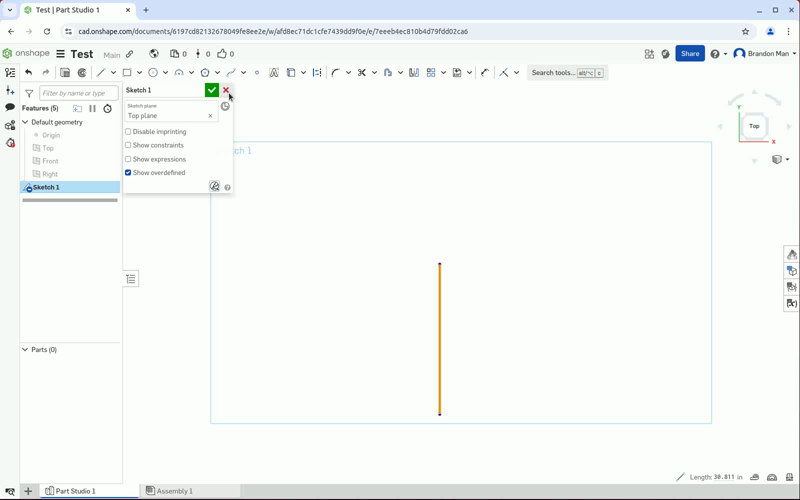
key(shift+h)
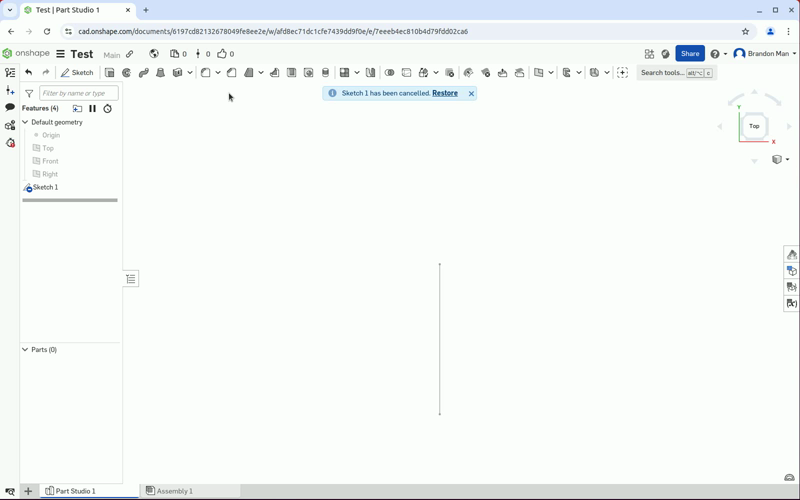
mouse_move(73, 352)
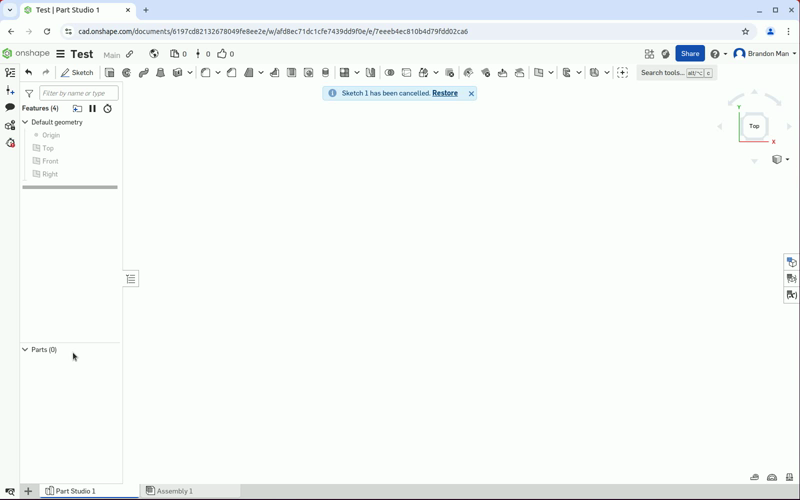
key(y)
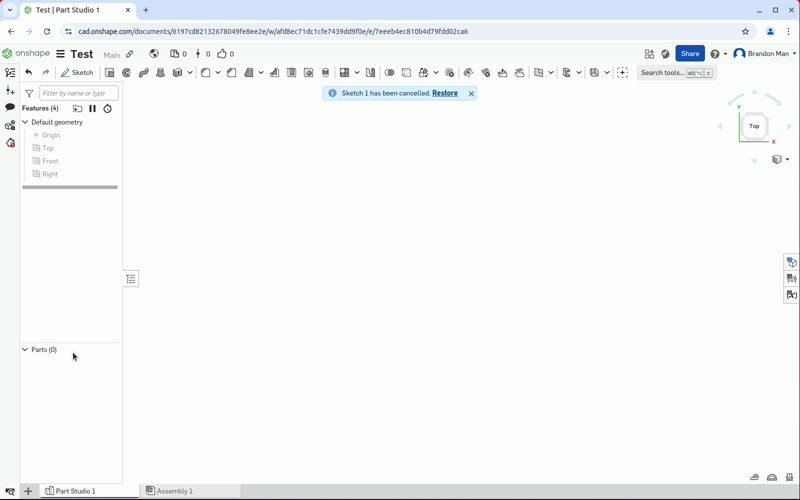
key(shift+p)
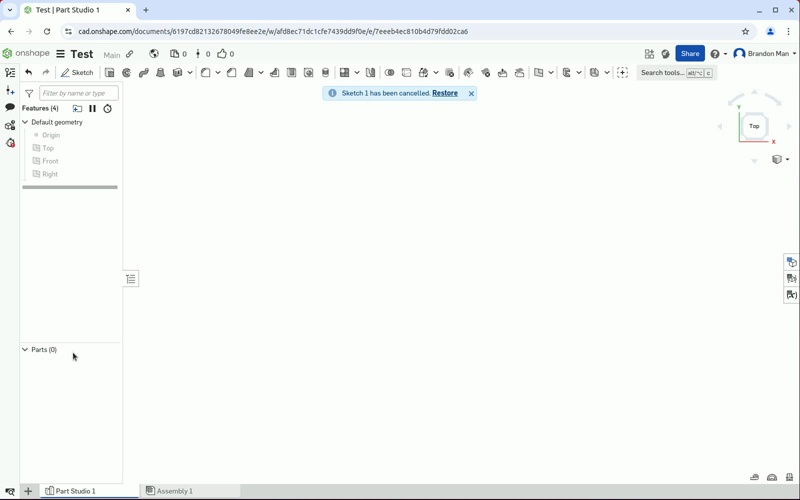
key(space)
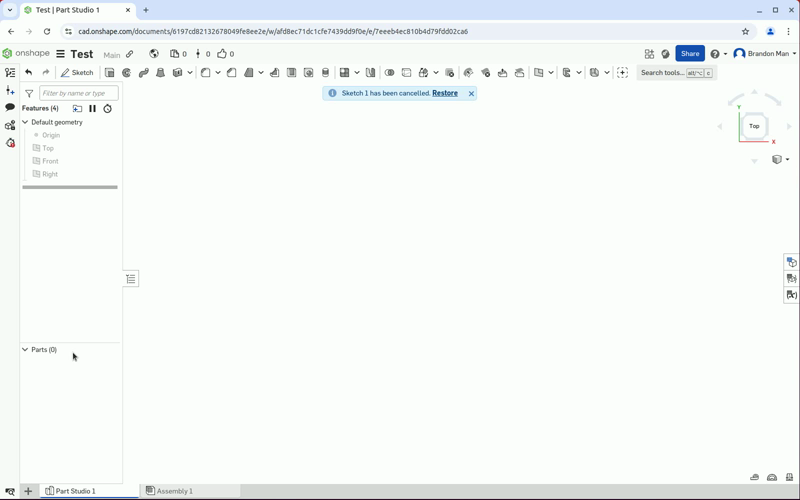
key_down(shift)
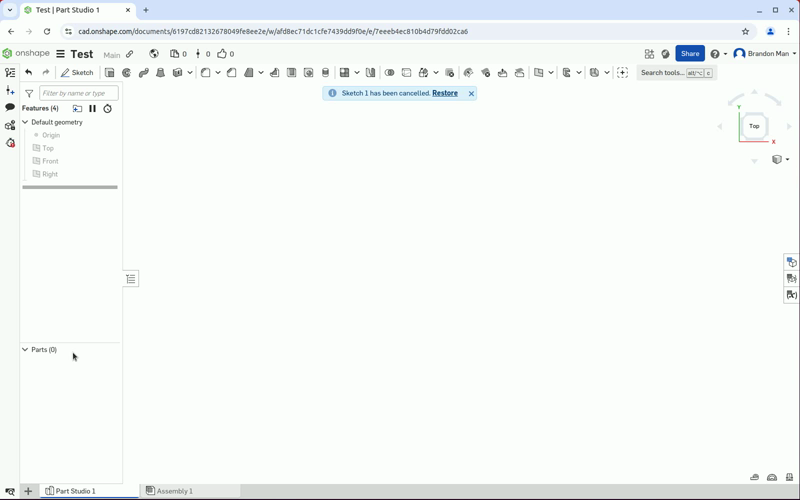
key(up)
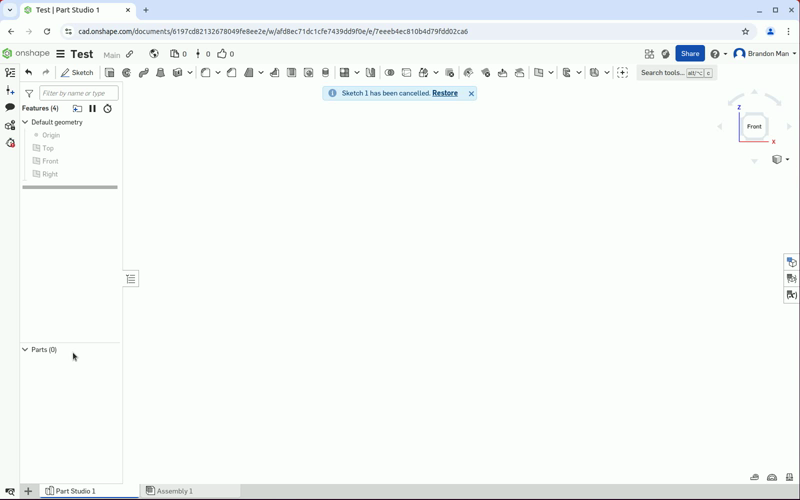
key_up(shift)
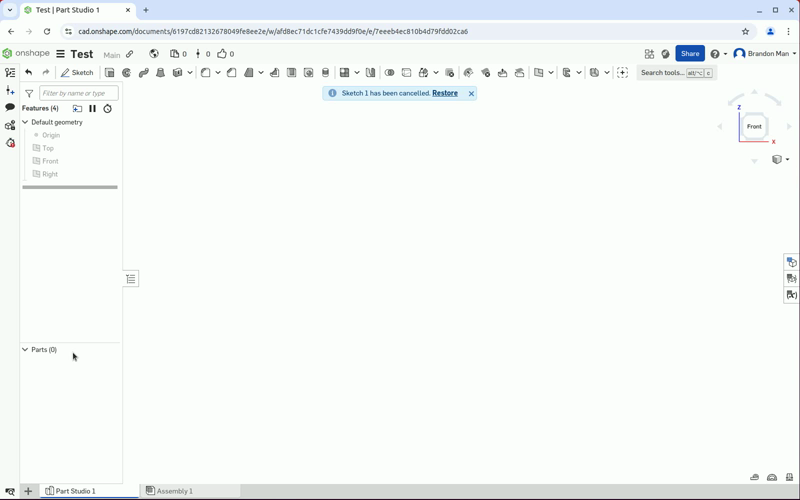
mouse_move(73, 352)
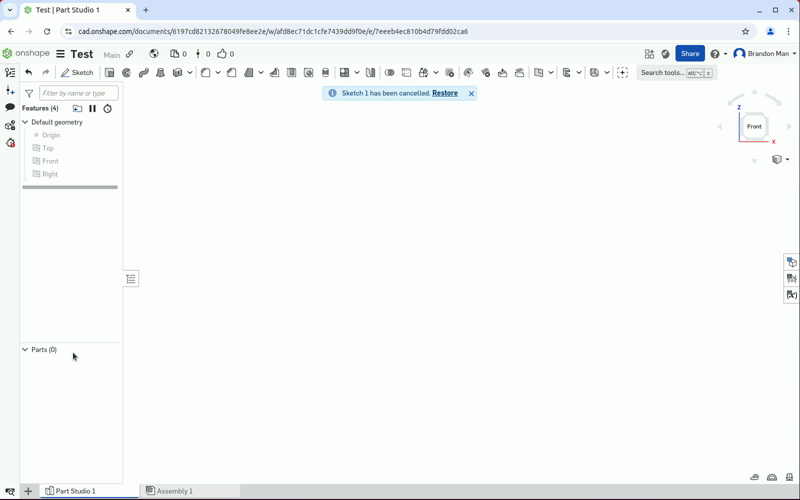
key(shift+y)
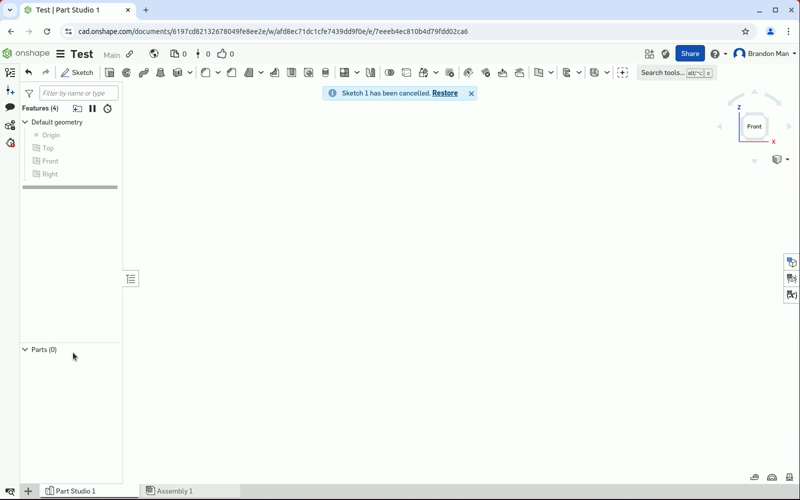
key(shift+s)
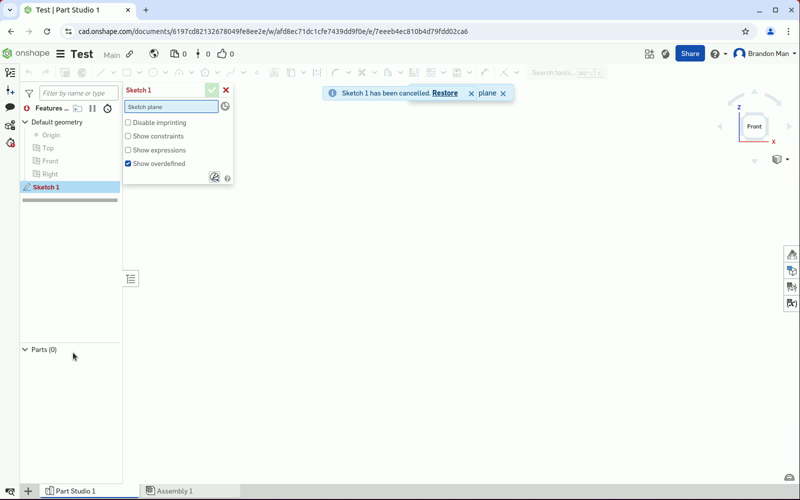
mouse_move(73, 163)
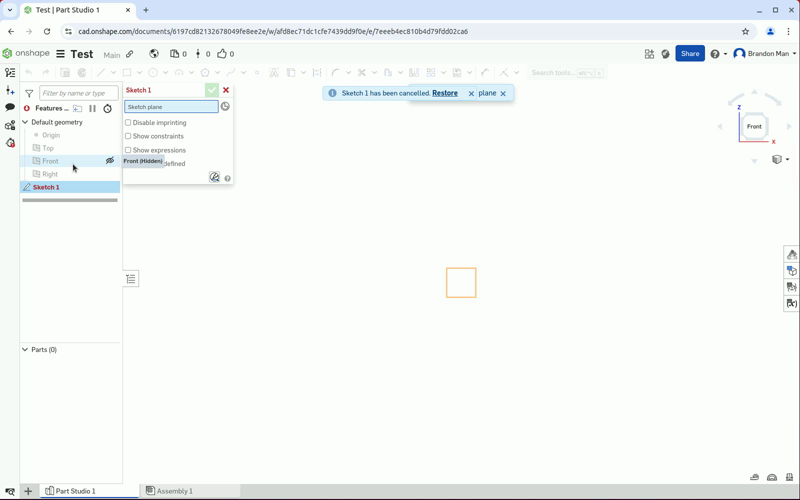
click(73, 163)
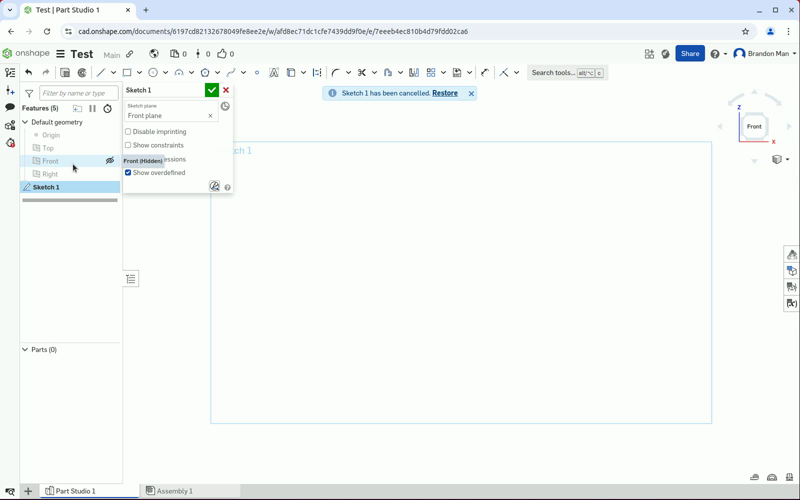
mouse_move(73, 352)
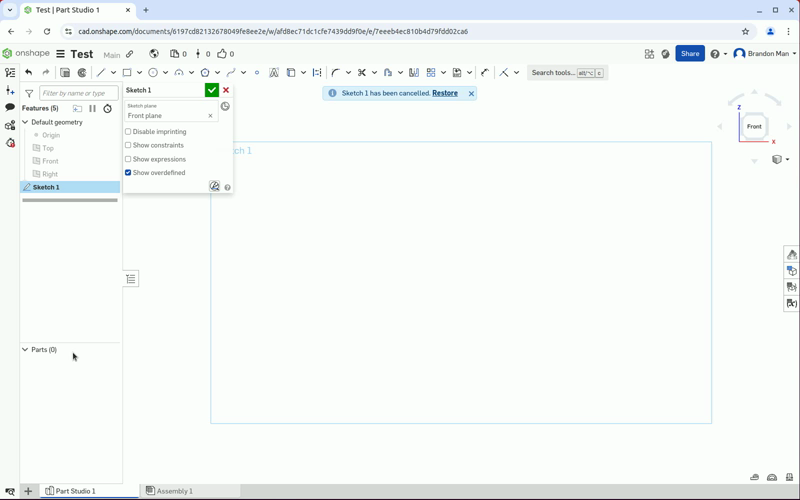
key(y)
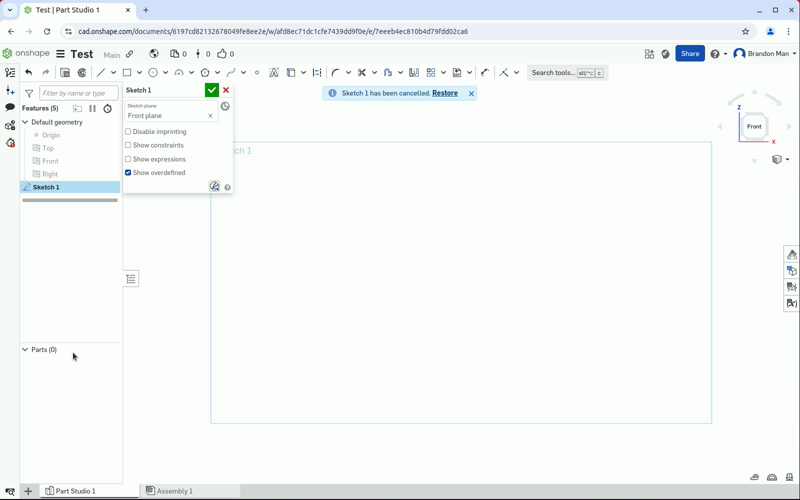
key(l)
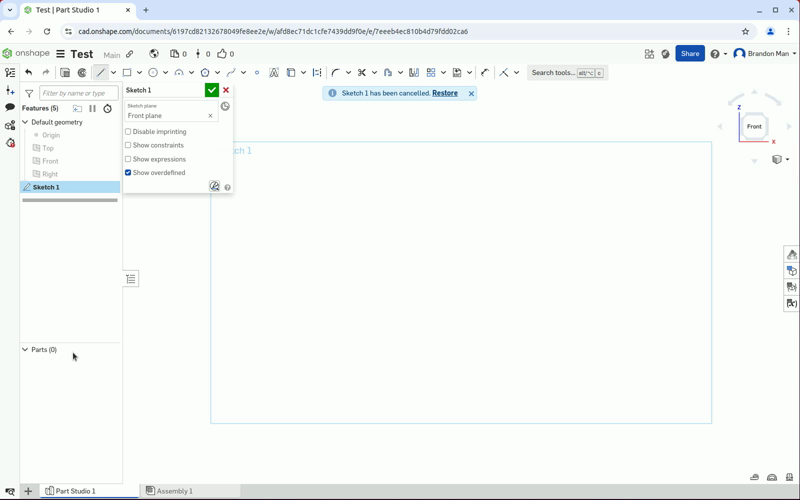
key_down(shift)
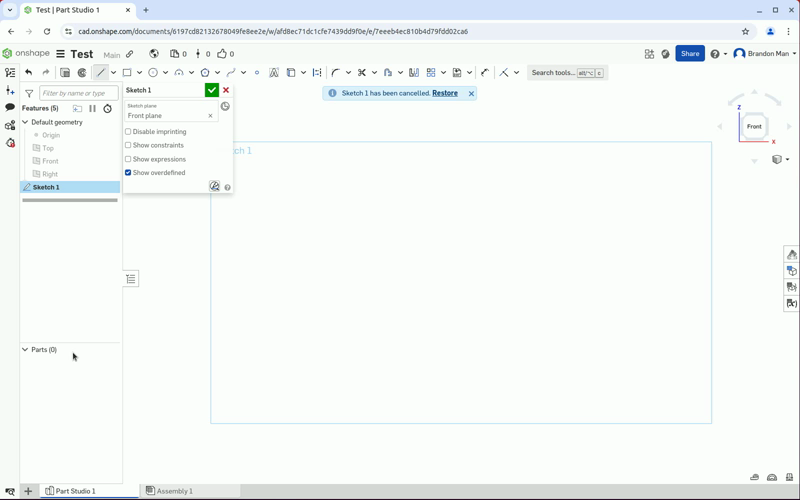
mouse_move(355, 327)
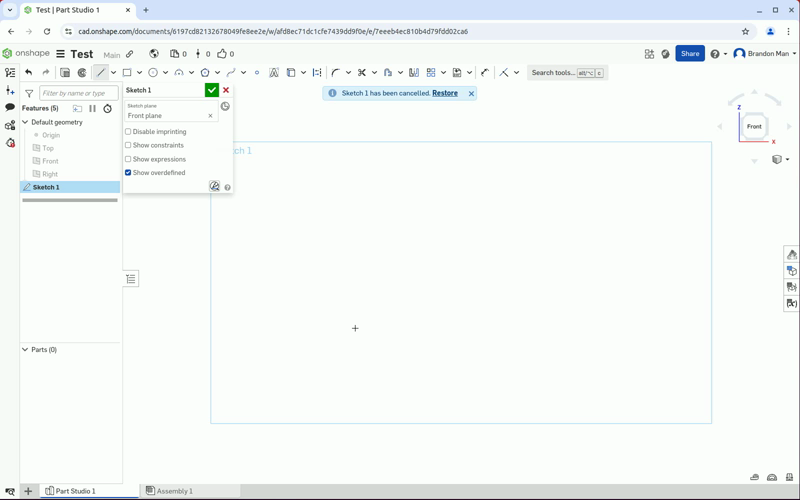
click(355, 327)
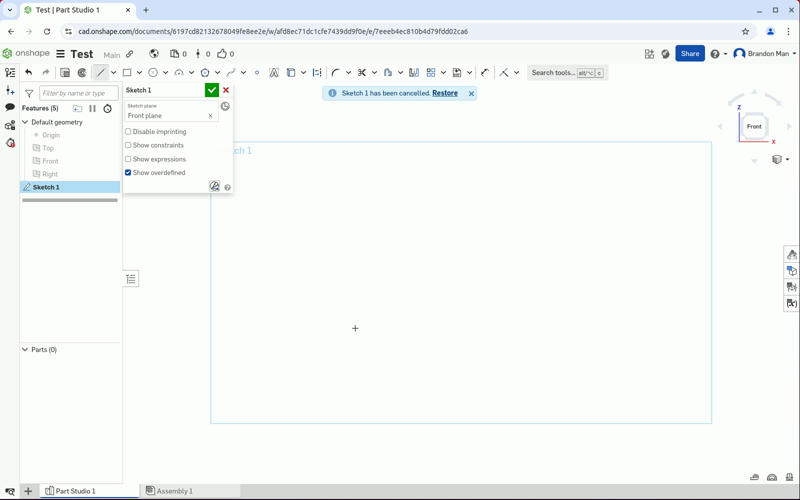
key_up(shift)
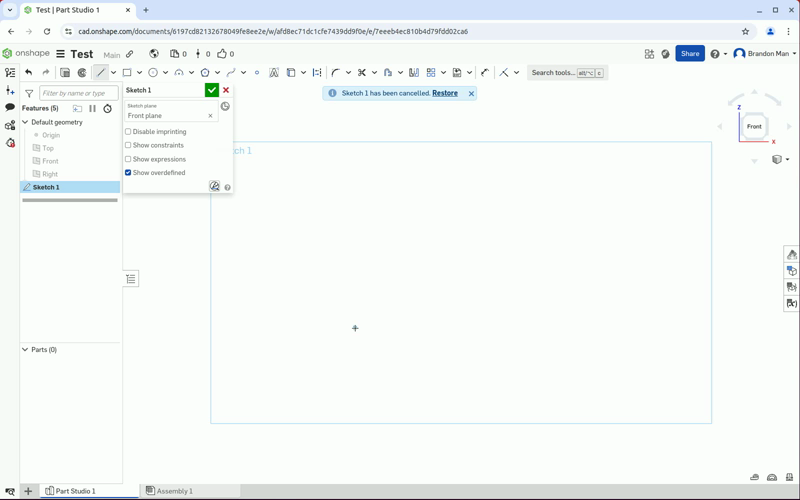
key_down(shift)
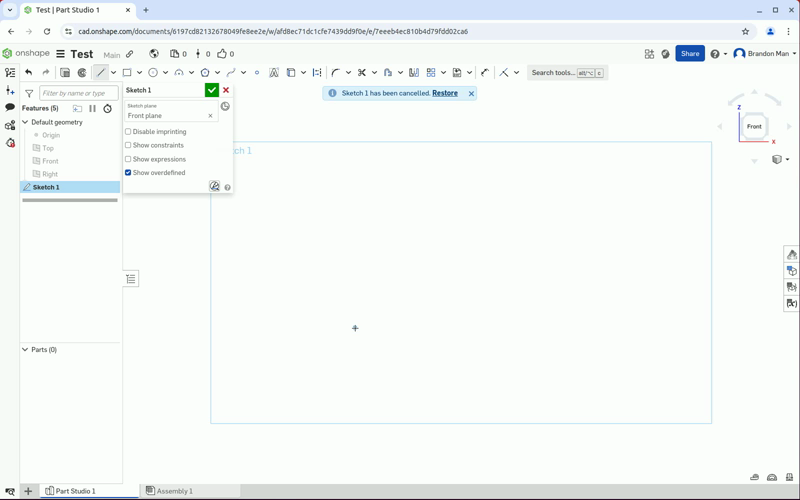
mouse_move(566, 327)
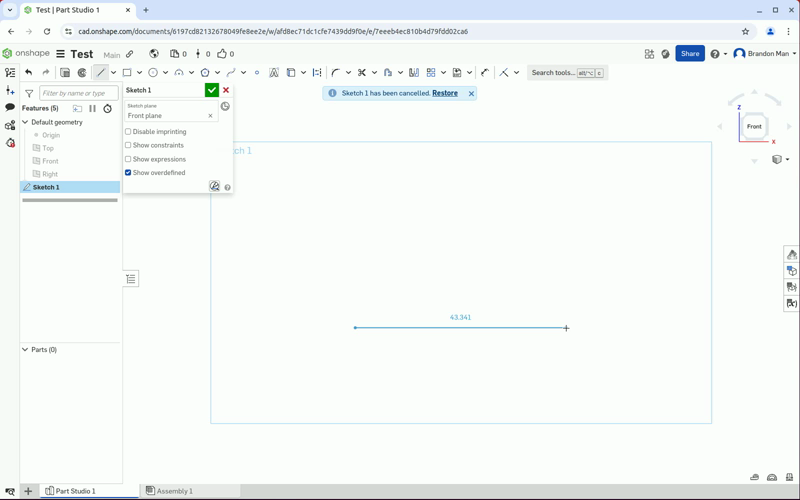
click(566, 327)
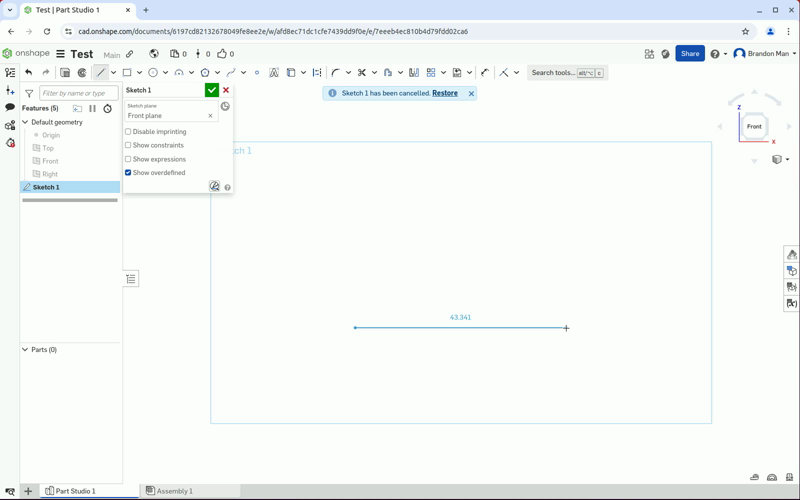
key_up(shift)
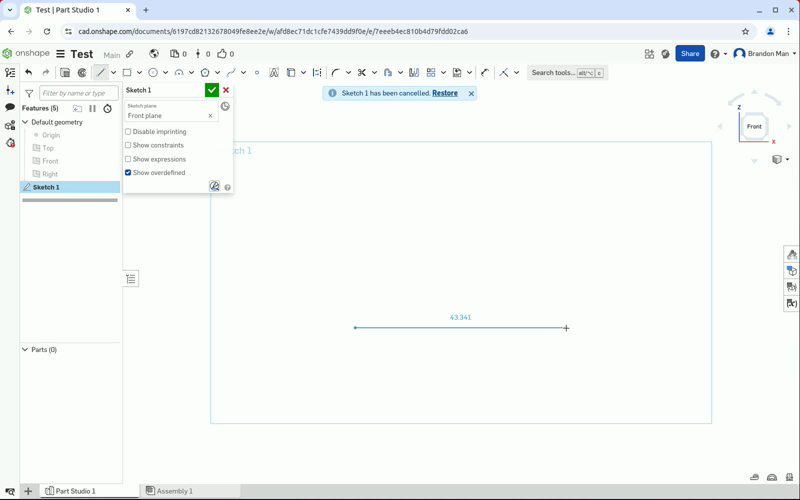
key_down(shift)
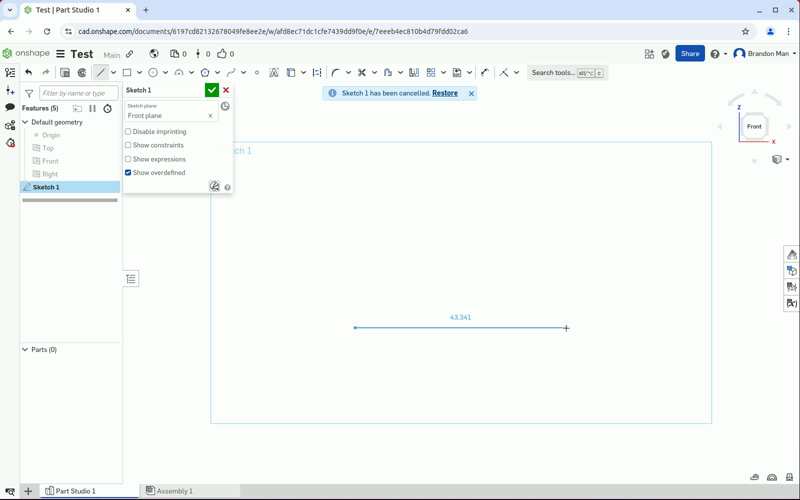
mouse_move(566, 238)
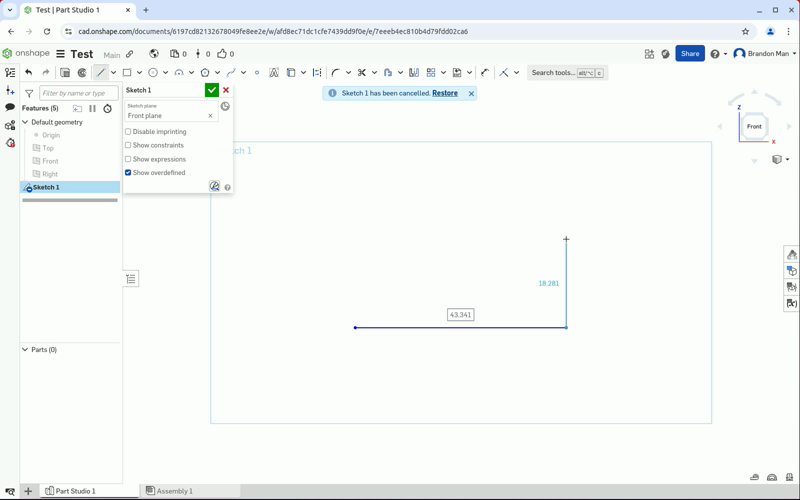
click(566, 238)
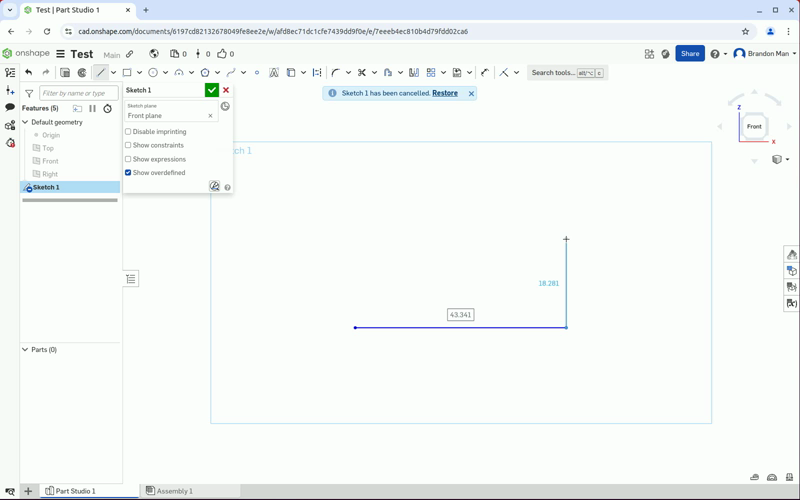
key_up(shift)
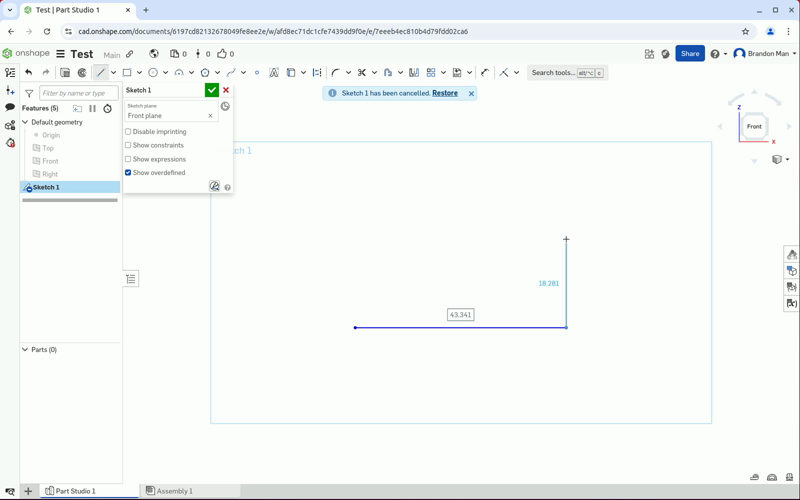
key_down(shift)
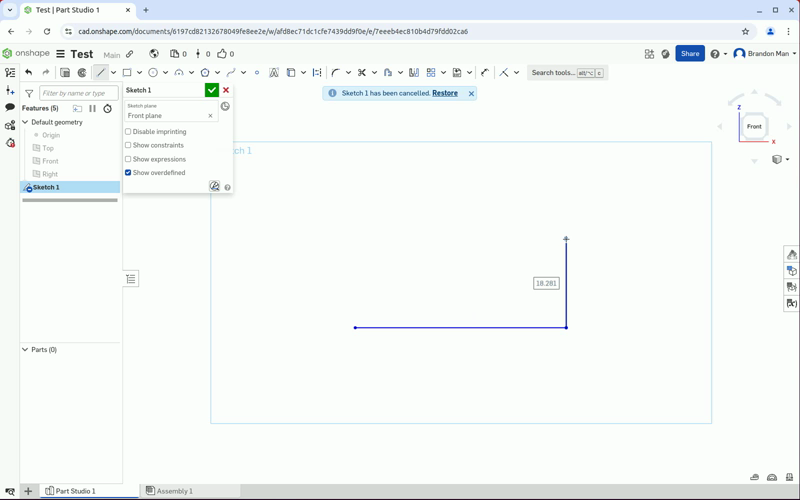
mouse_move(355, 238)
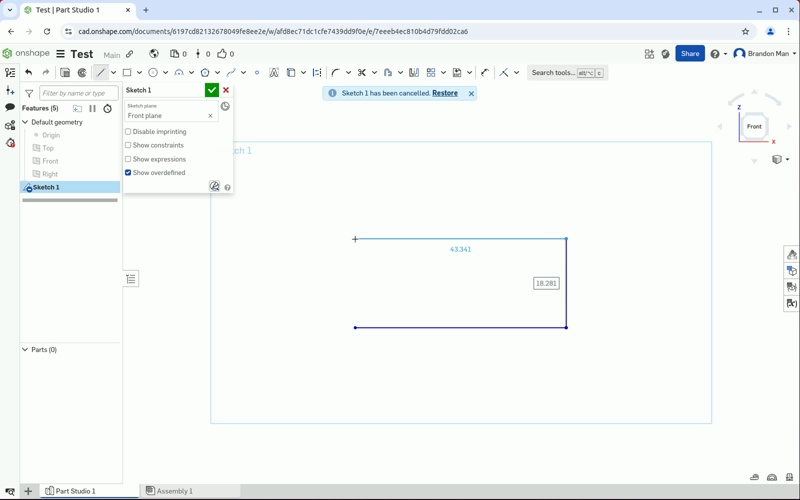
click(355, 238)
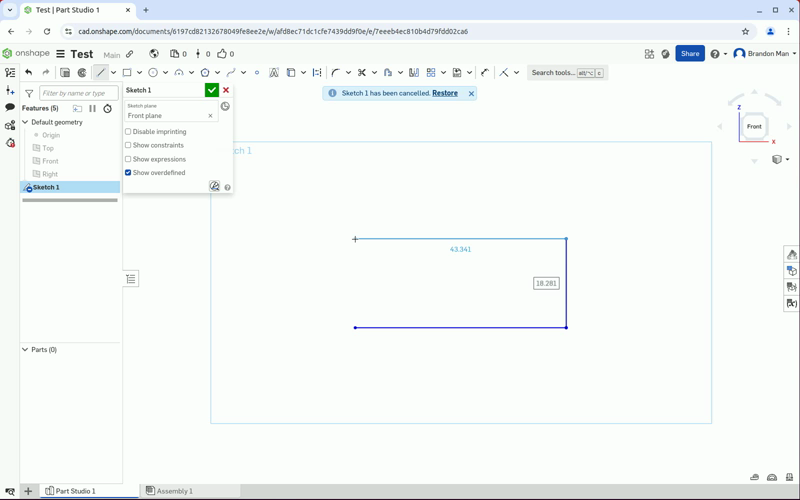
key_up(shift)
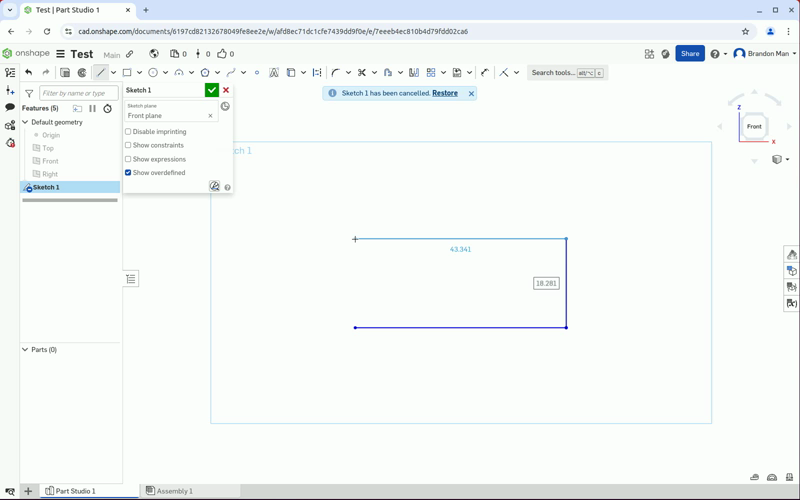
key_down(shift)
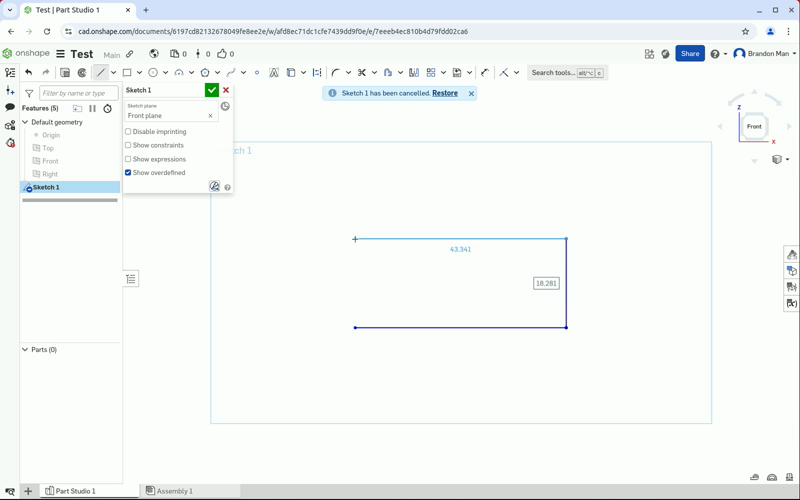
mouse_move(355, 327)
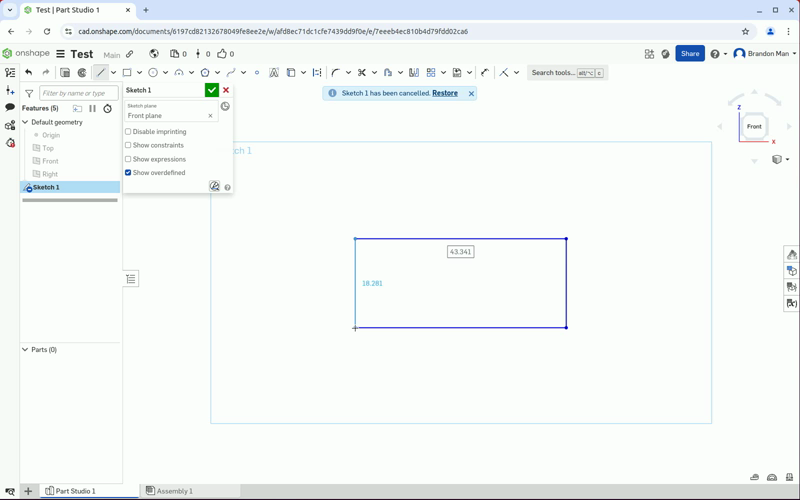
key_up(shift)
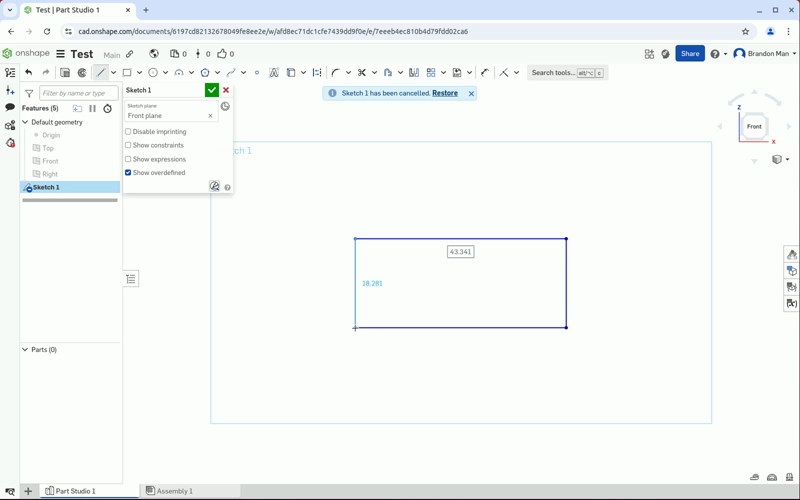
click(355, 327)
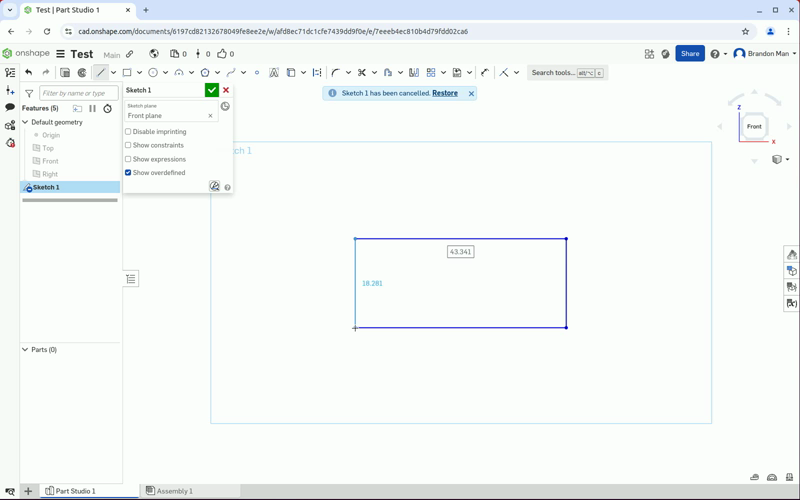
key(esc)
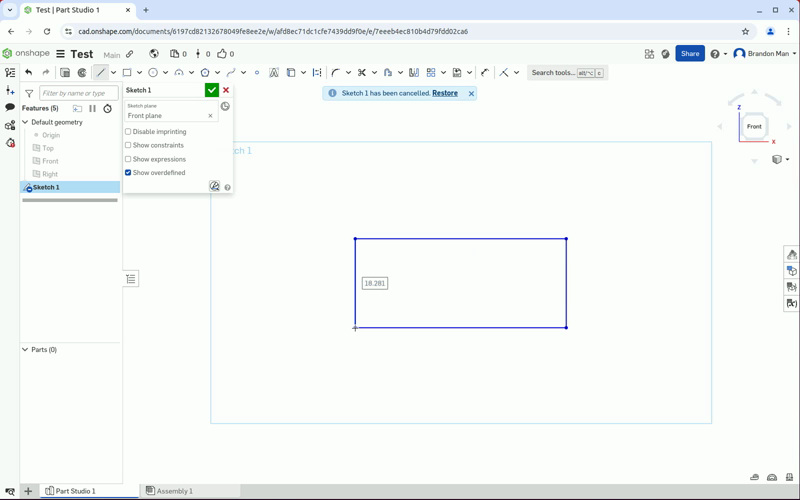
mouse_move(510, 270)
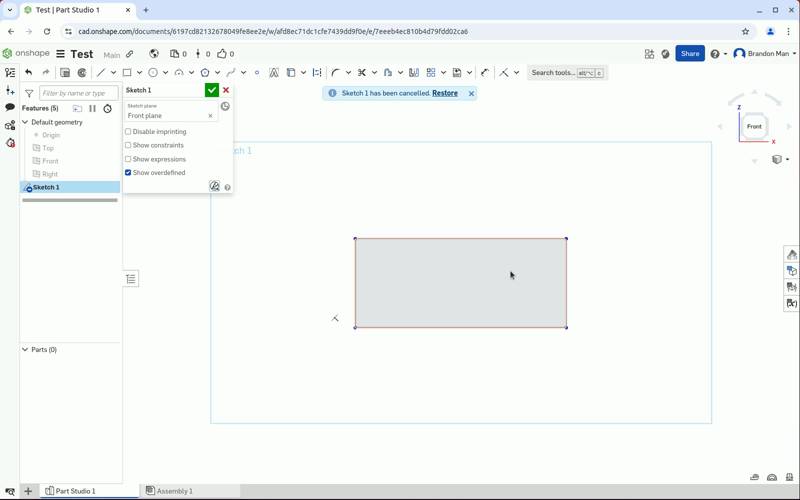
click(510, 270)
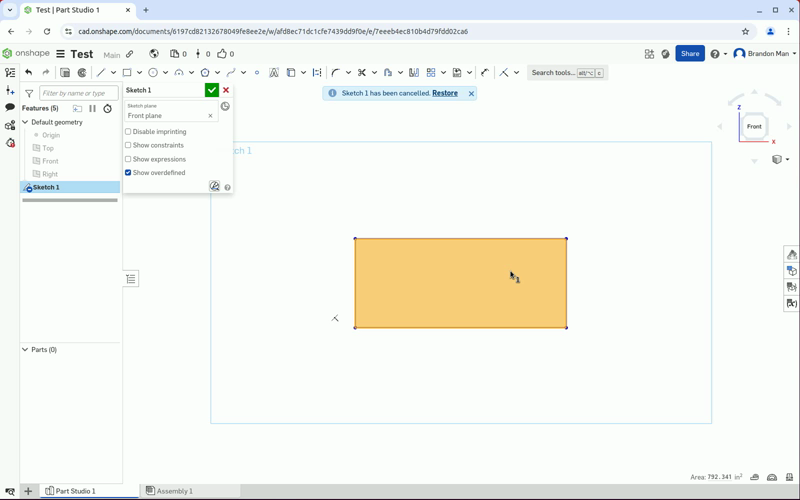
mouse_move(73, 352)
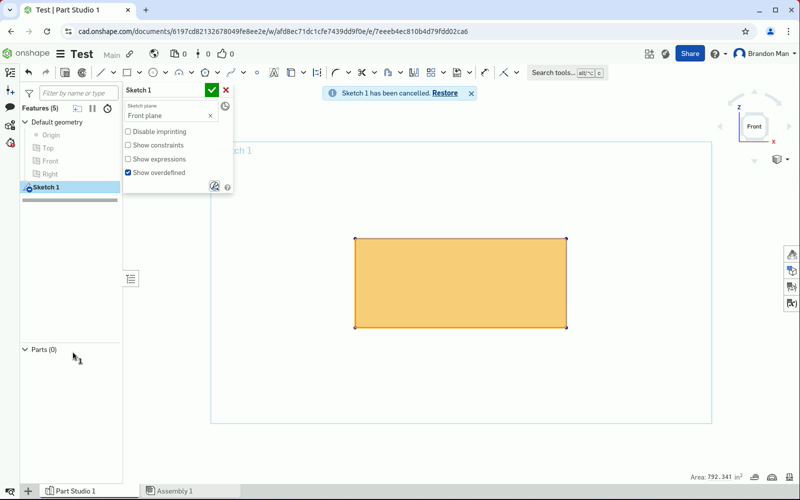
key(shift+y)
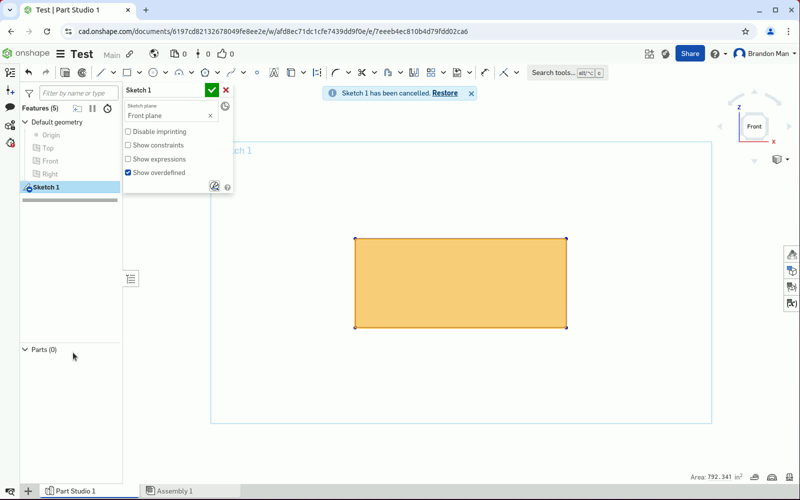
key(shift+e)
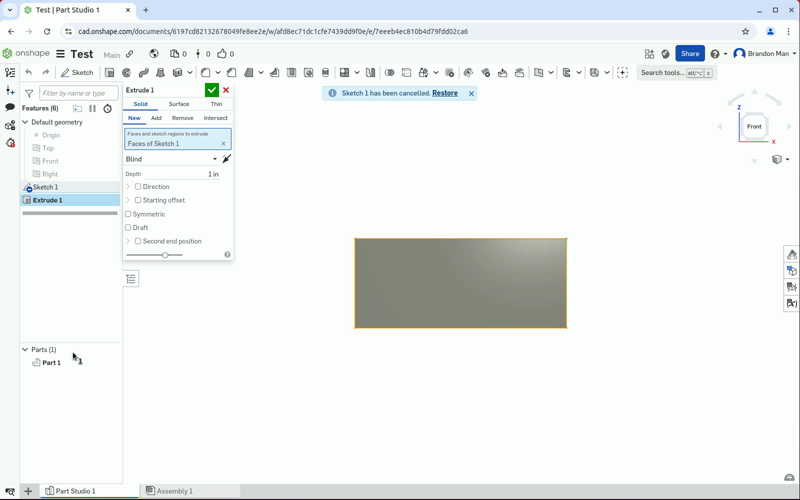
mouse_move(143, 106)
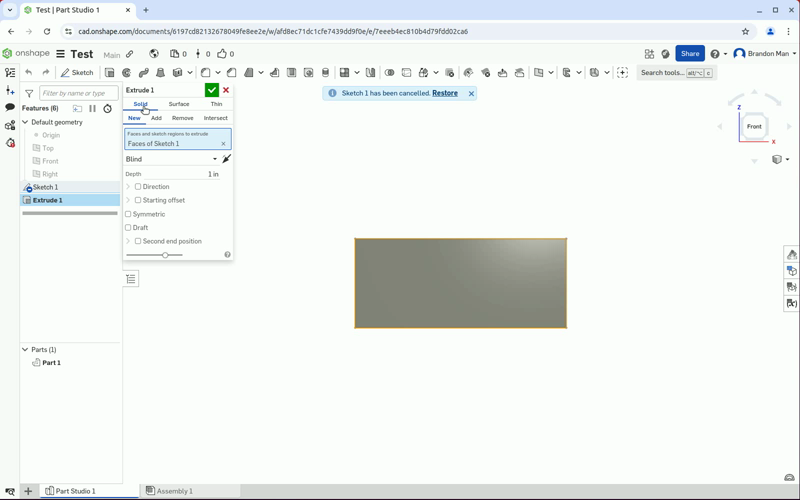
click(143, 106)
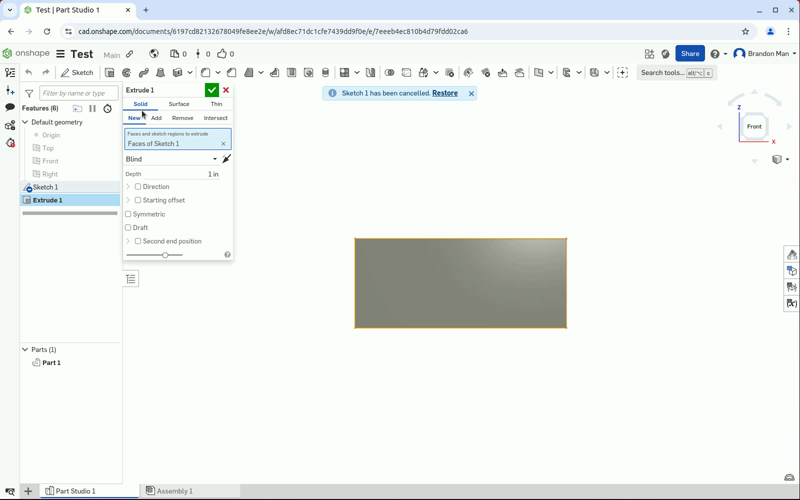
mouse_move(137, 120)
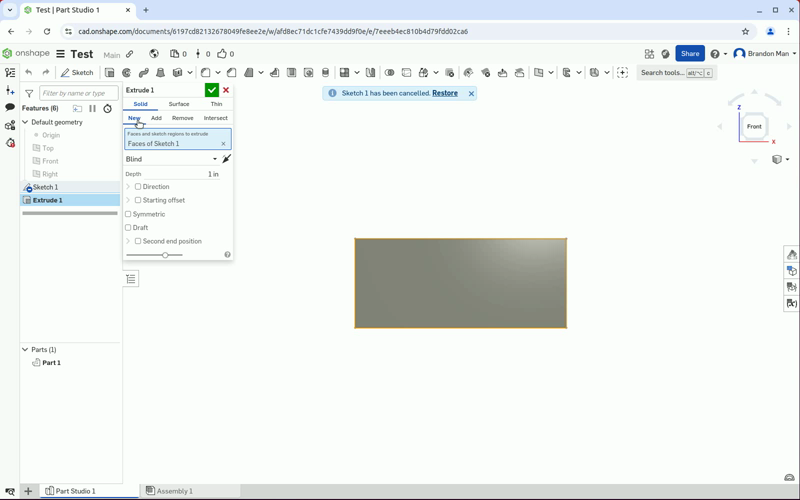
click(137, 120)
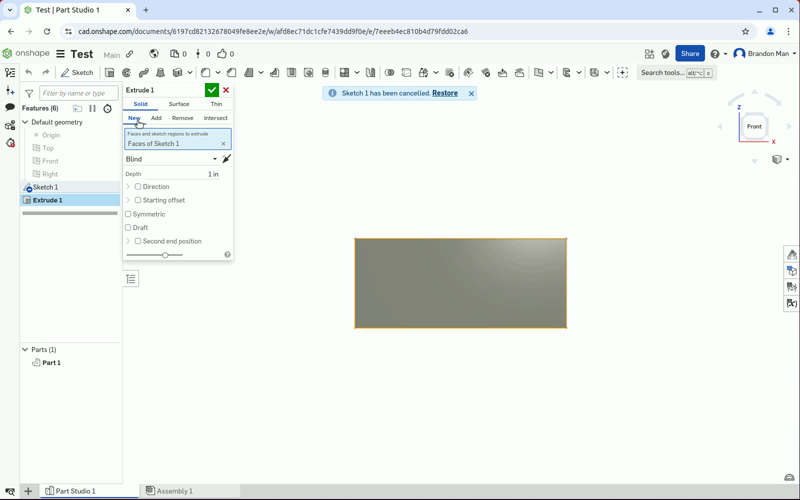
key(tab, 4)
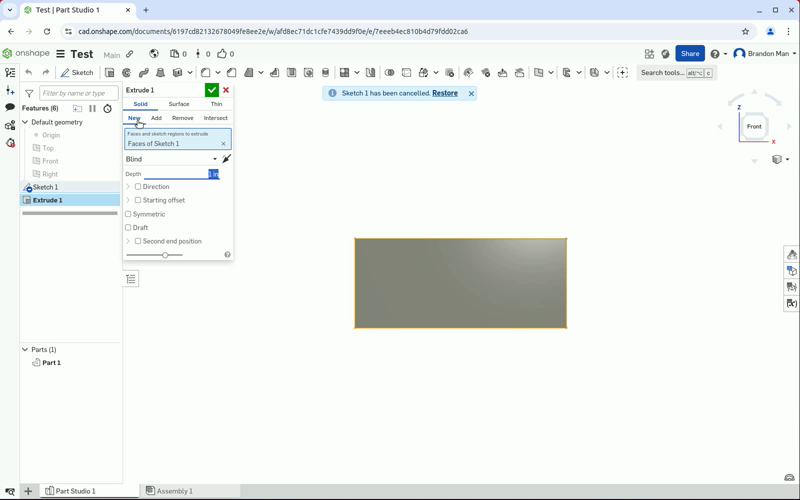
text(1.444)
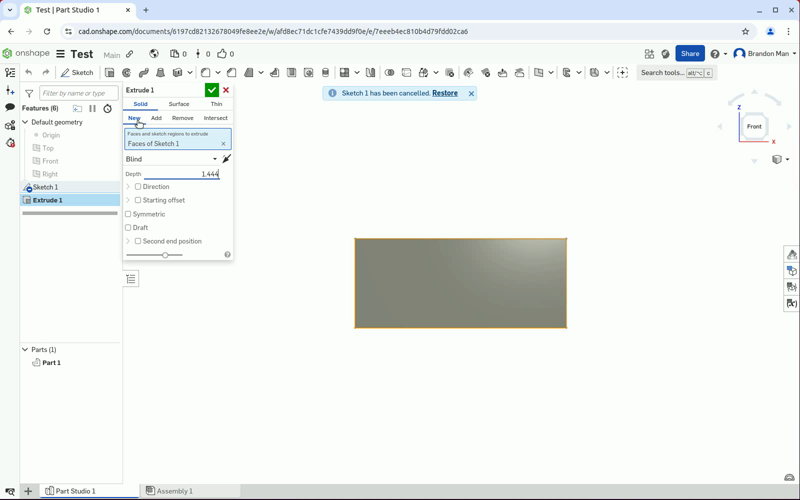
key(enter)
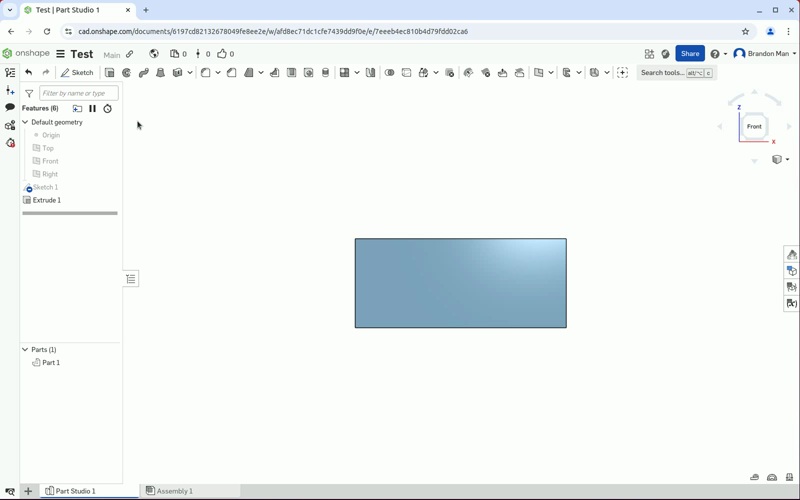
key(shift+h)
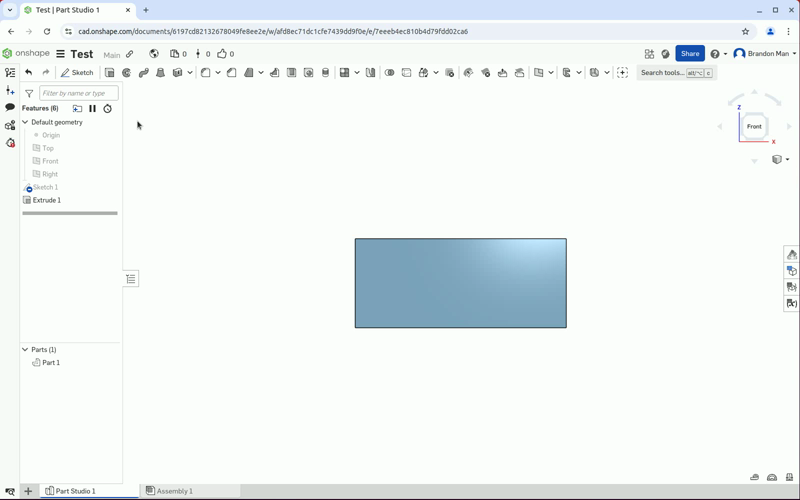
key(shift+h)
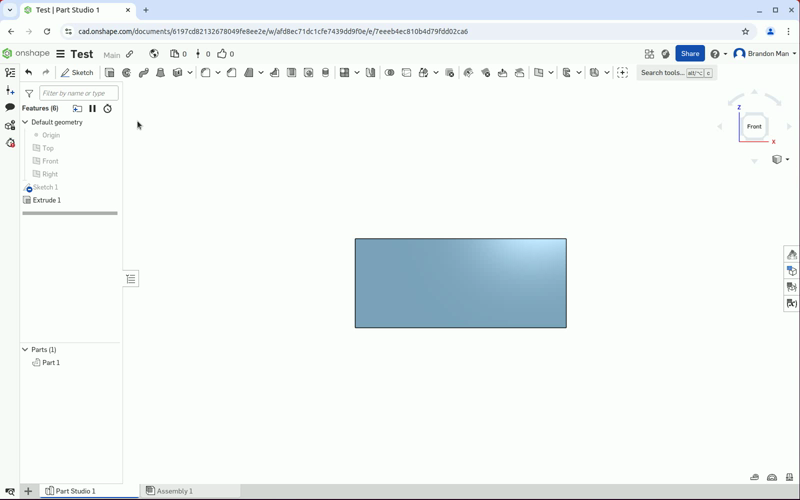
mouse_move(73, 189)
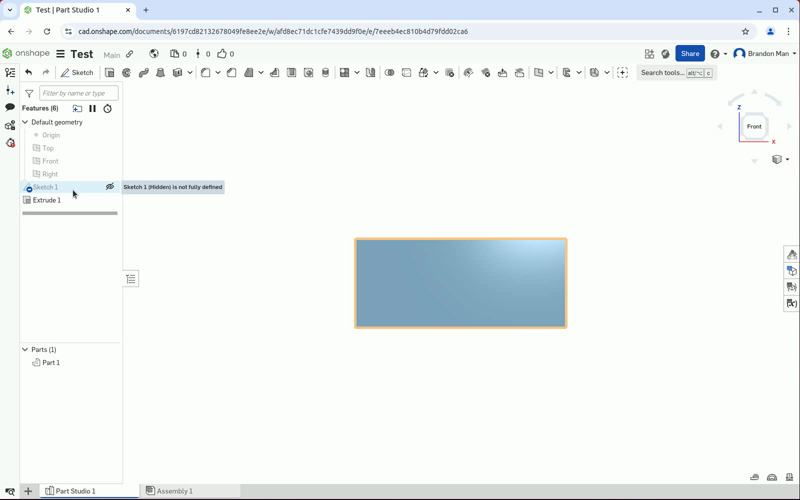
click(73, 189)
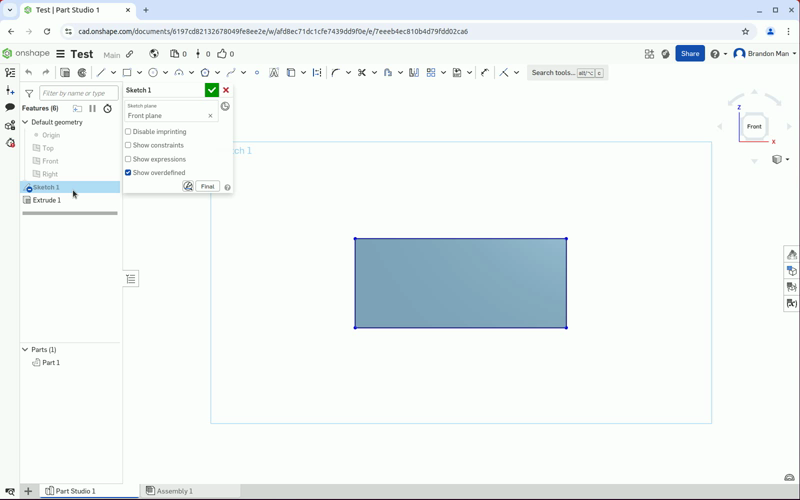
mouse_move(229, 92)
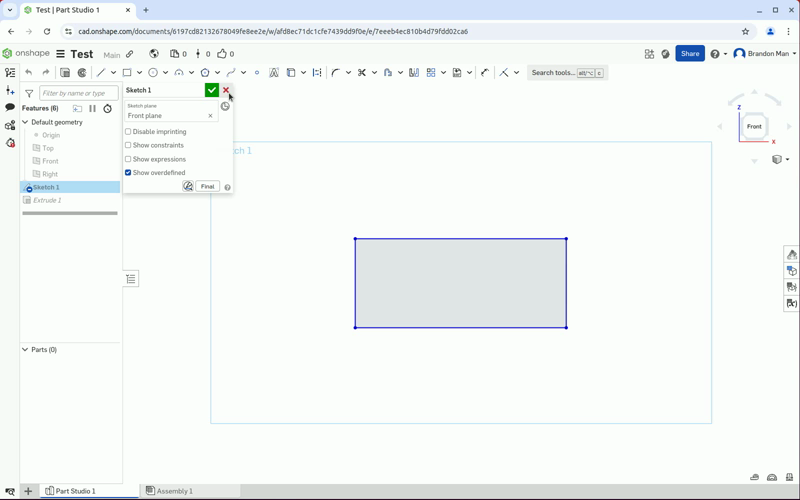
click(229, 92)
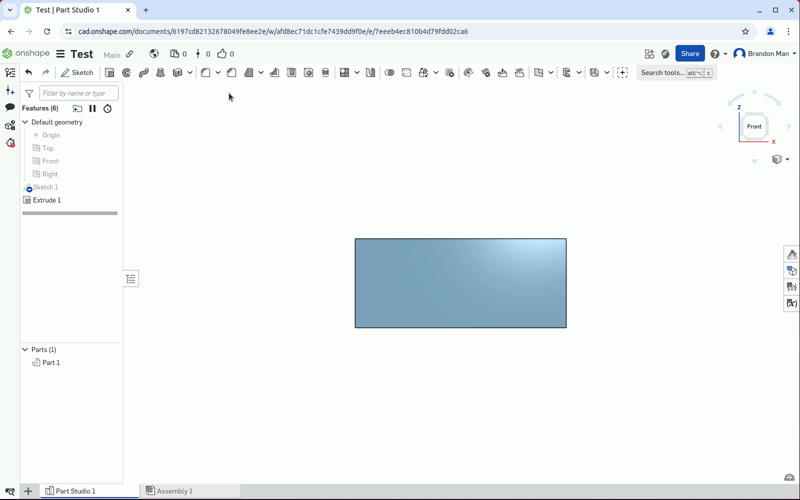
mouse_move(541, 75)
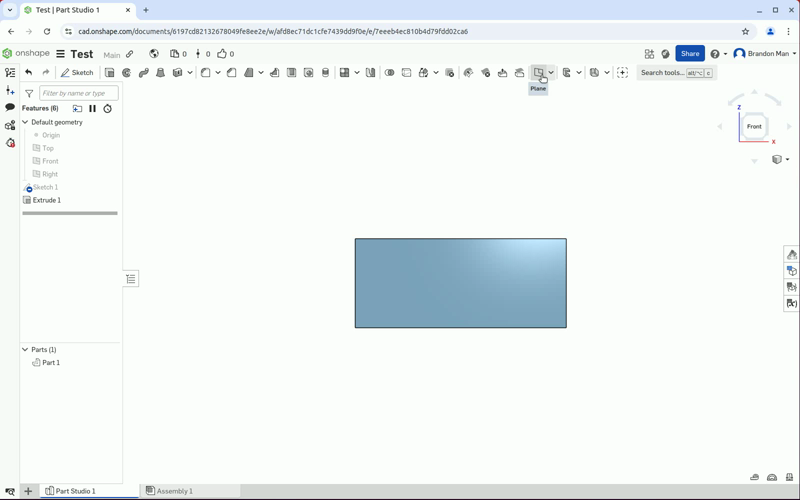
click(541, 75)
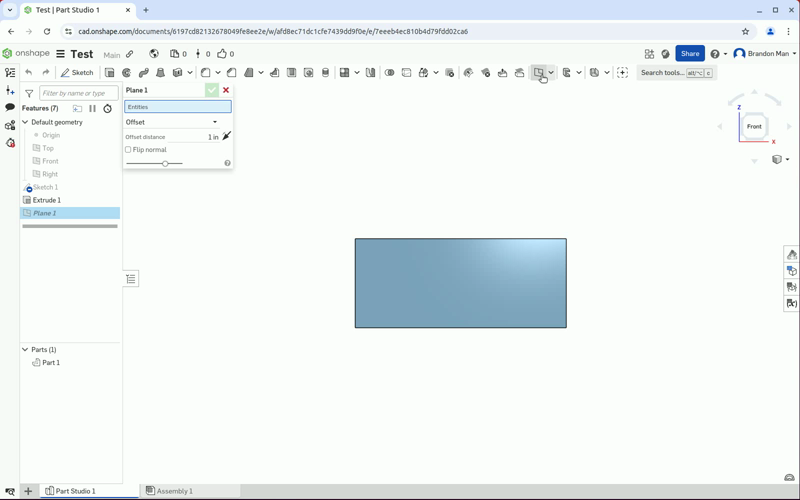
mouse_move(73, 163)
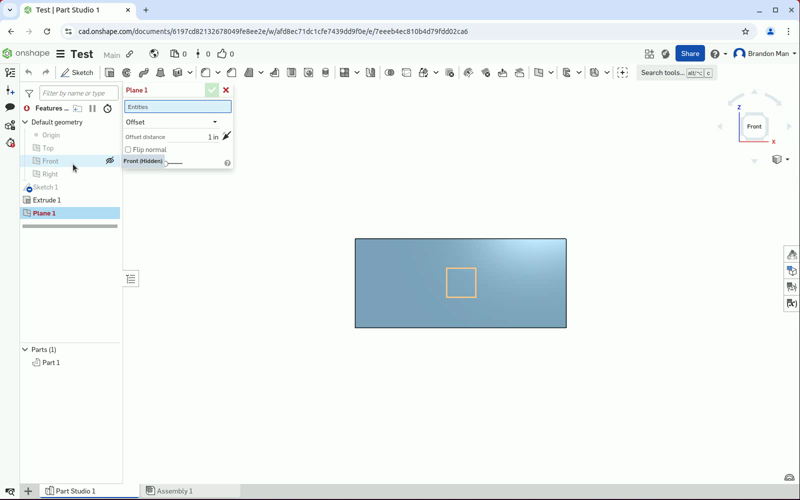
click(73, 163)
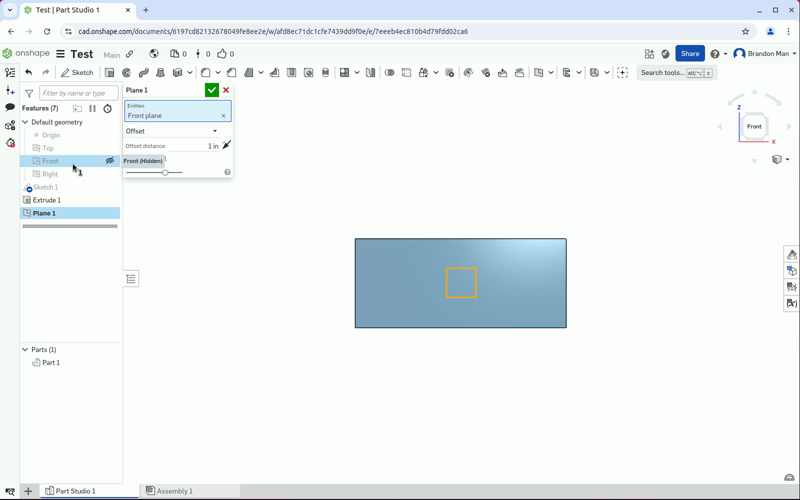
key(tab, 2)
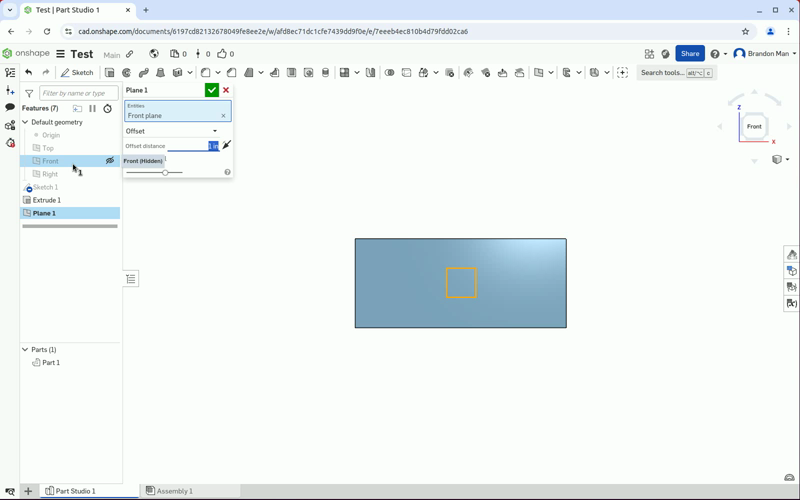
text(1.448)
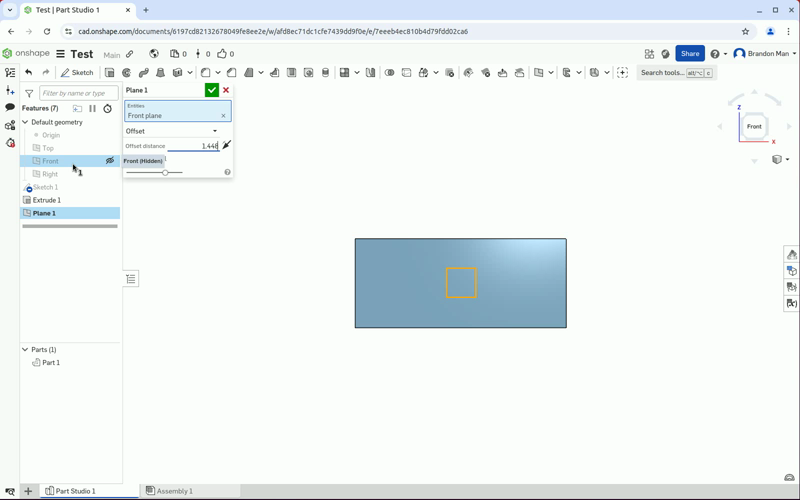
key(enter, 2)
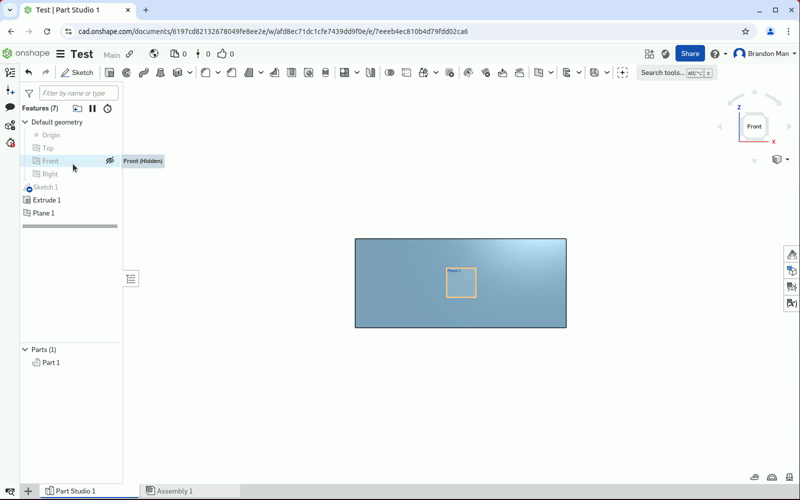
key(shift+s)
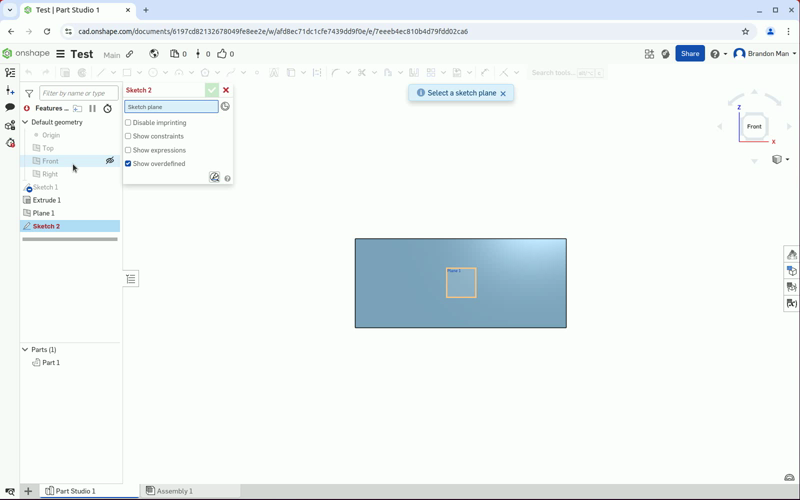
mouse_move(73, 215)
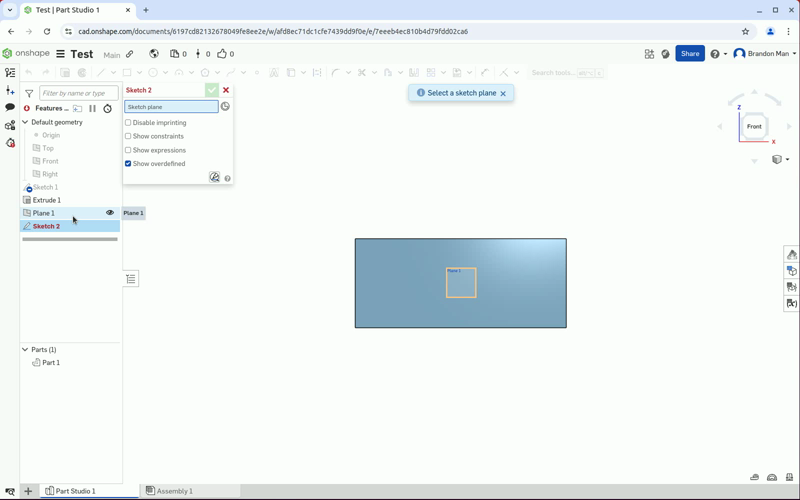
click(73, 215)
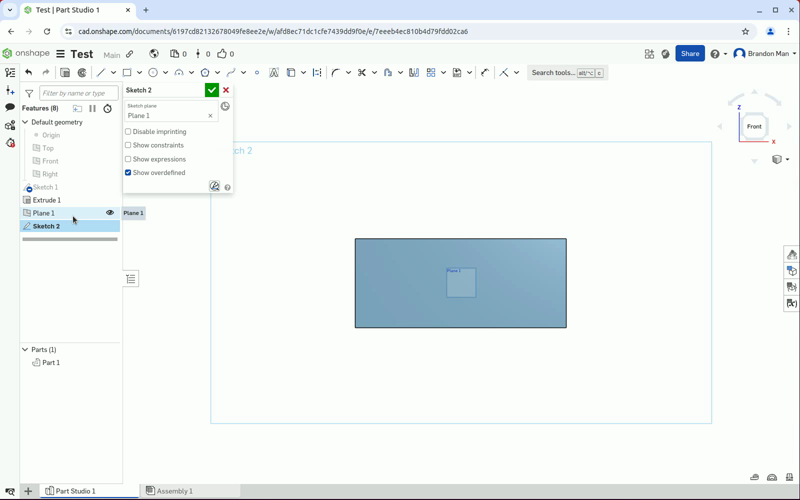
mouse_move(73, 352)
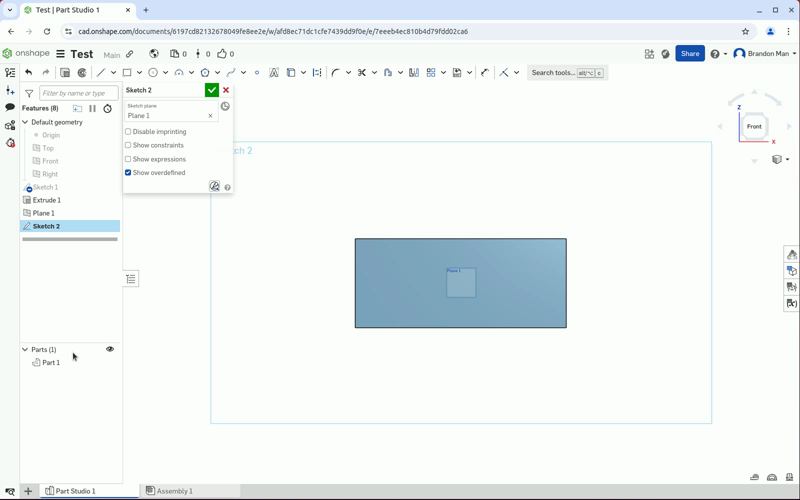
key(y)
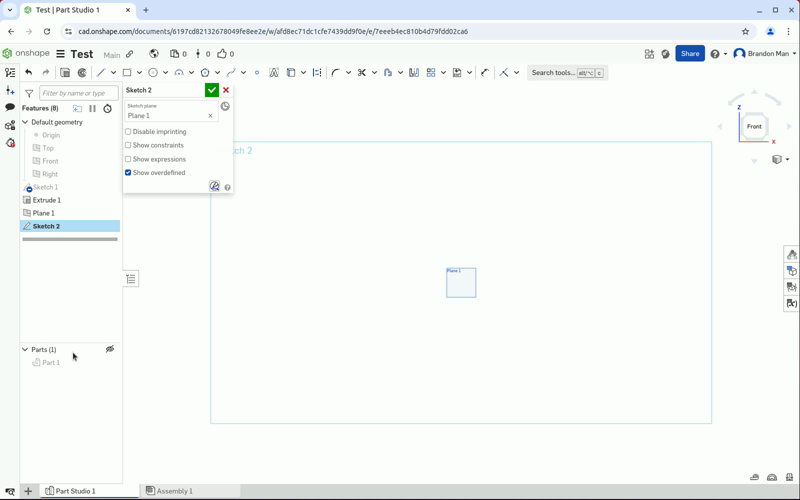
key(l)
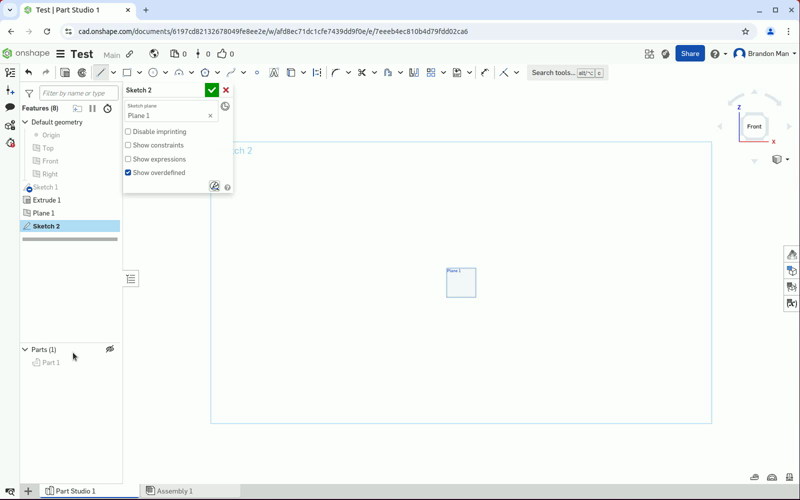
key_down(shift)
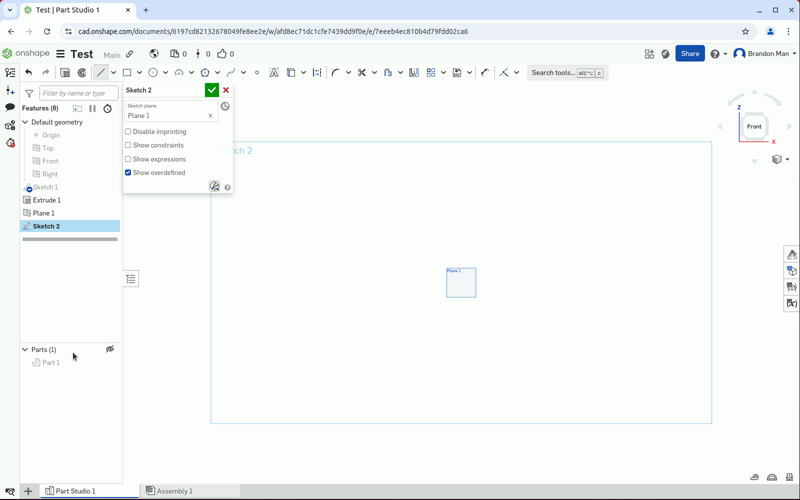
mouse_move(348, 327)
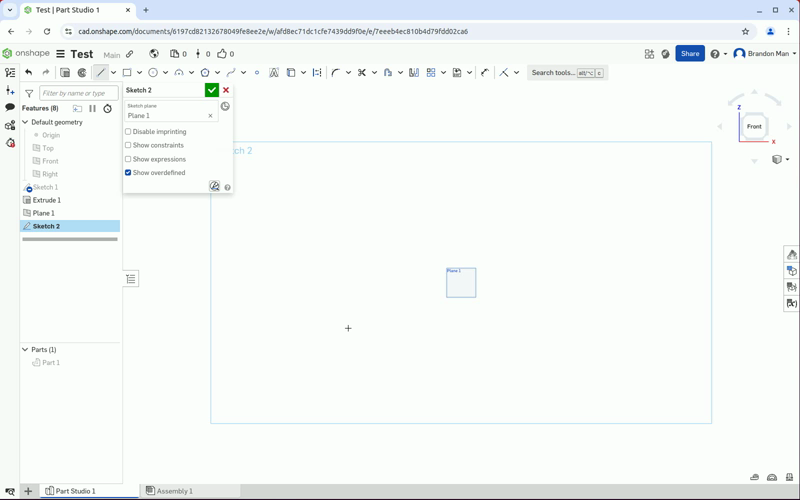
click(348, 327)
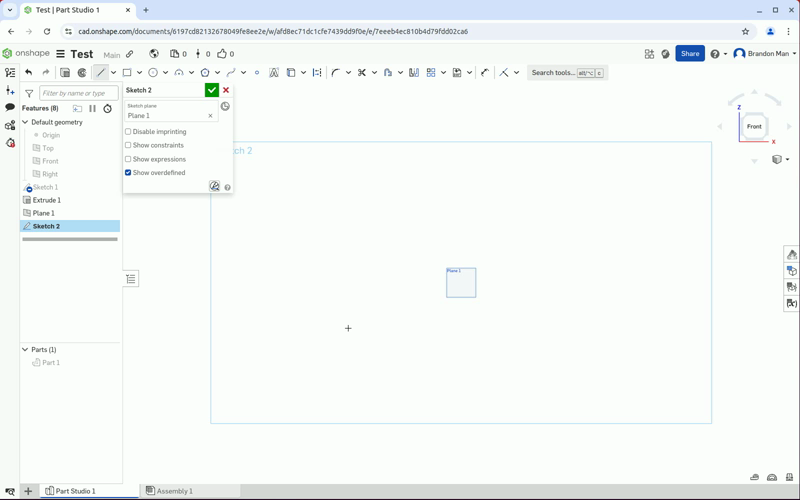
key_up(shift)
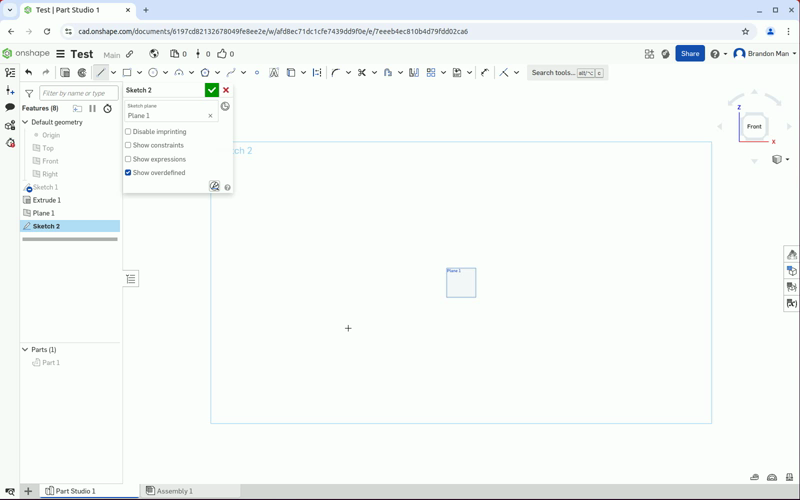
key_down(shift)
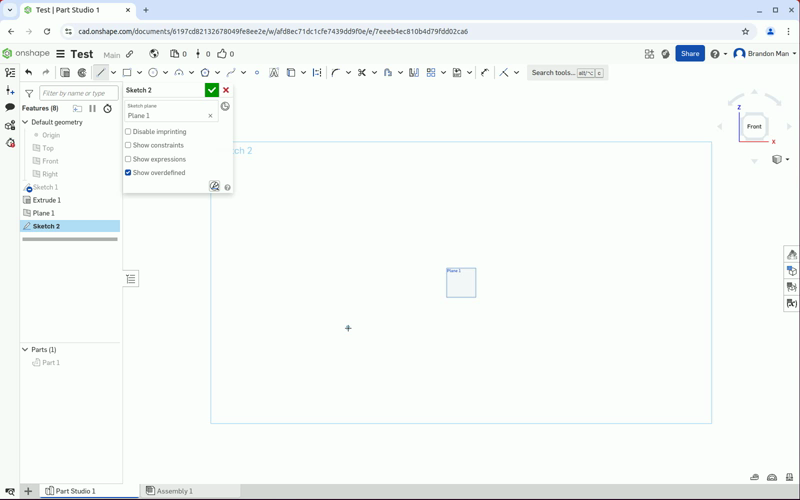
mouse_move(378, 327)
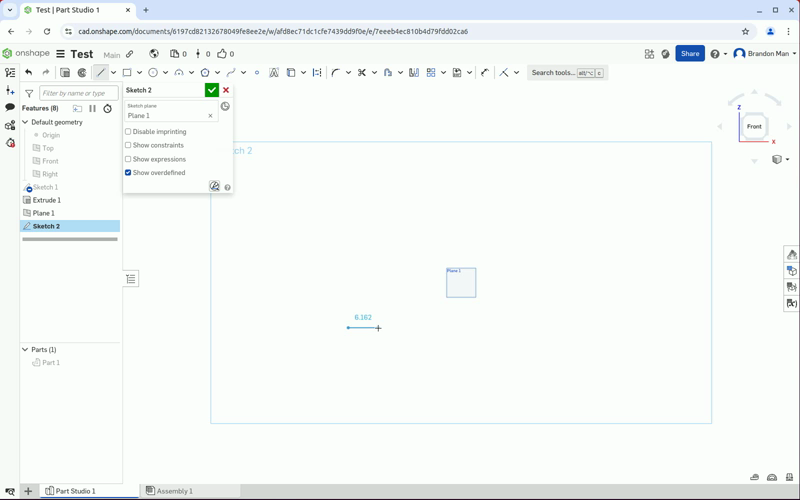
mouse_move(356, 327)
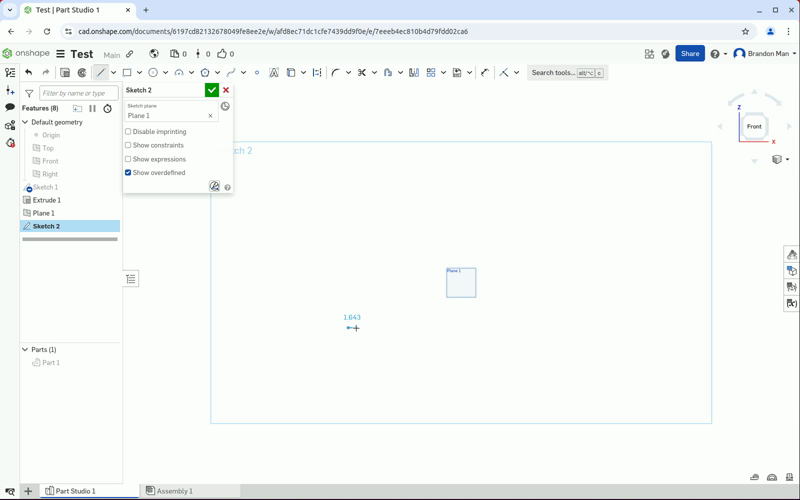
click(356, 327)
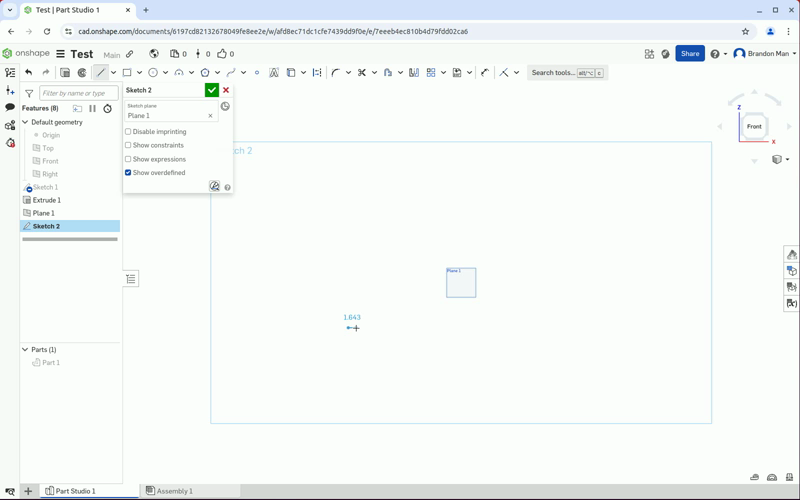
key_up(shift)
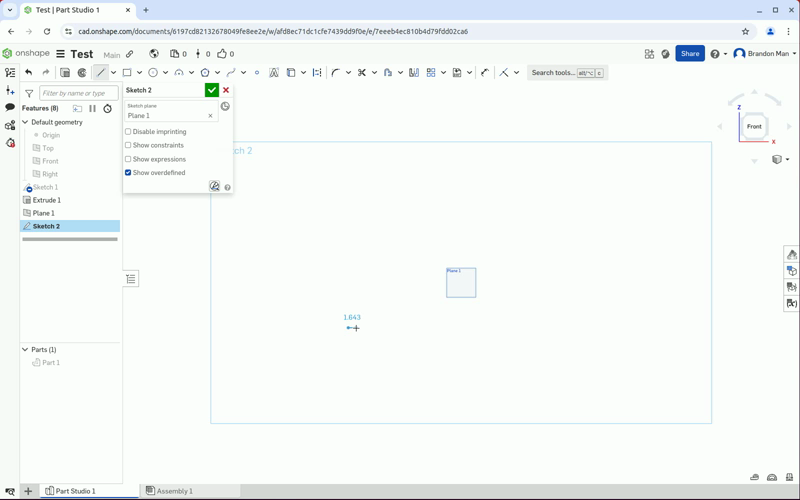
key_down(shift)
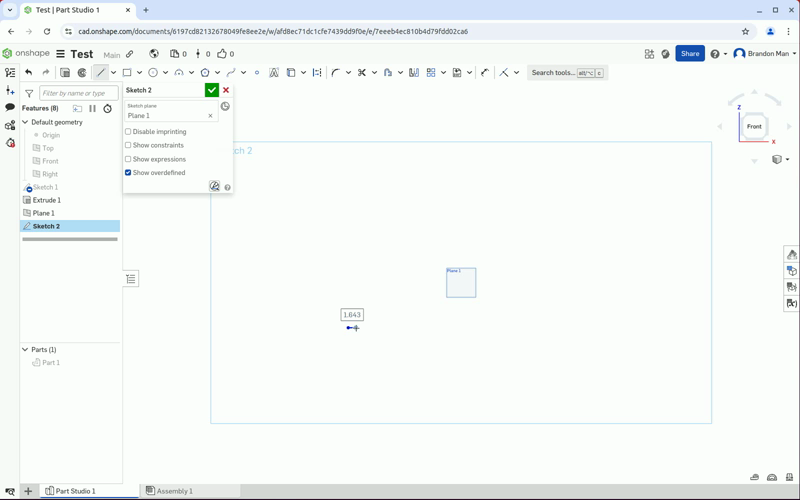
mouse_move(386, 327)
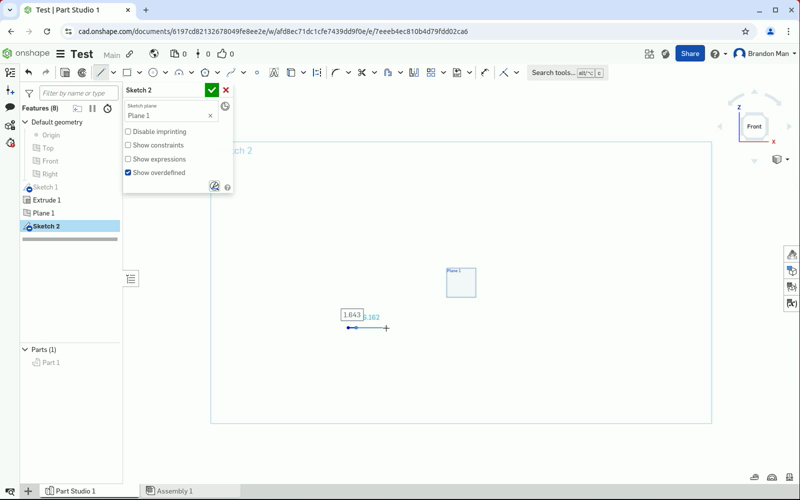
mouse_move(356, 314)
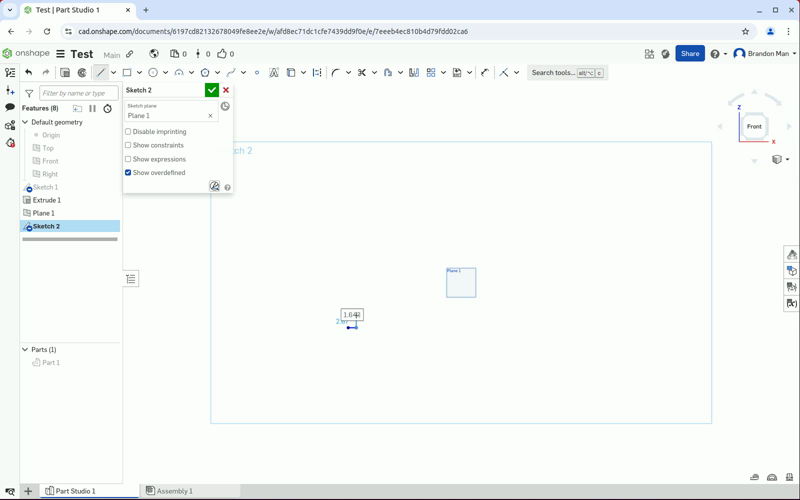
click(356, 314)
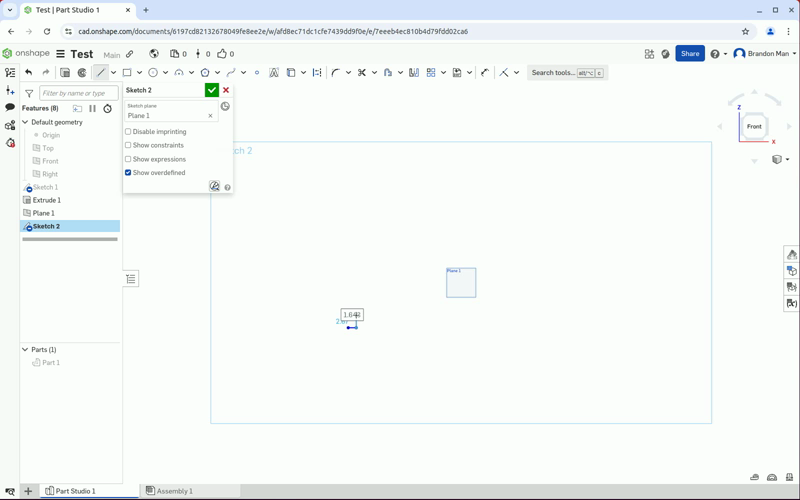
key_up(shift)
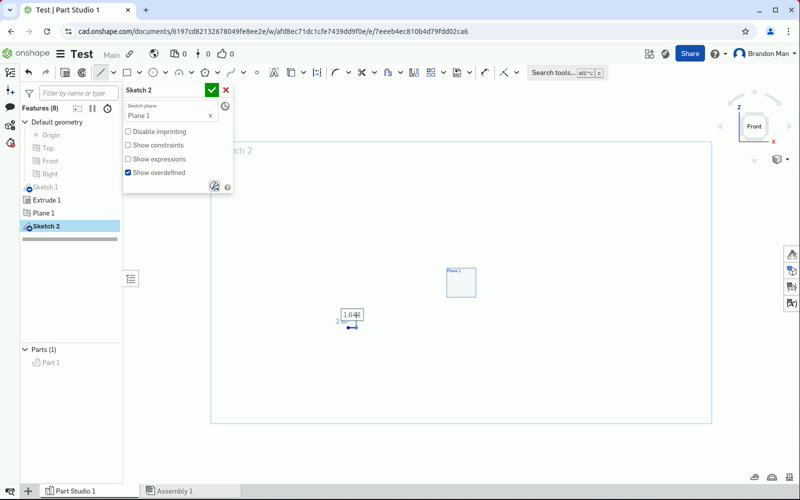
key_down(shift)
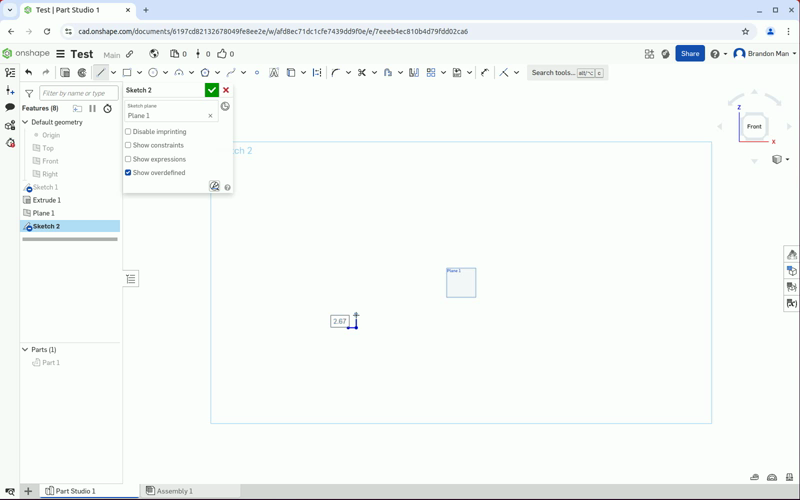
mouse_move(386, 314)
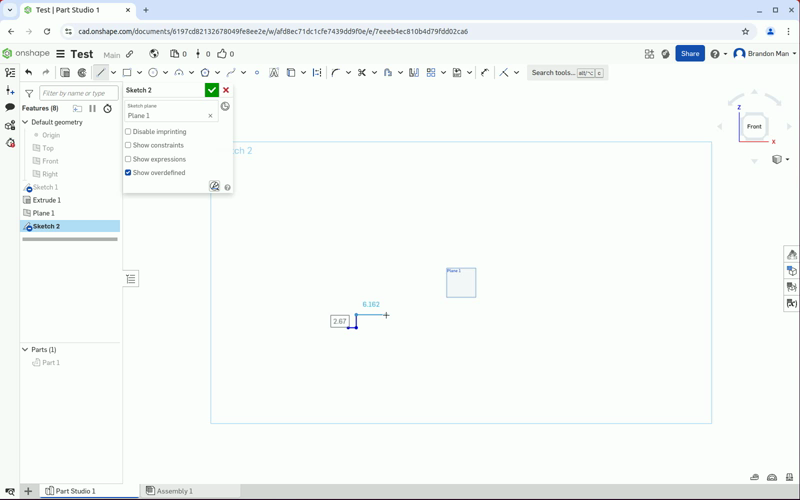
mouse_move(348, 314)
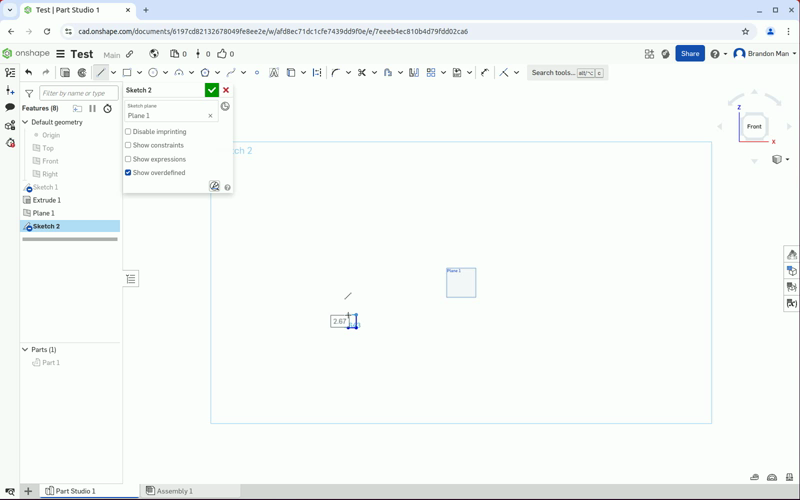
click(348, 314)
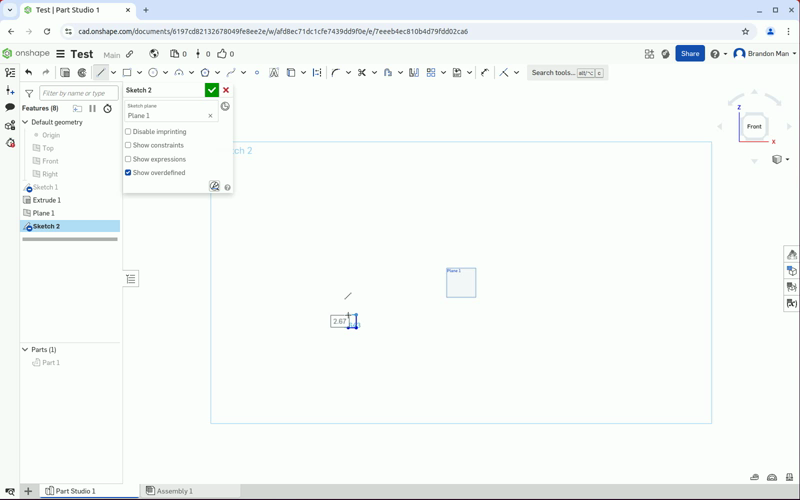
key_up(shift)
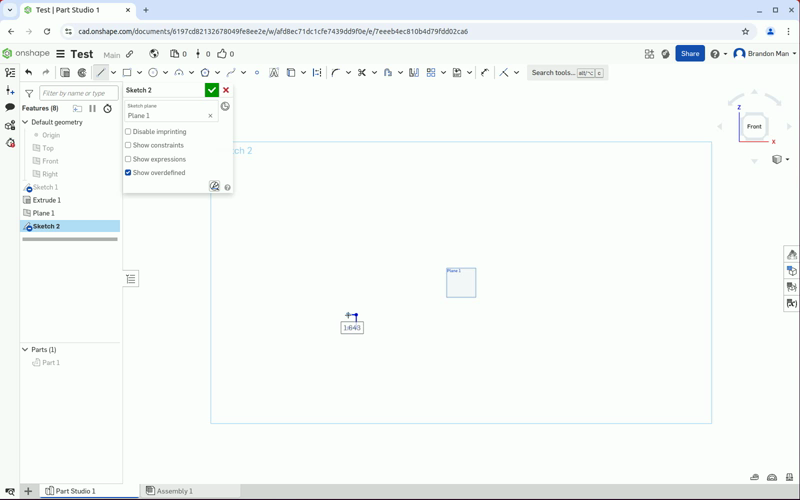
mouse_move(378, 314)
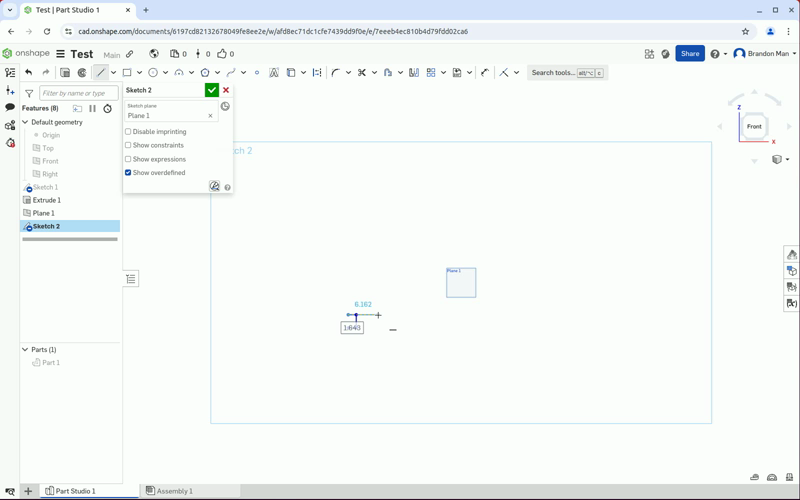
key_down(shift)
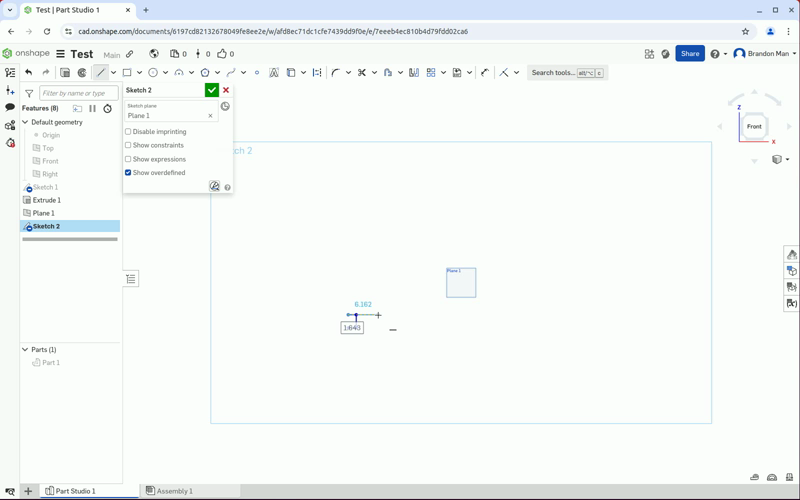
mouse_move(348, 327)
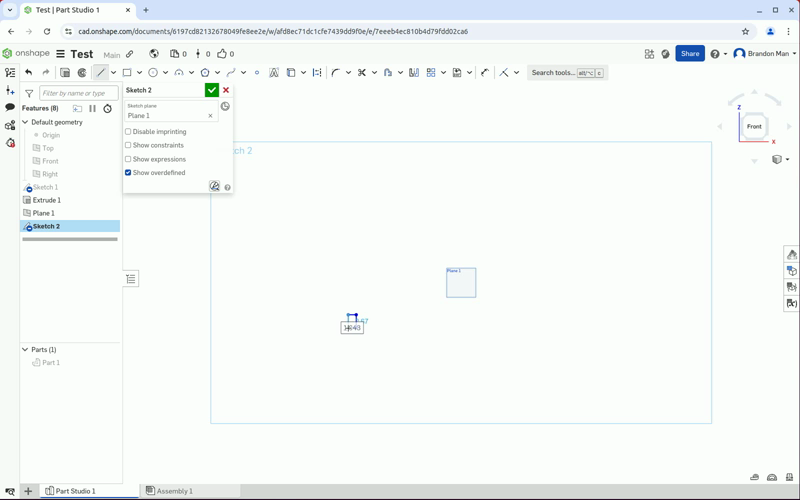
key_up(shift)
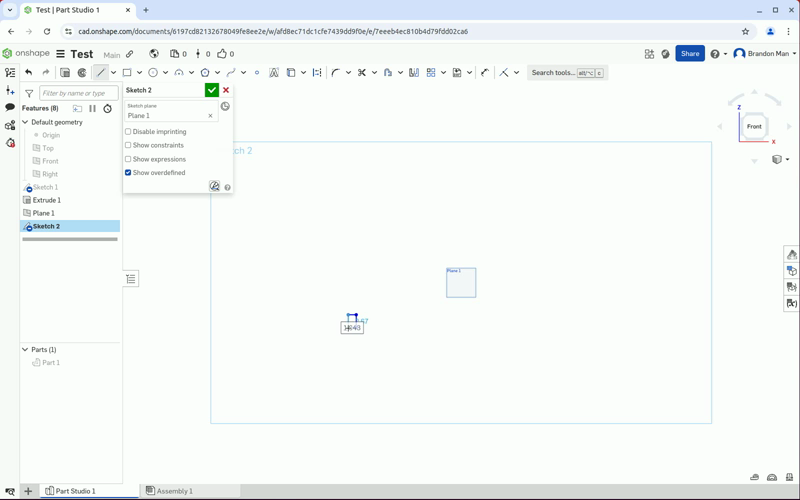
click(348, 327)
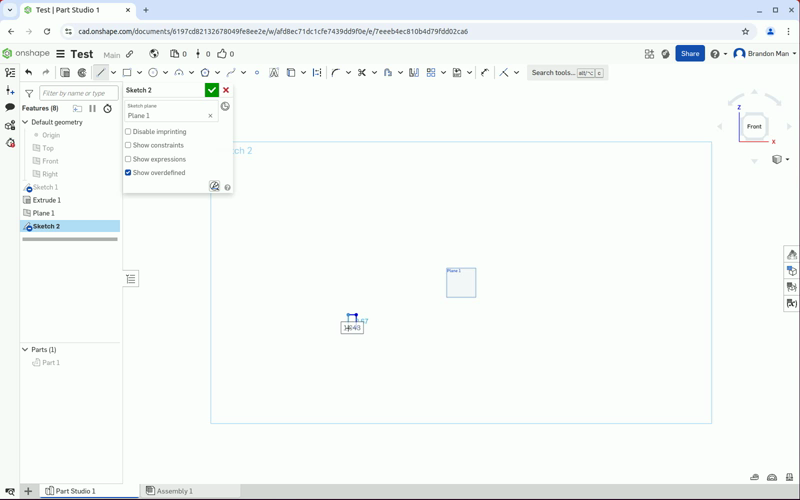
key(esc)
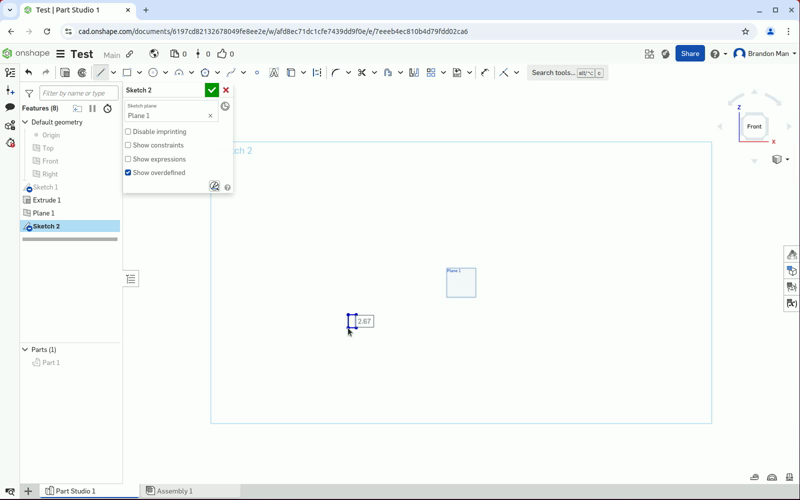
mouse_move(351, 318)
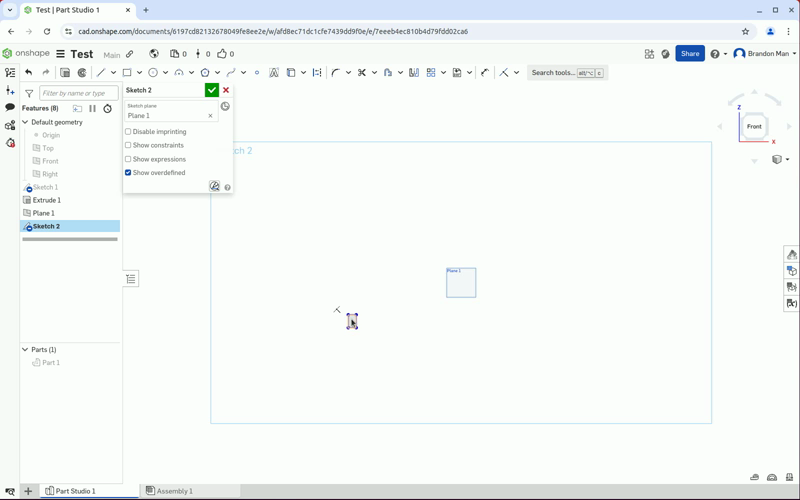
scroll(6)
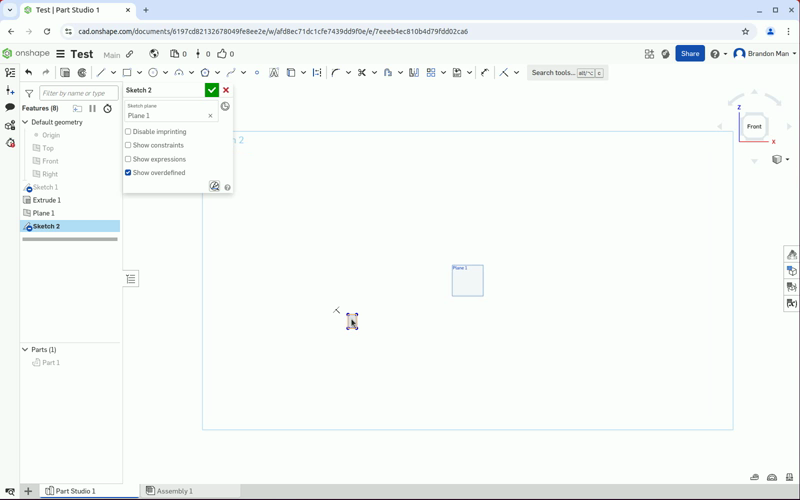
scroll(6)
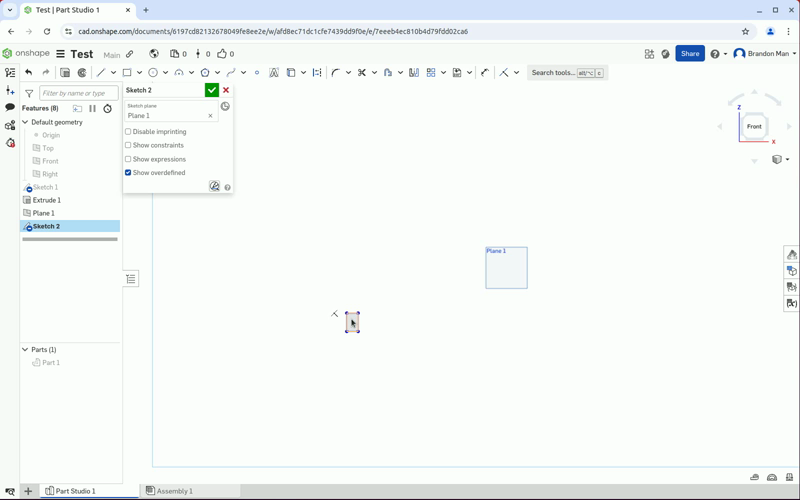
scroll(6)
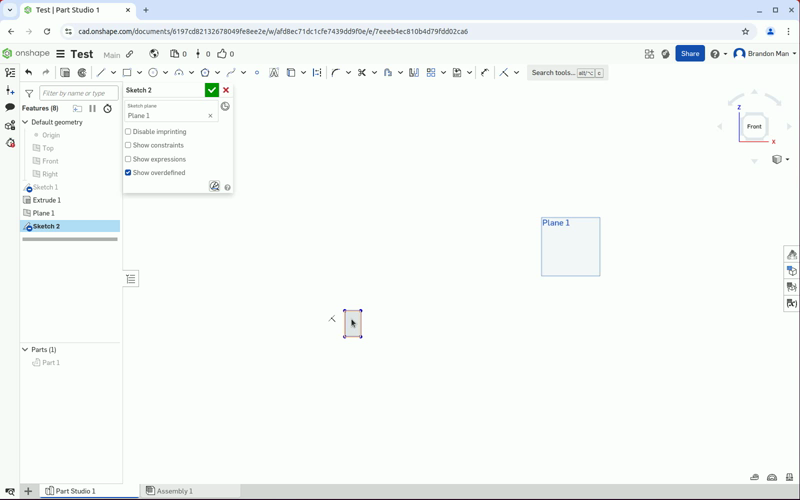
scroll(6)
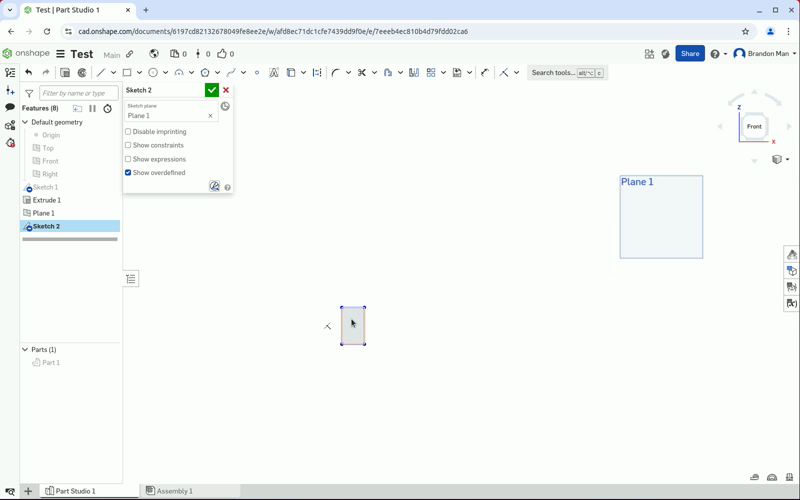
scroll(6)
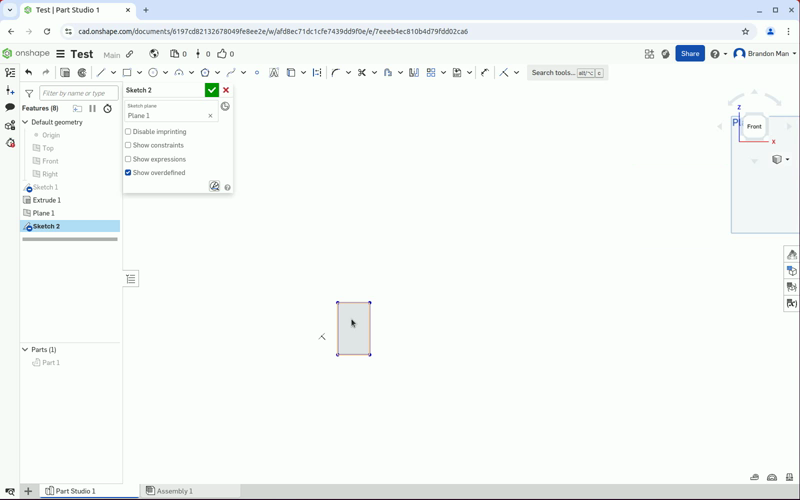
scroll(6)
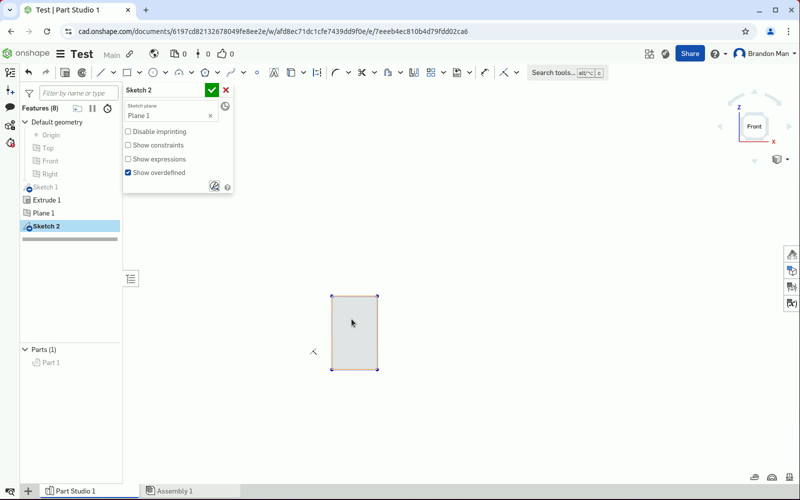
scroll(6)
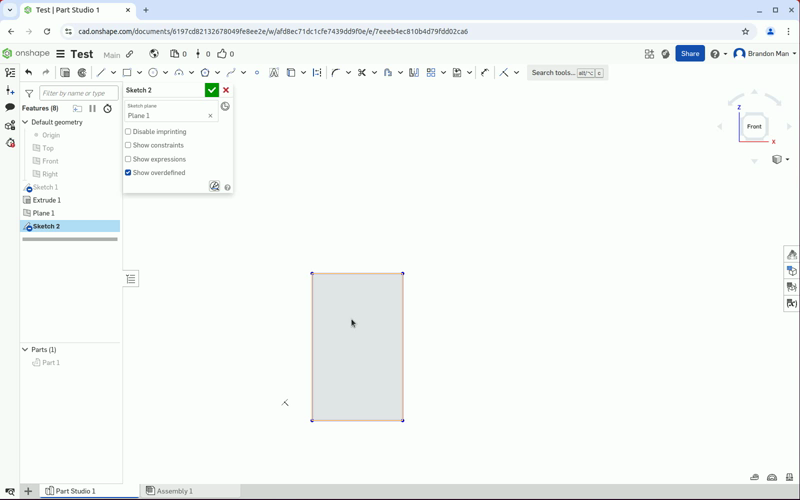
click(351, 318)
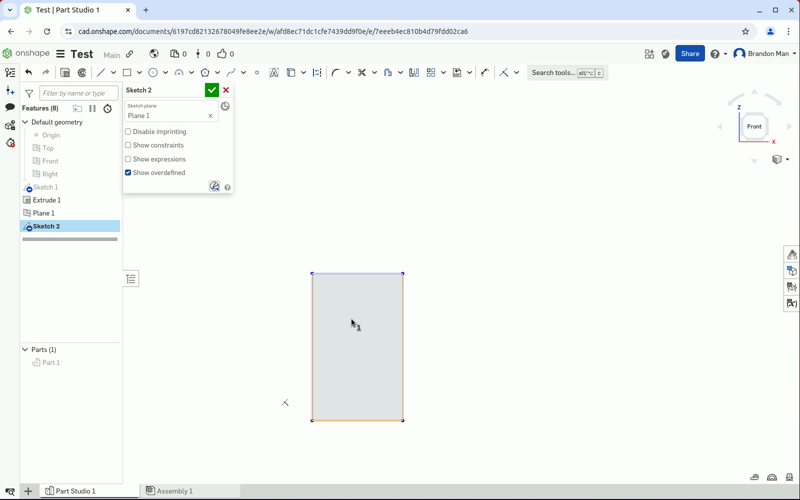
scroll(-6)
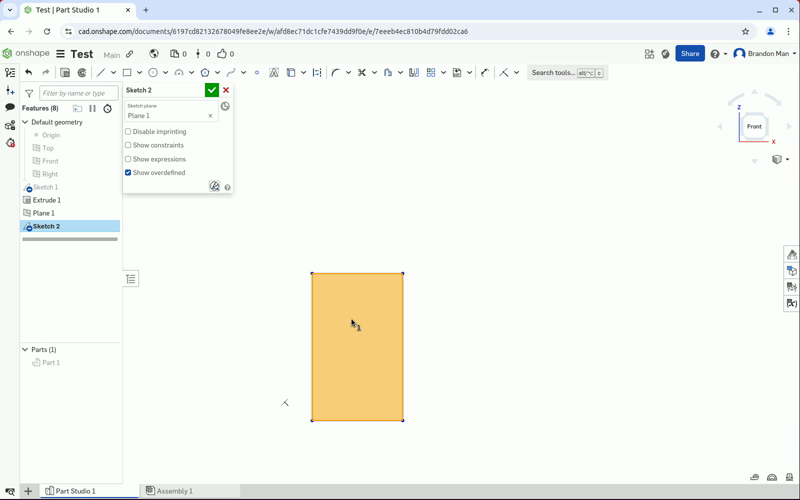
scroll(-6)
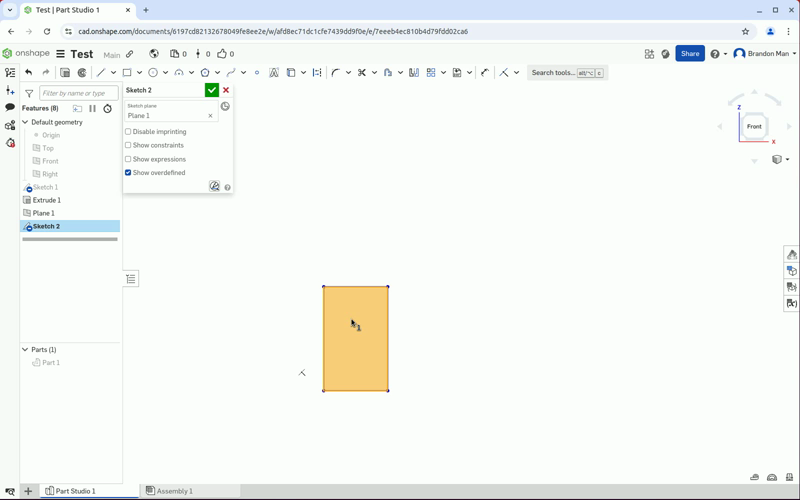
scroll(-6)
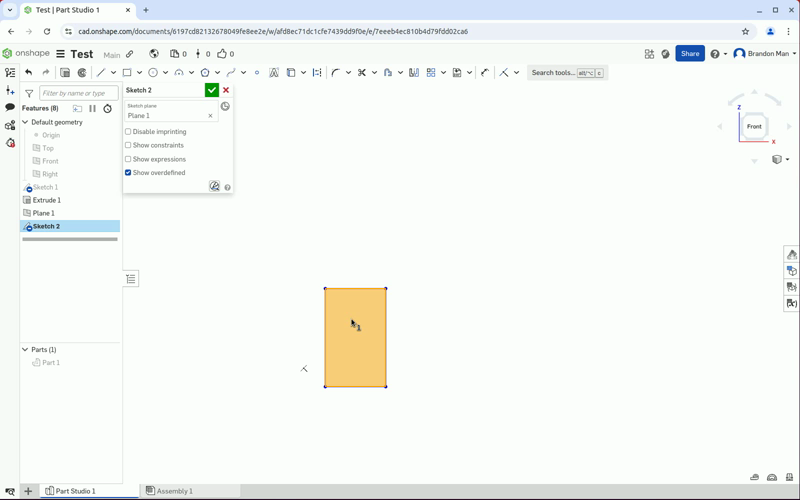
scroll(-6)
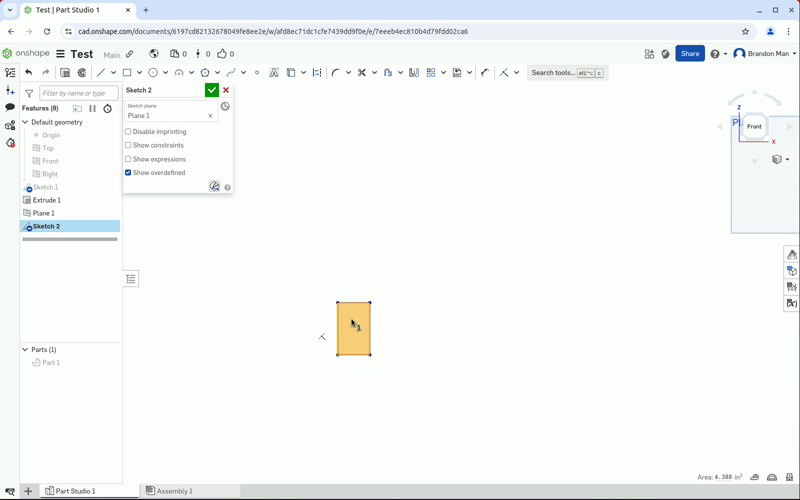
scroll(-6)
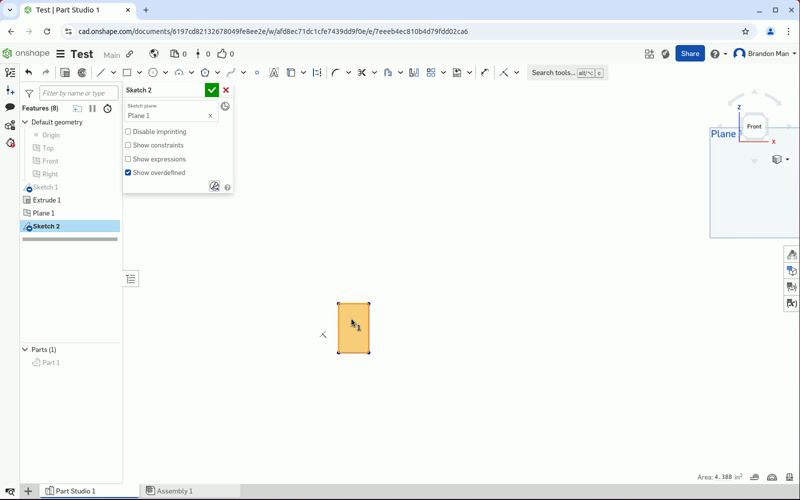
scroll(-6)
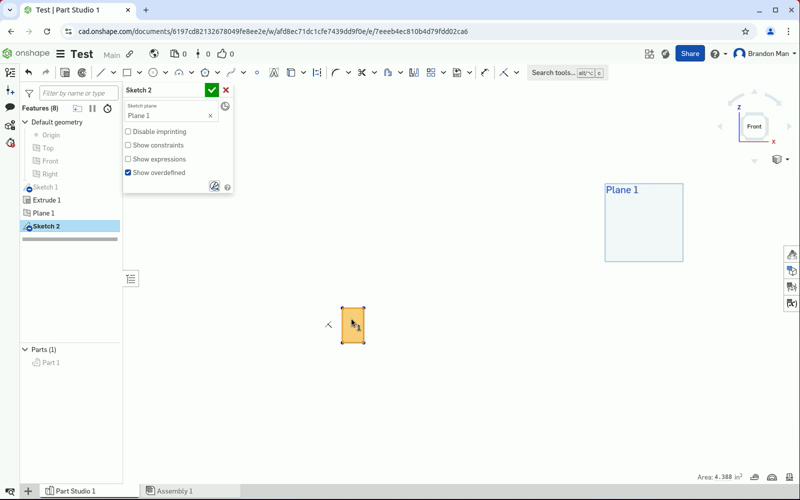
scroll(-6)
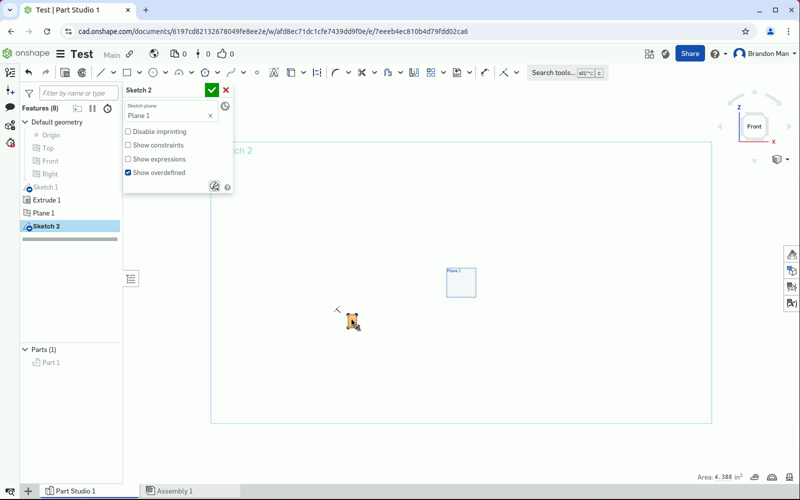
mouse_move(73, 352)
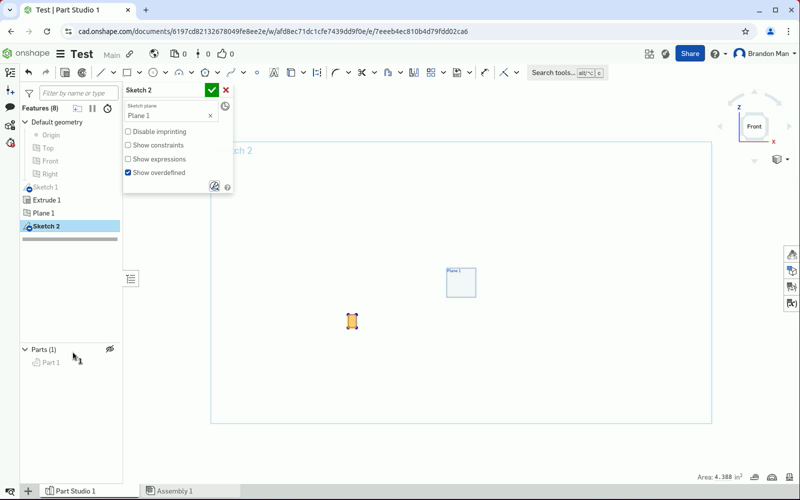
key(shift+y)
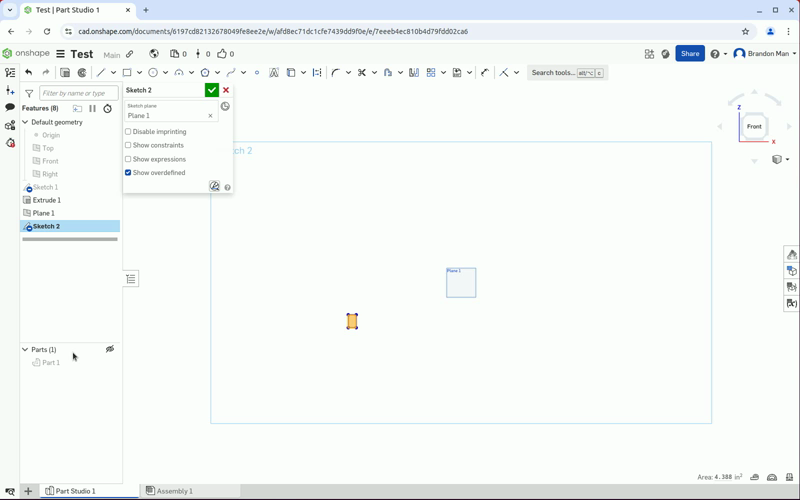
key(shift+e)
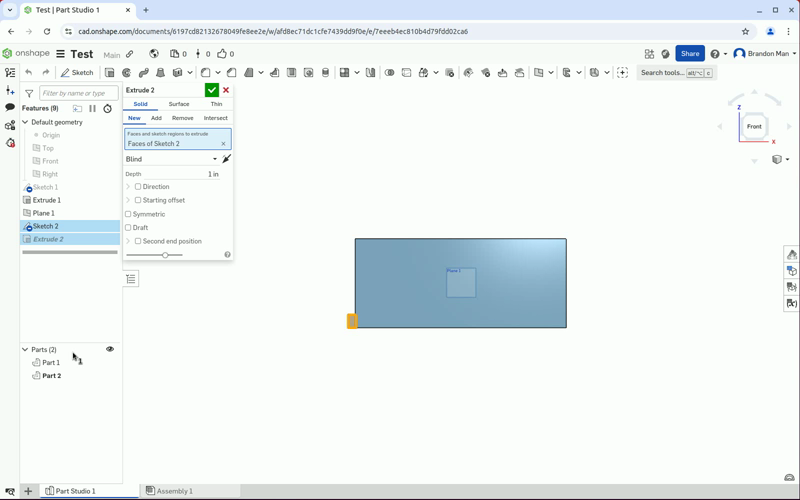
mouse_move(143, 106)
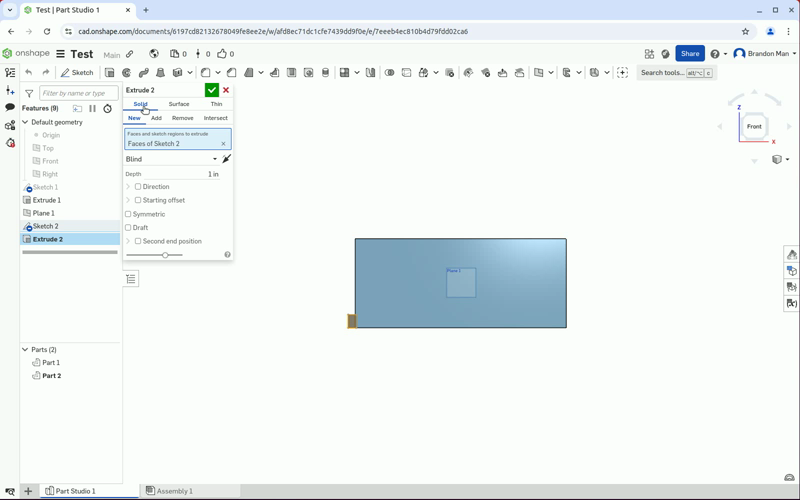
click(143, 106)
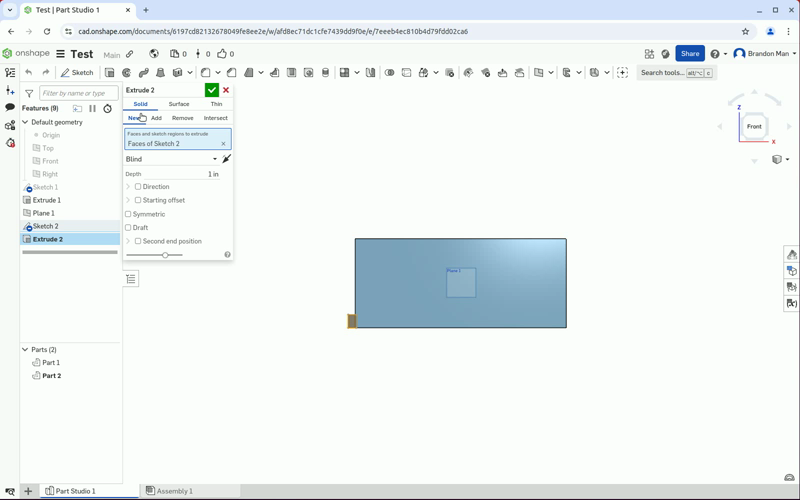
mouse_move(137, 120)
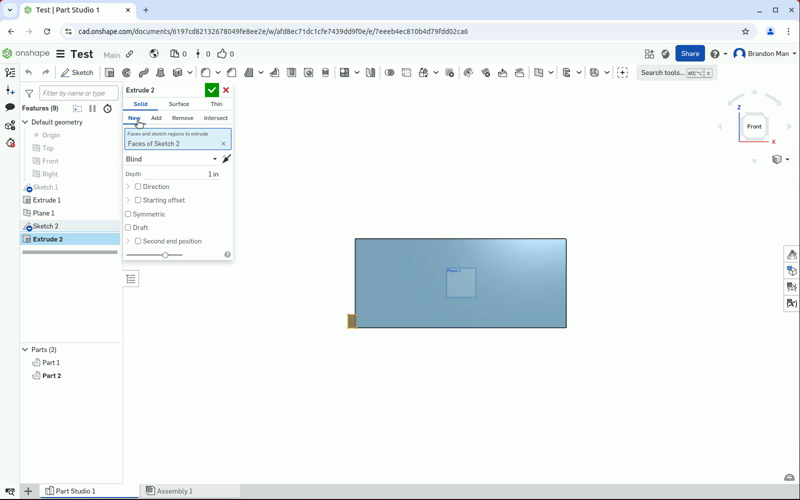
click(137, 120)
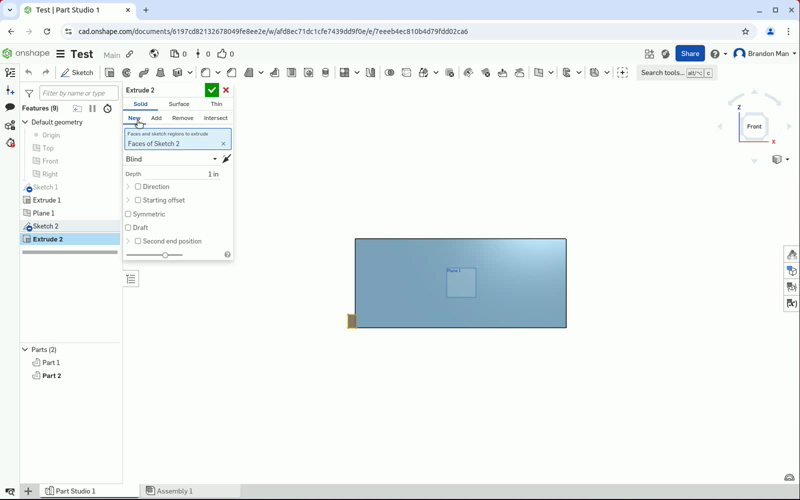
key(tab, 4)
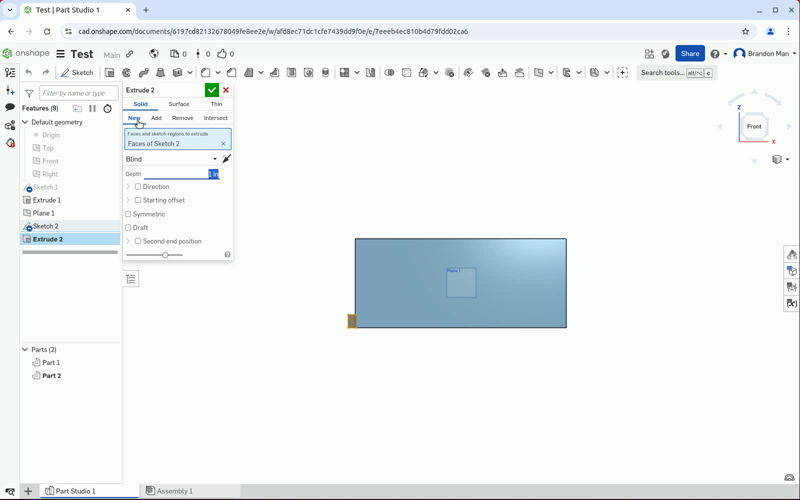
text(-1.444)
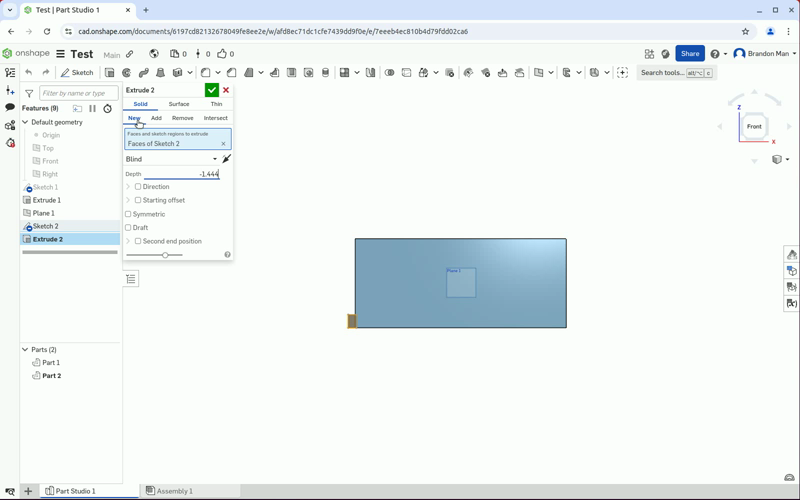
key(enter)
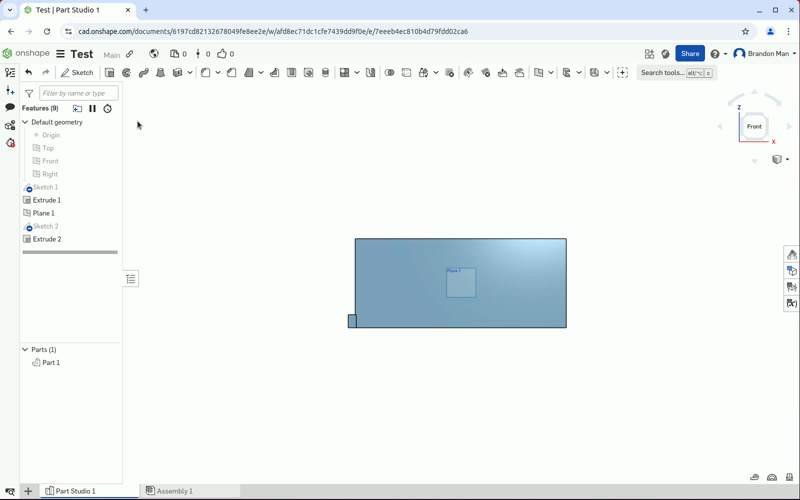
key(shift+h)
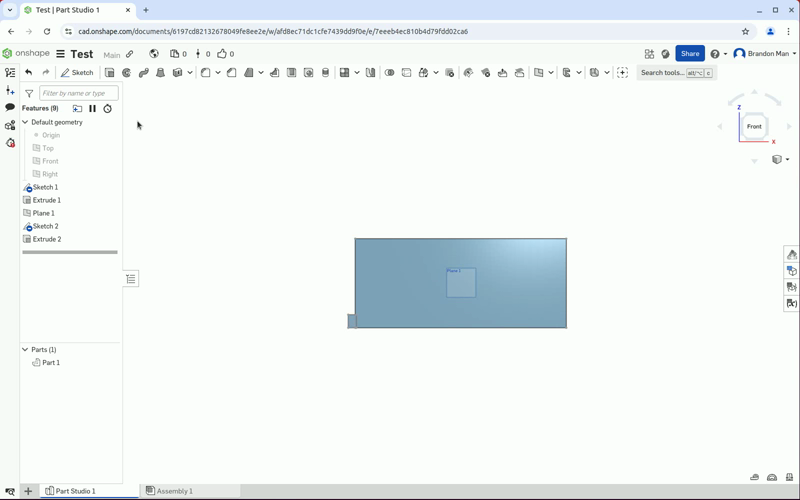
key(shift+h)
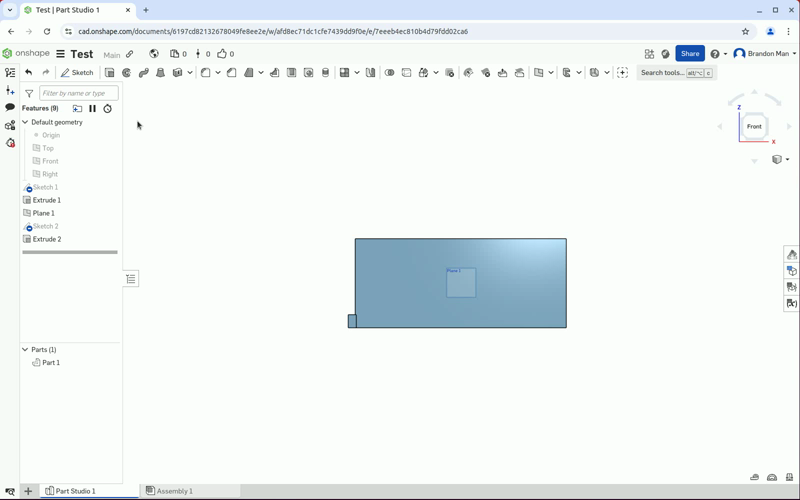
mouse_move(73, 189)
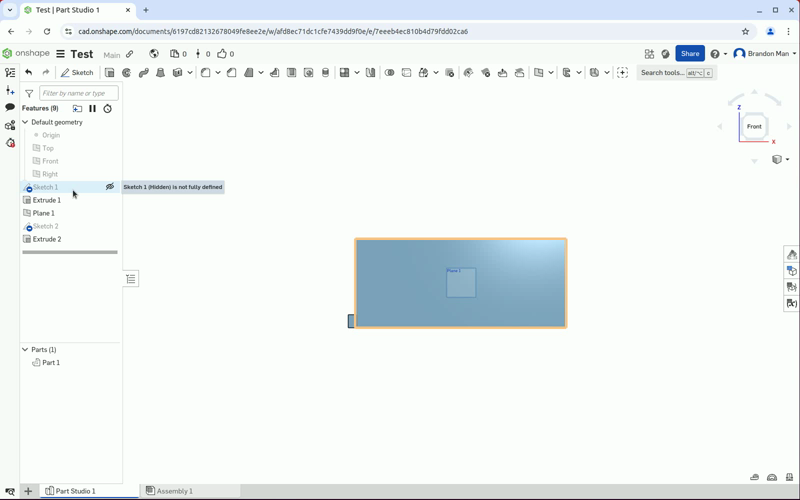
click(73, 189)
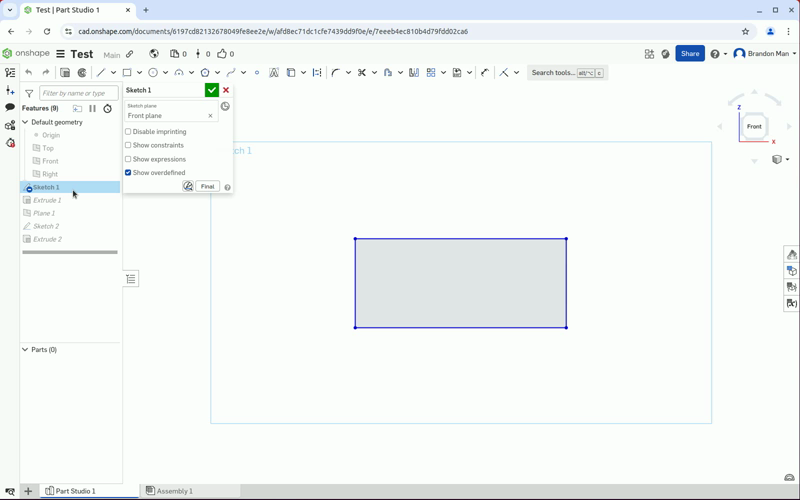
mouse_move(229, 92)
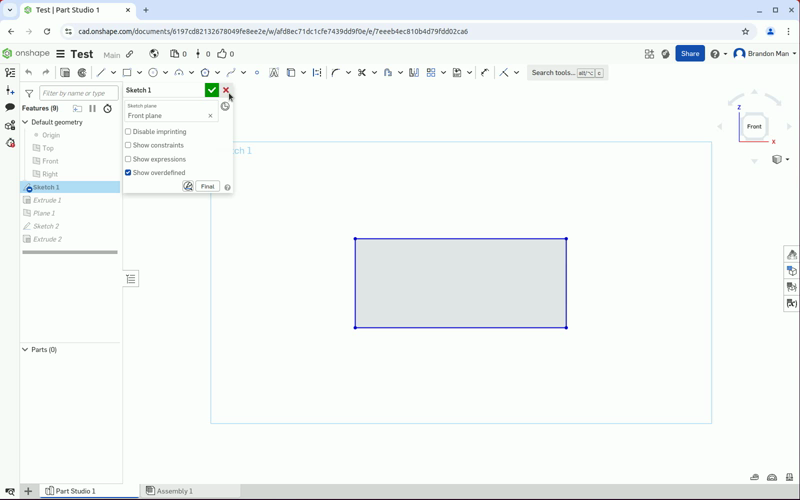
click(229, 92)
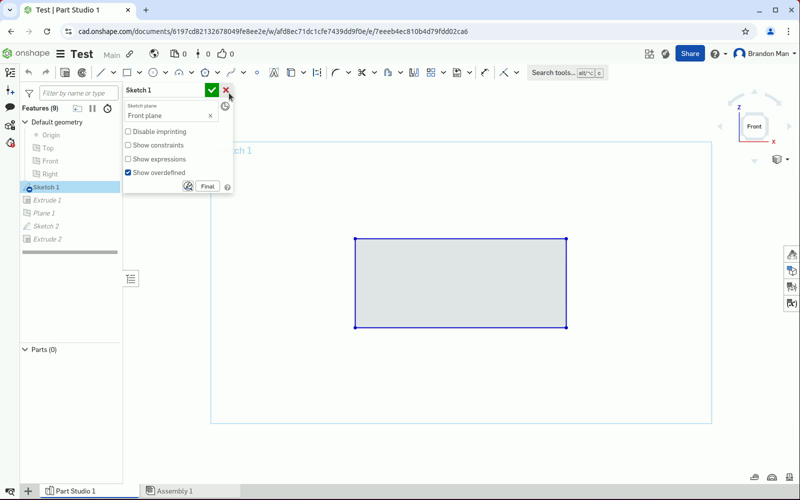
key(shift+s)
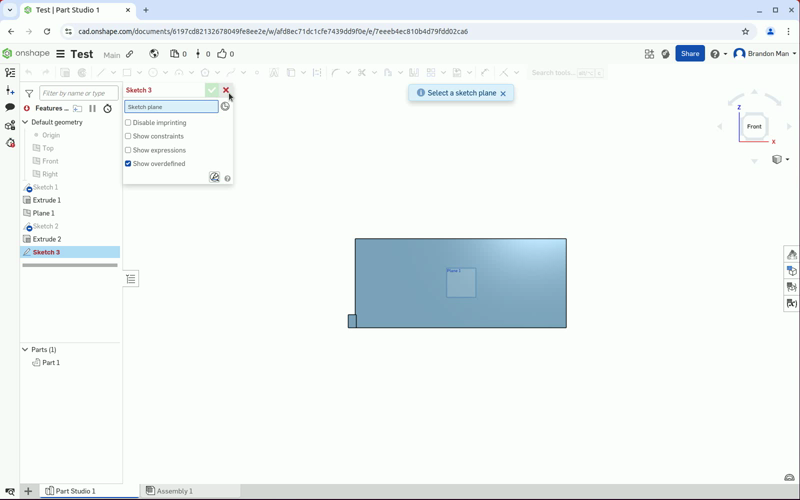
mouse_move(73, 215)
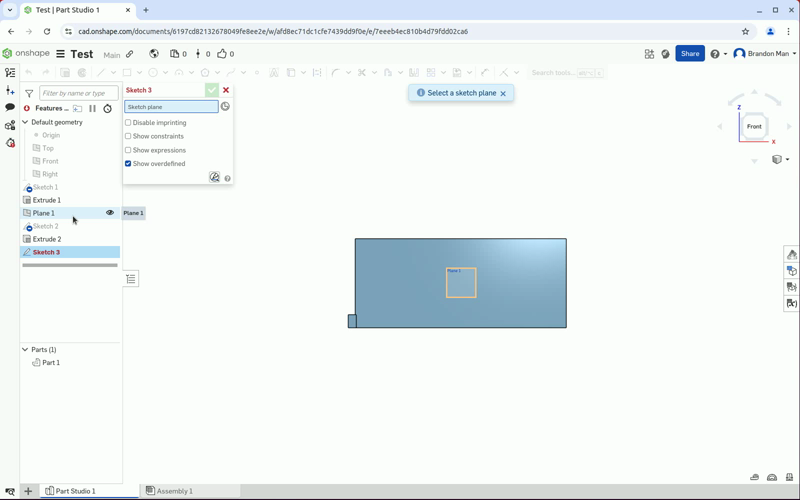
click(73, 215)
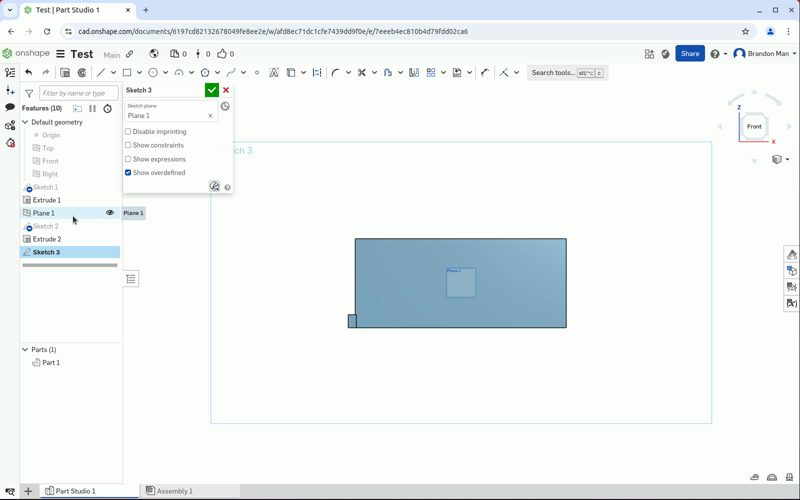
mouse_move(73, 352)
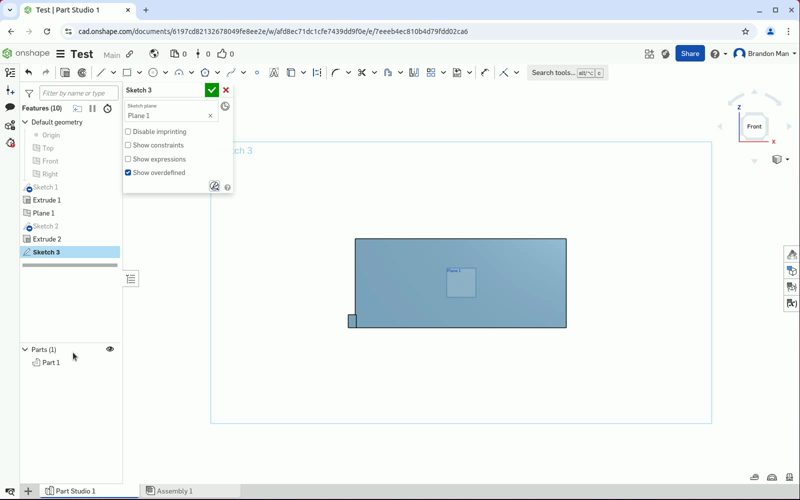
key(y)
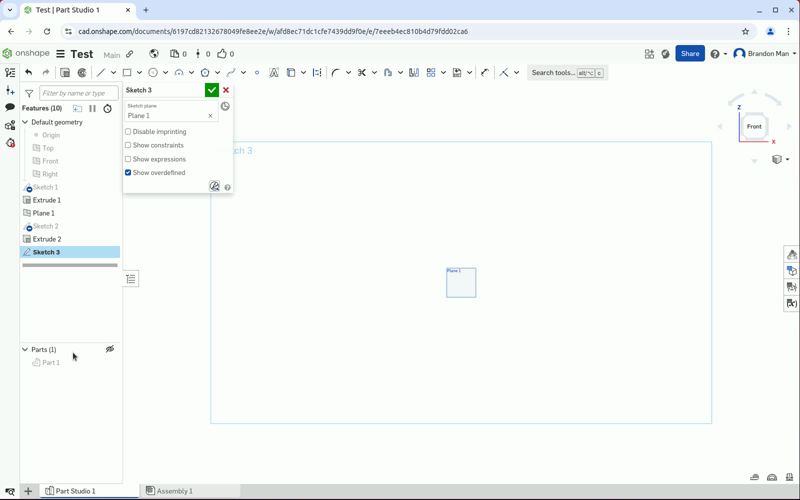
key(l)
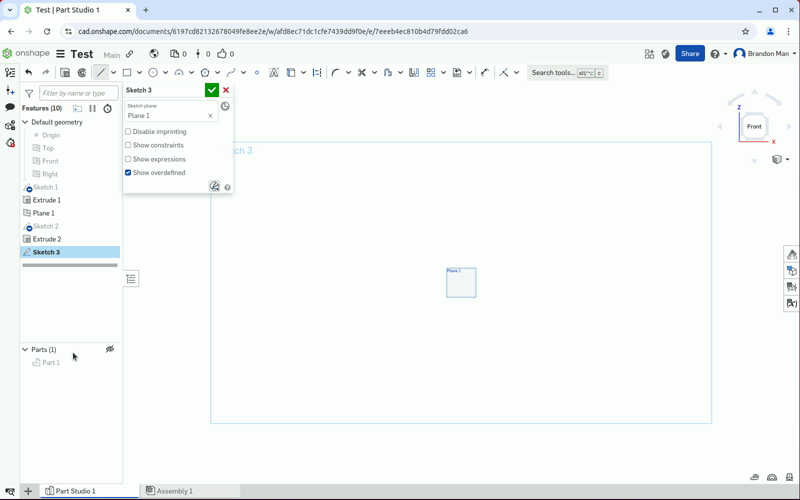
key_down(shift)
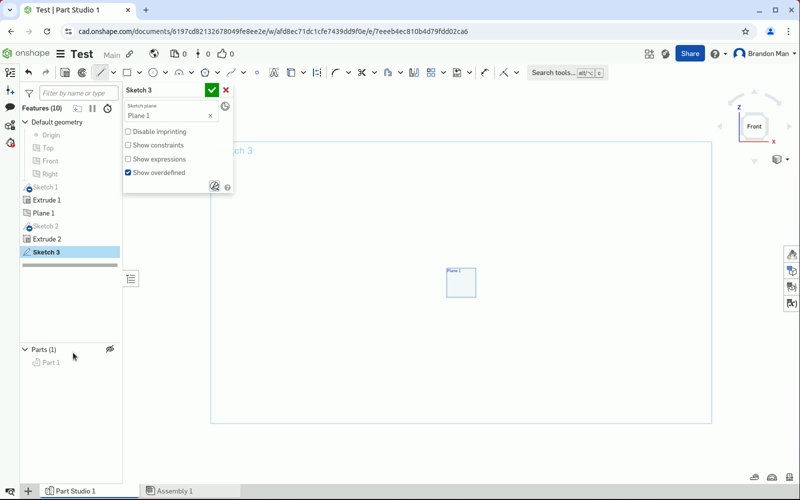
mouse_move(348, 305)
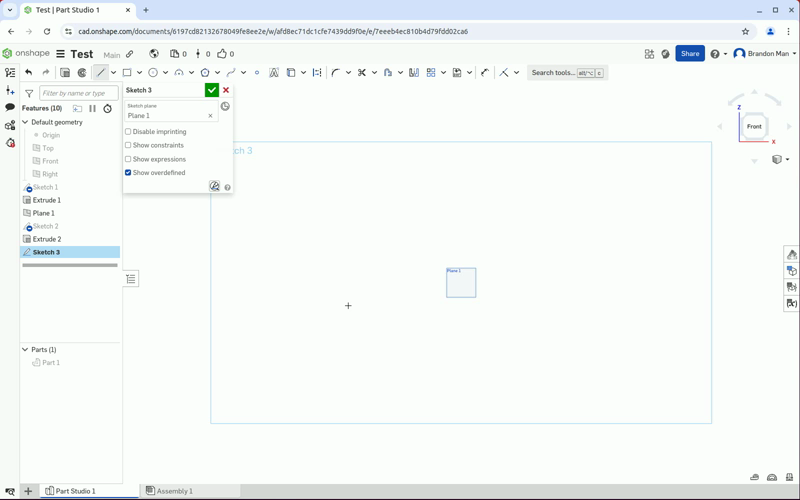
click(348, 305)
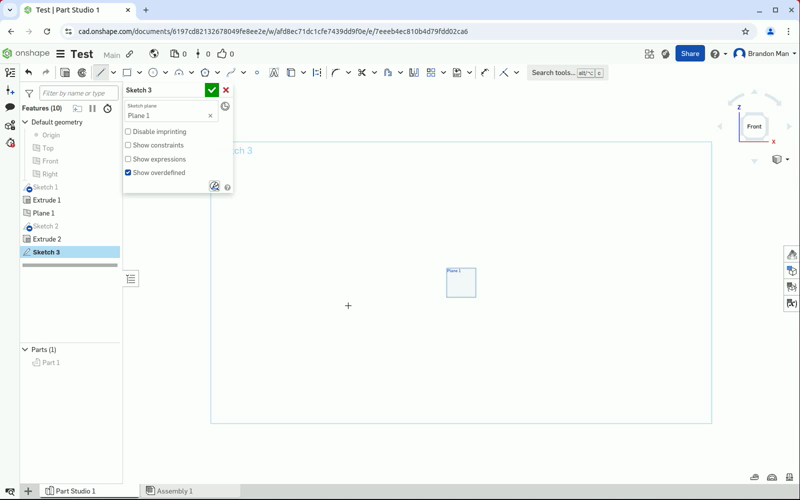
key_up(shift)
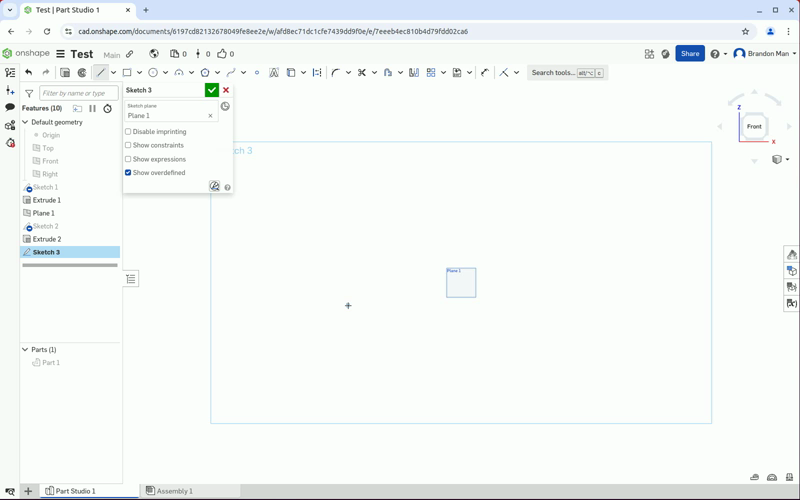
key_down(shift)
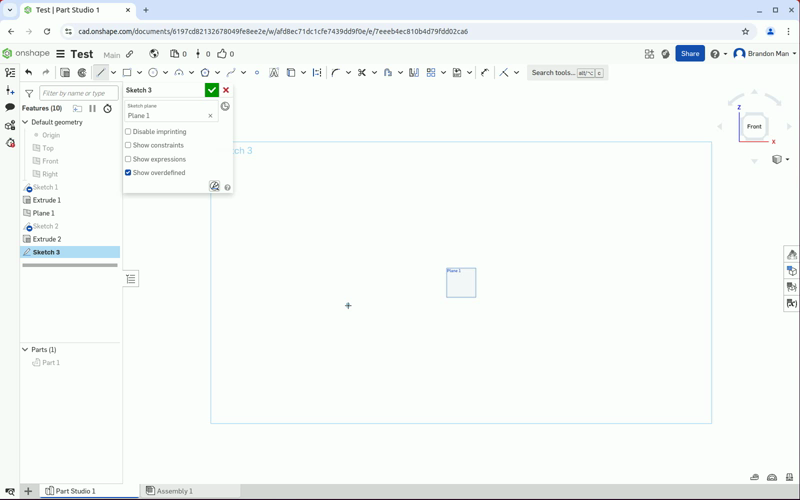
mouse_move(378, 305)
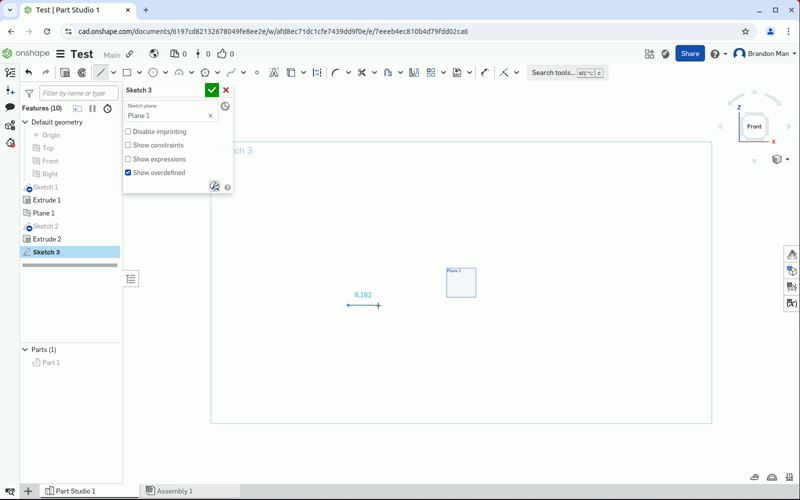
mouse_move(356, 305)
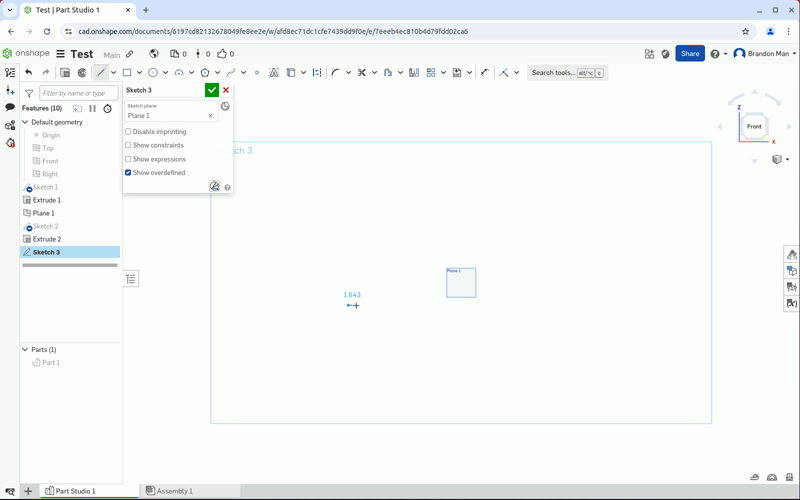
click(356, 305)
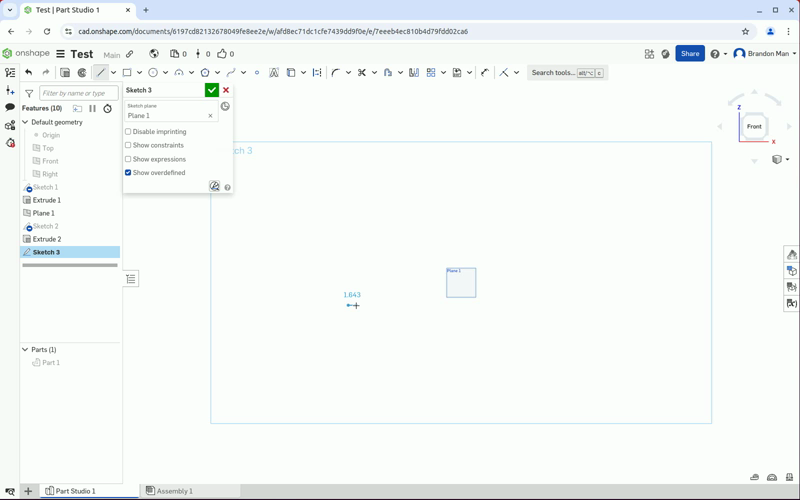
key_up(shift)
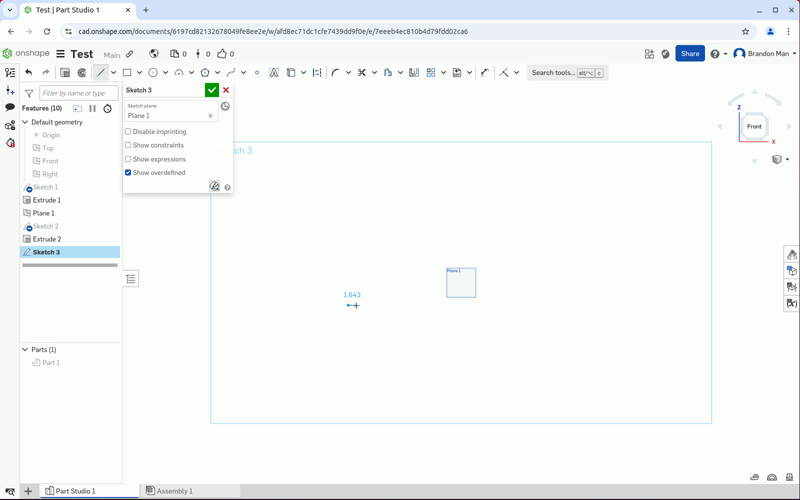
key_down(shift)
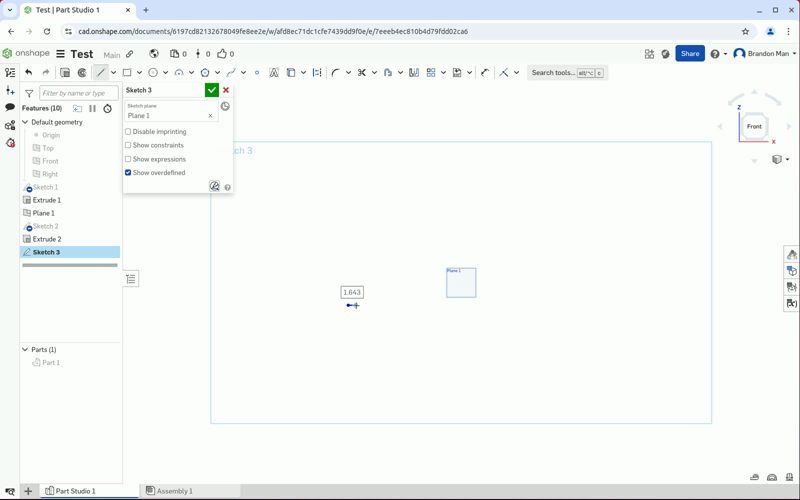
mouse_move(386, 305)
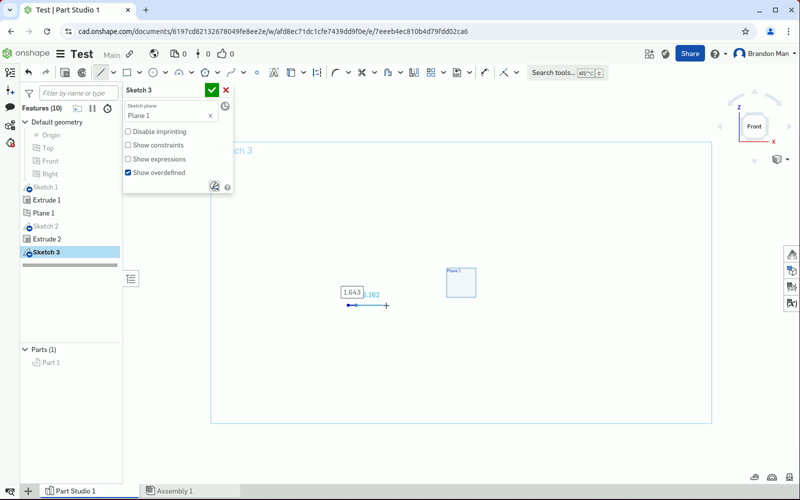
mouse_move(356, 292)
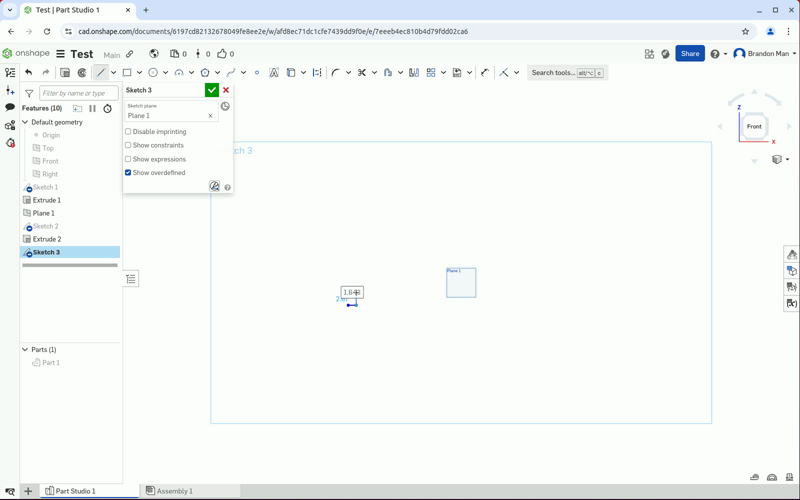
click(356, 292)
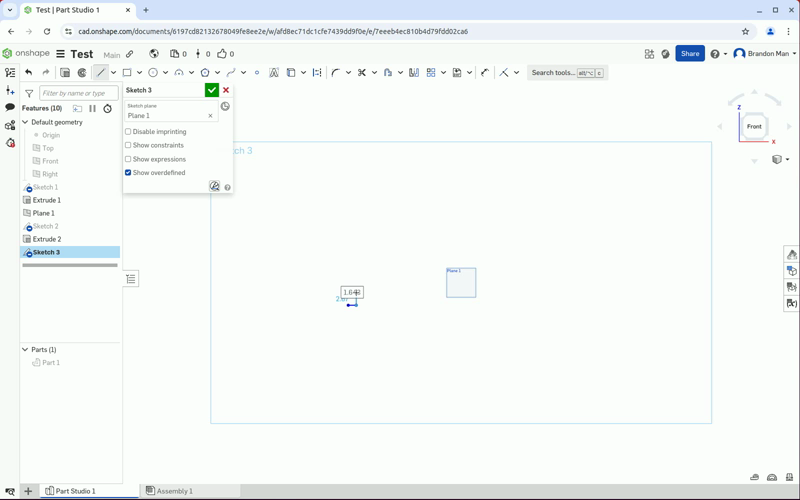
key_up(shift)
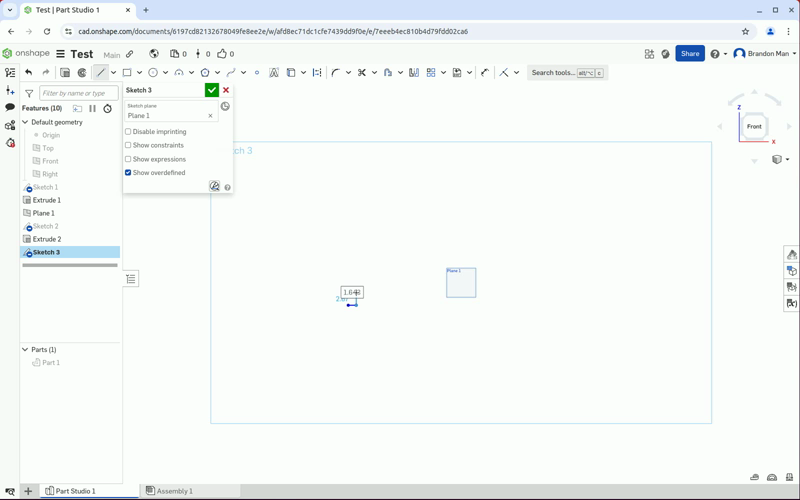
key_down(shift)
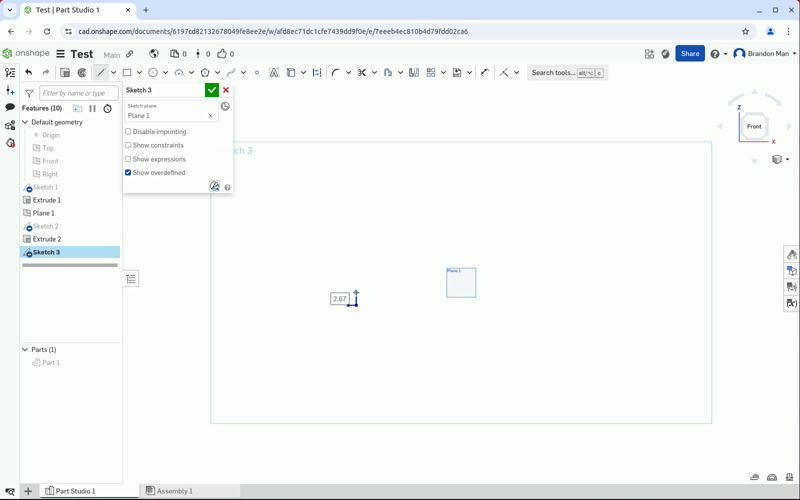
mouse_move(386, 292)
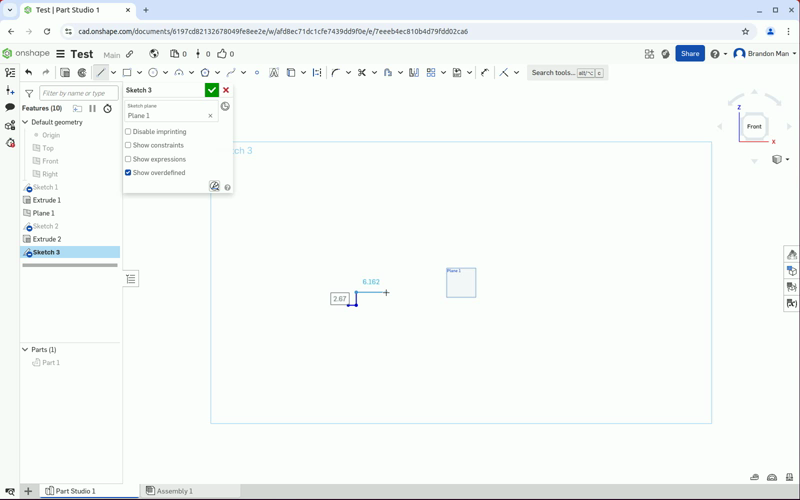
mouse_move(348, 292)
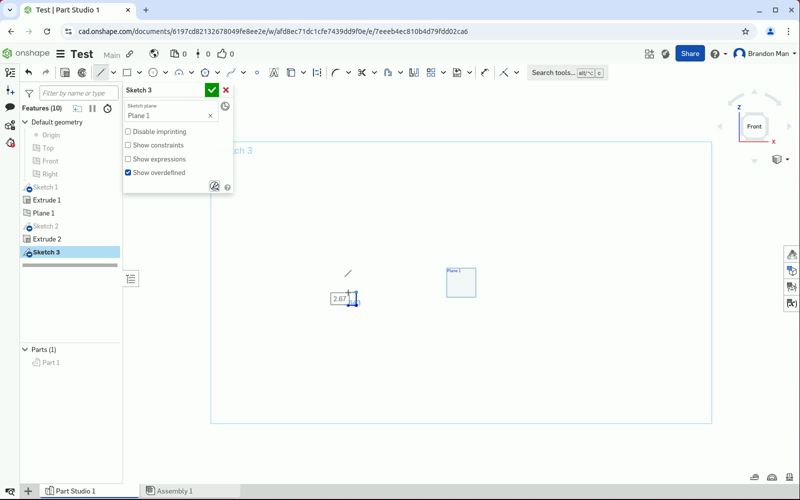
click(348, 292)
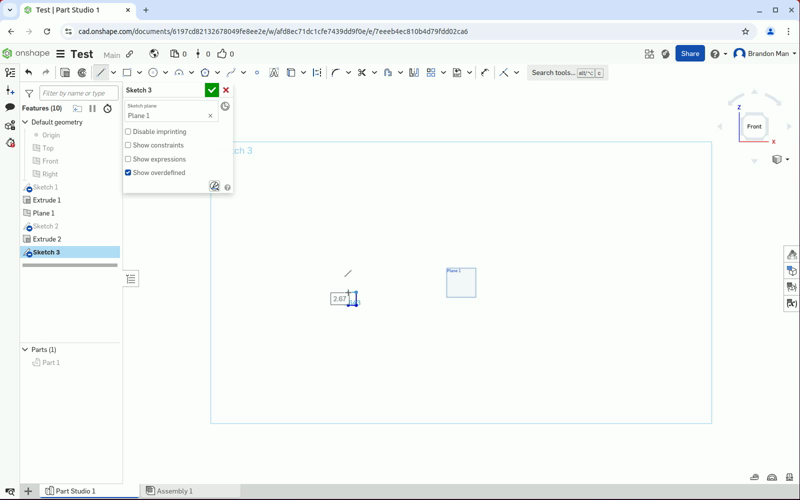
key_up(shift)
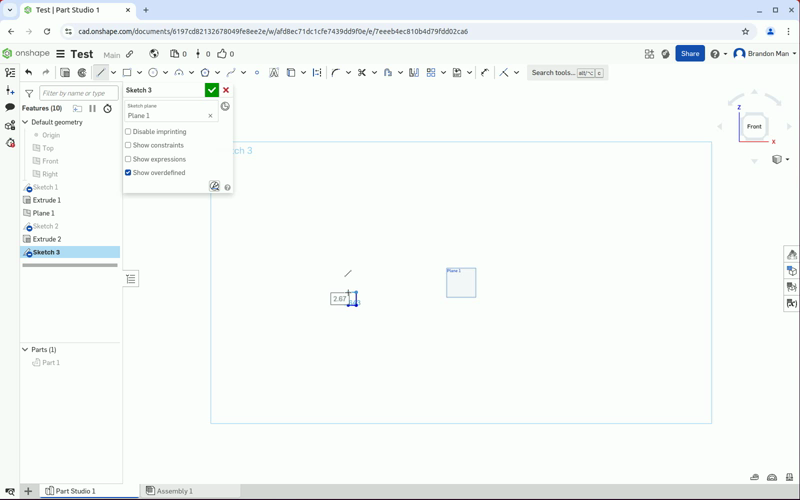
mouse_move(378, 292)
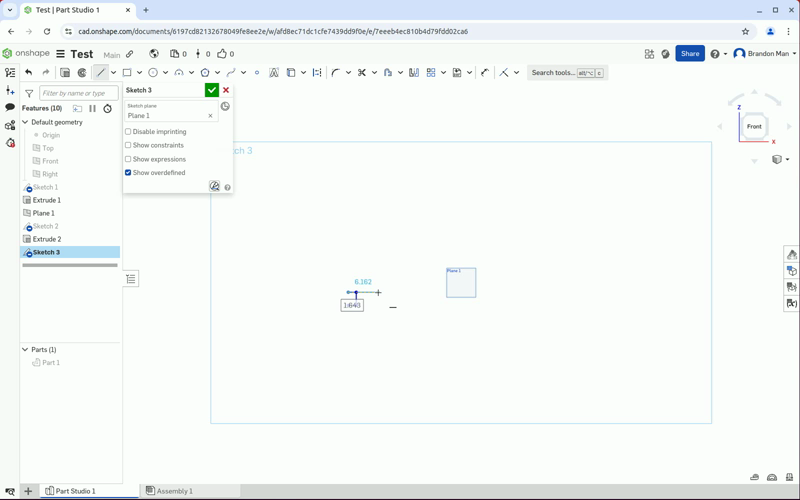
key_down(shift)
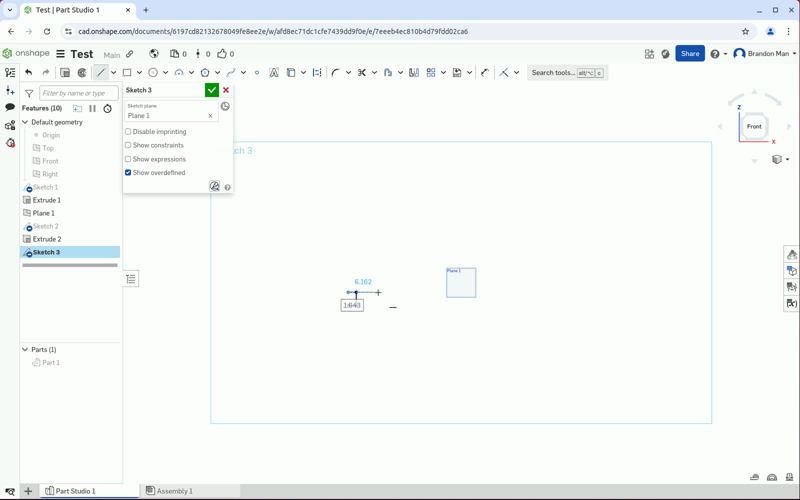
mouse_move(348, 305)
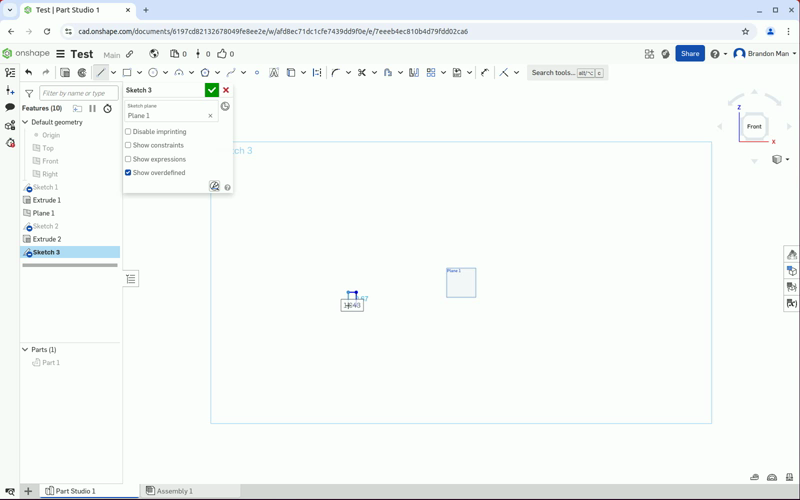
key_up(shift)
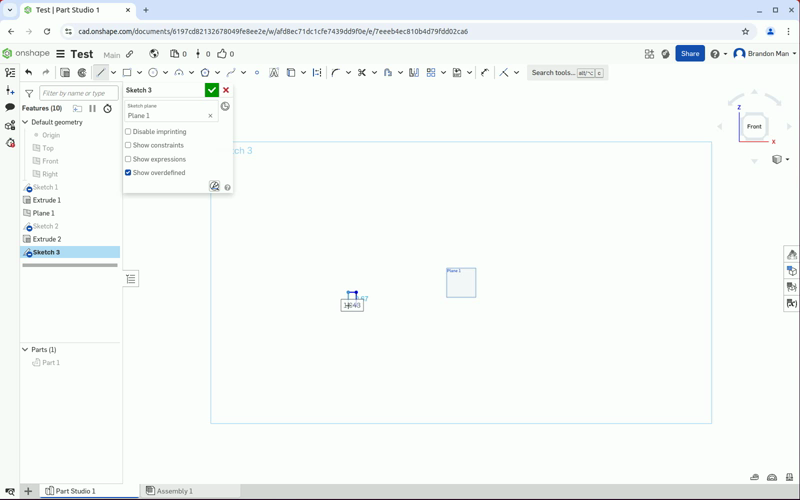
click(348, 305)
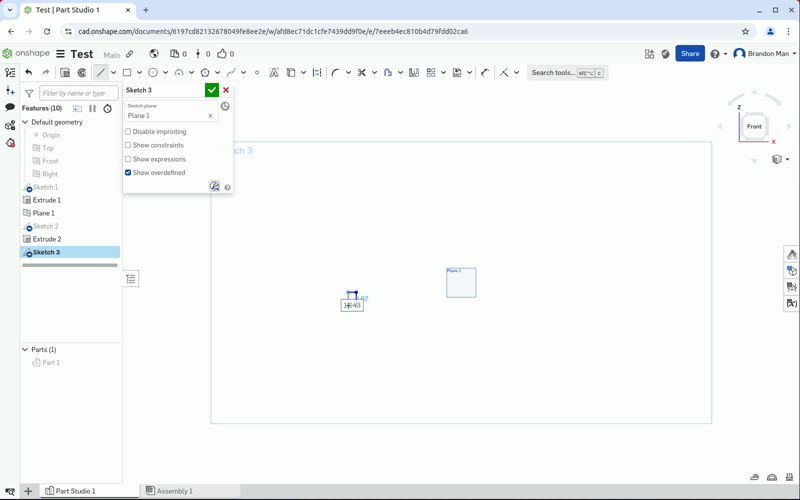
key(esc)
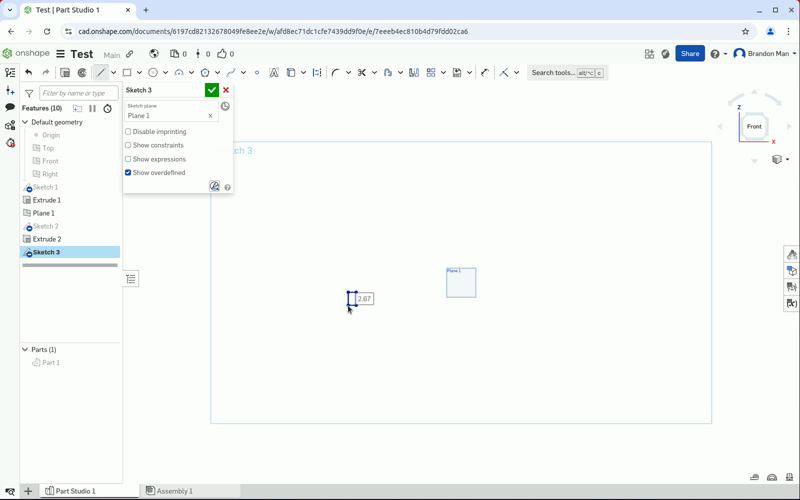
mouse_move(350, 295)
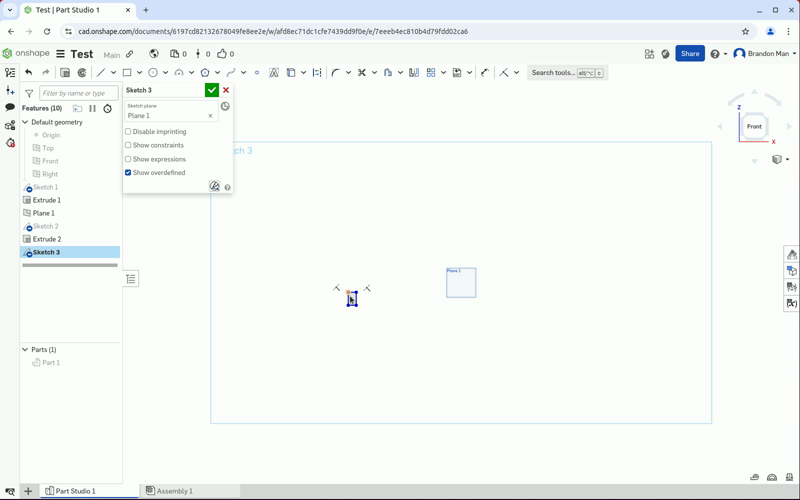
scroll(6)
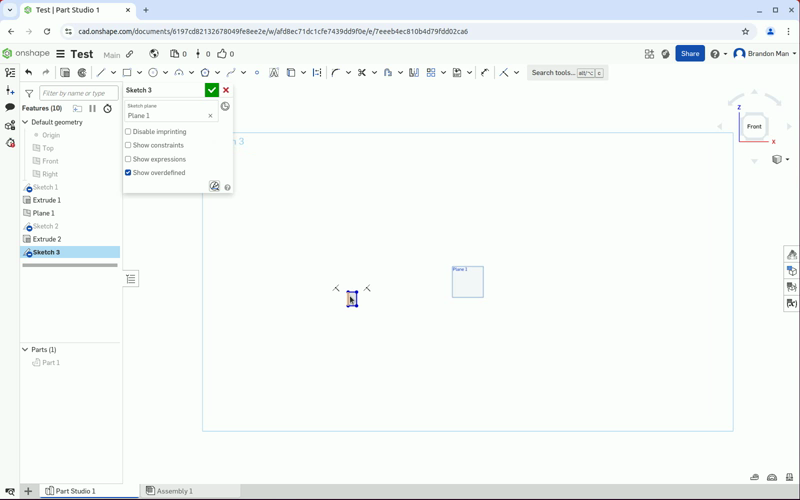
scroll(6)
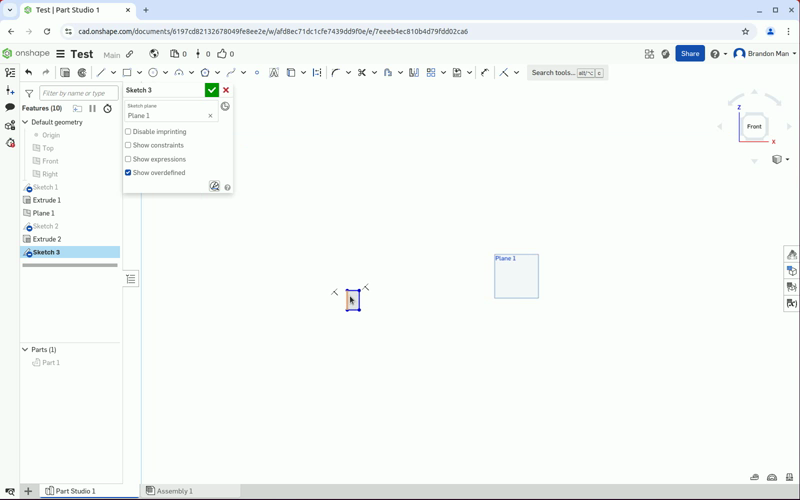
scroll(6)
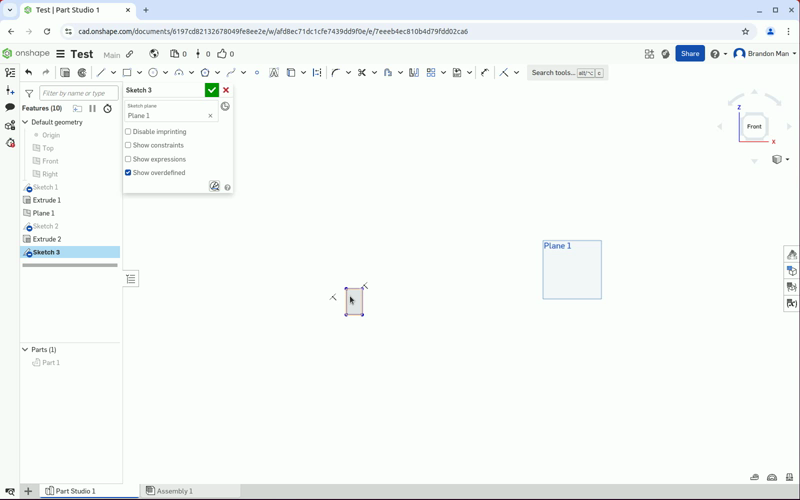
scroll(6)
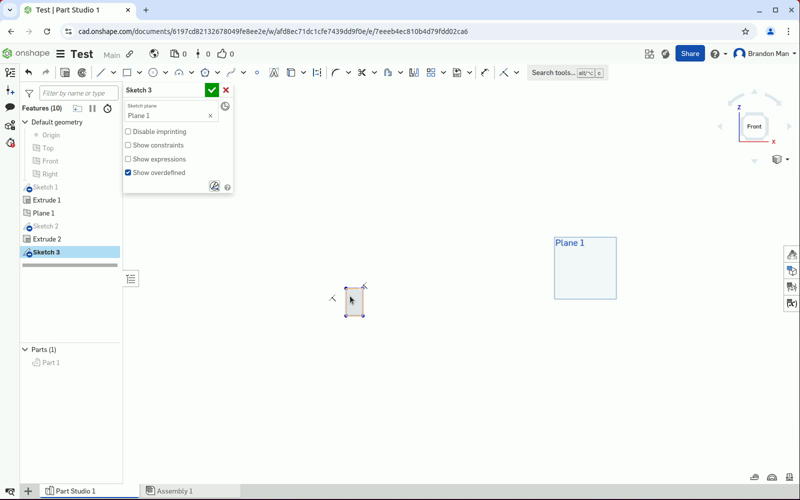
scroll(6)
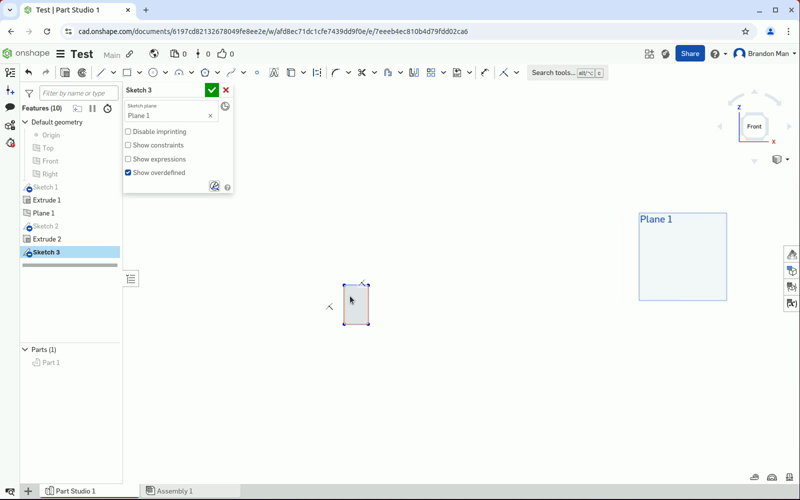
scroll(6)
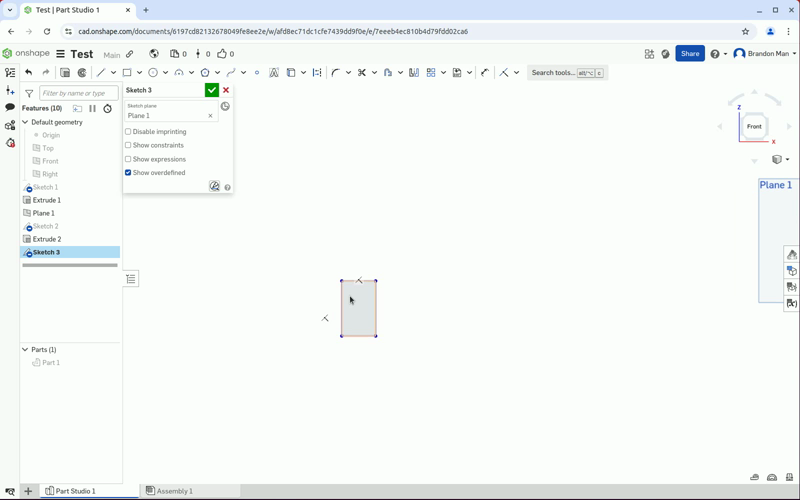
scroll(6)
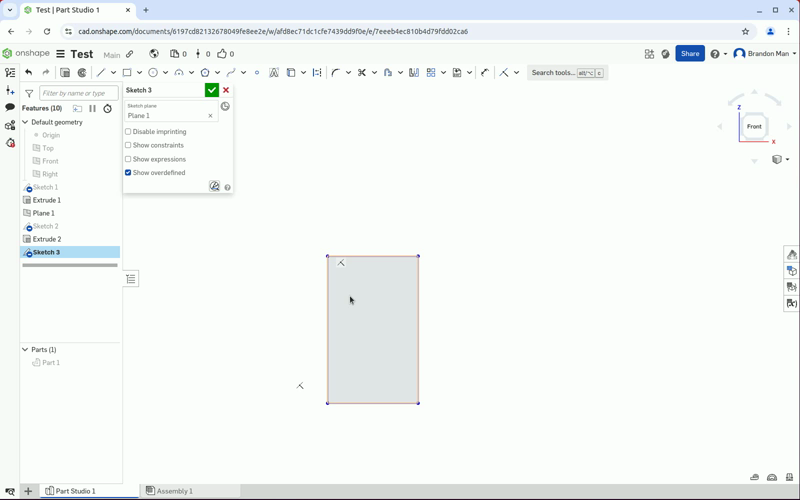
click(350, 295)
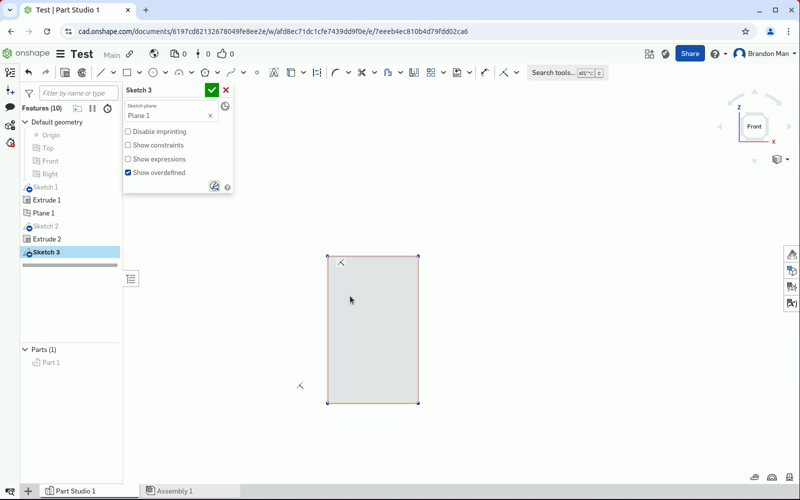
scroll(-6)
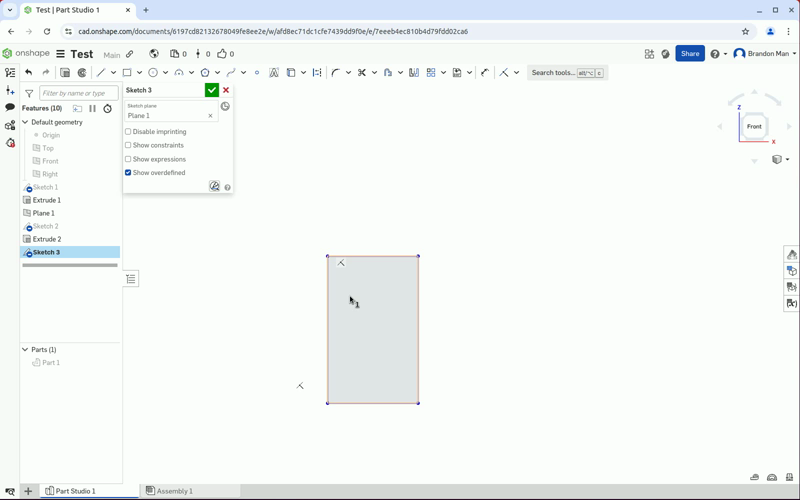
scroll(-6)
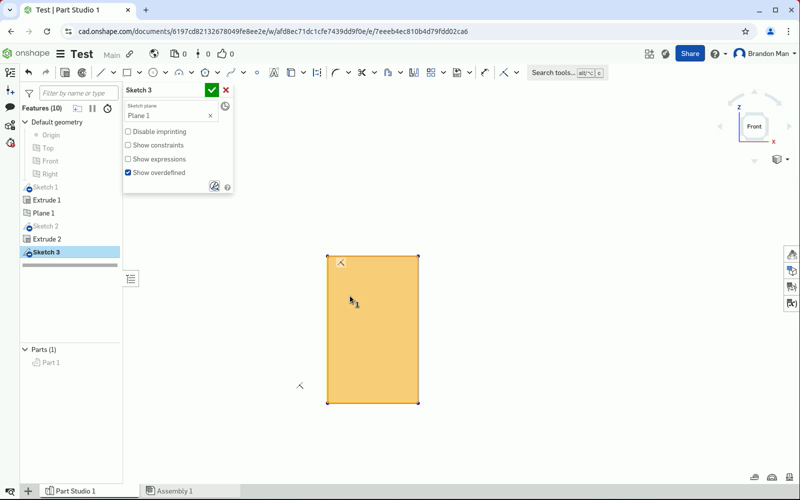
scroll(-6)
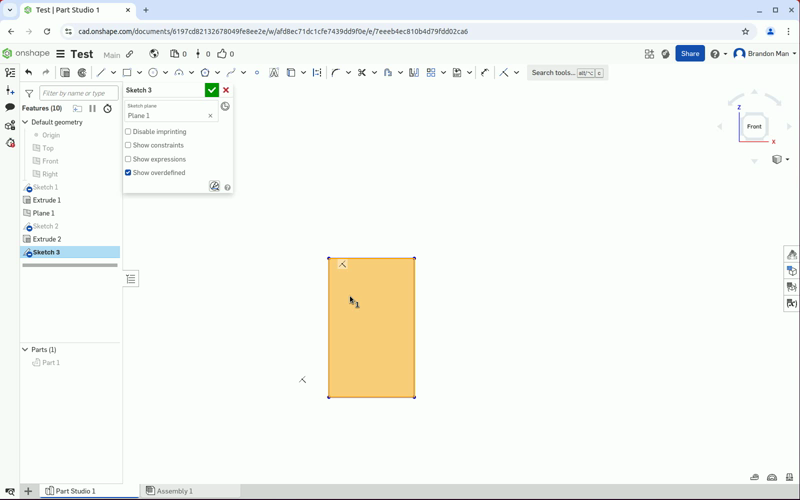
scroll(-6)
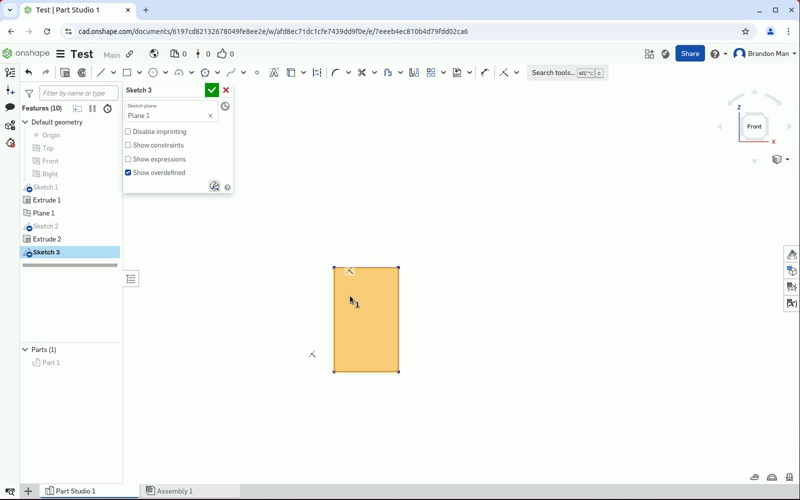
scroll(-6)
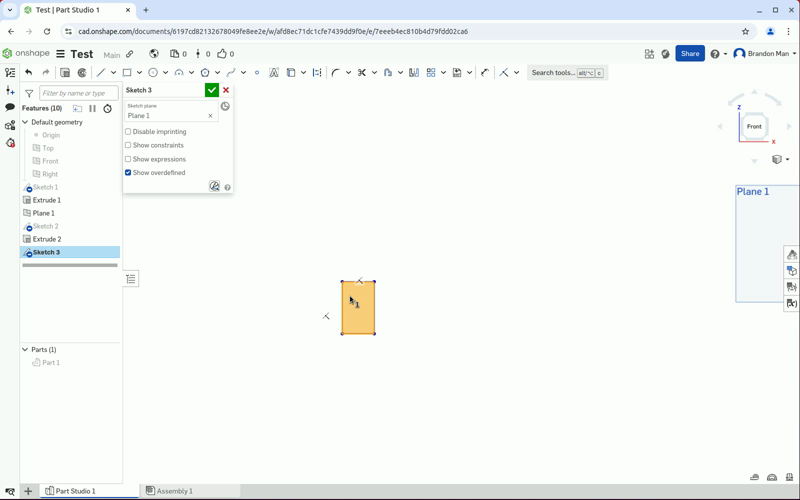
scroll(-6)
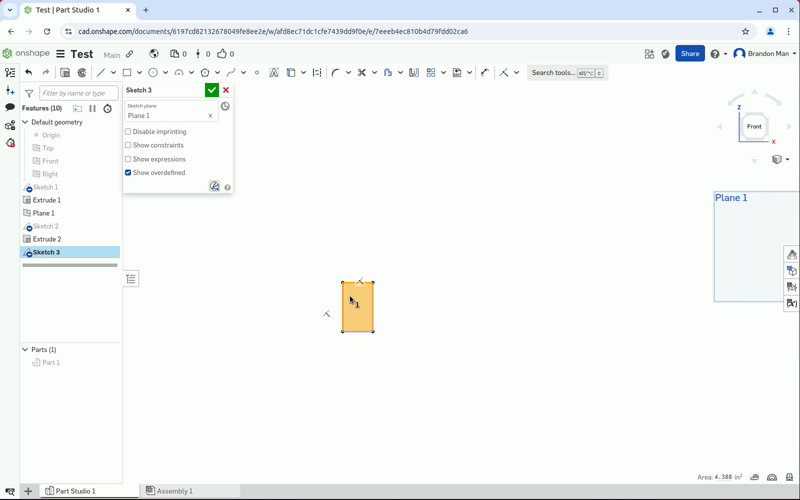
scroll(-6)
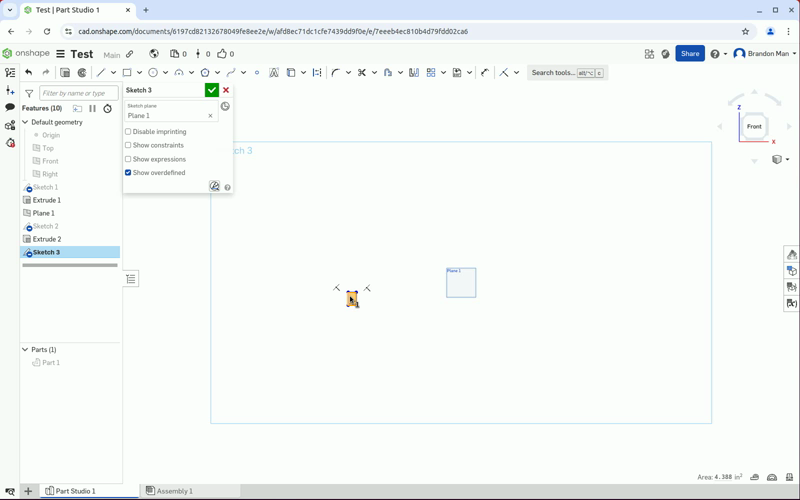
mouse_move(73, 352)
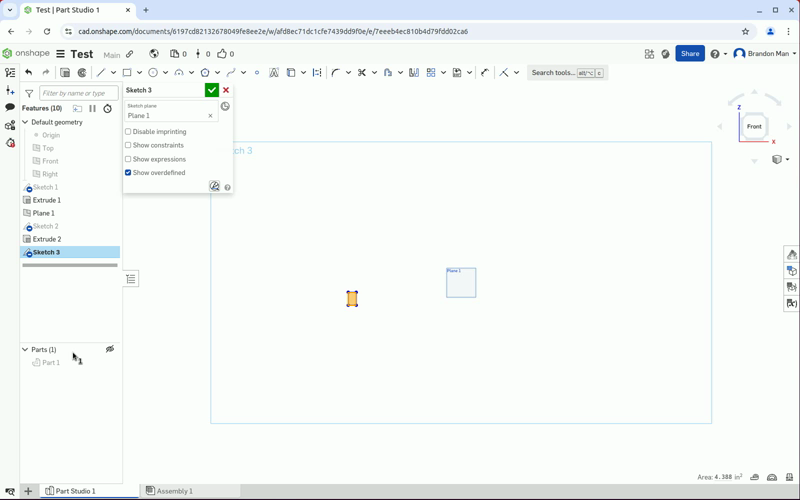
key(shift+y)
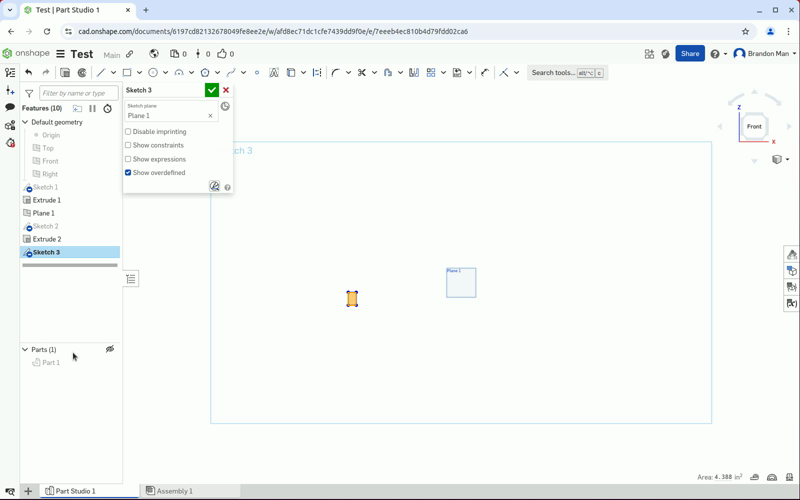
key(shift+e)
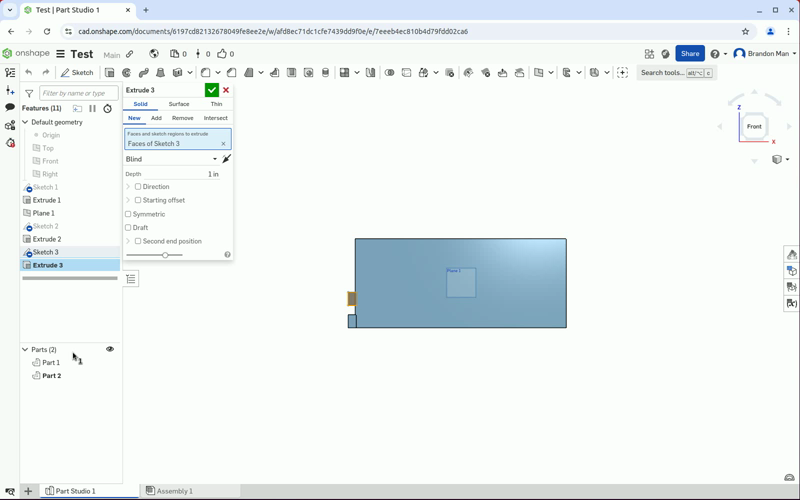
mouse_move(143, 106)
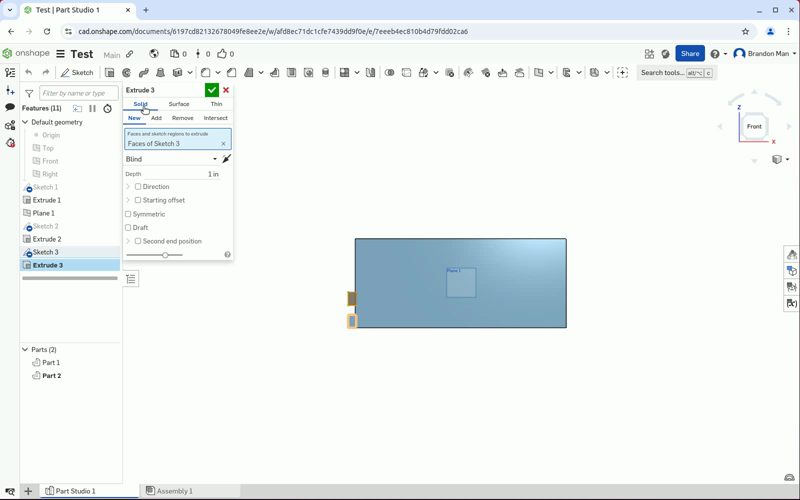
click(143, 106)
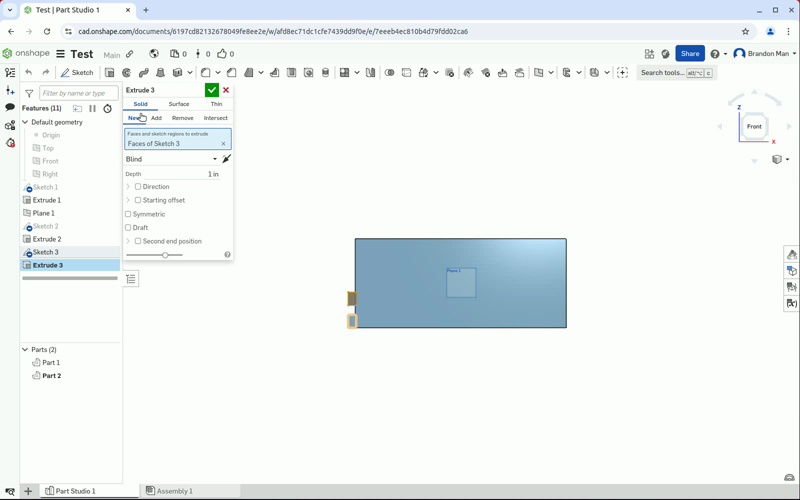
mouse_move(137, 120)
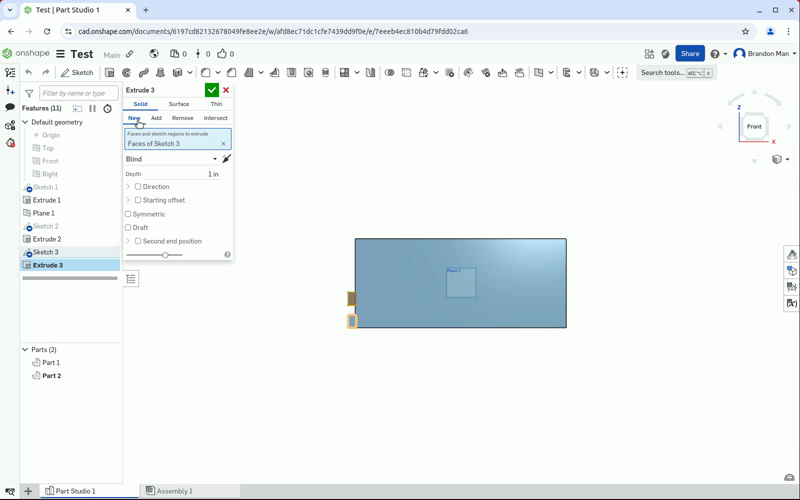
click(137, 120)
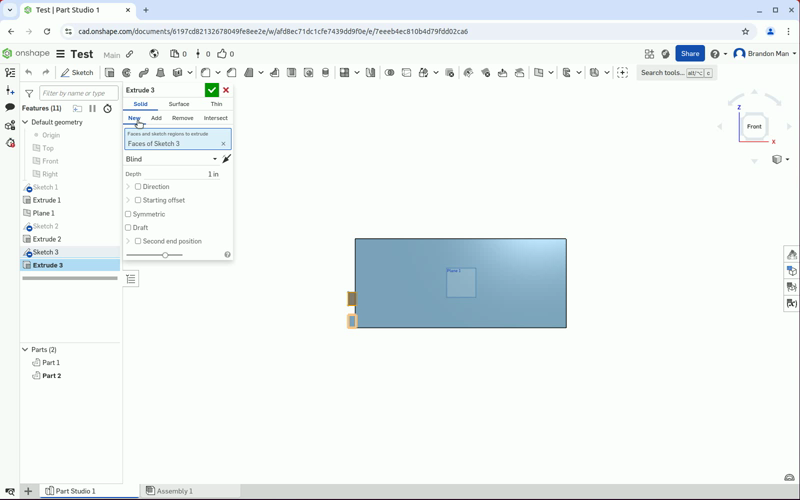
key(tab, 4)
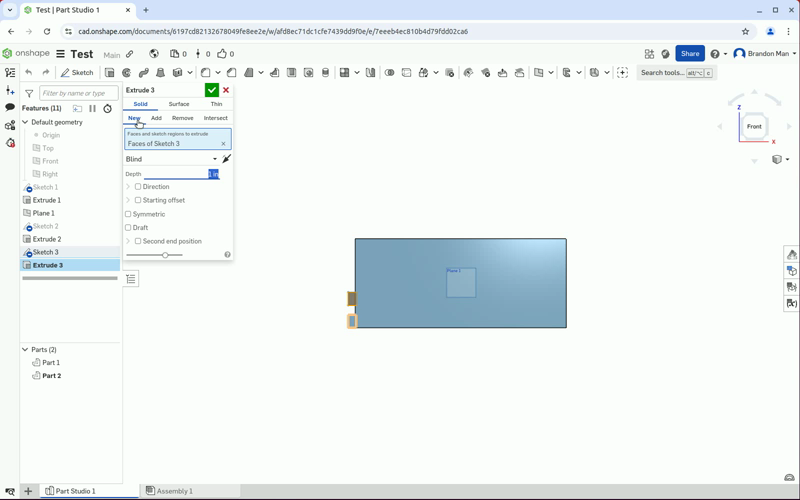
text(-1.444)
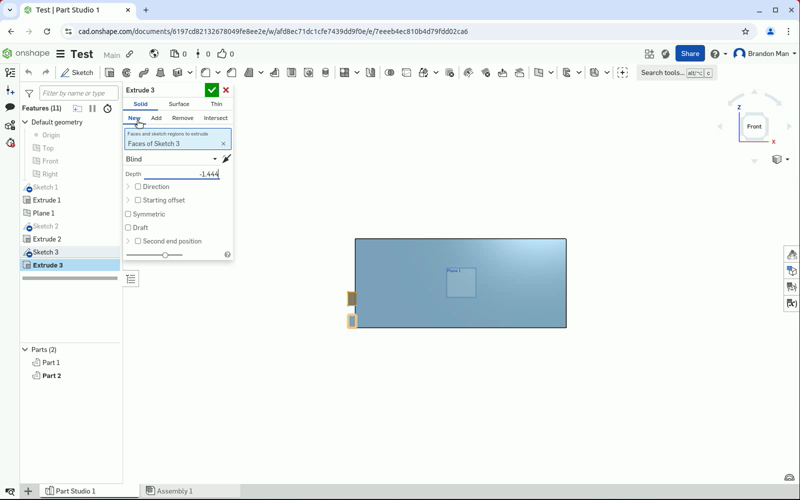
key(enter)
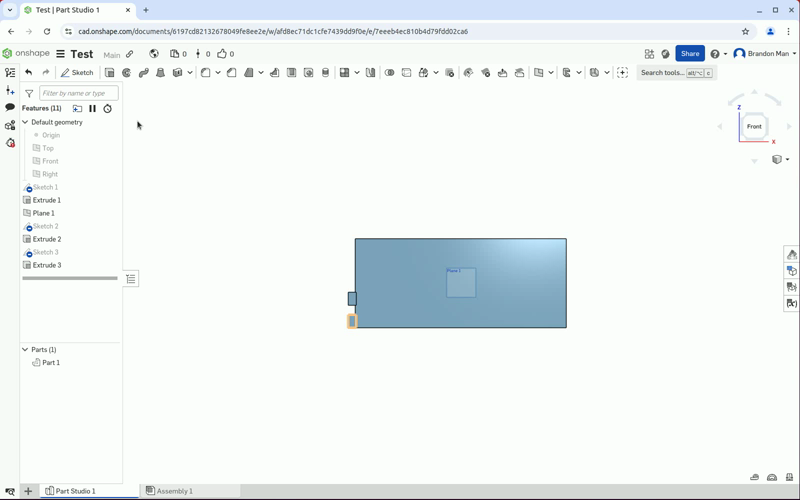
key(shift+h)
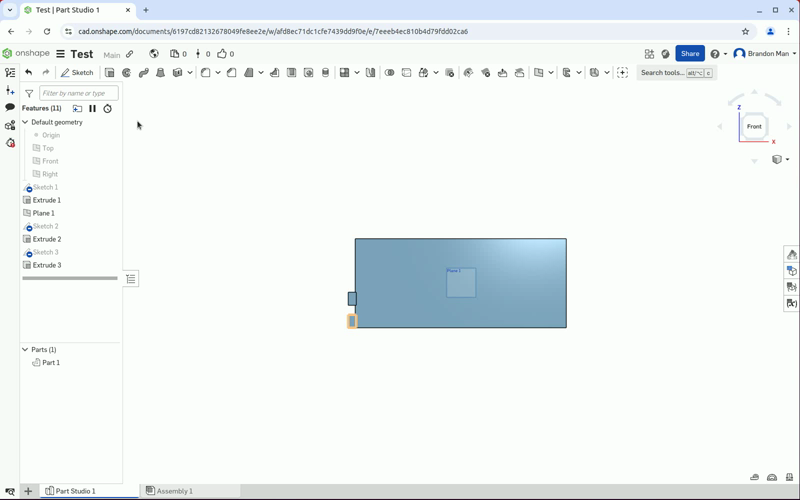
key(shift+h)
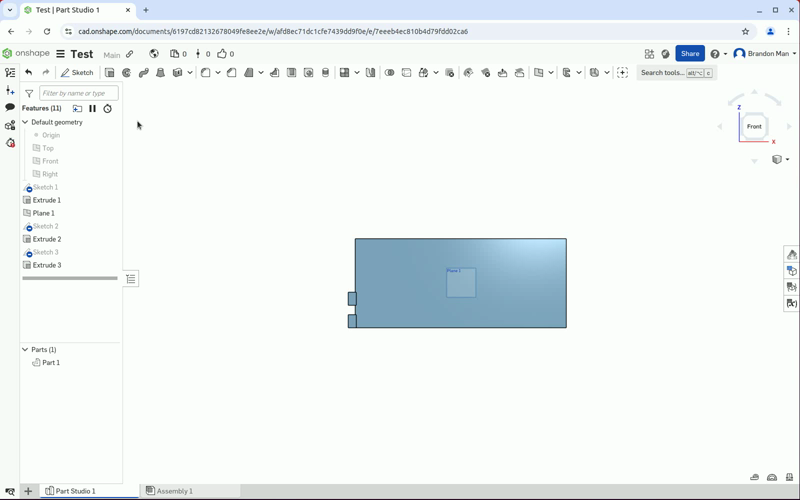
mouse_move(73, 189)
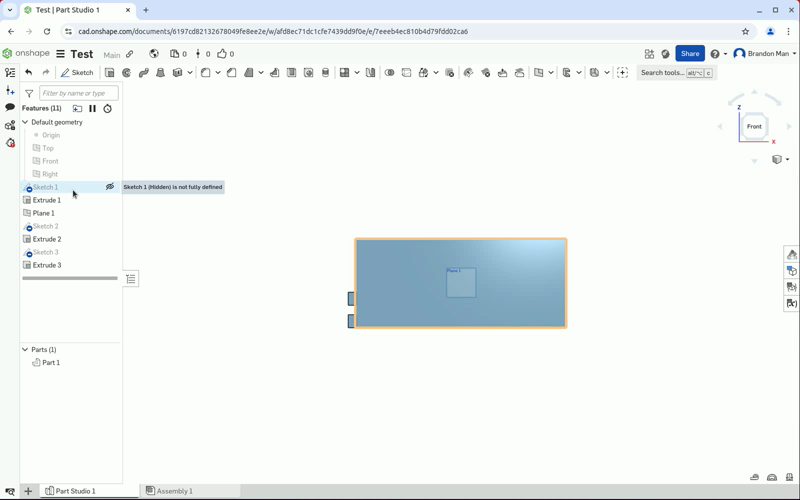
click(73, 189)
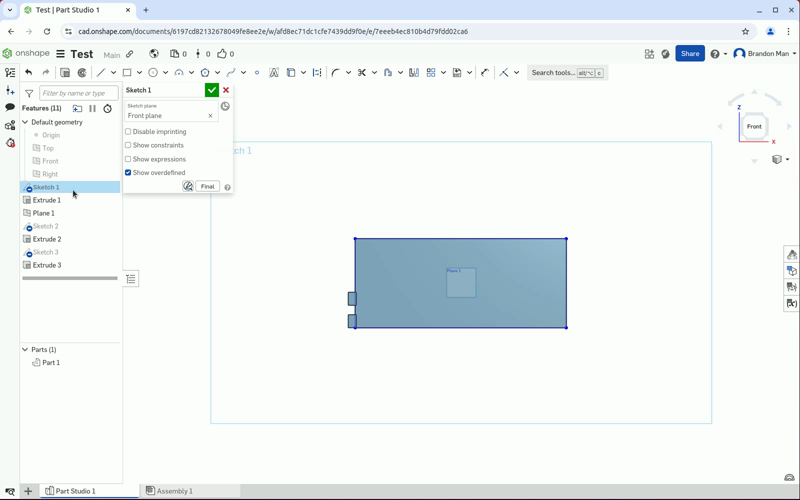
mouse_move(229, 92)
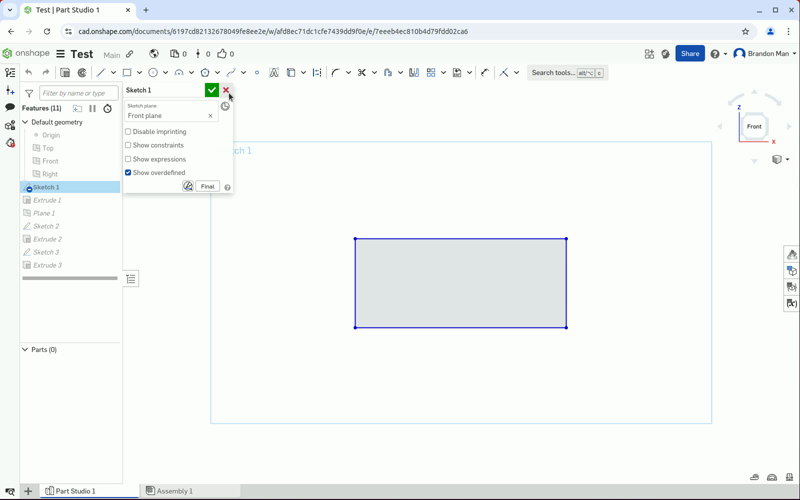
click(229, 92)
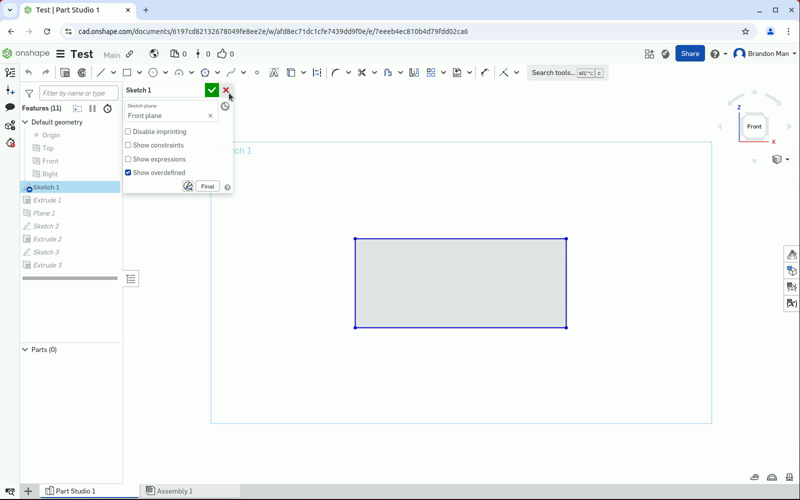
key(shift+s)
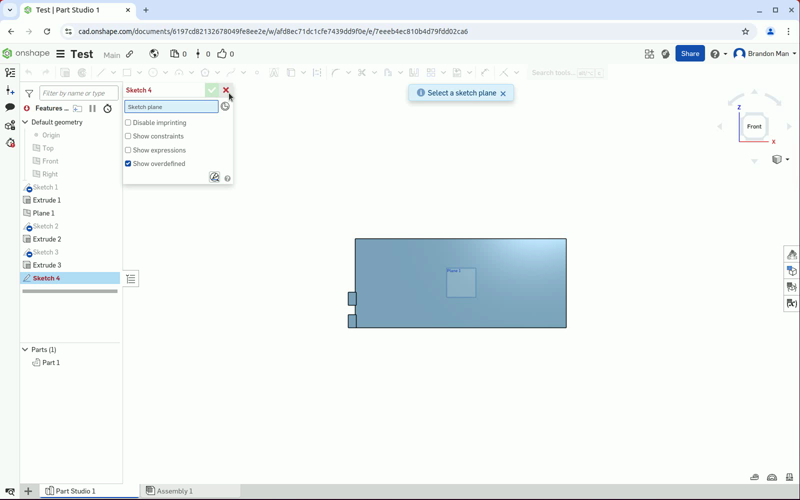
mouse_move(73, 215)
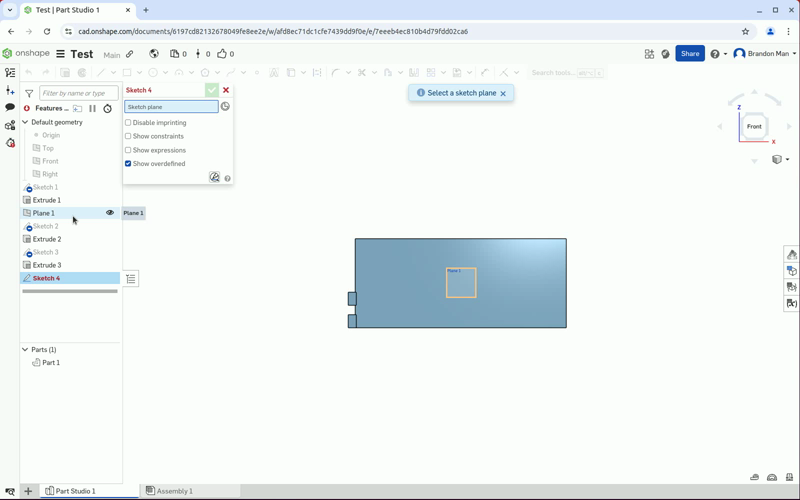
click(73, 215)
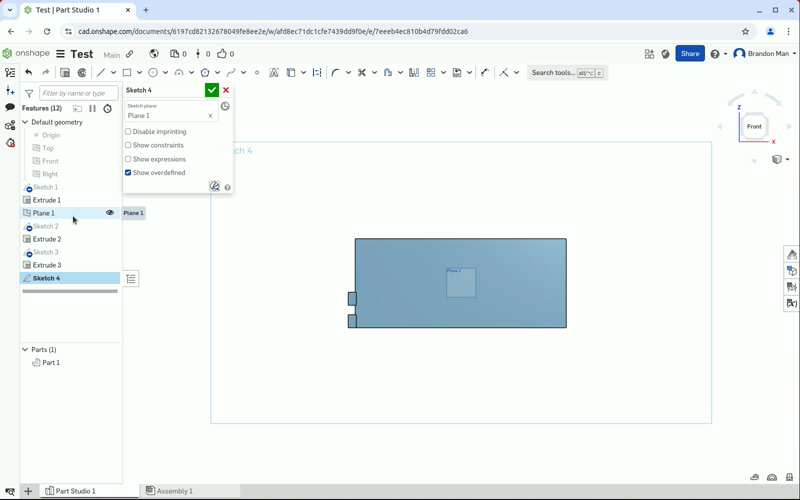
mouse_move(73, 352)
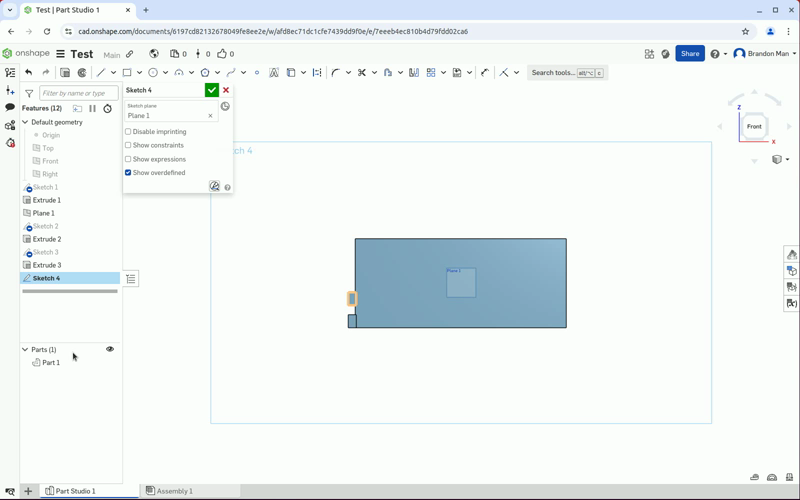
key(y)
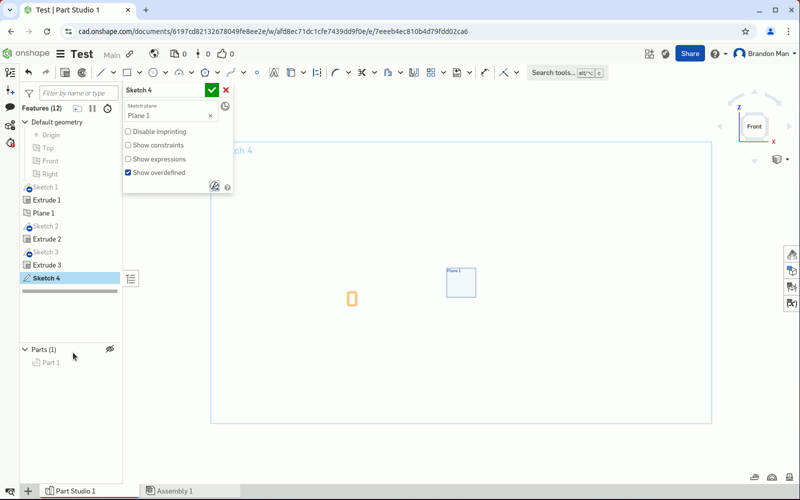
key(l)
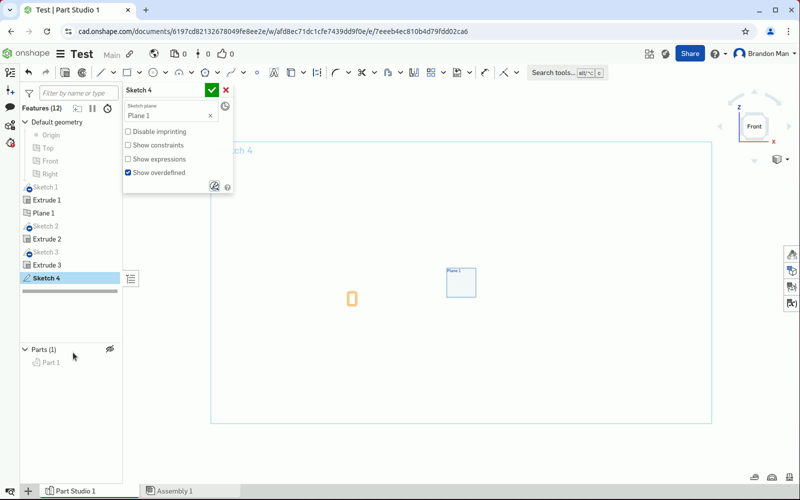
key_down(shift)
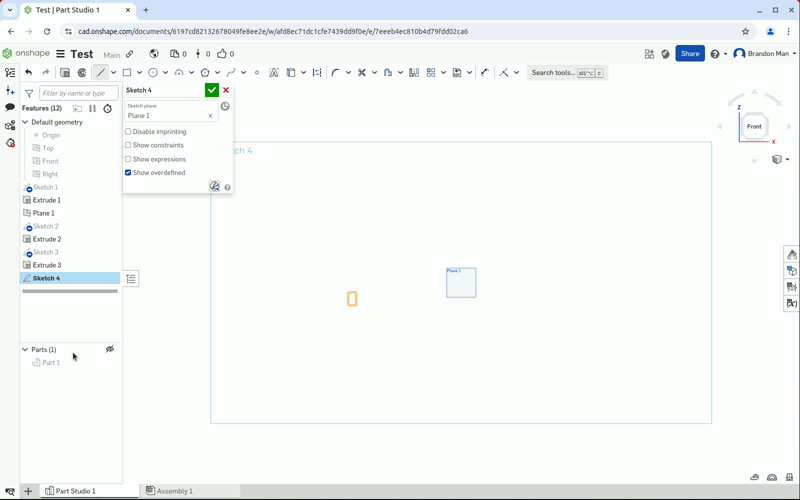
mouse_move(348, 282)
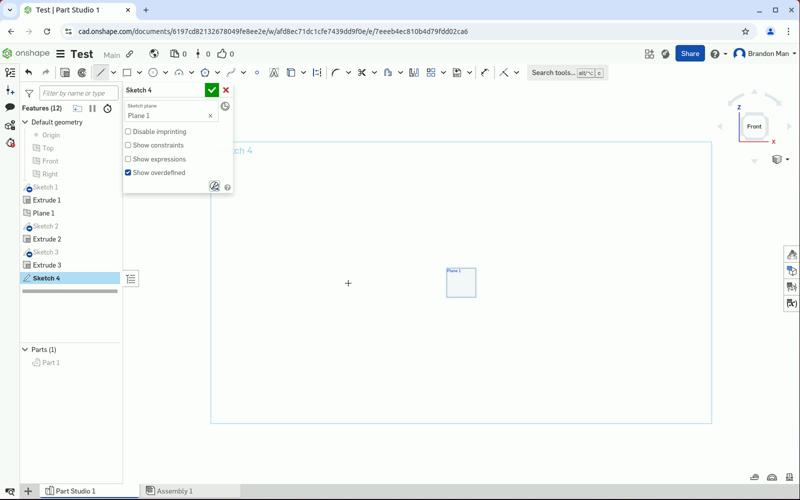
click(348, 282)
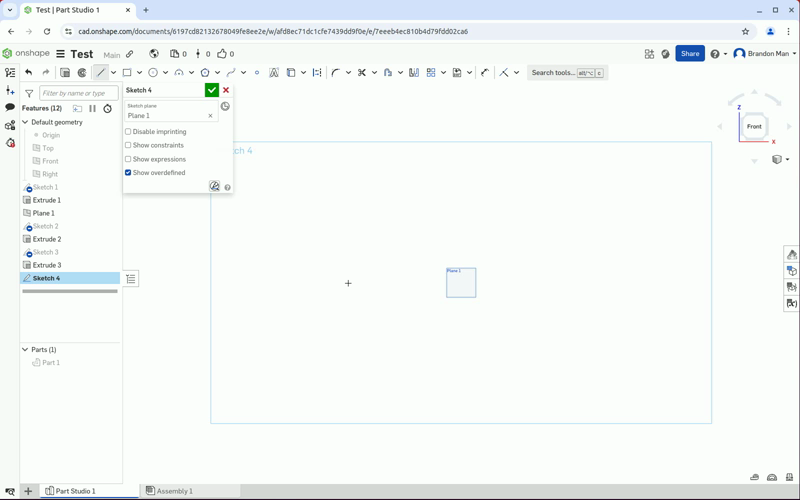
key_up(shift)
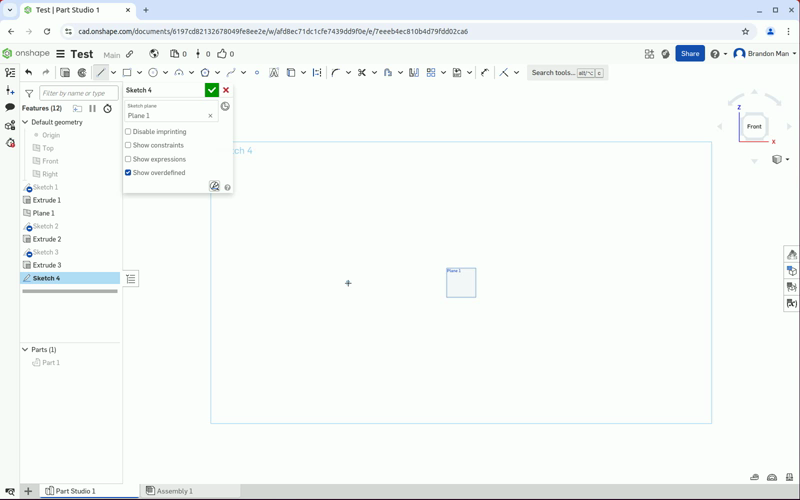
key_down(shift)
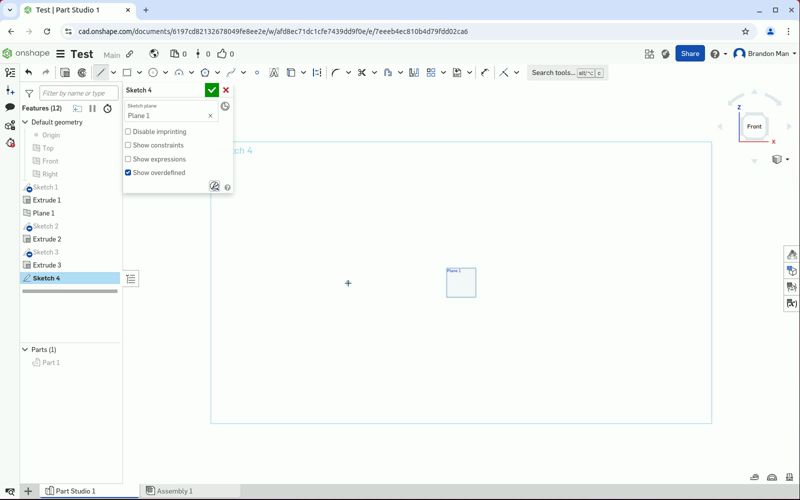
mouse_move(378, 282)
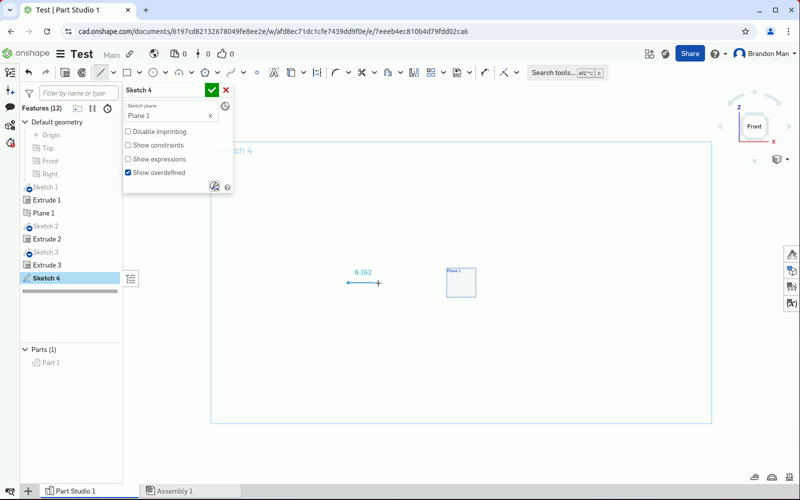
mouse_move(356, 282)
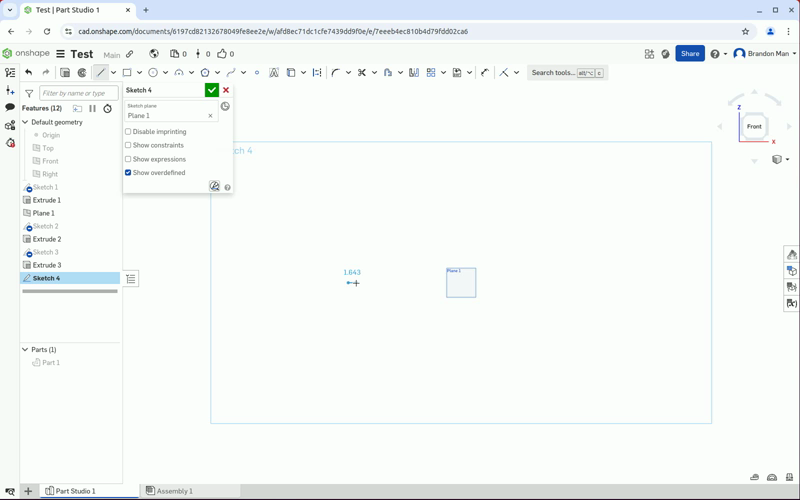
click(356, 282)
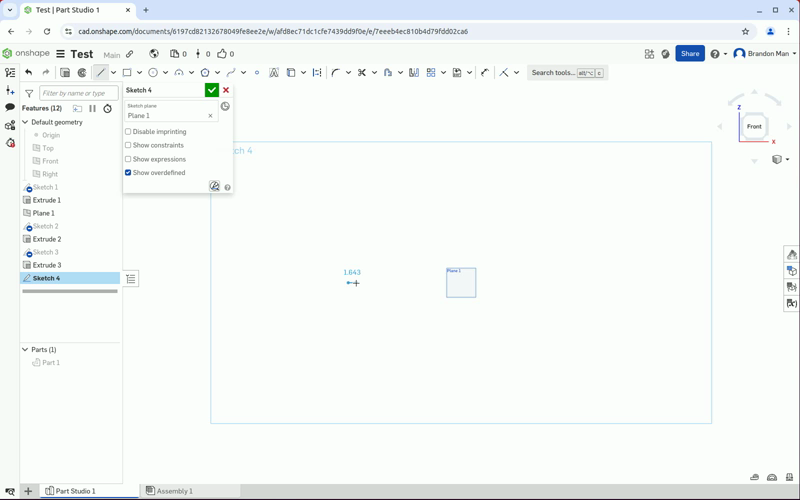
key_up(shift)
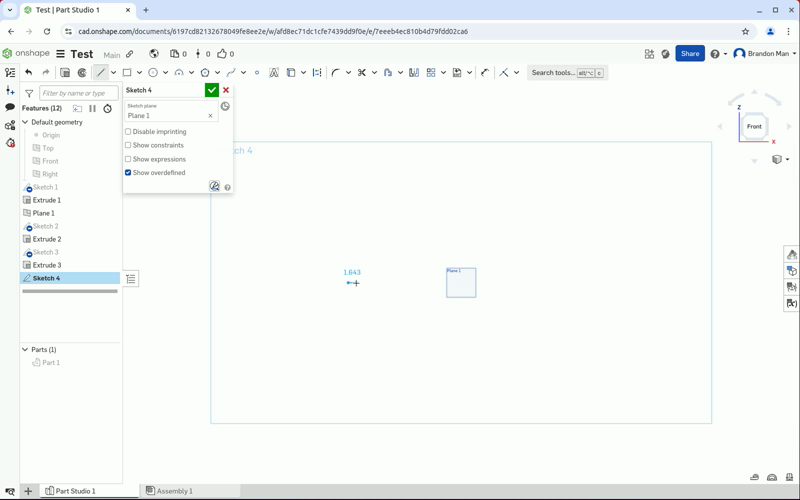
key_down(shift)
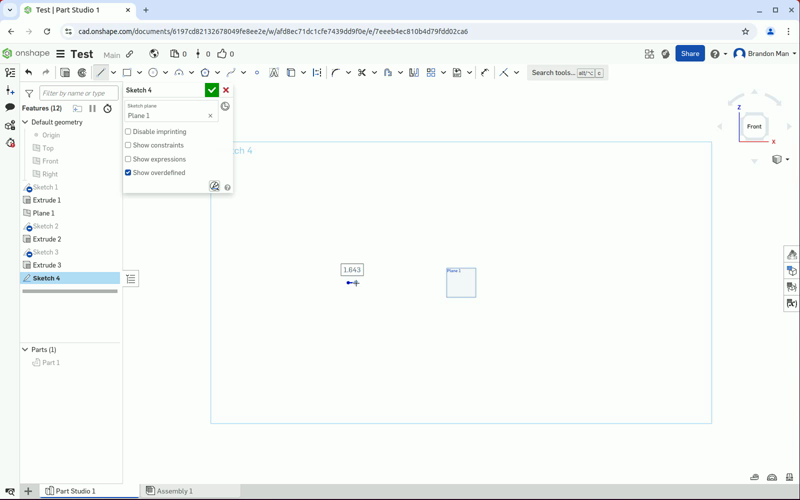
mouse_move(386, 282)
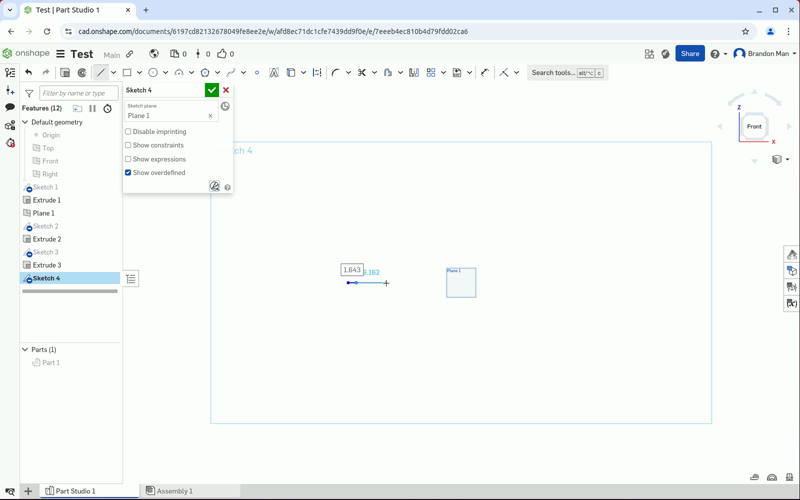
mouse_move(356, 270)
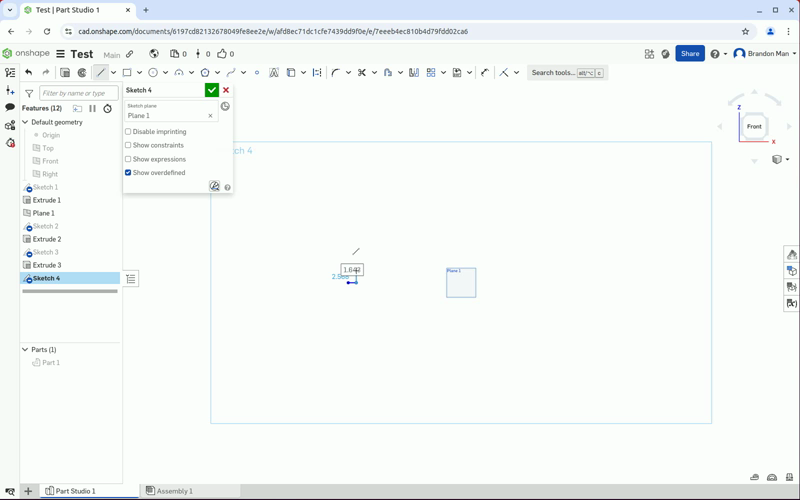
click(356, 270)
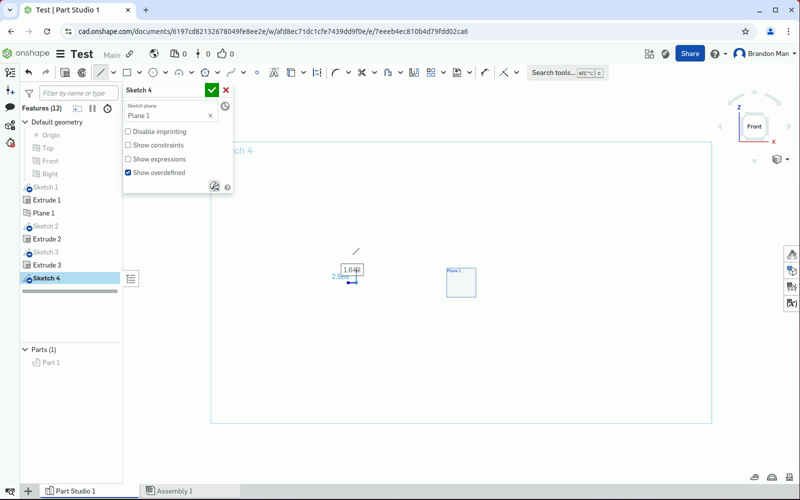
key_up(shift)
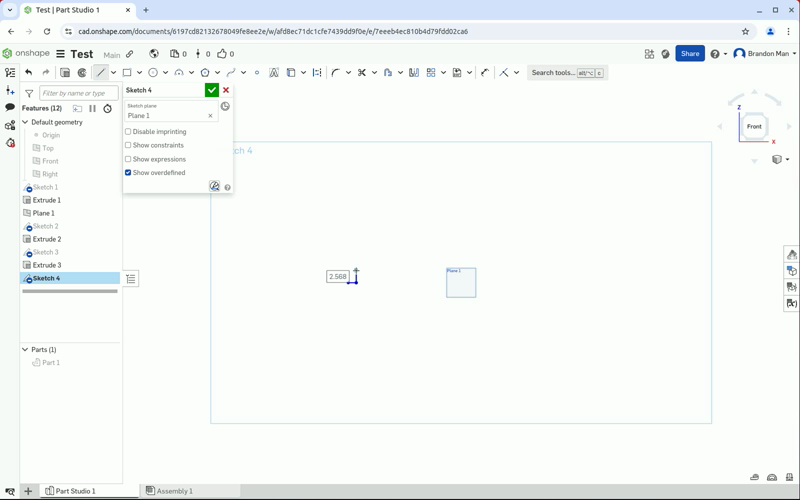
key_down(shift)
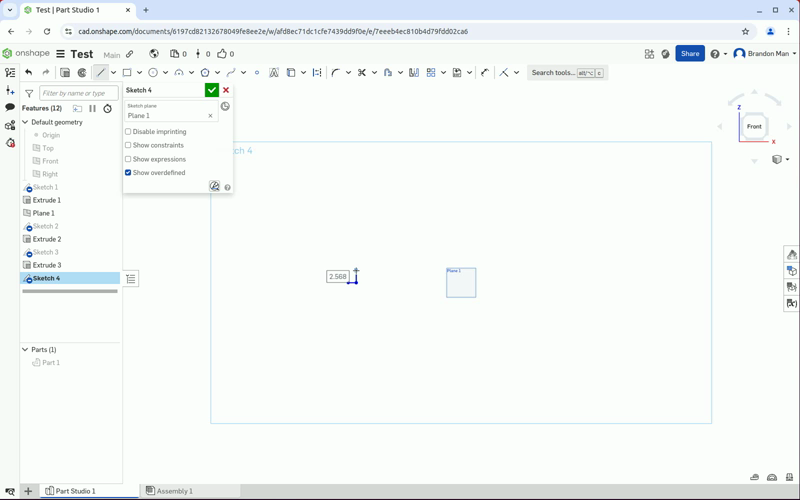
mouse_move(386, 270)
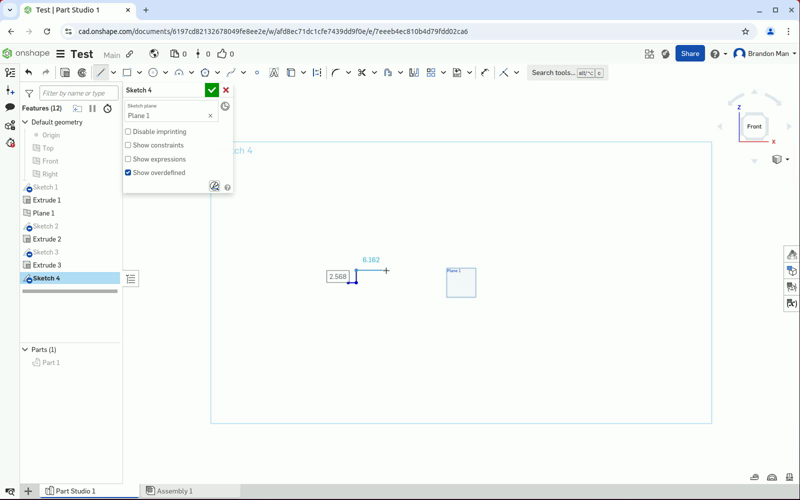
mouse_move(348, 270)
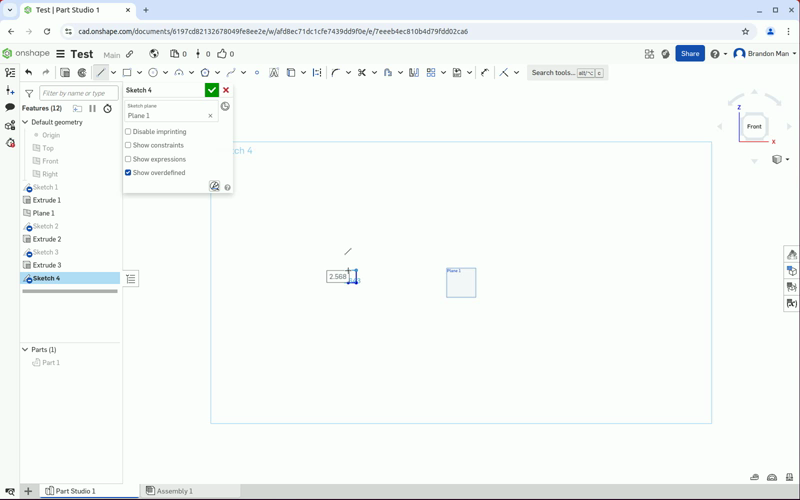
click(348, 270)
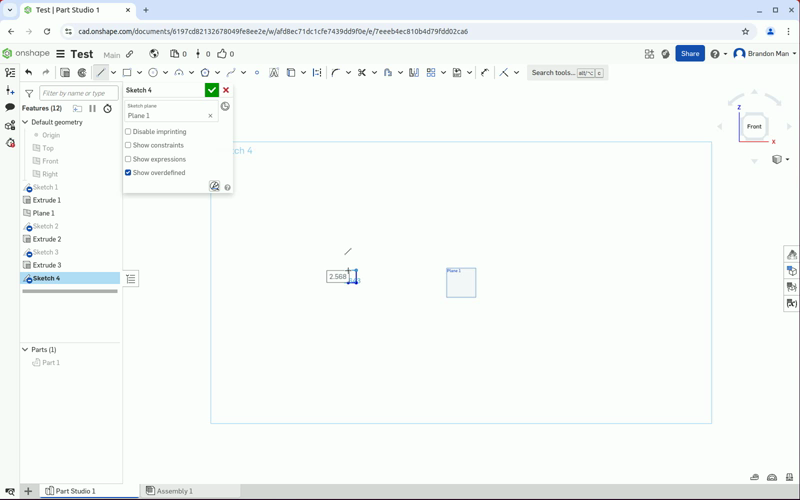
key_up(shift)
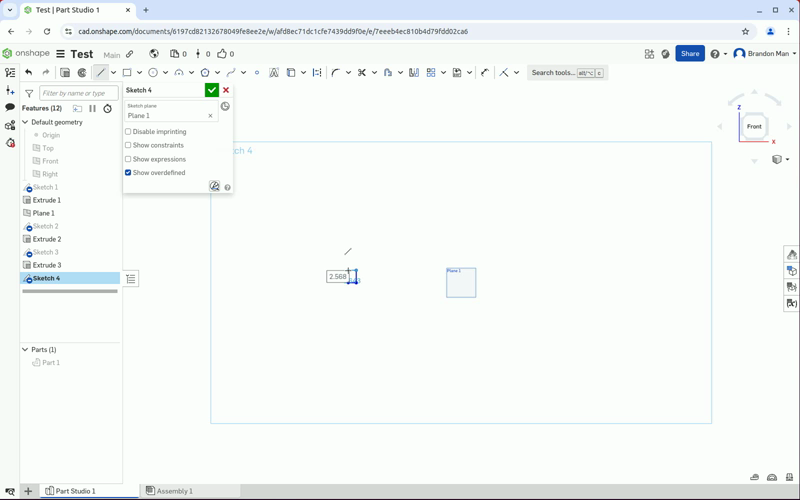
mouse_move(378, 270)
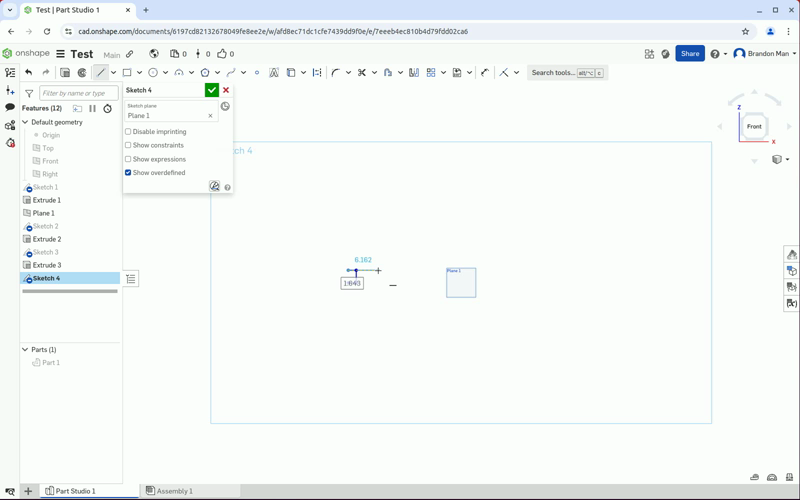
key_down(shift)
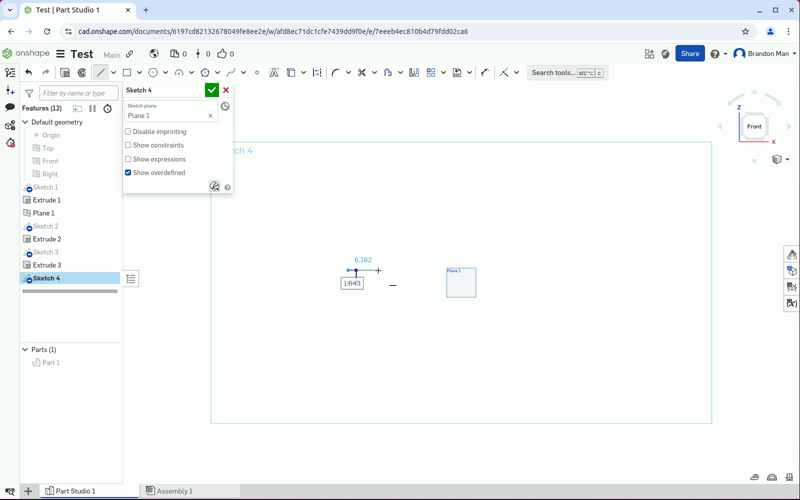
mouse_move(348, 282)
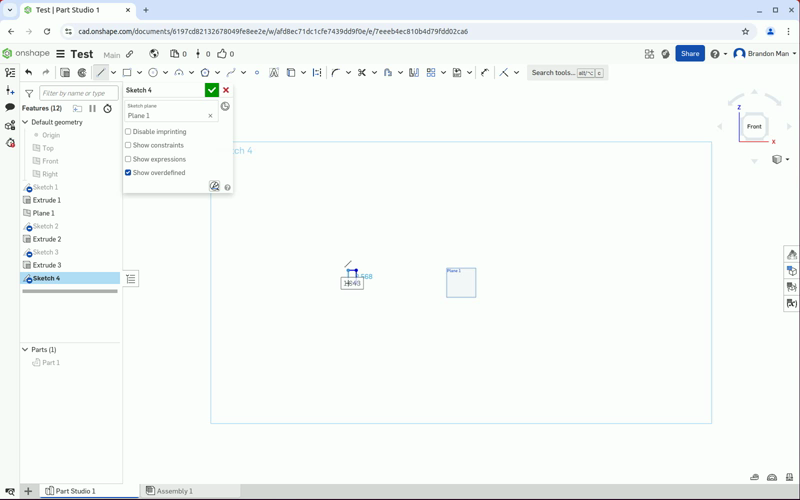
key_up(shift)
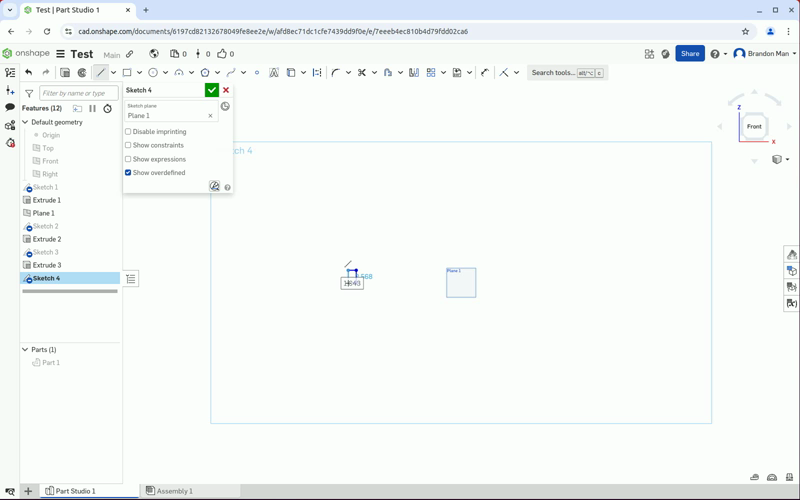
click(348, 282)
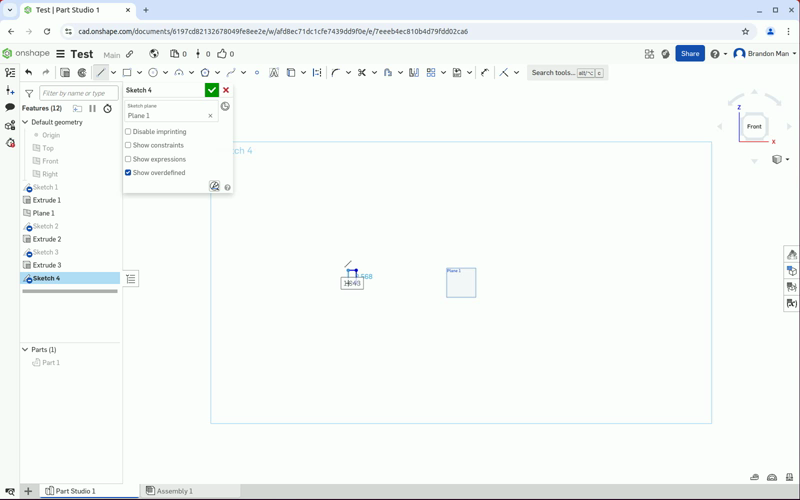
key(esc)
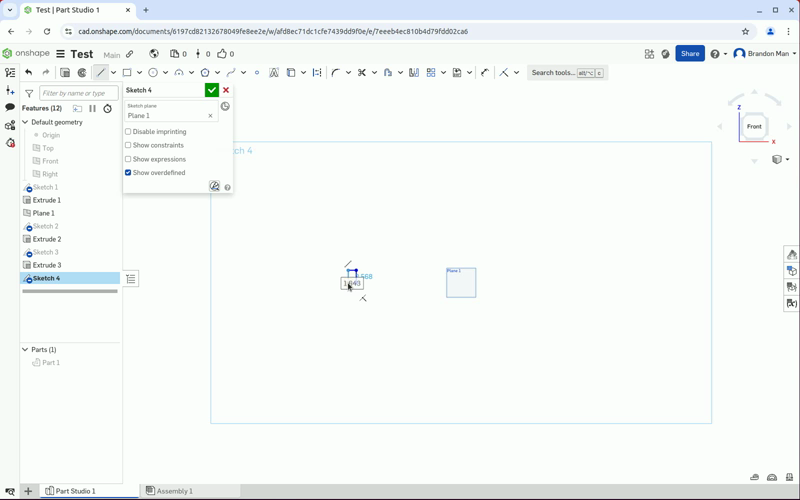
mouse_move(355, 278)
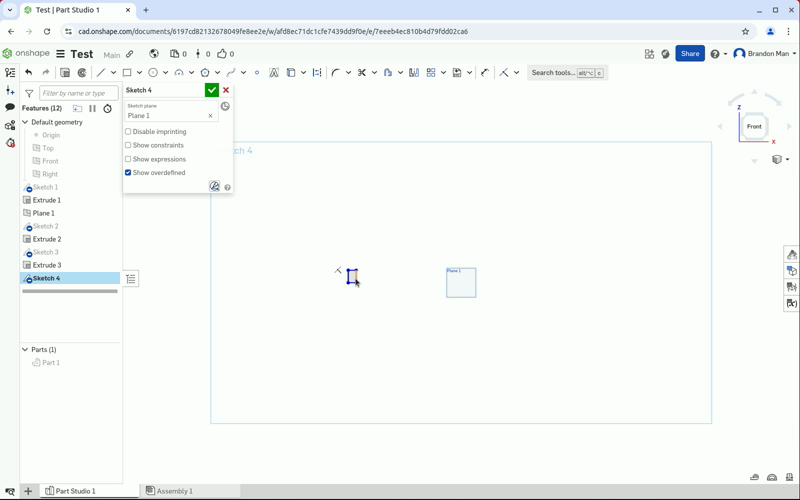
scroll(6)
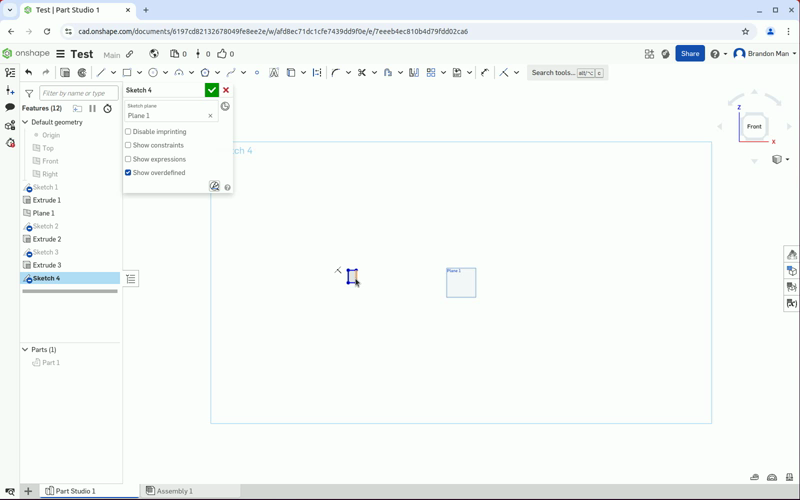
scroll(6)
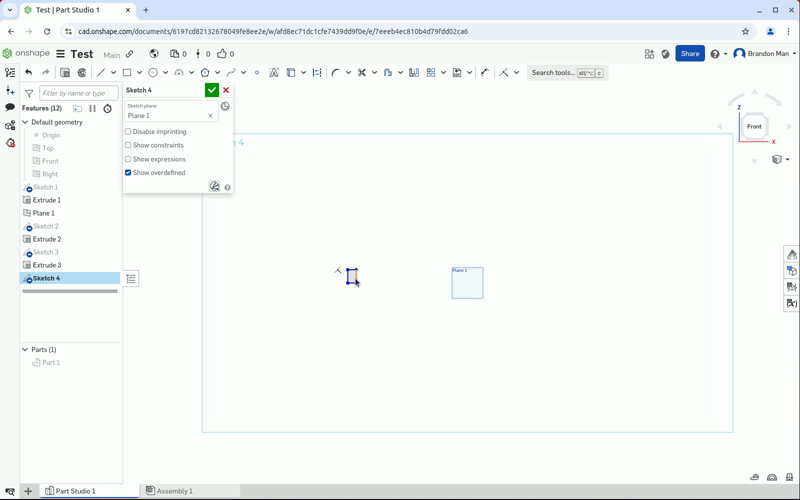
scroll(6)
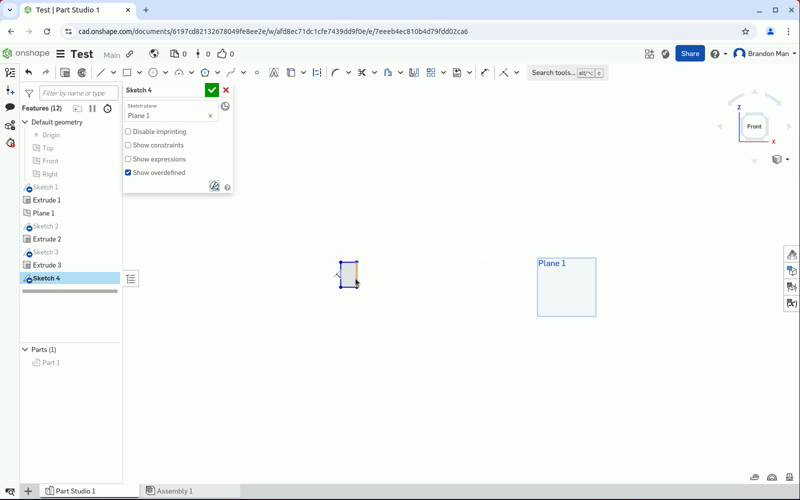
scroll(6)
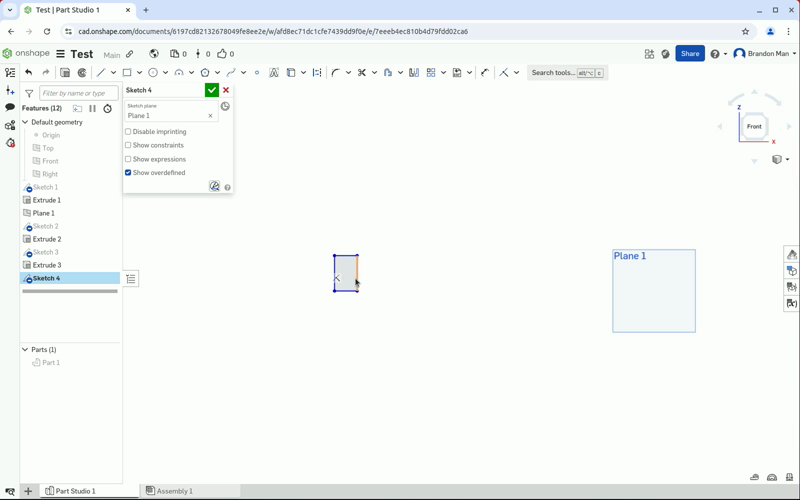
scroll(6)
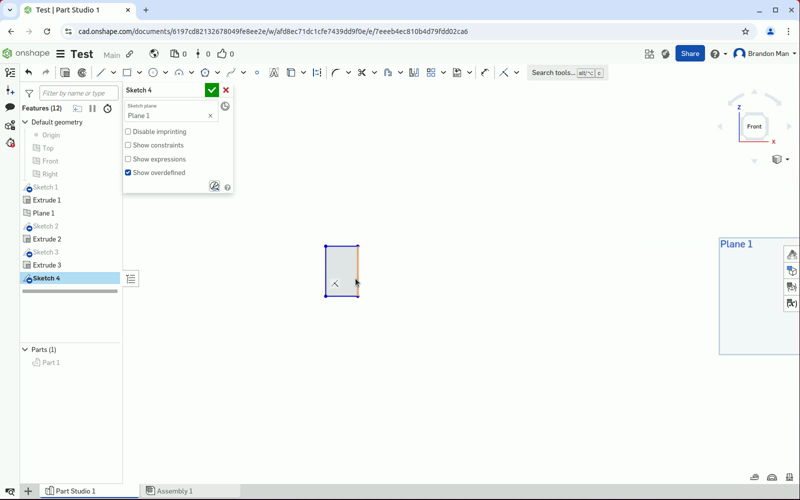
scroll(6)
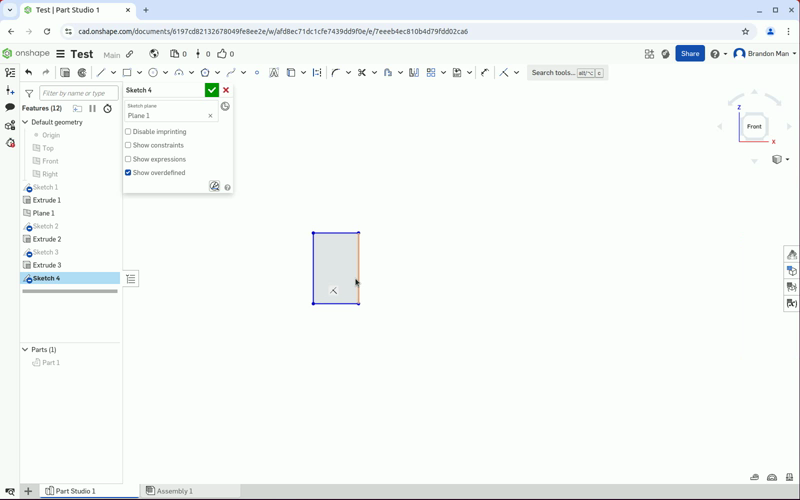
scroll(6)
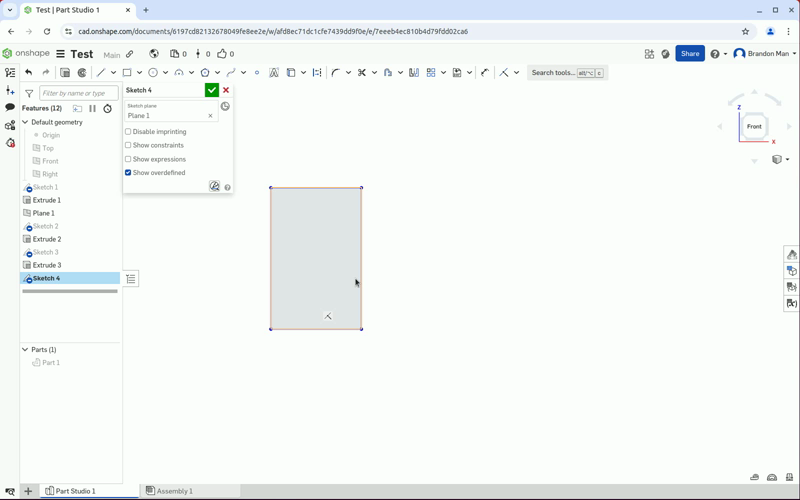
click(355, 278)
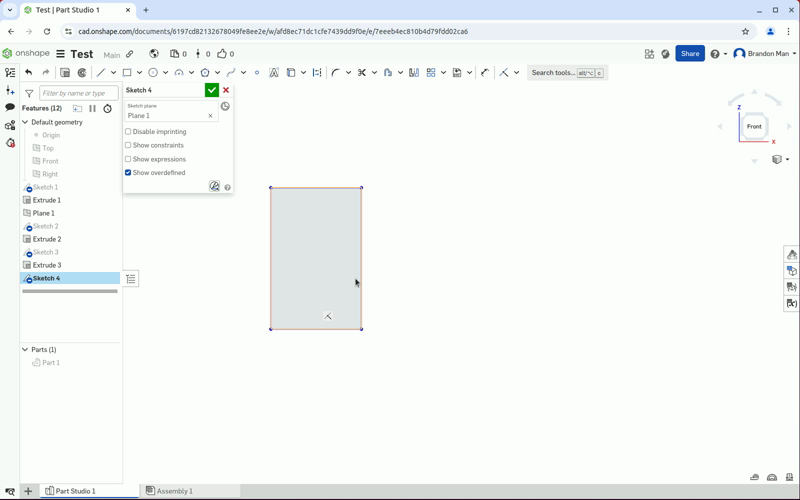
scroll(-6)
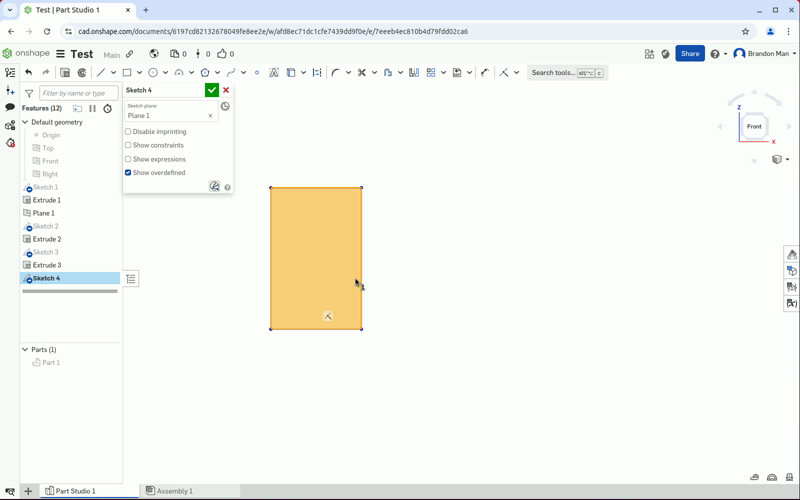
scroll(-6)
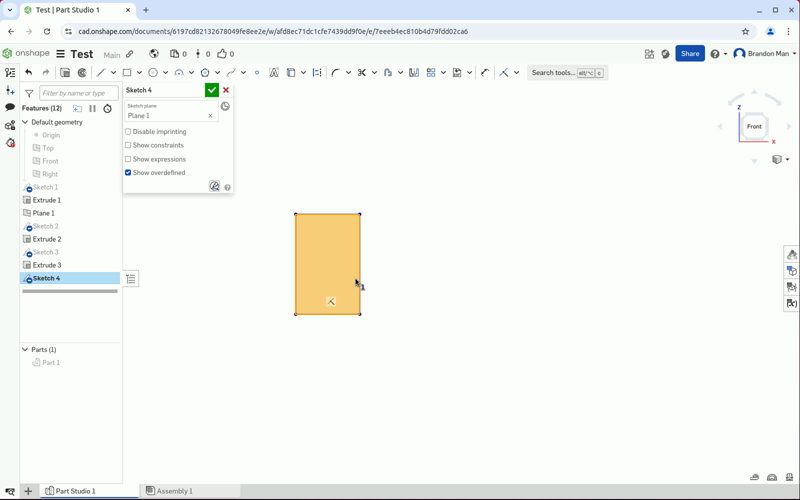
scroll(-6)
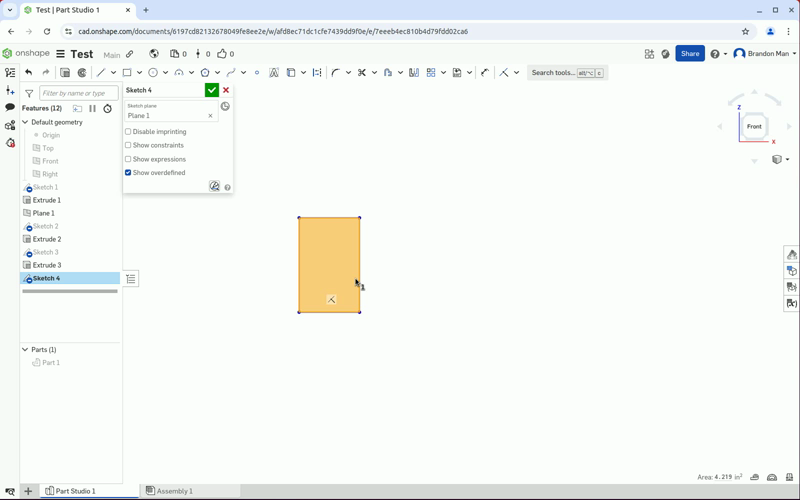
scroll(-6)
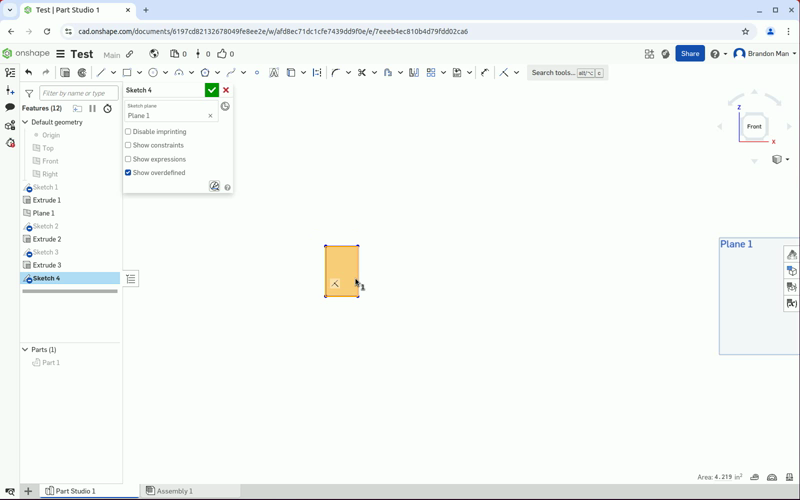
scroll(-6)
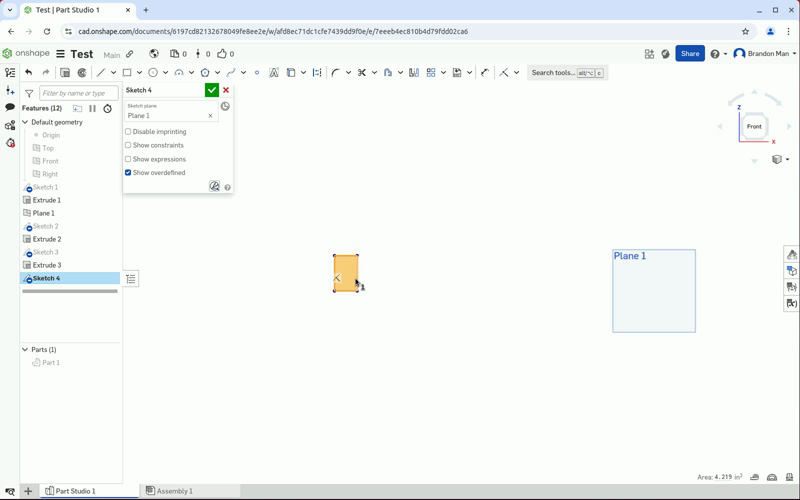
scroll(-6)
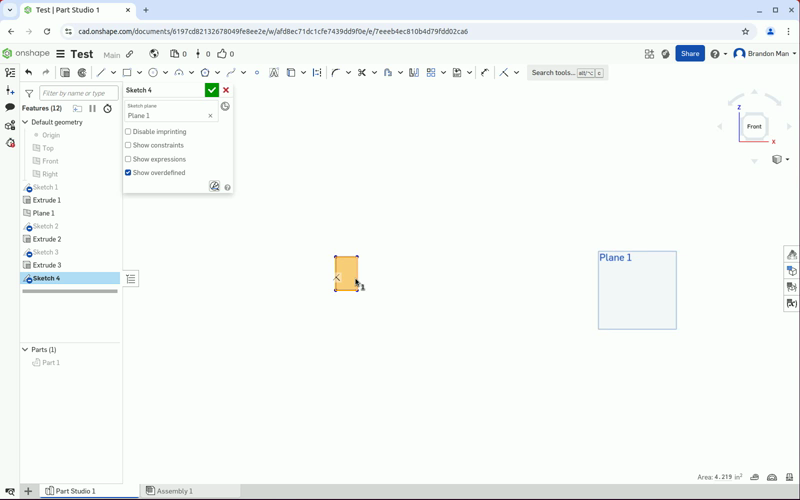
scroll(-6)
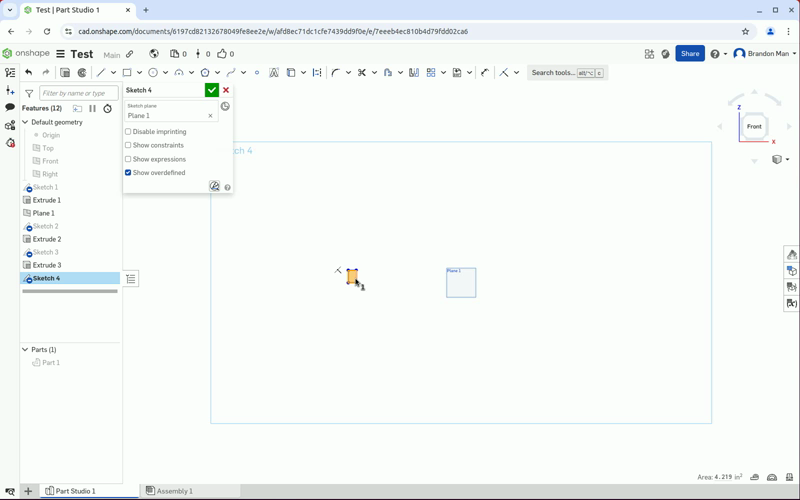
mouse_move(73, 352)
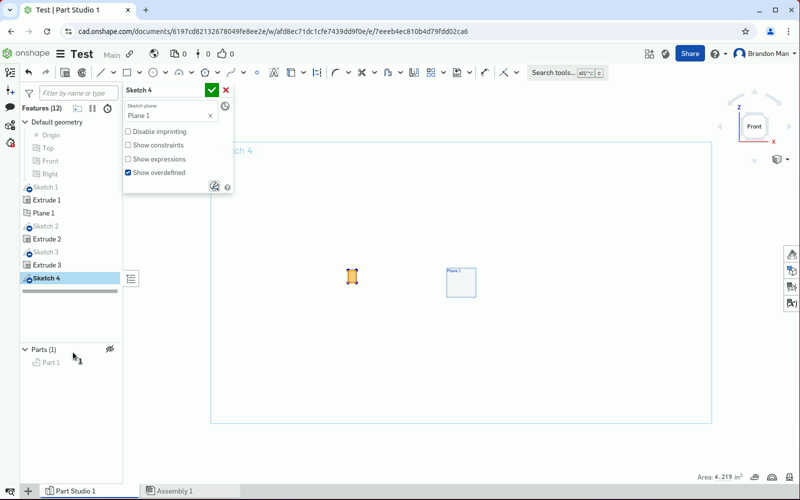
key(shift+y)
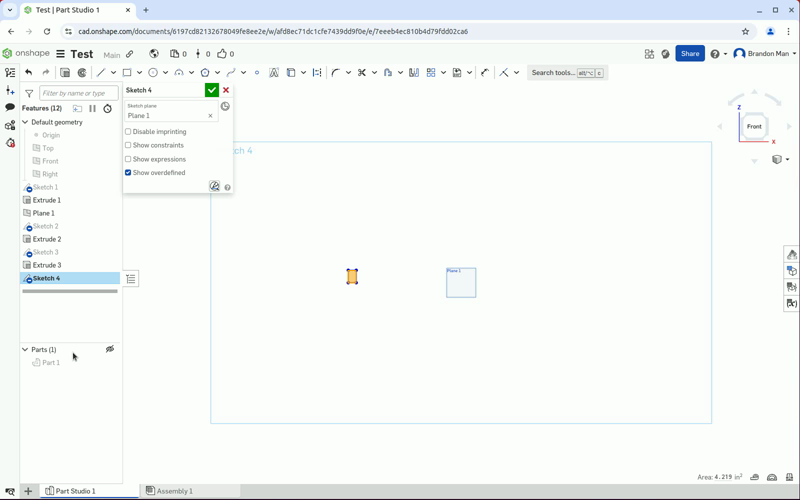
key(shift+e)
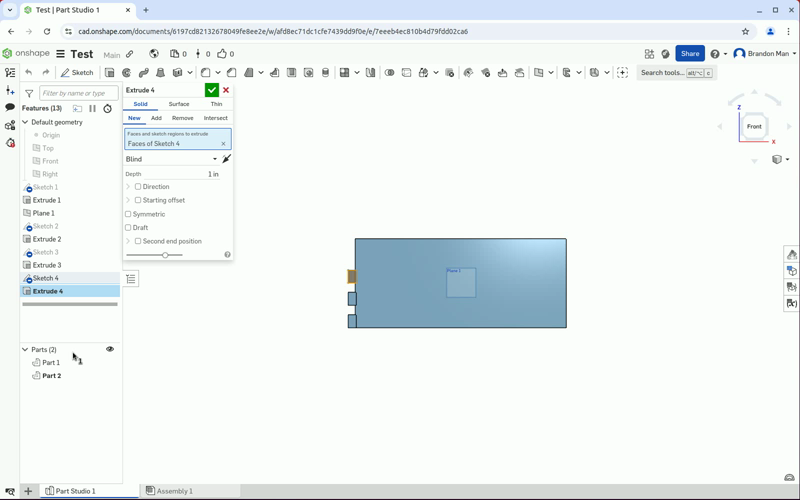
mouse_move(143, 106)
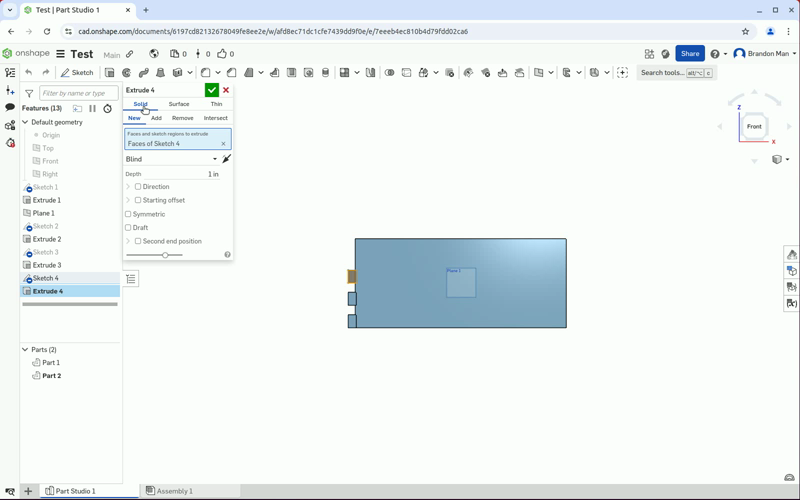
click(143, 106)
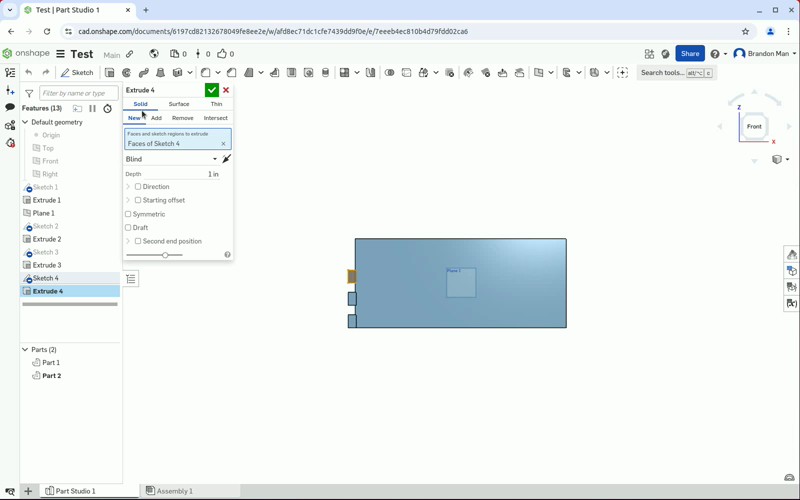
mouse_move(137, 120)
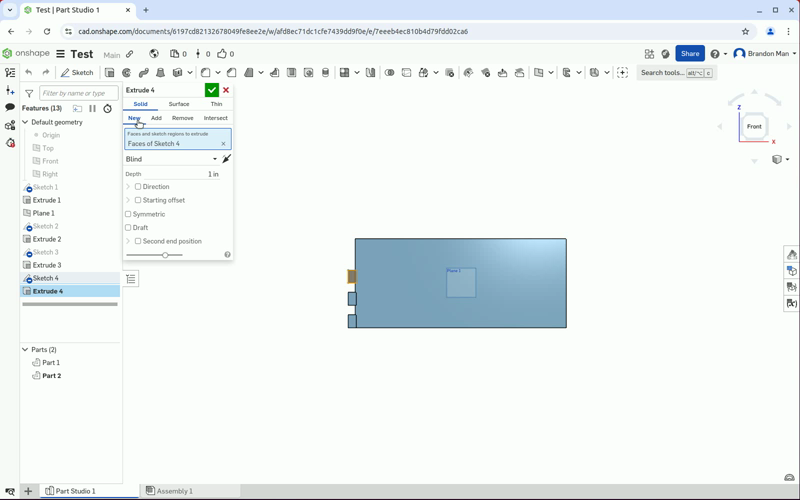
click(137, 120)
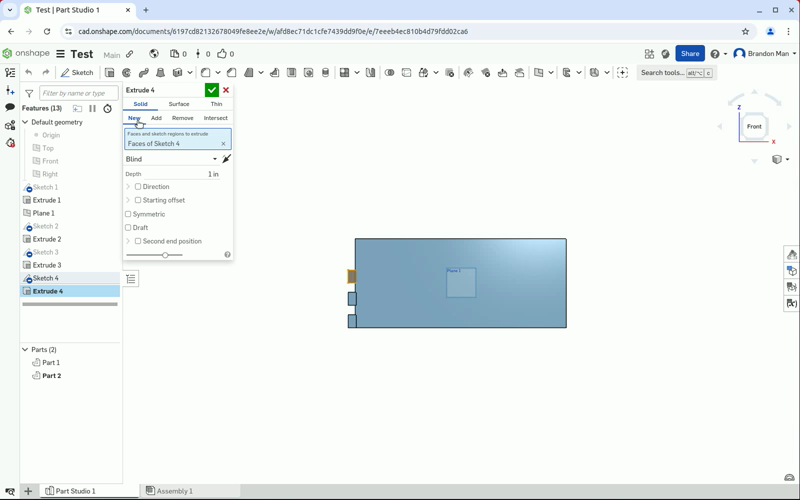
key(tab, 4)
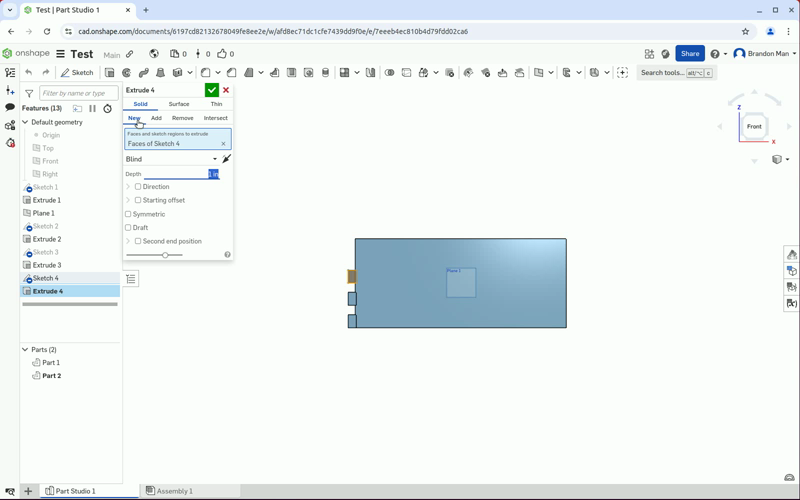
text(-1.444)
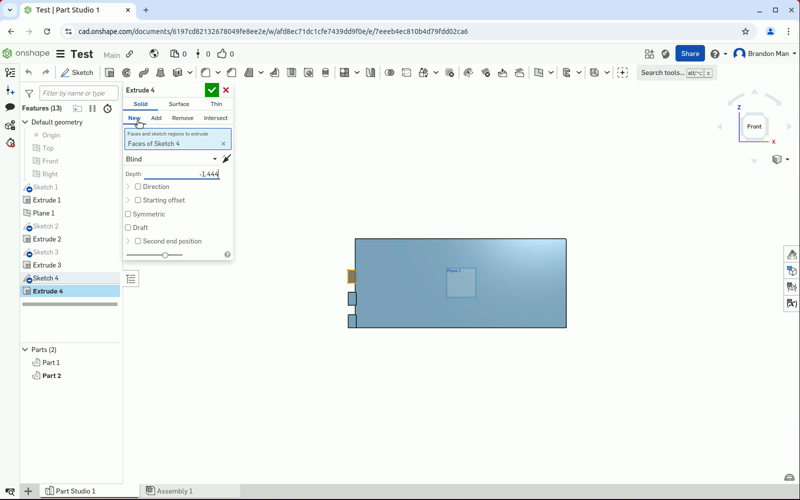
key(enter)
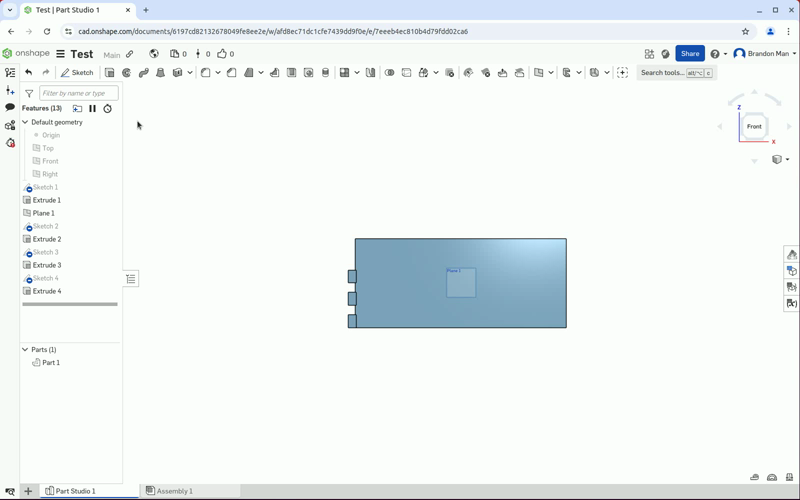
key(shift+h)
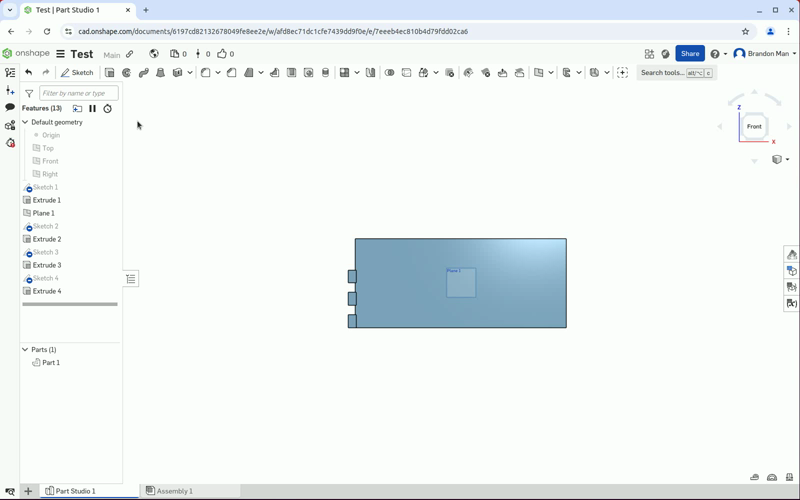
key(shift+h)
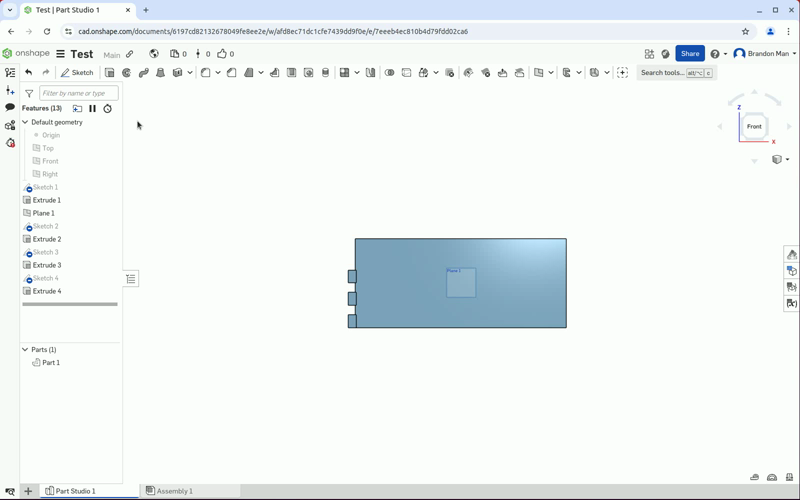
mouse_move(73, 189)
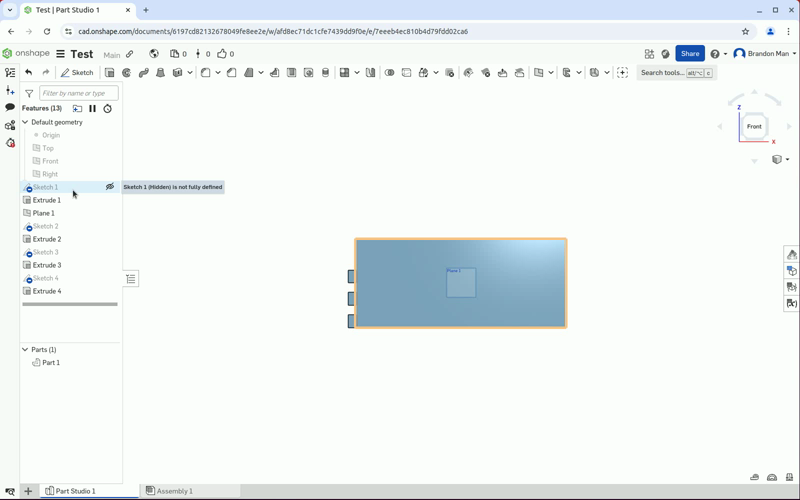
click(73, 189)
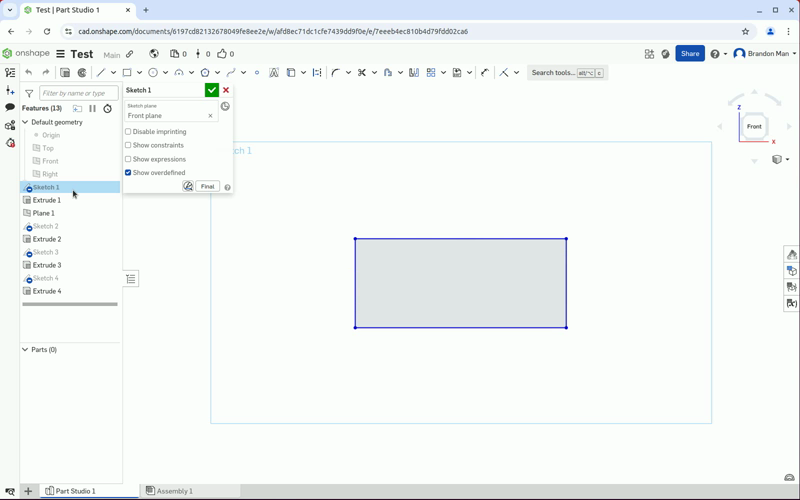
mouse_move(229, 92)
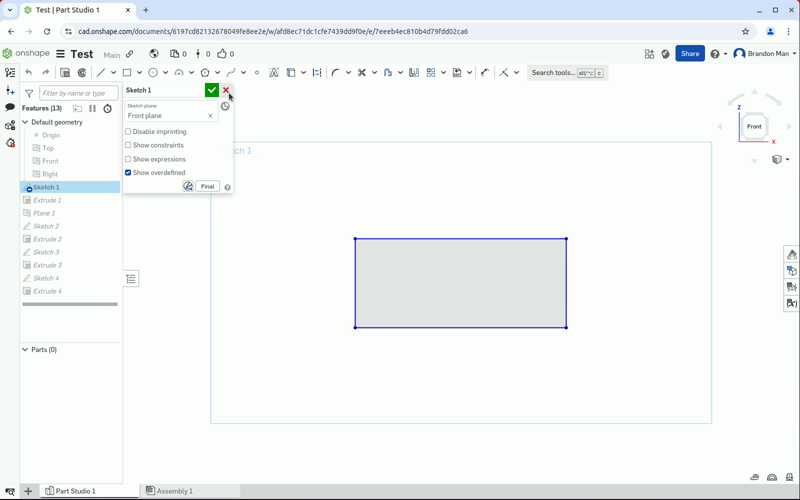
click(229, 92)
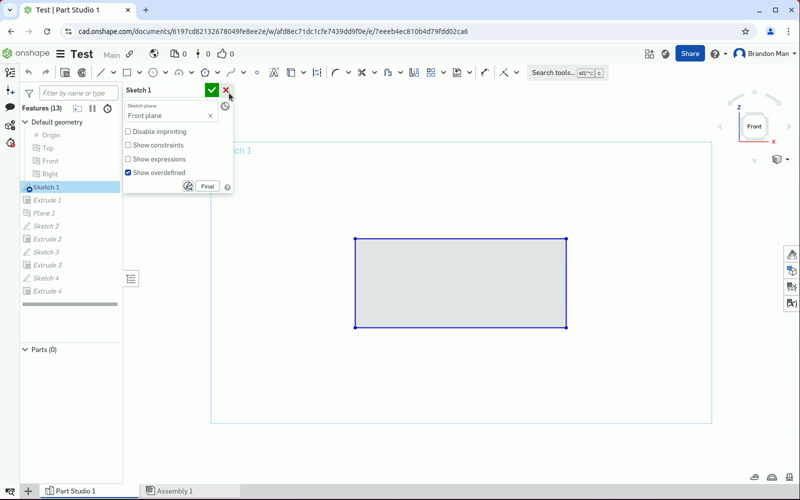
key(shift+s)
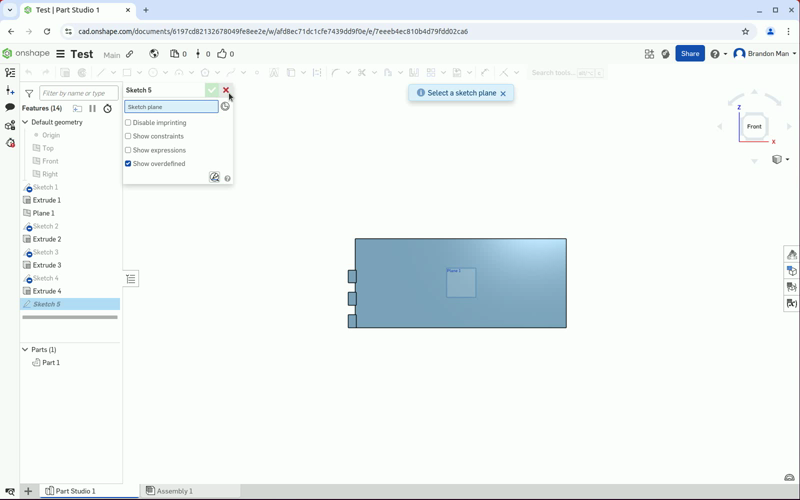
mouse_move(73, 215)
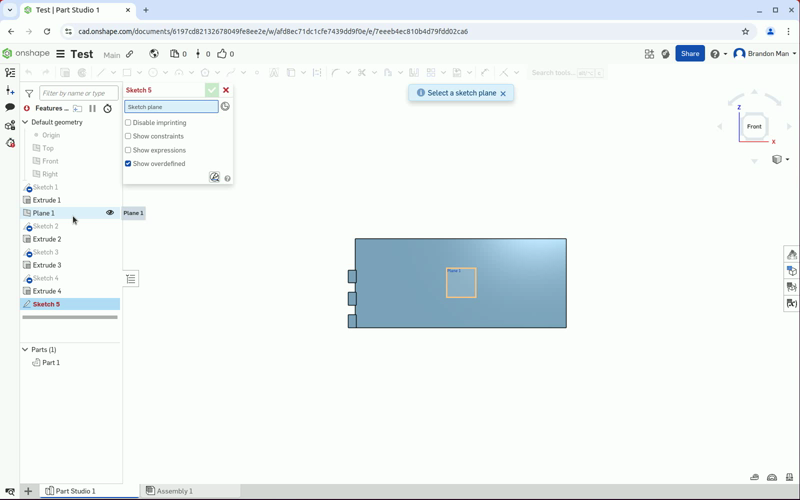
click(73, 215)
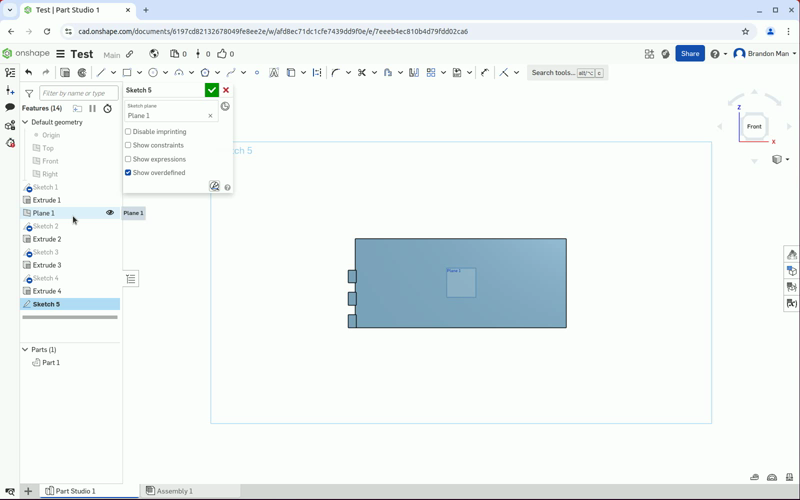
mouse_move(73, 352)
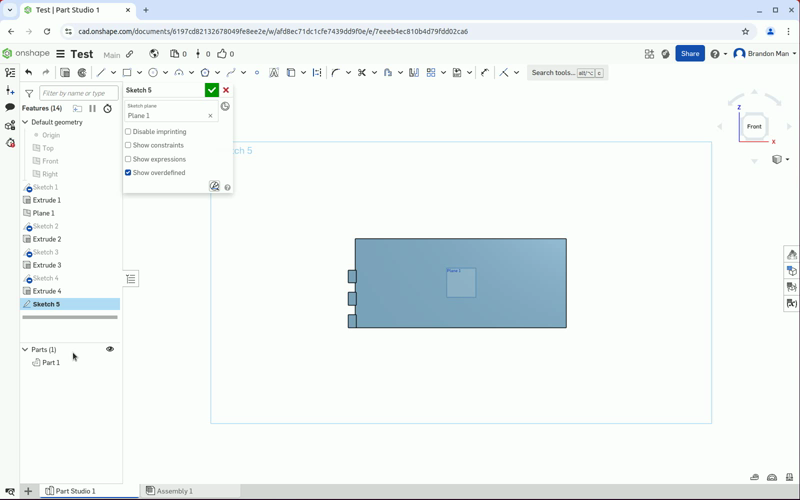
key(y)
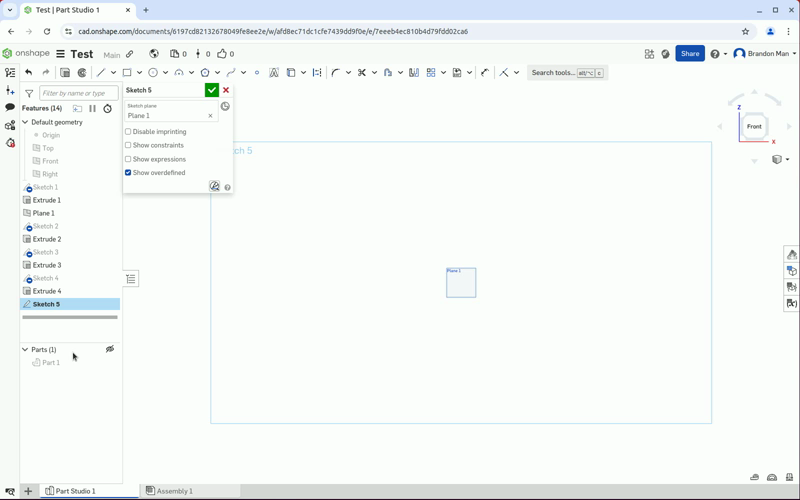
key(l)
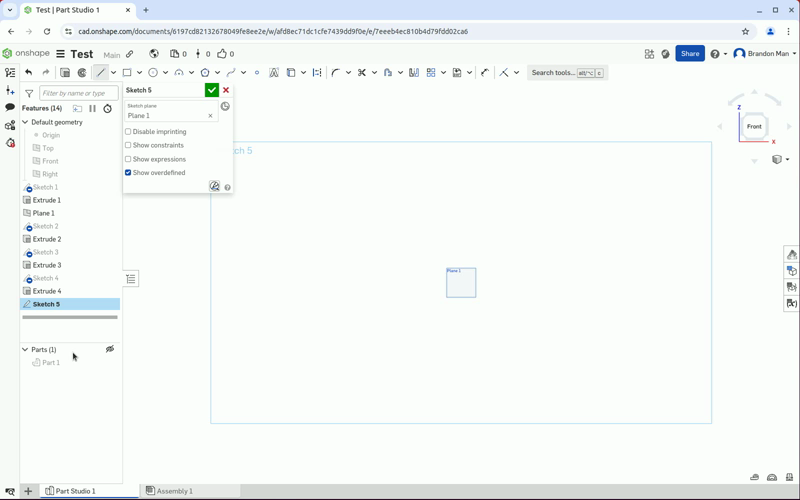
key_down(shift)
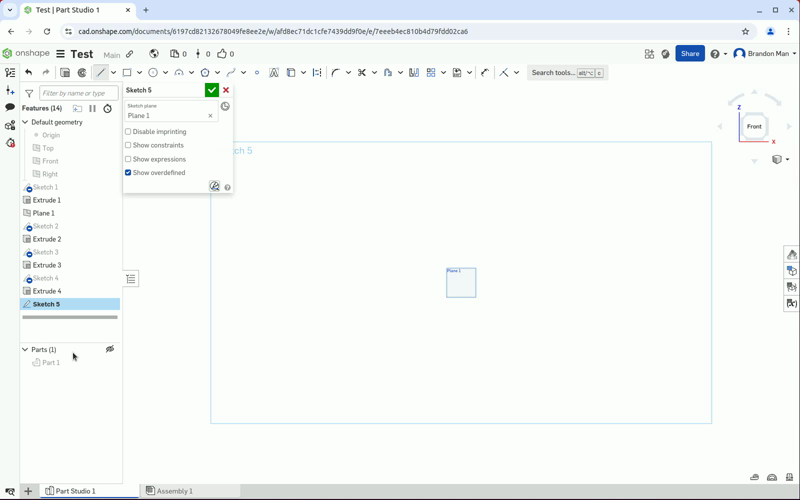
mouse_move(348, 260)
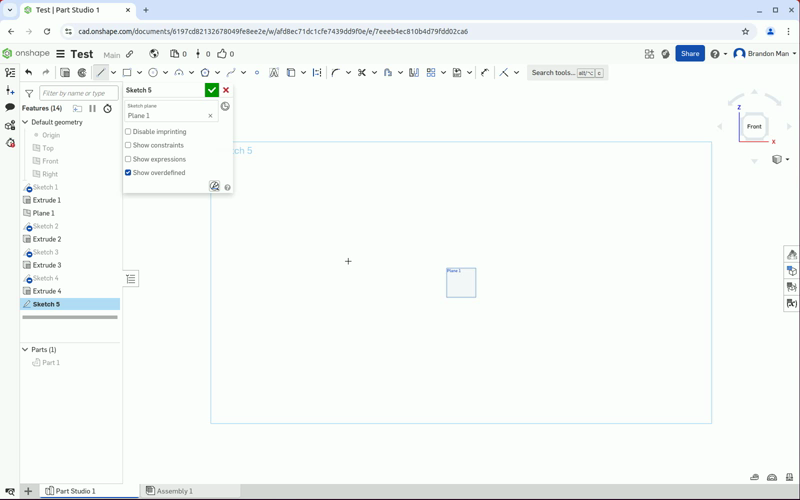
click(348, 260)
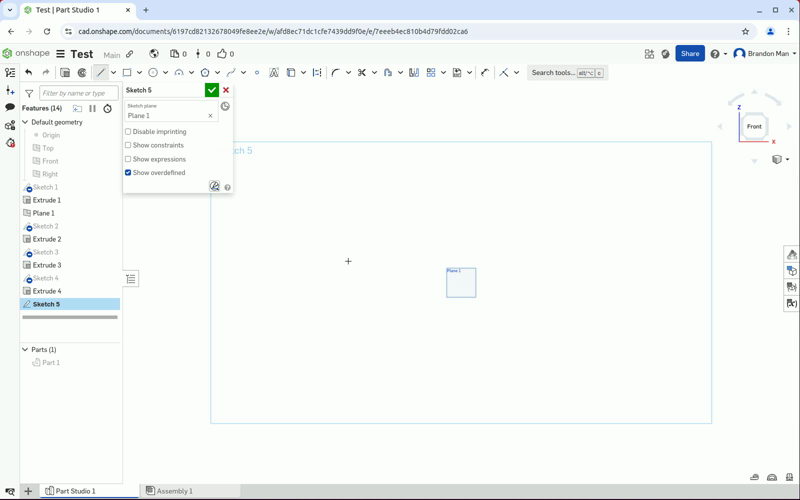
key_up(shift)
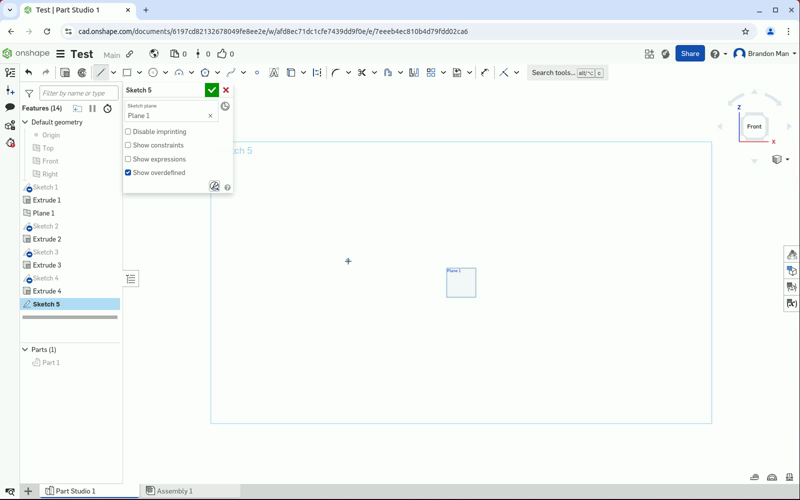
key_down(shift)
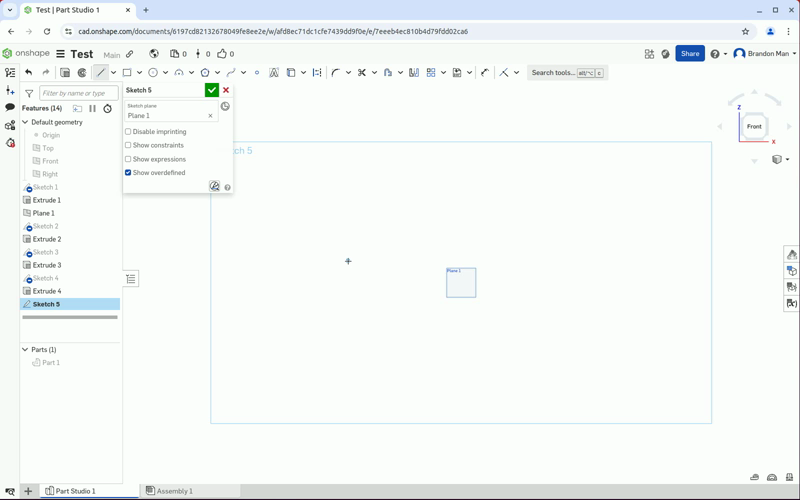
mouse_move(378, 260)
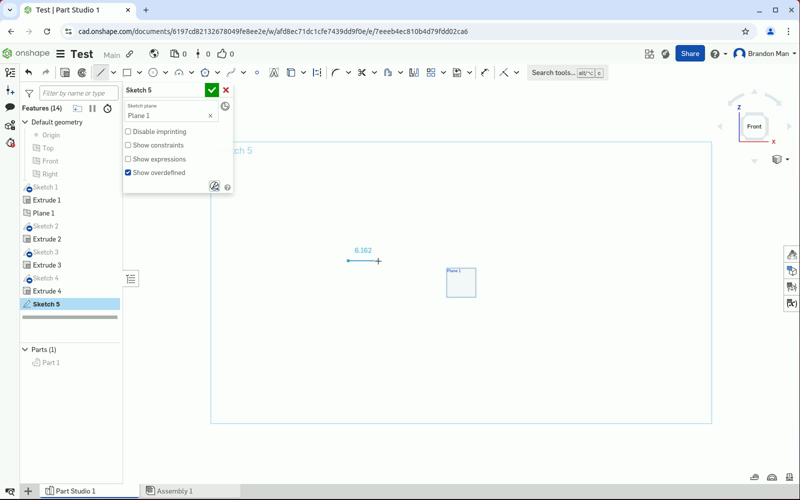
mouse_move(356, 260)
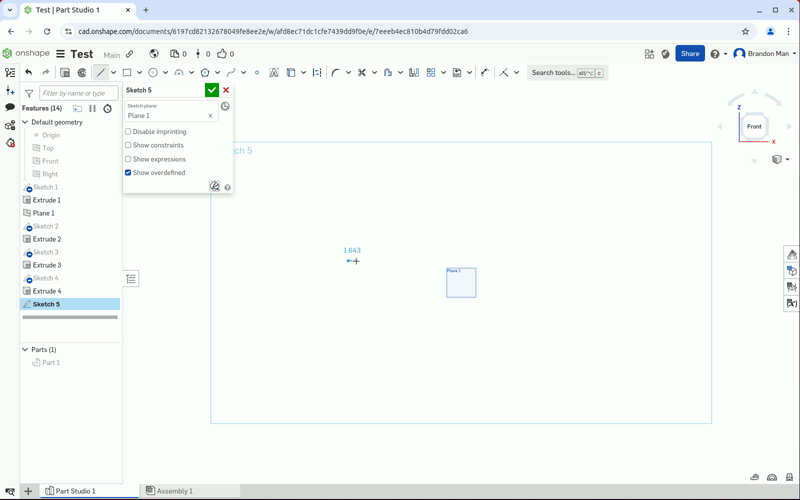
click(356, 260)
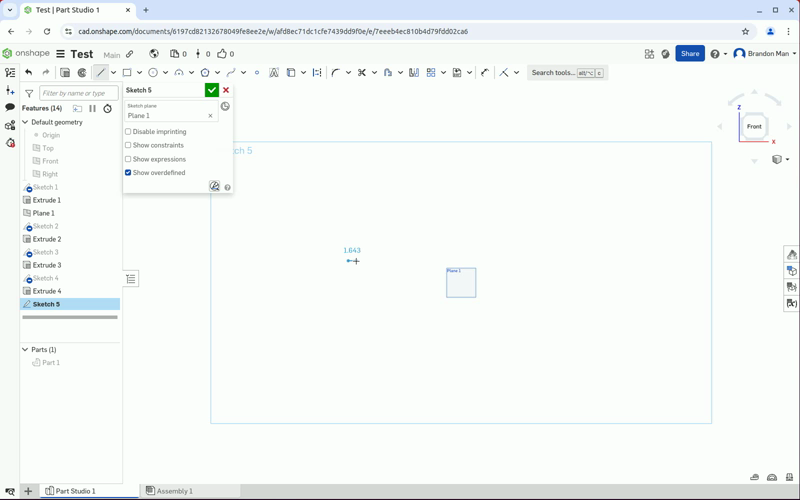
key_up(shift)
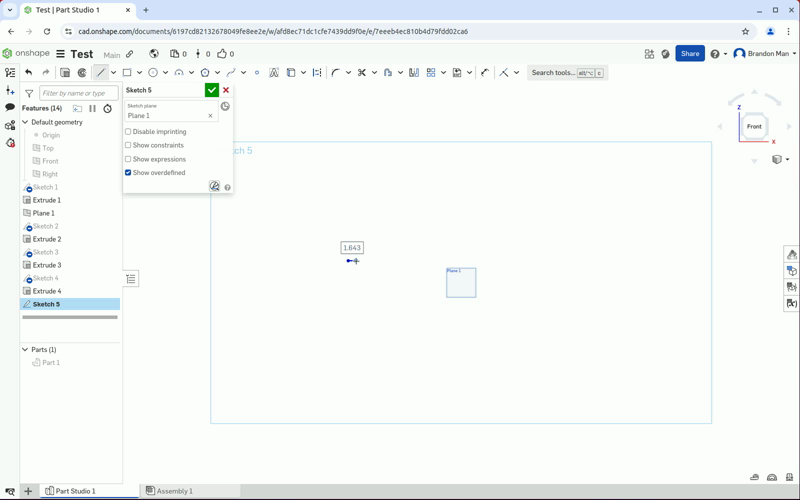
key_down(shift)
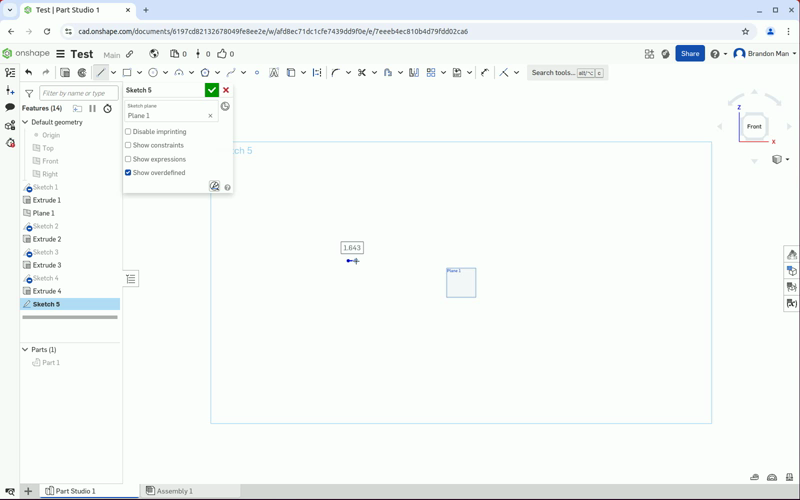
mouse_move(386, 260)
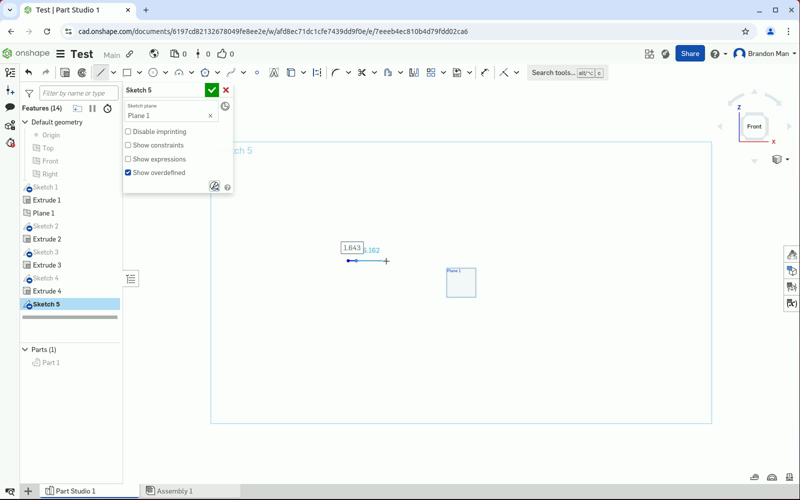
mouse_move(356, 247)
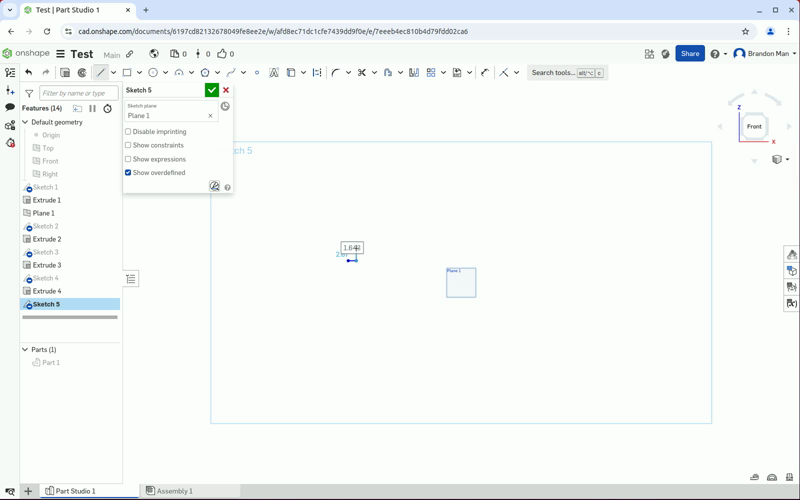
click(356, 247)
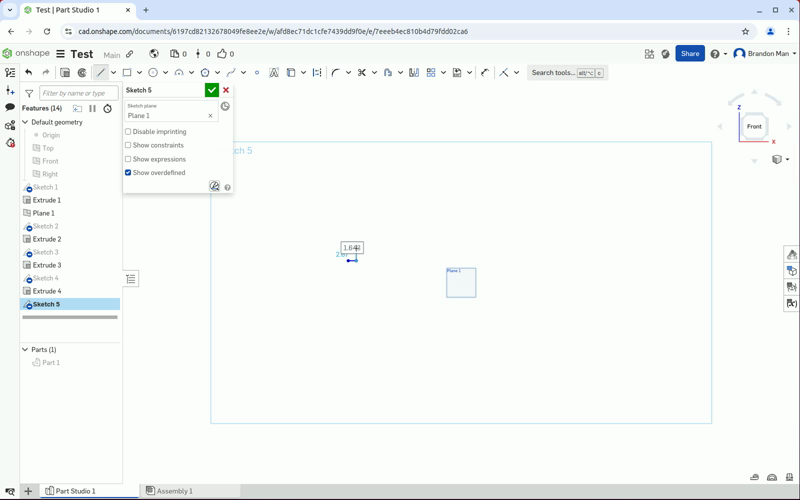
key_up(shift)
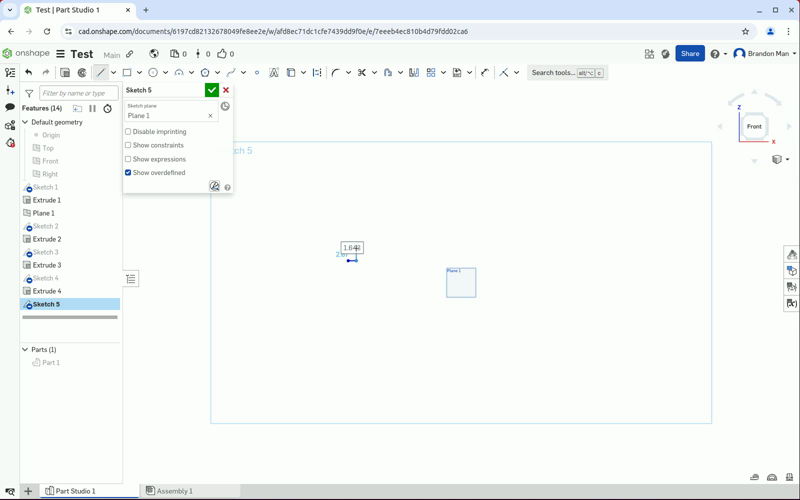
key_down(shift)
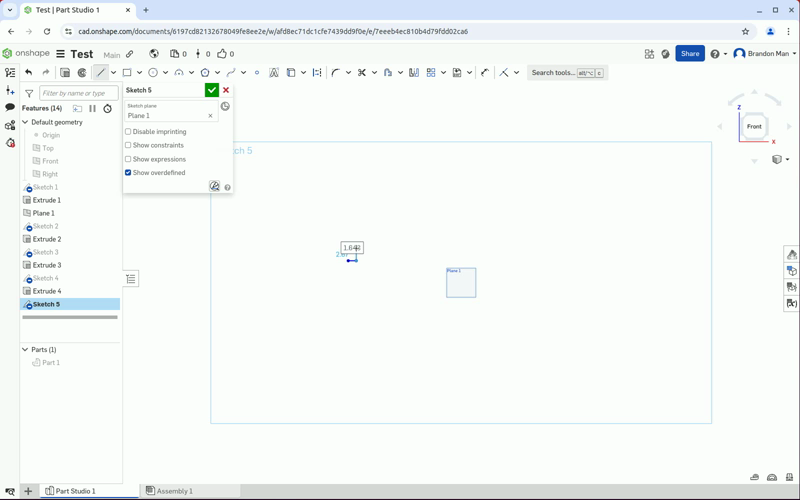
mouse_move(386, 247)
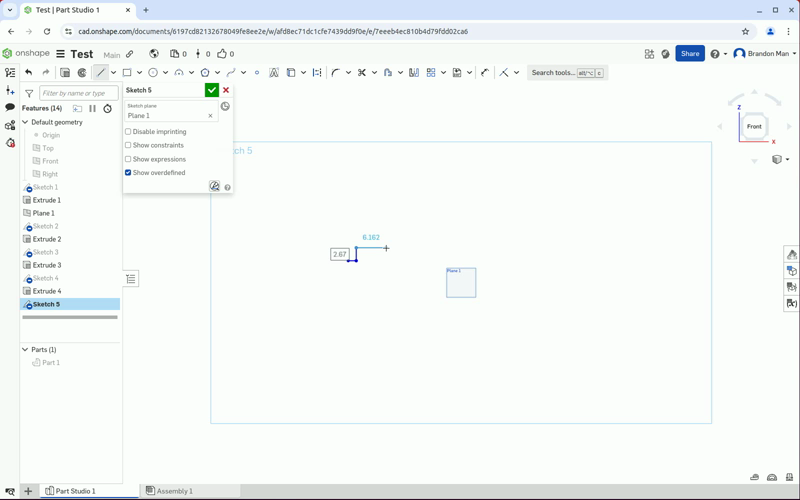
mouse_move(348, 247)
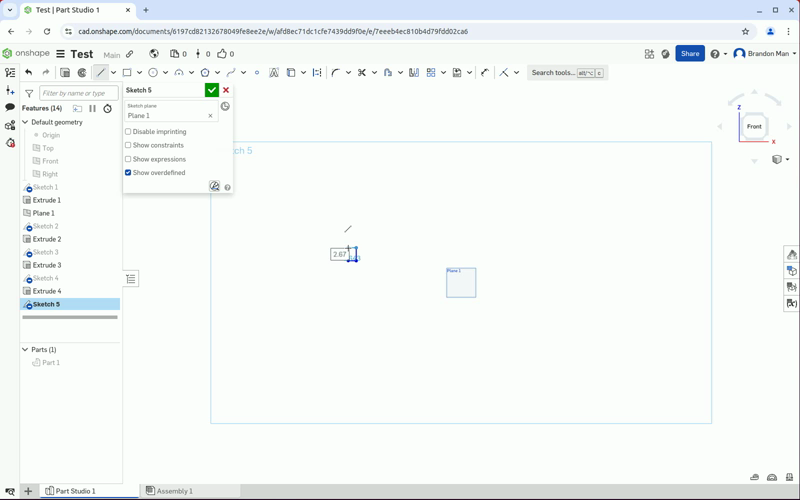
click(348, 247)
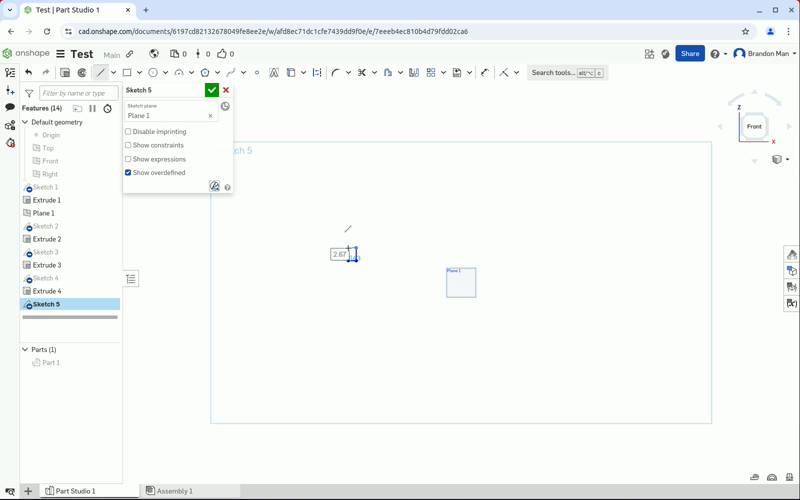
key_up(shift)
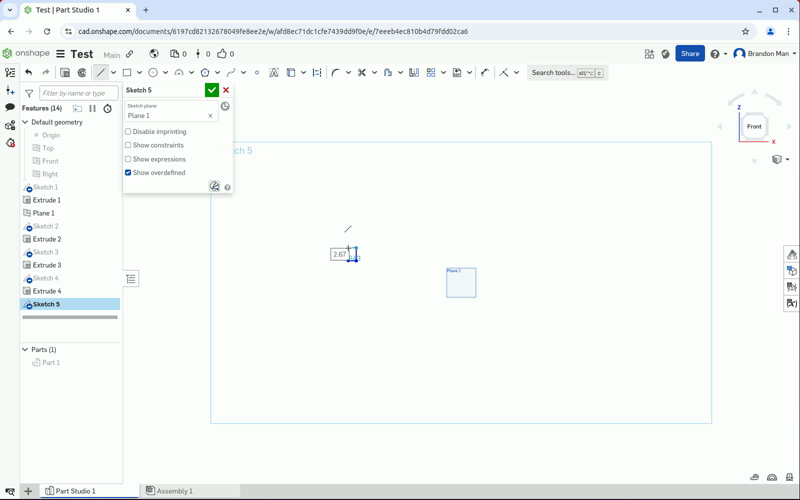
mouse_move(378, 247)
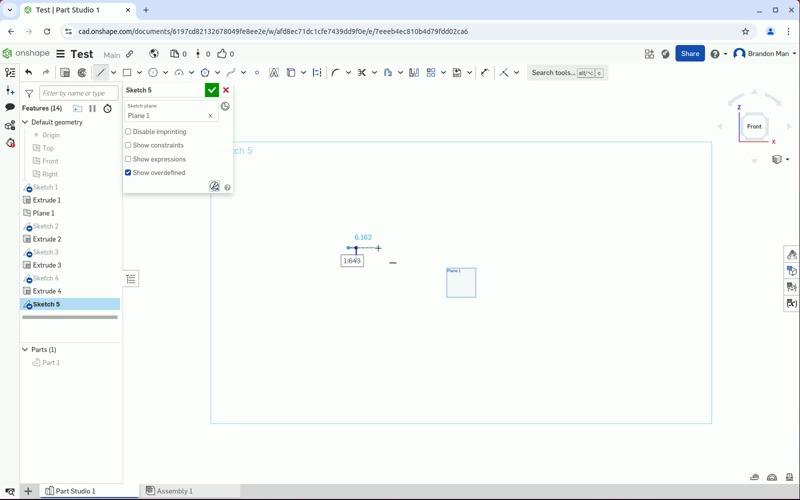
key_down(shift)
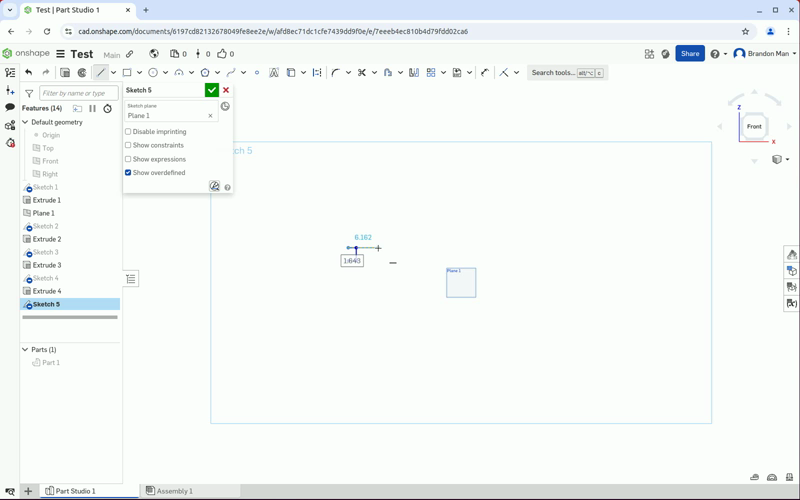
mouse_move(348, 260)
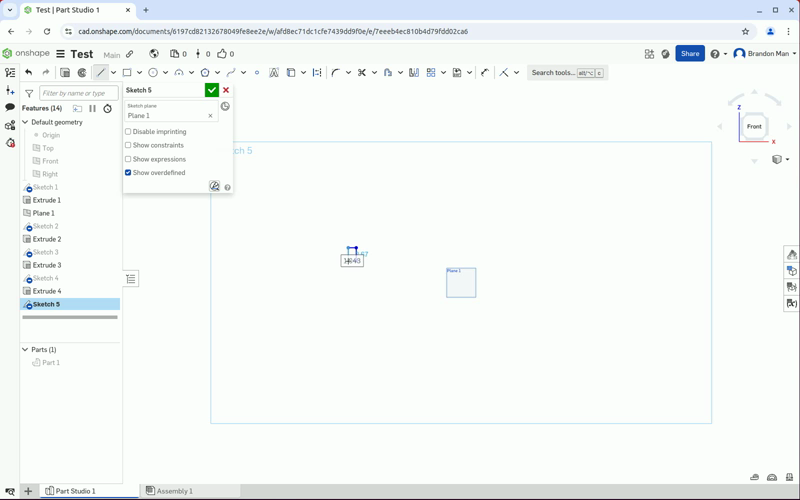
key_up(shift)
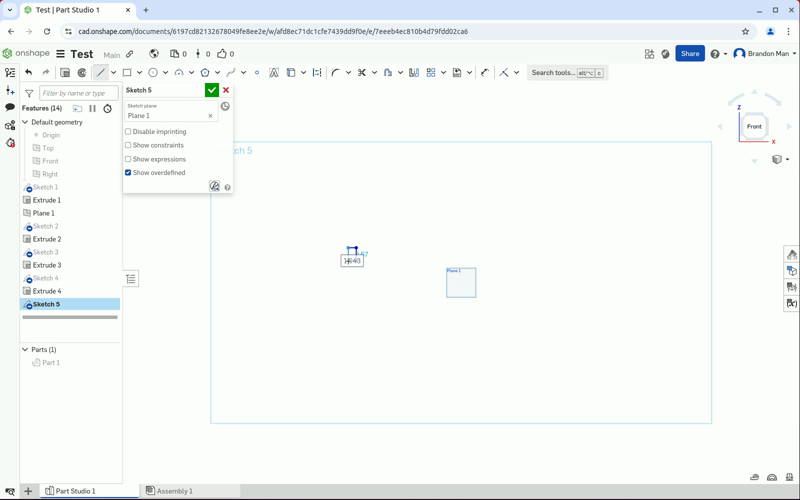
click(348, 260)
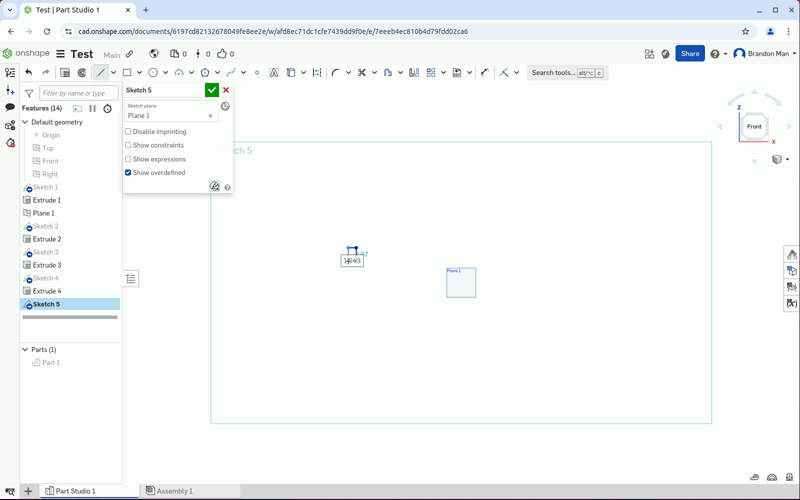
key(esc)
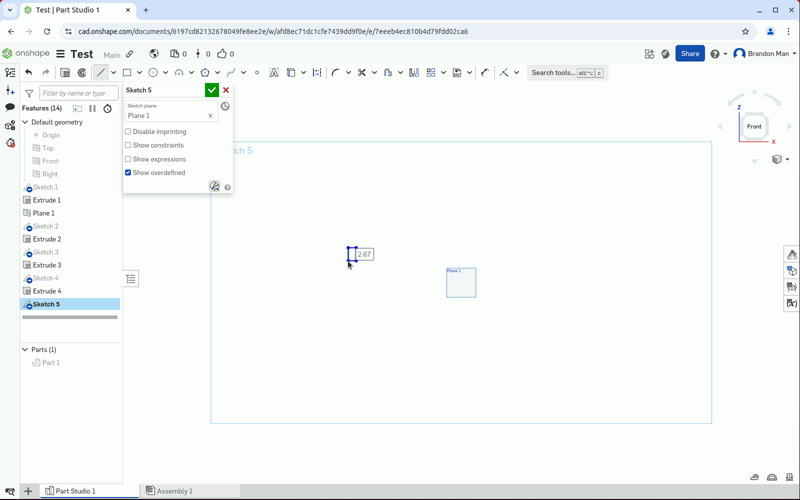
mouse_move(350, 255)
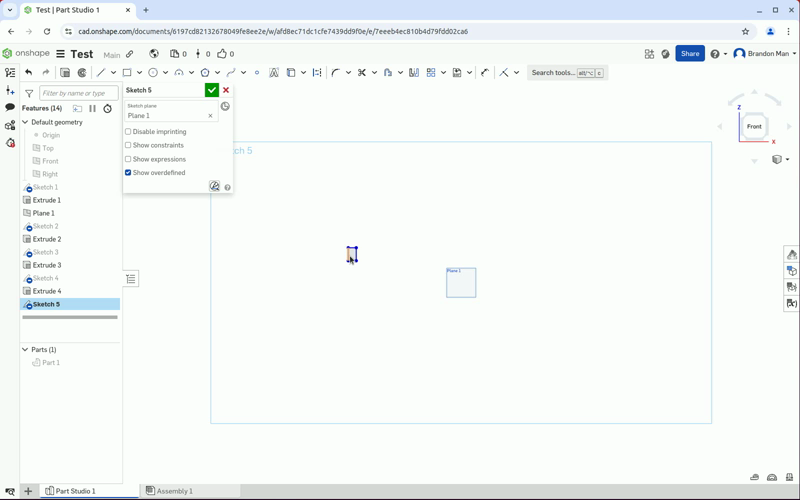
scroll(6)
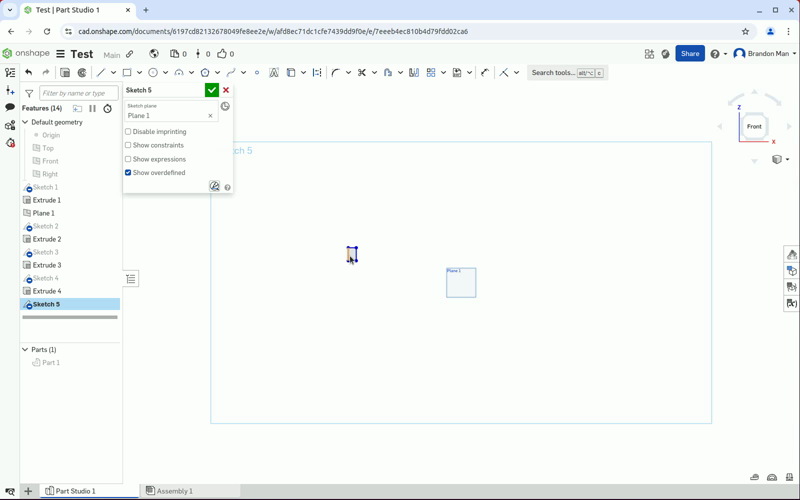
scroll(6)
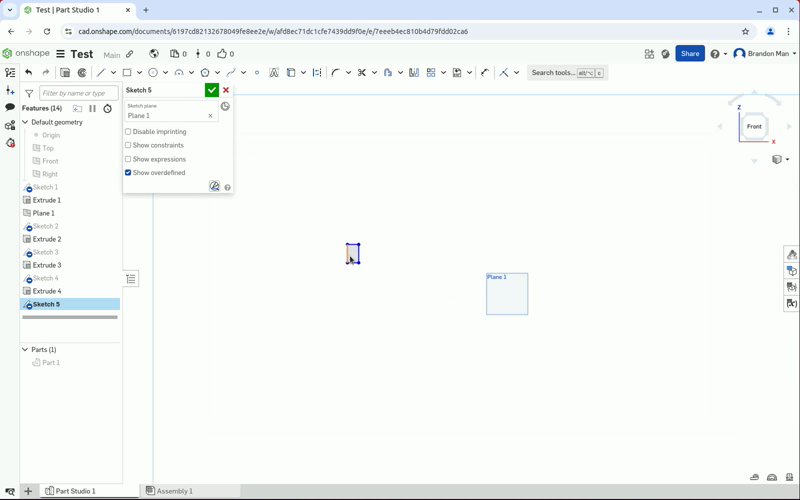
scroll(6)
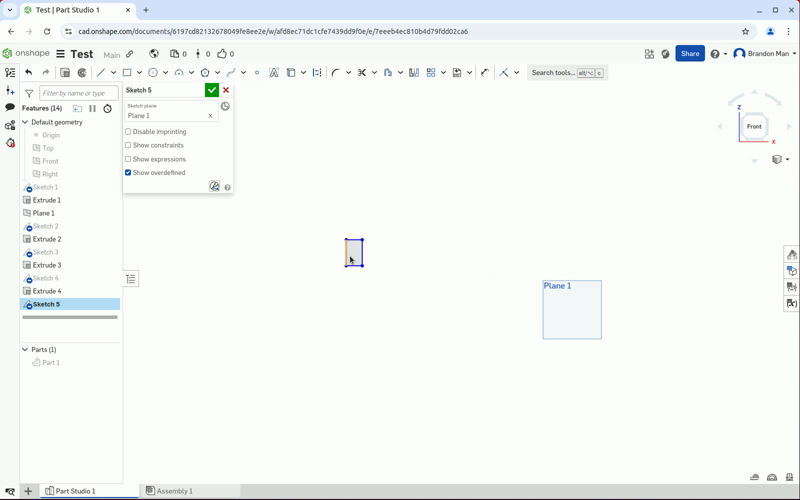
scroll(6)
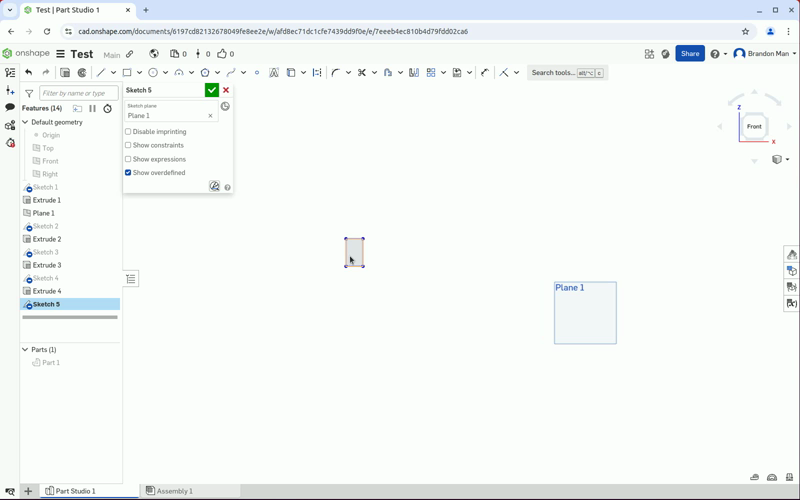
scroll(6)
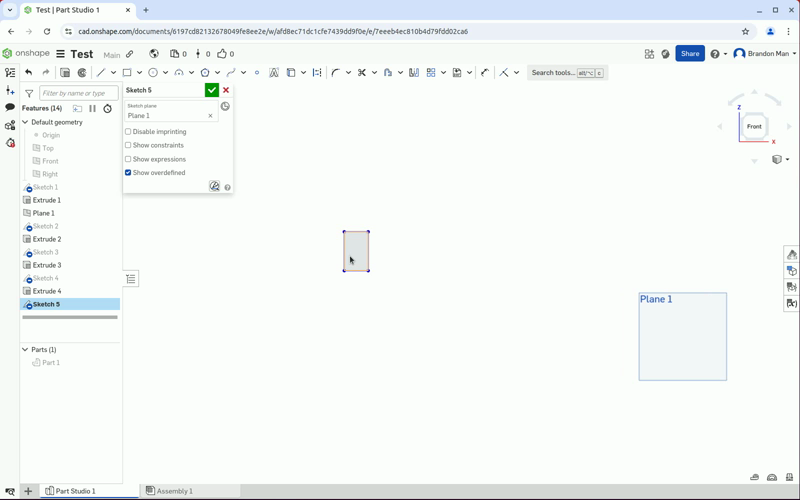
scroll(6)
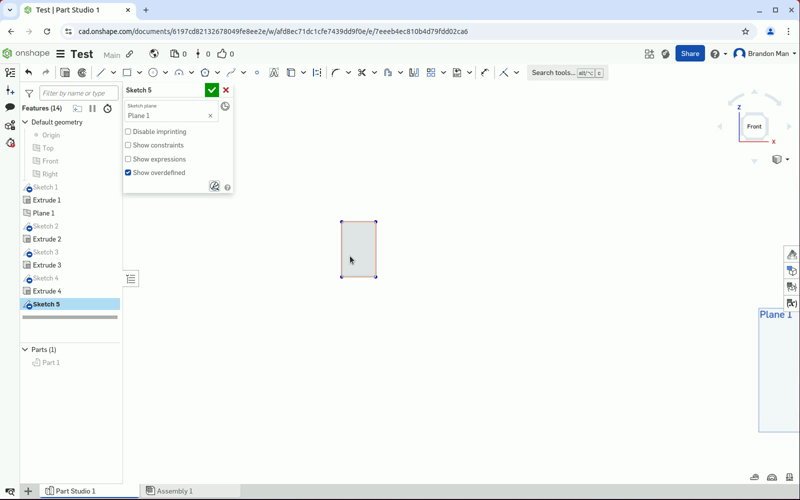
scroll(6)
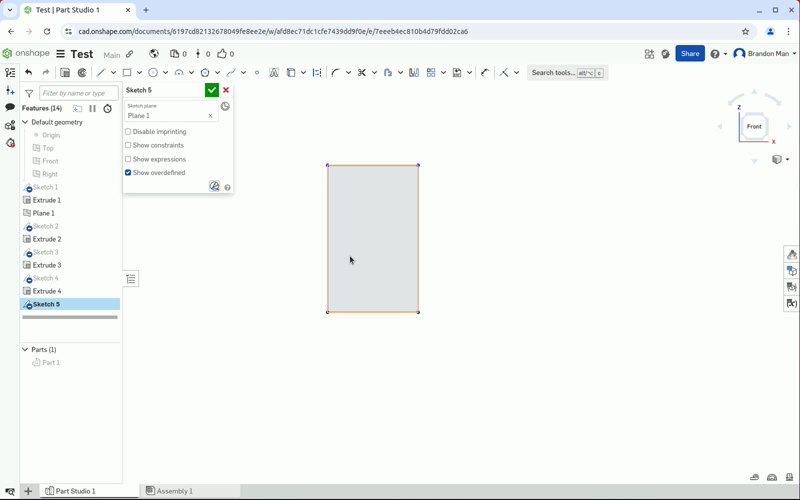
click(350, 255)
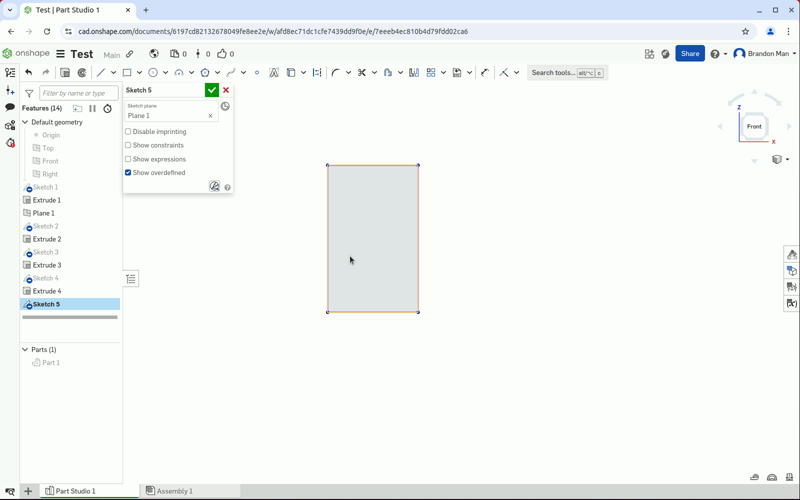
scroll(-6)
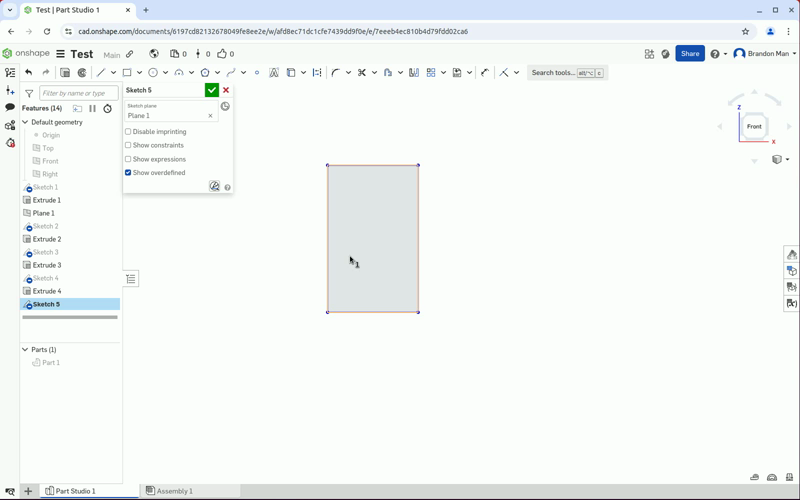
scroll(-6)
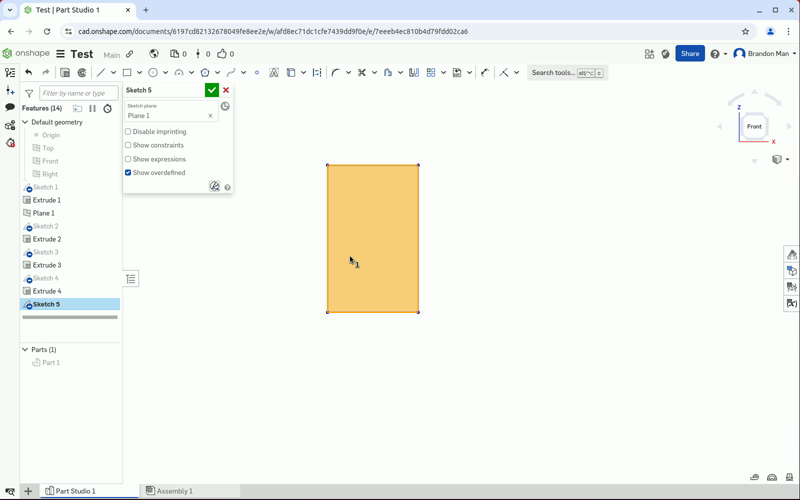
scroll(-6)
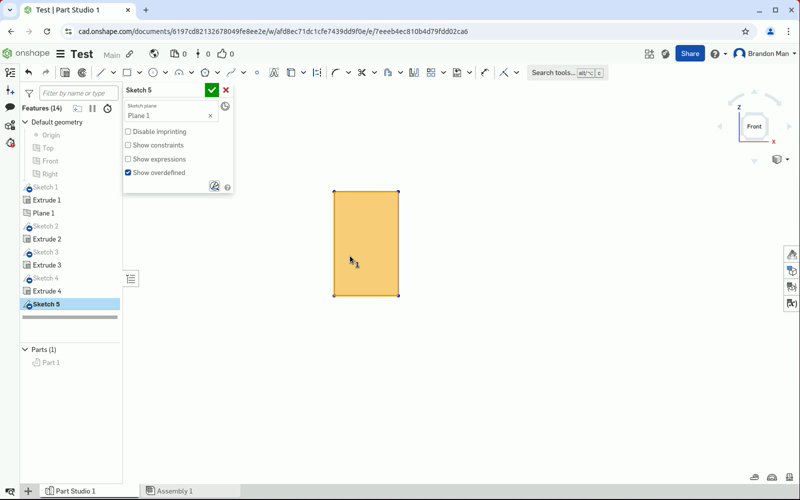
scroll(-6)
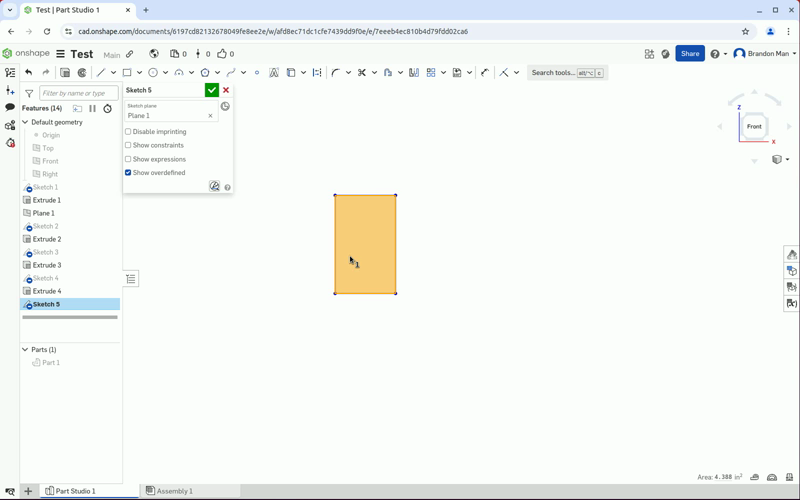
scroll(-6)
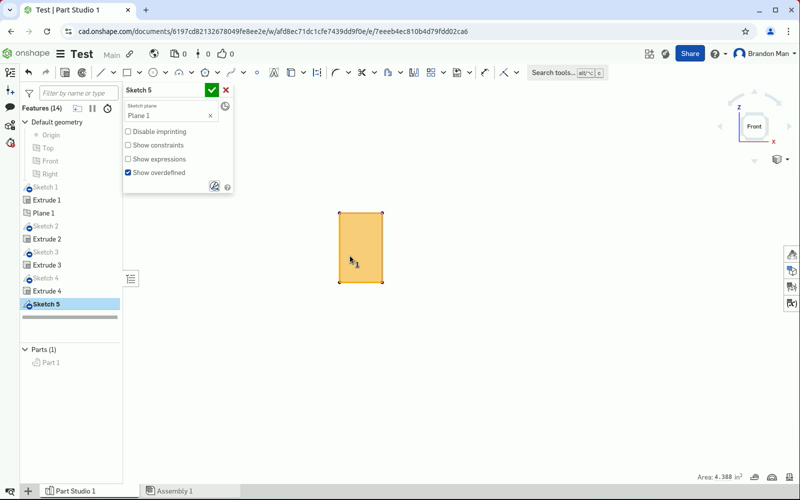
scroll(-6)
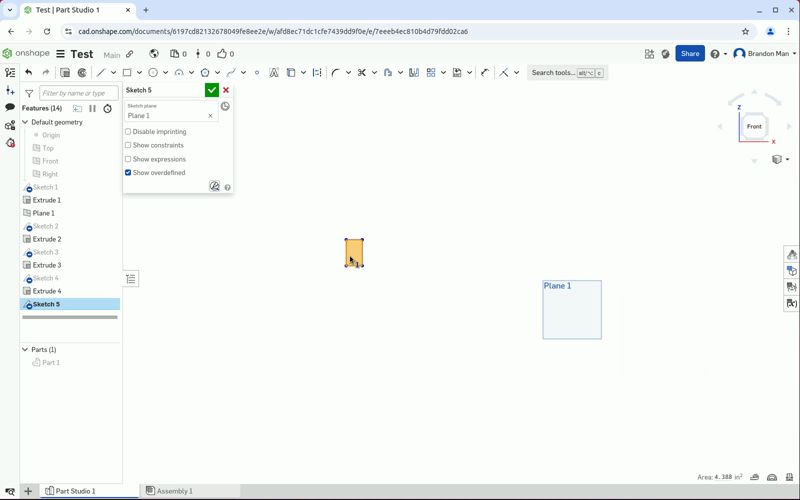
scroll(-6)
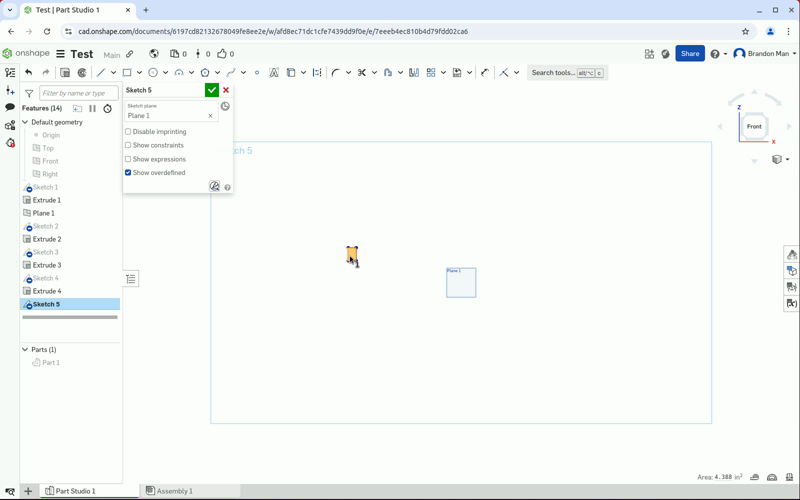
mouse_move(73, 352)
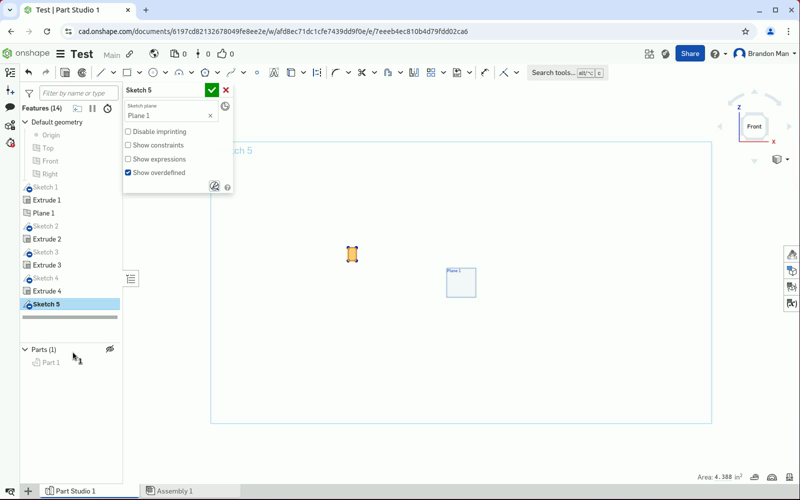
key(shift+y)
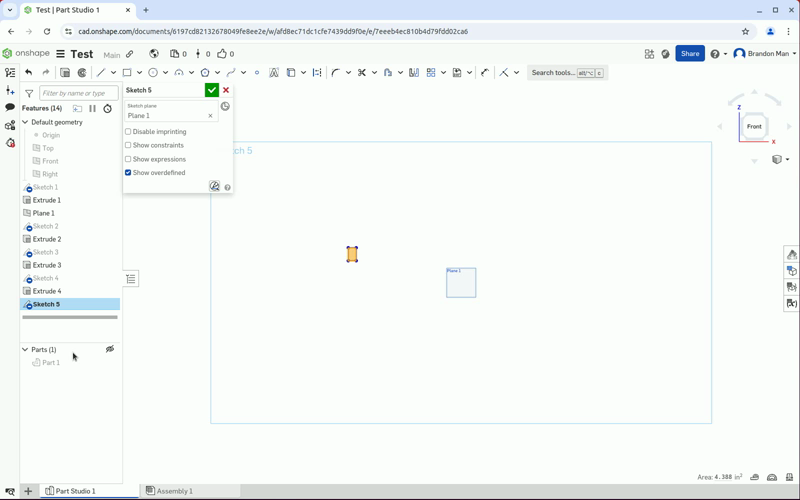
key(shift+e)
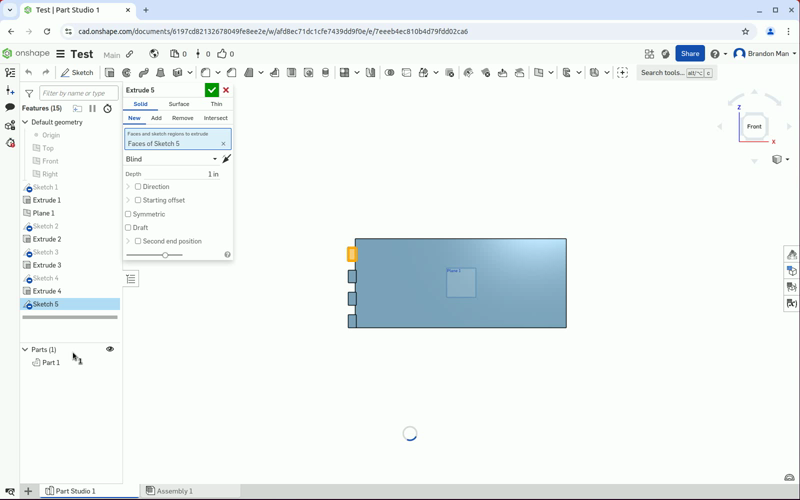
mouse_move(143, 106)
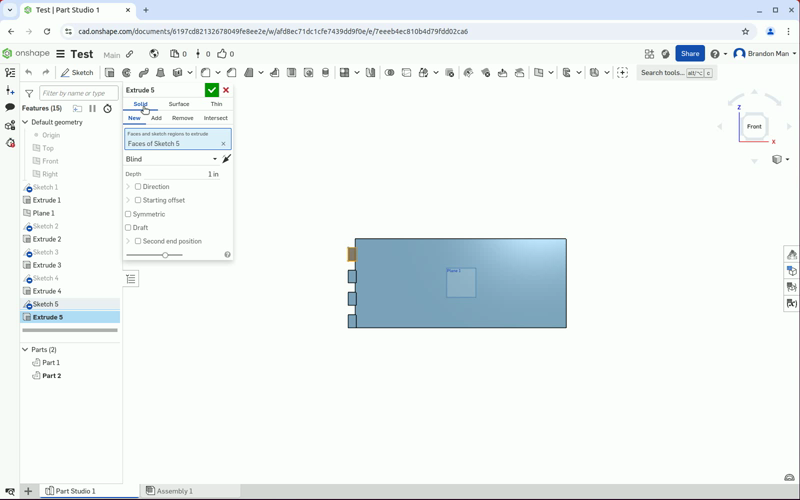
click(143, 106)
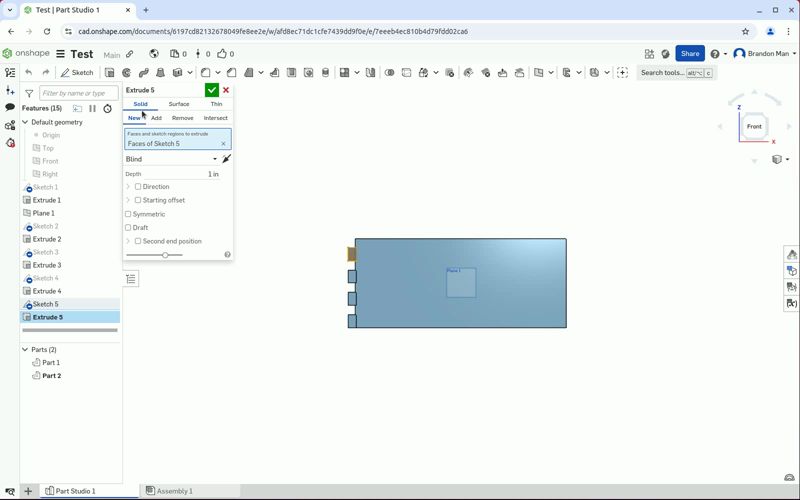
mouse_move(137, 120)
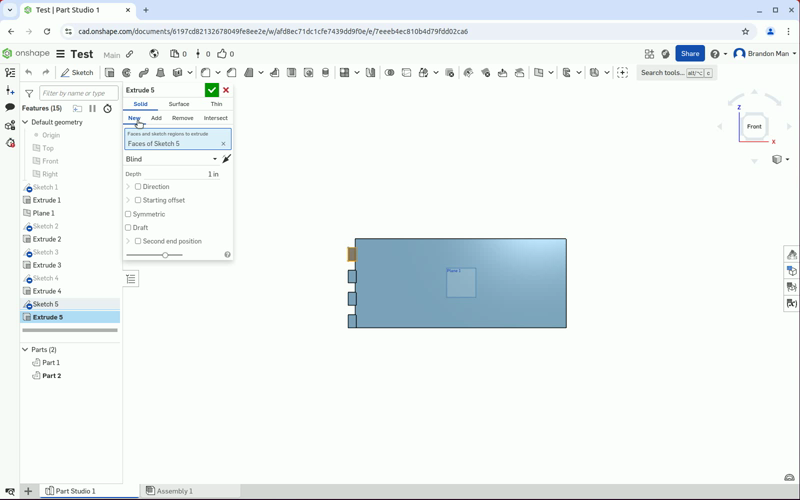
click(137, 120)
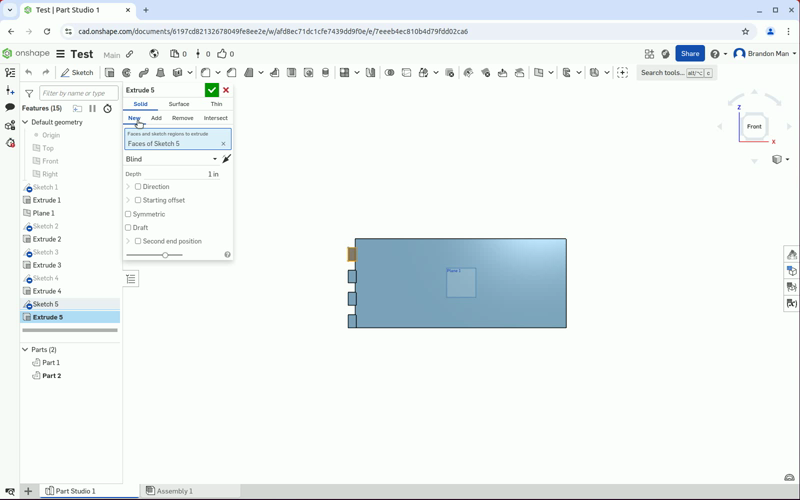
key(tab, 4)
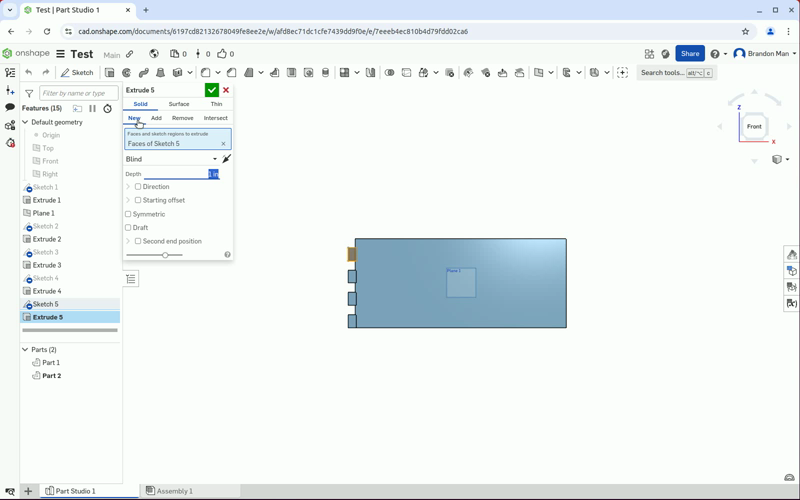
text(-1.444)
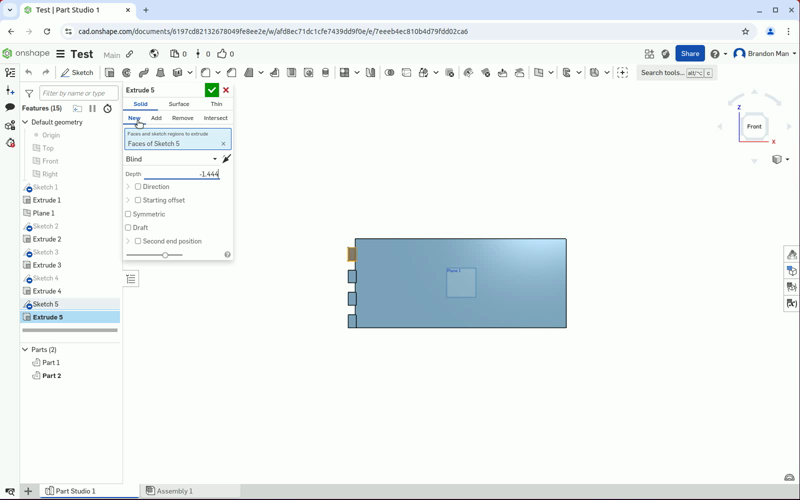
key(enter)
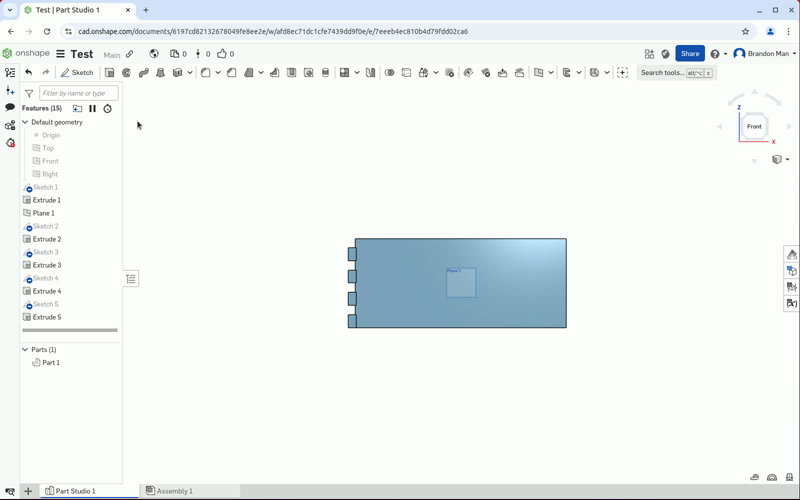
key(shift+h)
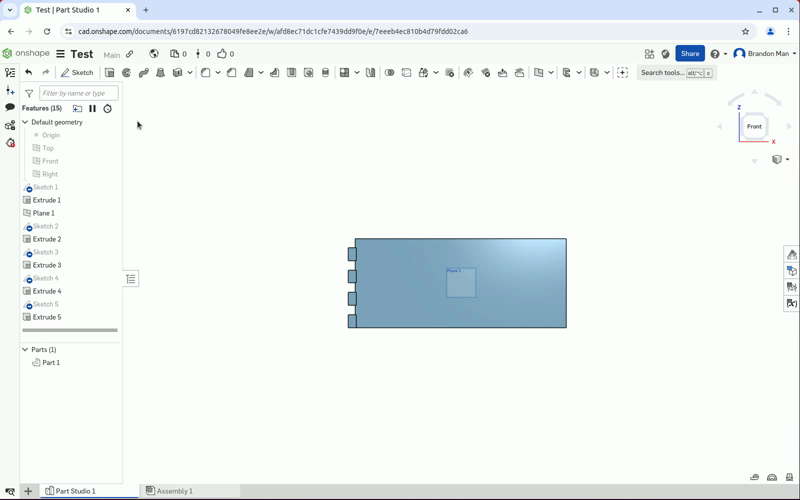
key(shift+h)
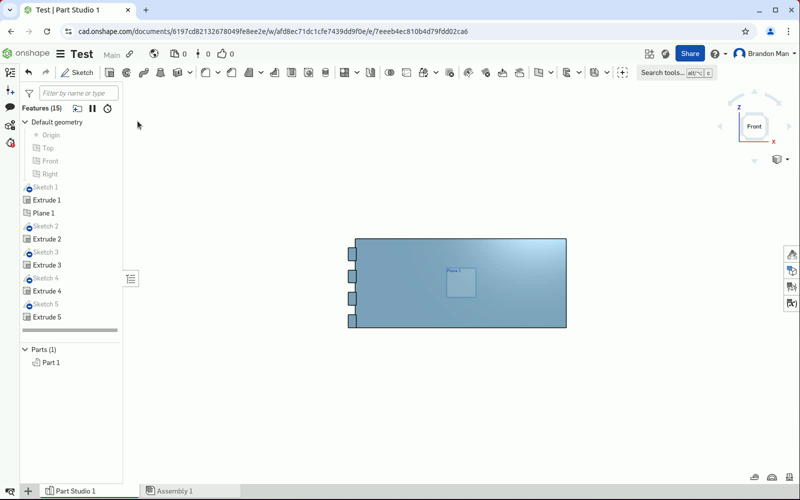
mouse_move(73, 189)
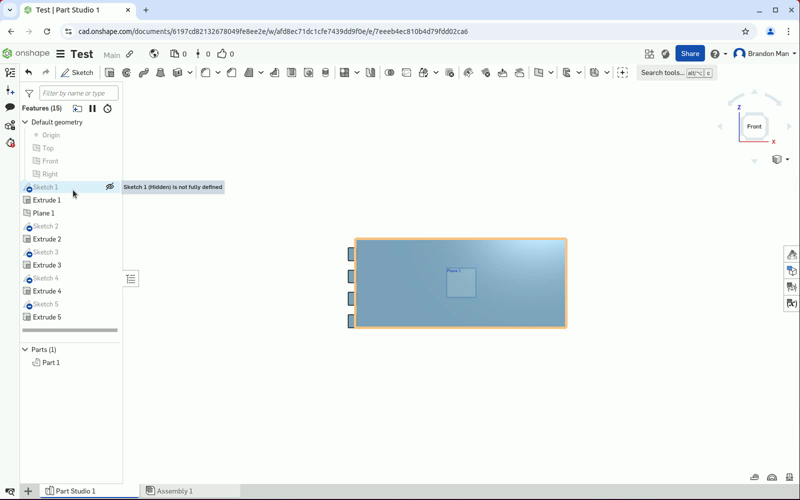
click(73, 189)
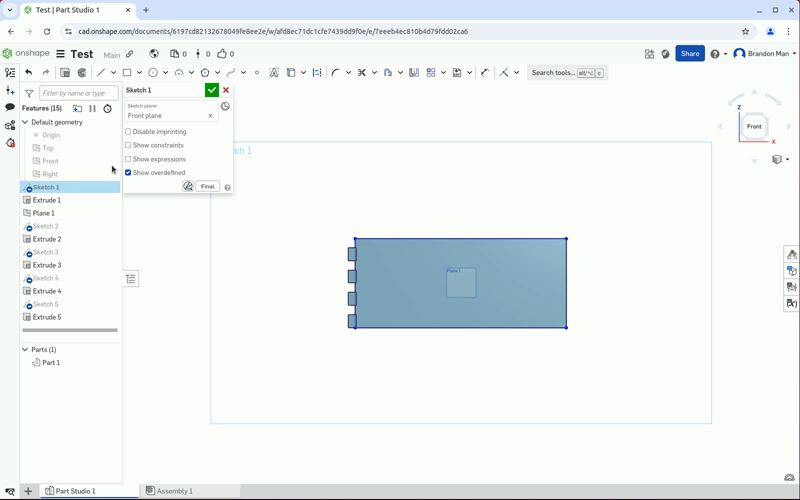
mouse_move(229, 92)
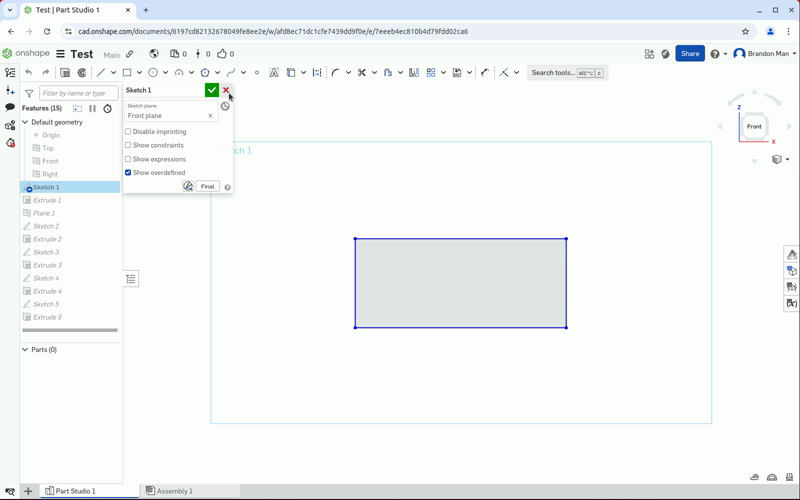
click(229, 92)
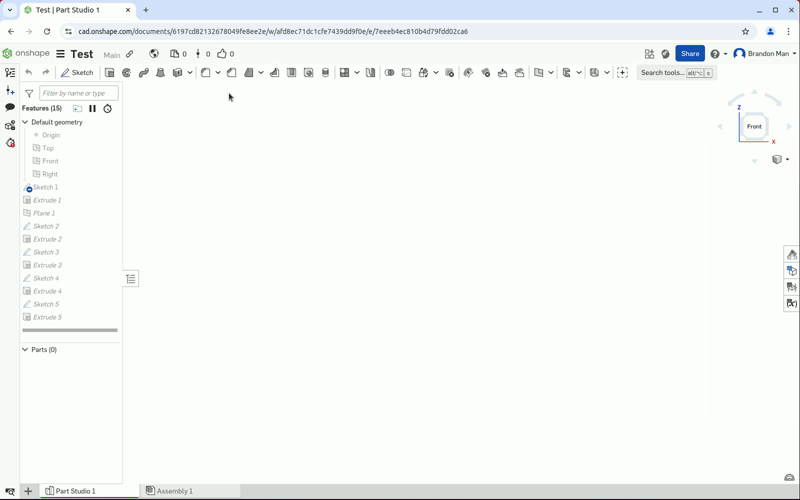
key(shift+s)
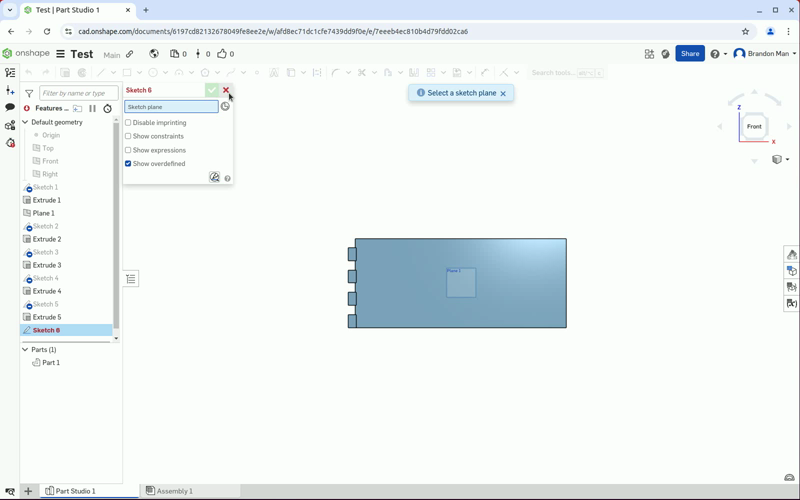
mouse_move(69, 215)
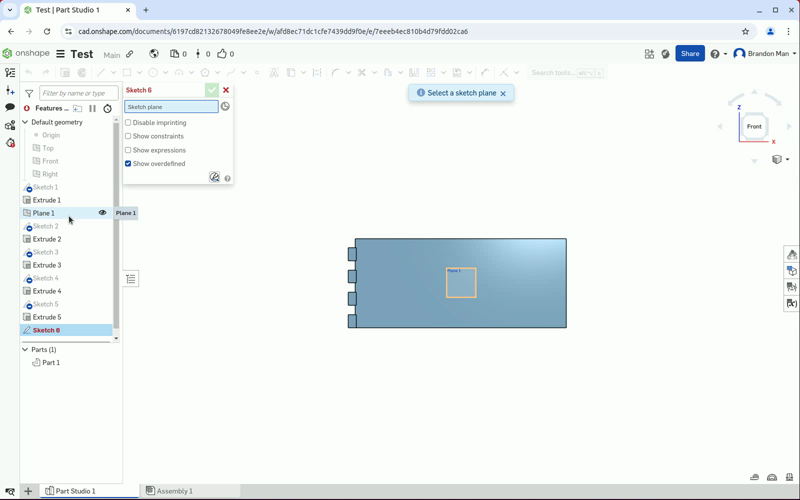
click(69, 215)
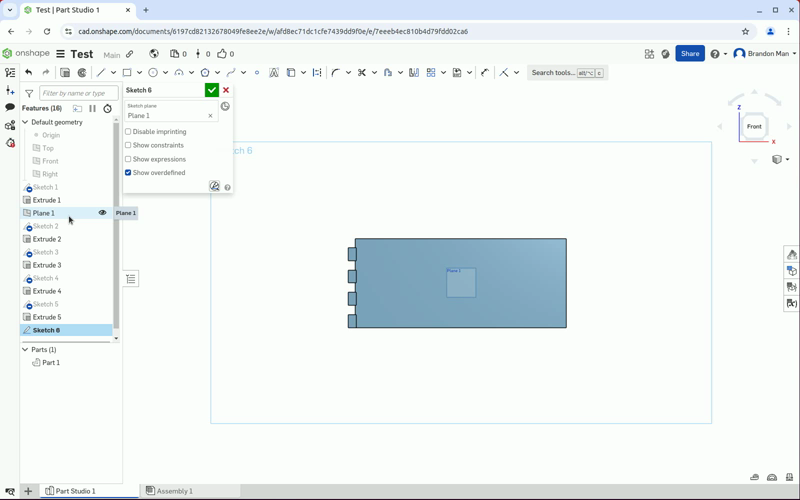
mouse_move(73, 352)
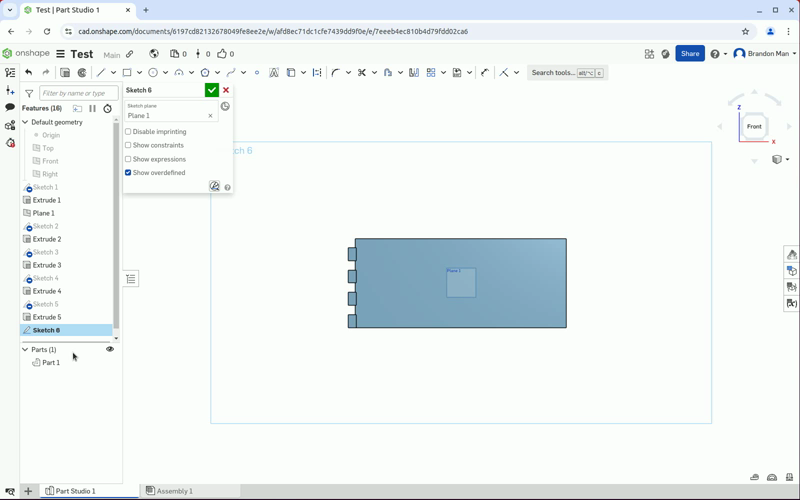
key(y)
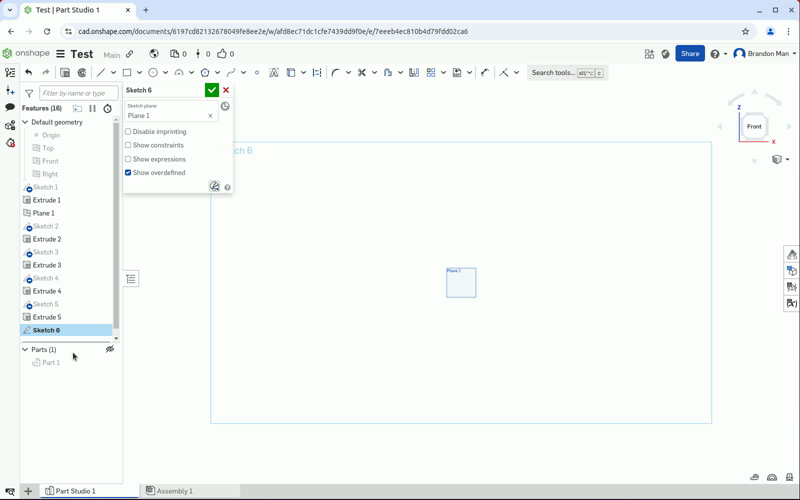
key(l)
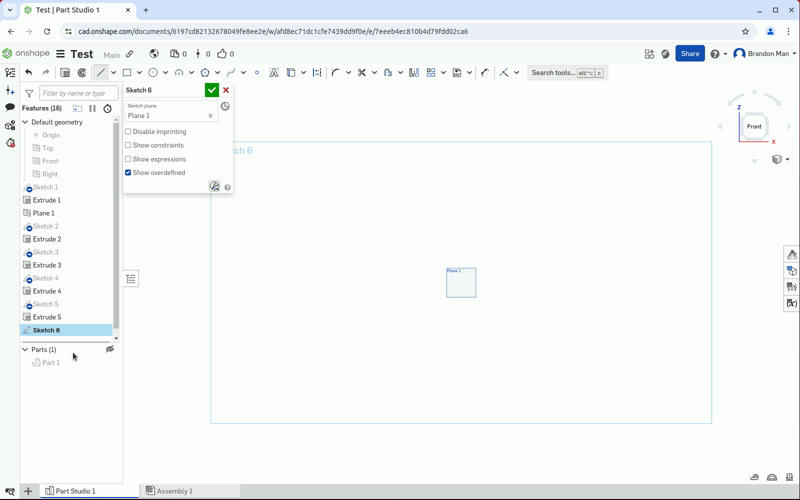
key_down(shift)
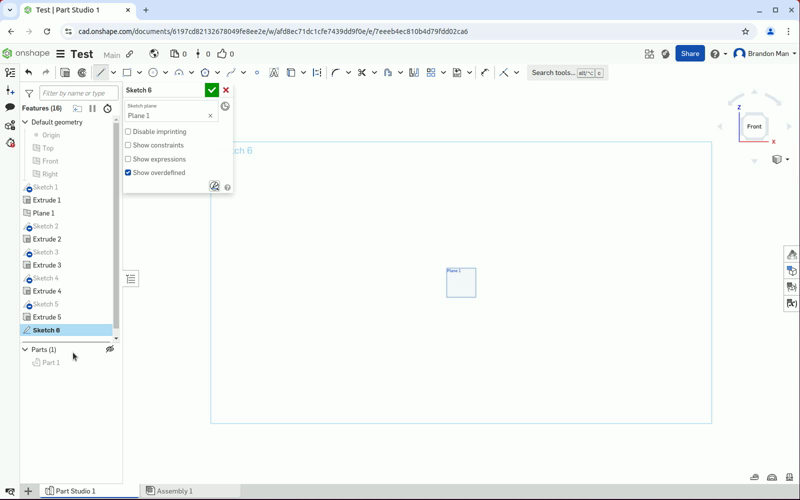
mouse_move(566, 305)
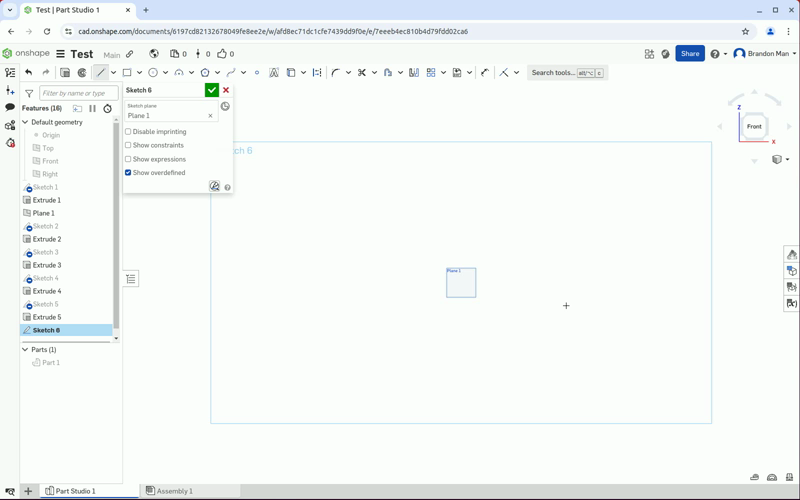
click(566, 305)
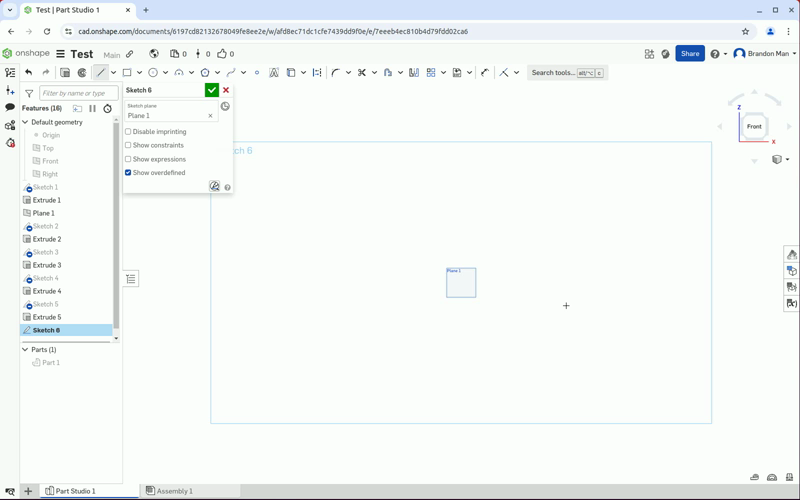
key_up(shift)
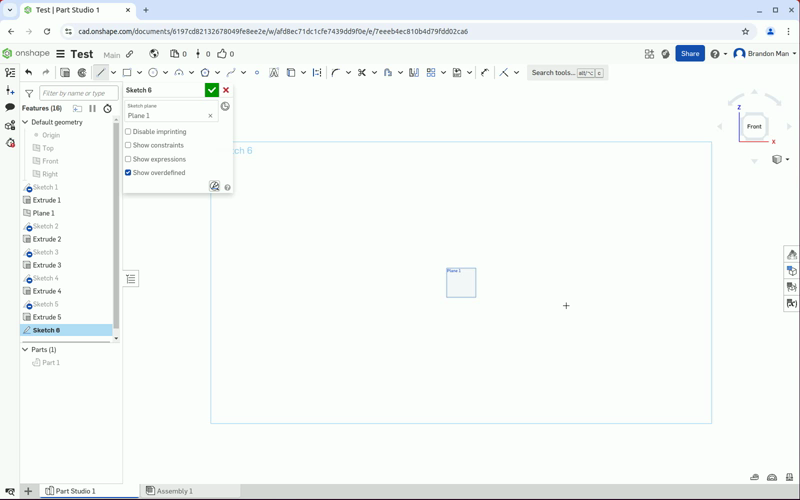
key_down(shift)
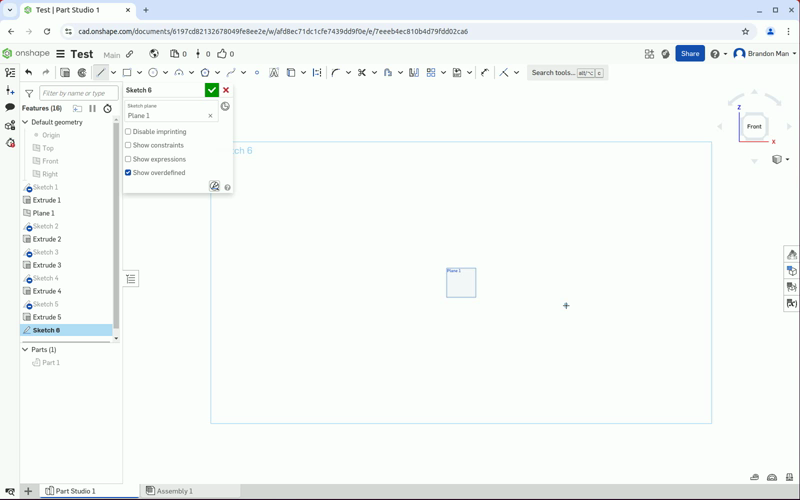
mouse_move(589, 305)
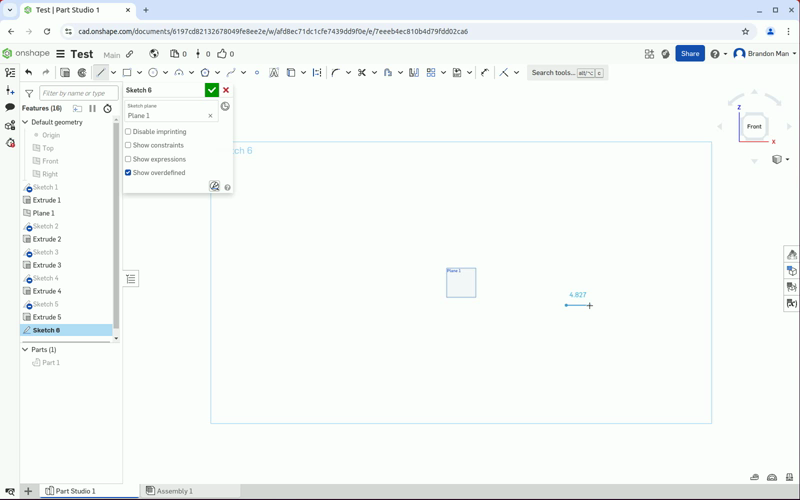
mouse_move(573, 305)
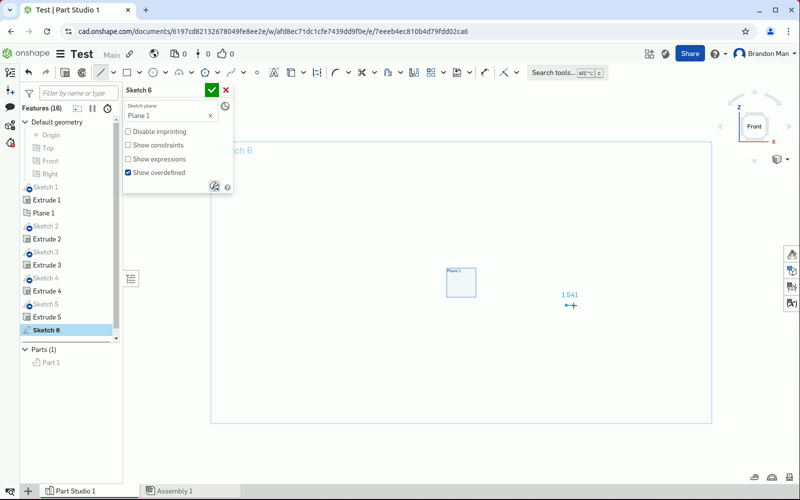
click(573, 305)
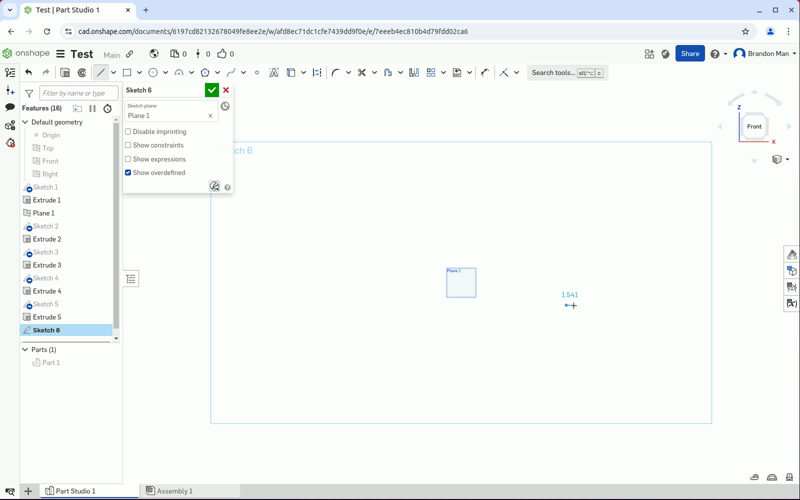
key_up(shift)
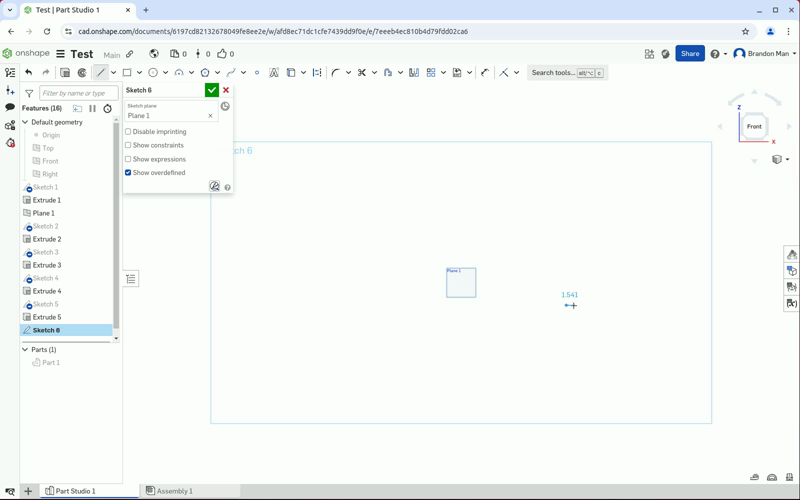
key_down(shift)
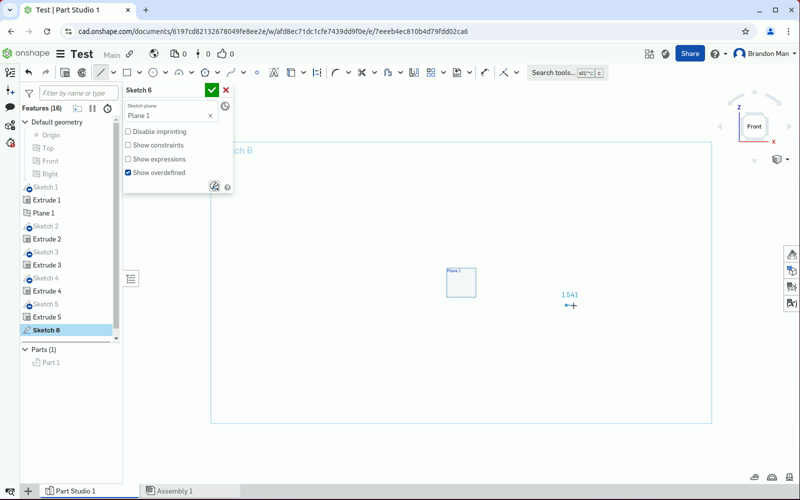
mouse_move(589, 305)
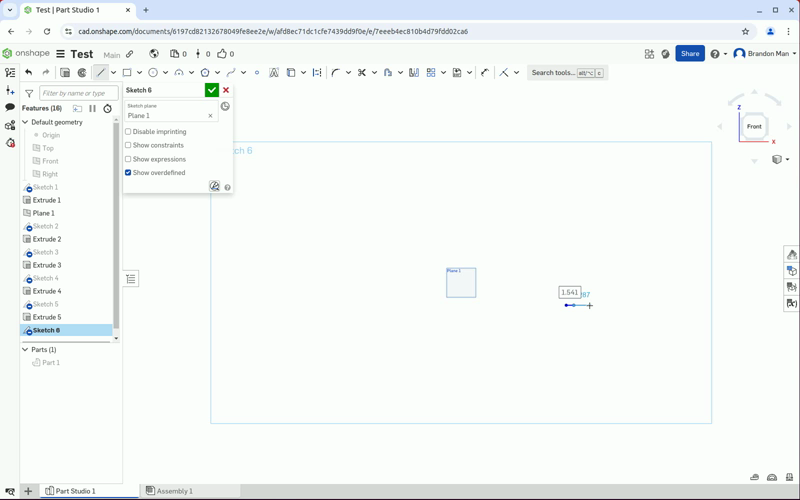
mouse_move(573, 292)
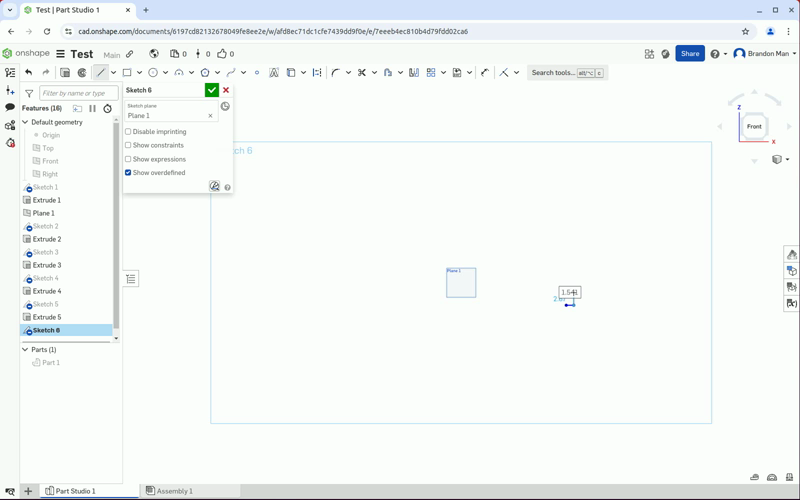
click(573, 292)
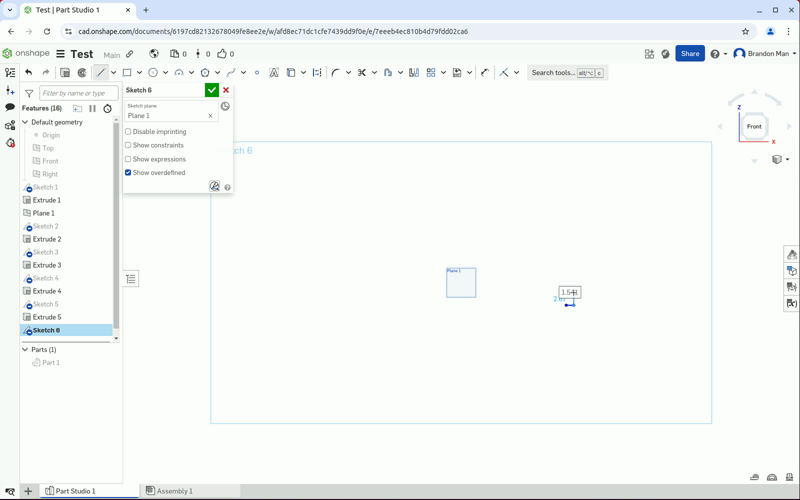
key_up(shift)
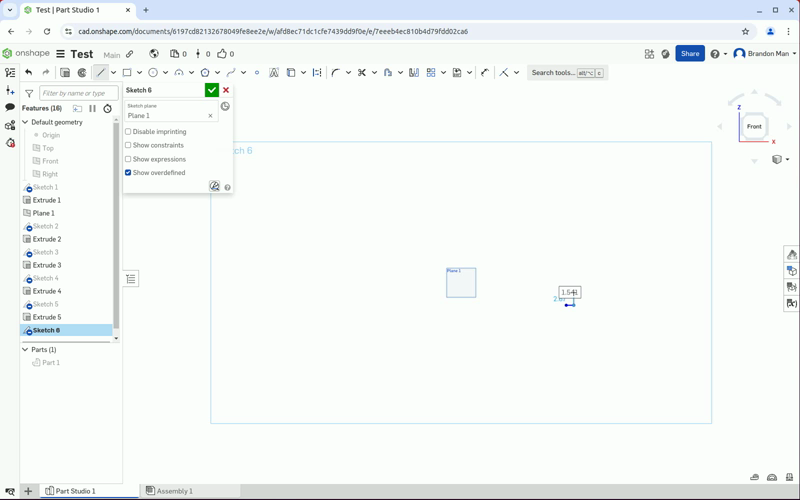
key_down(shift)
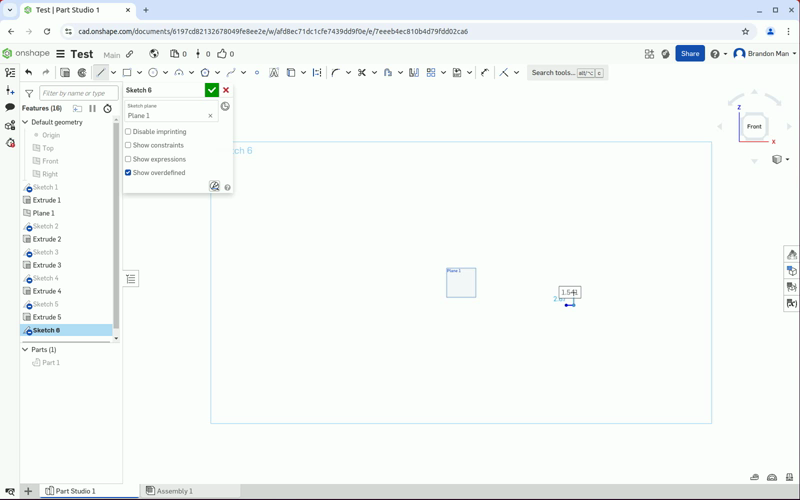
mouse_move(589, 292)
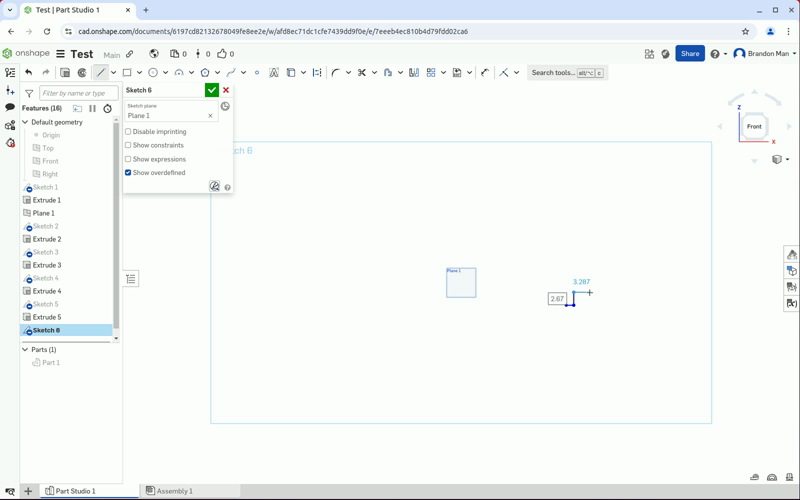
mouse_move(566, 292)
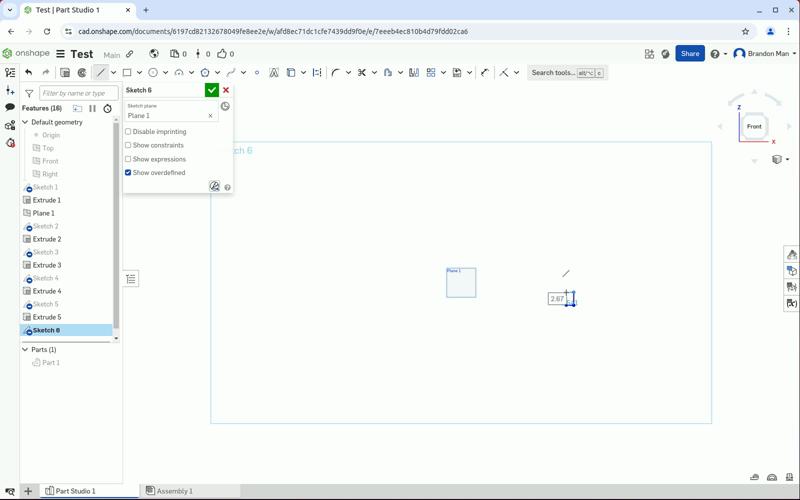
click(566, 292)
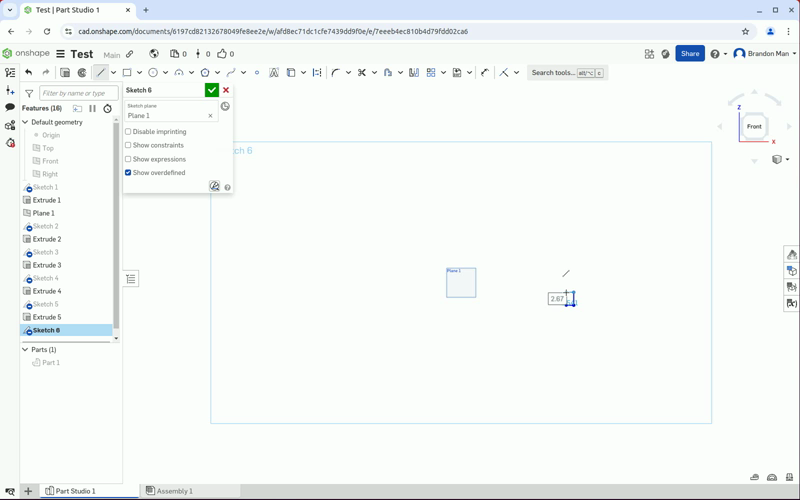
key_up(shift)
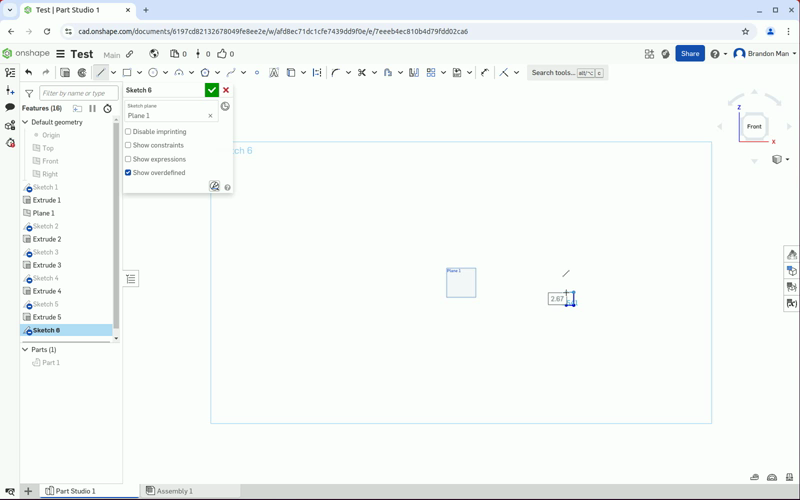
mouse_move(589, 292)
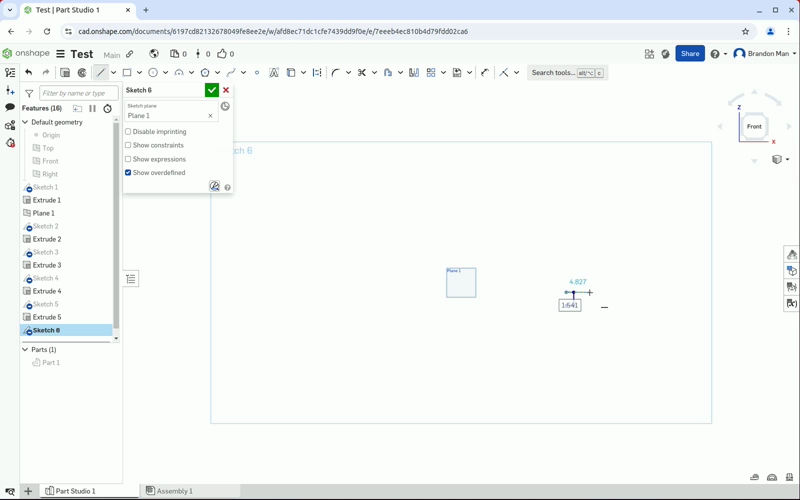
key_down(shift)
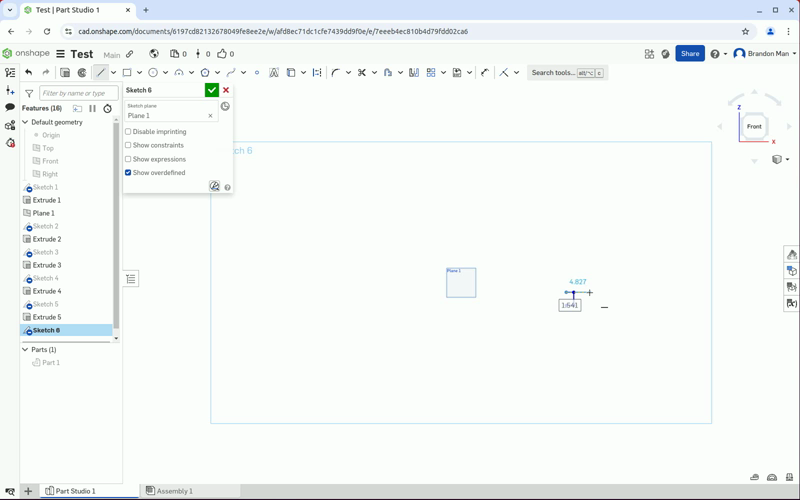
mouse_move(566, 305)
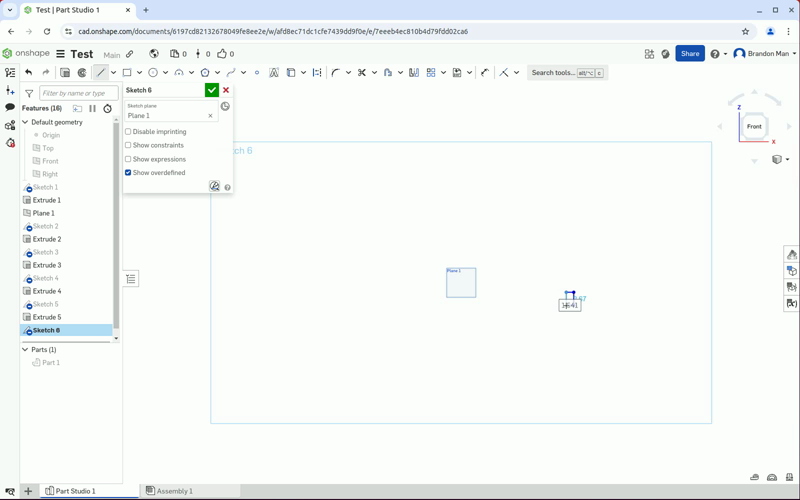
key_up(shift)
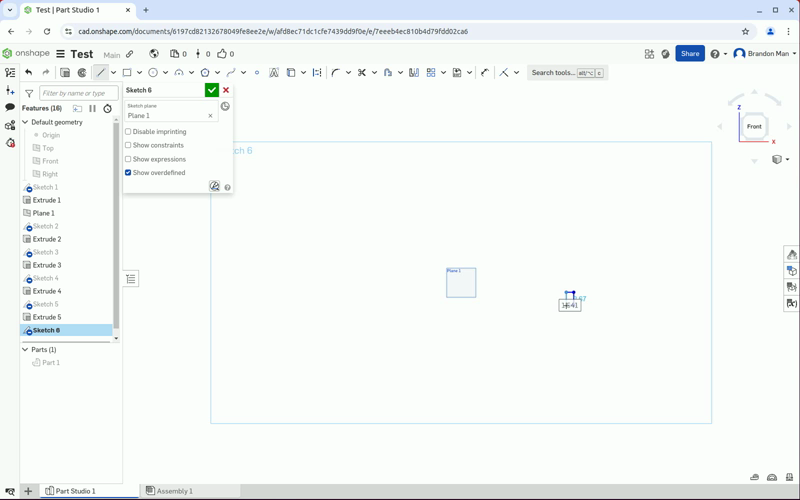
click(566, 305)
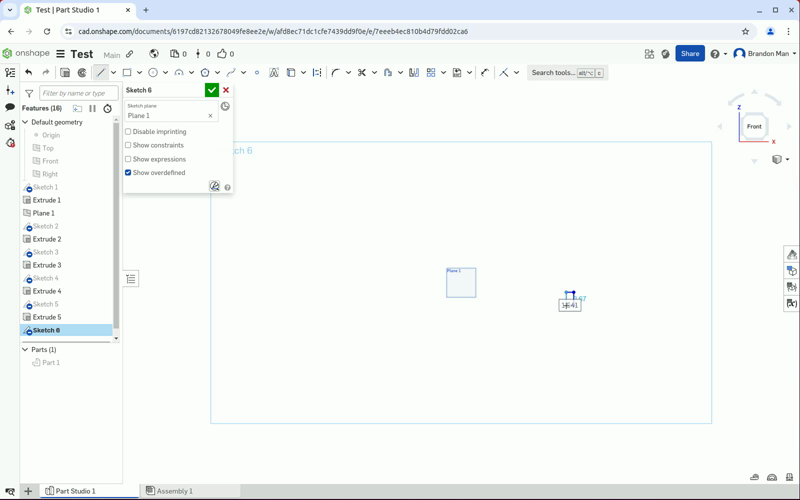
key(esc)
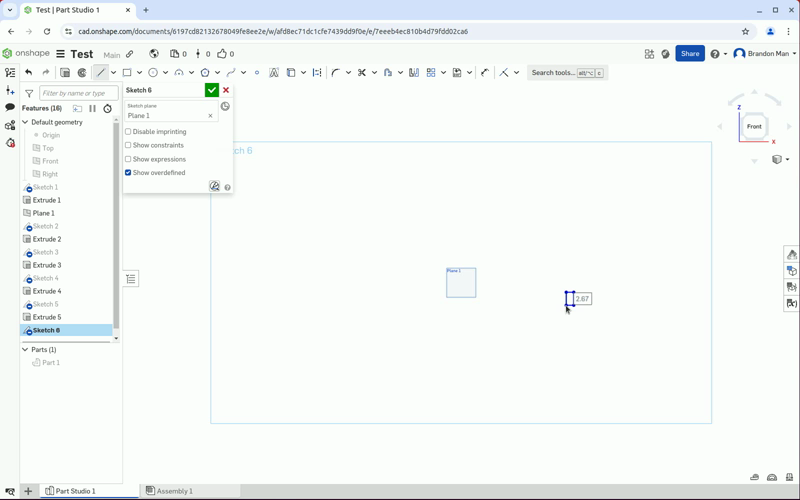
mouse_move(569, 303)
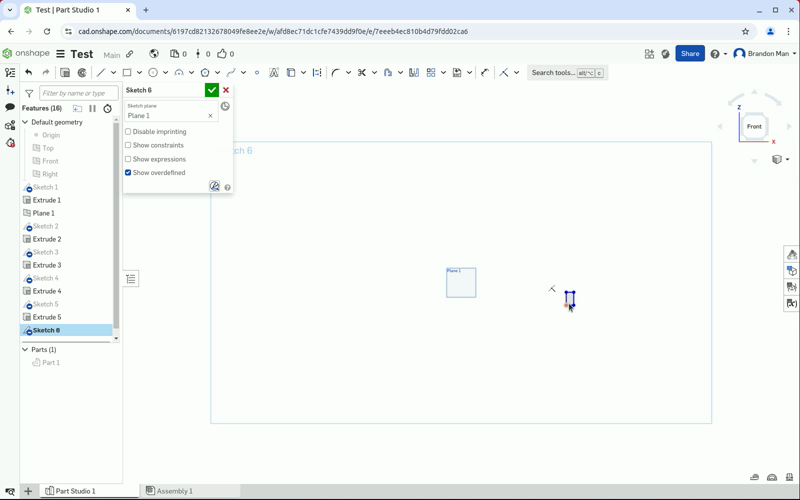
scroll(6)
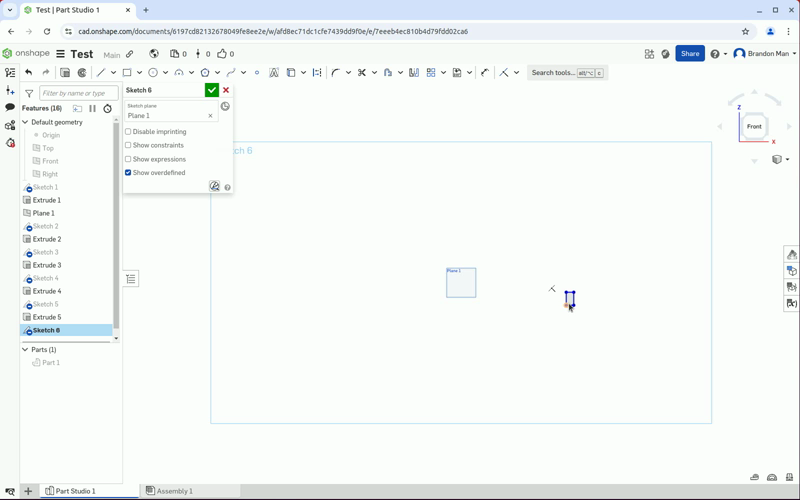
scroll(6)
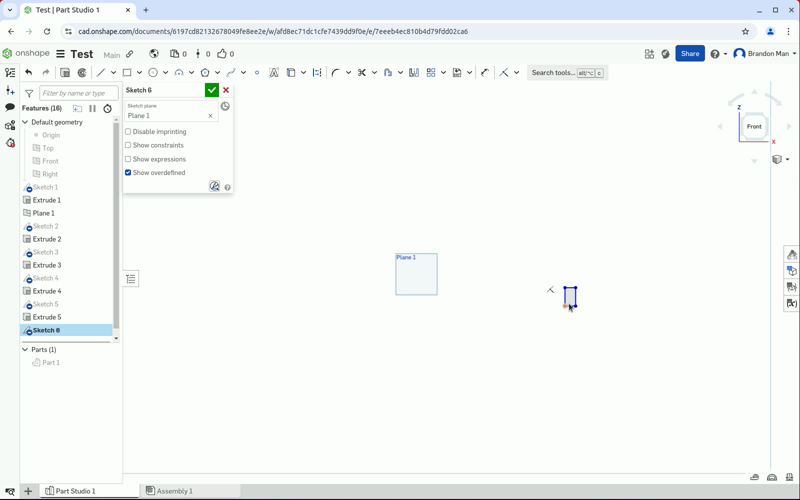
scroll(6)
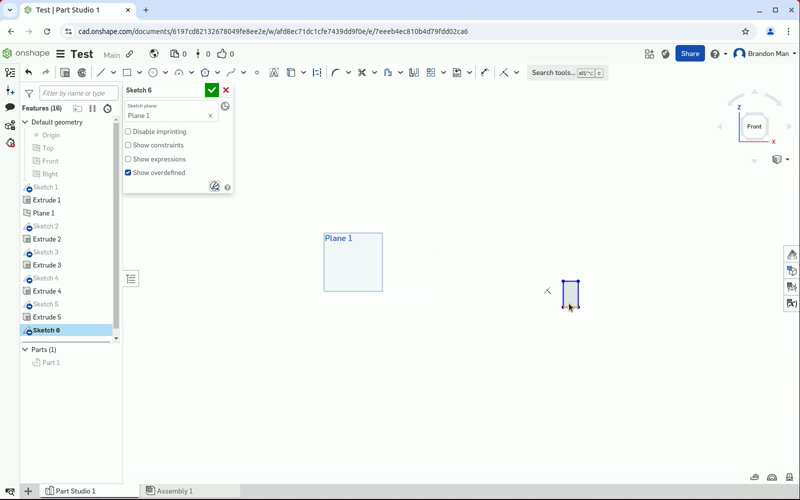
scroll(6)
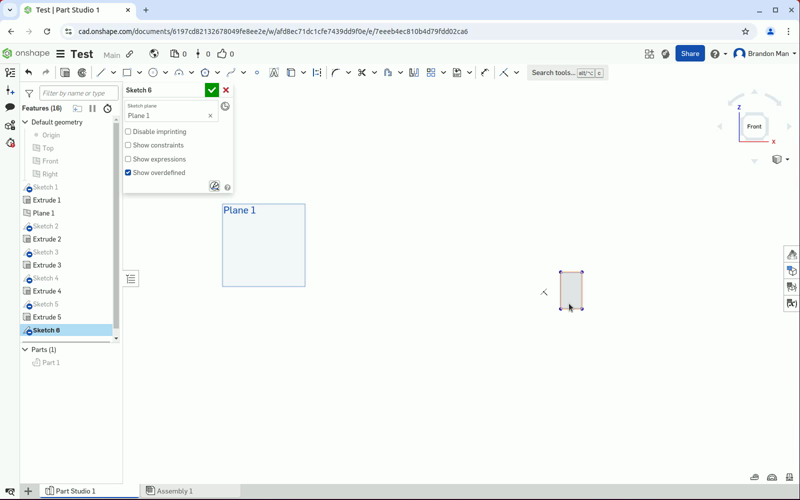
scroll(6)
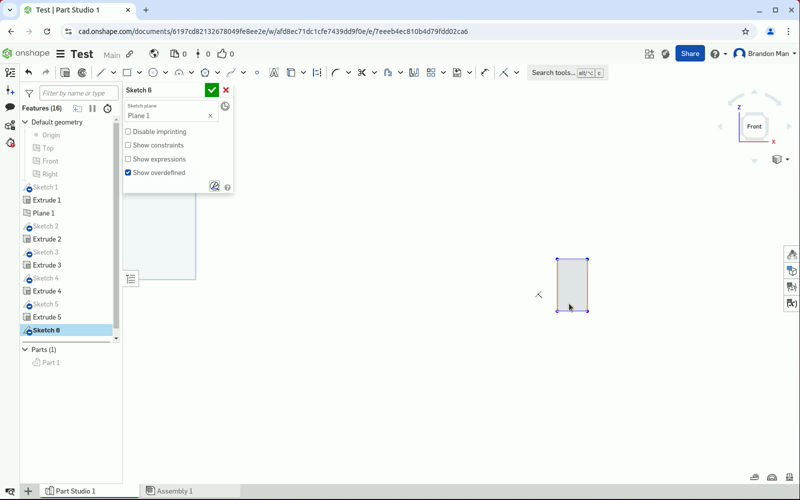
scroll(6)
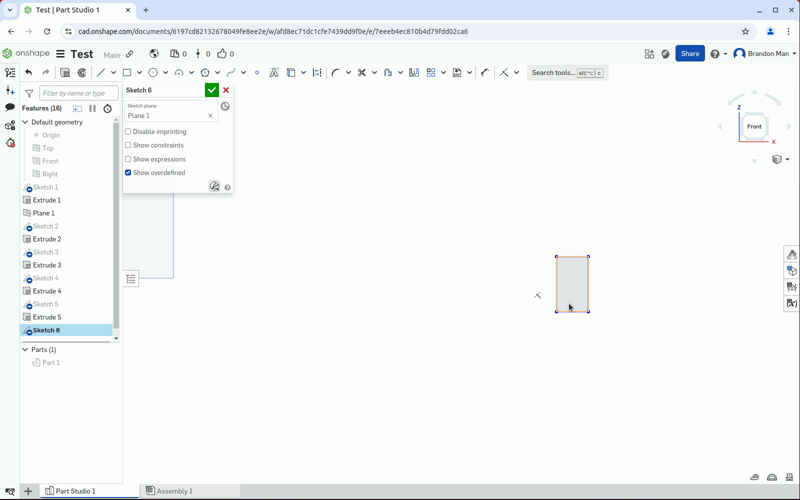
scroll(6)
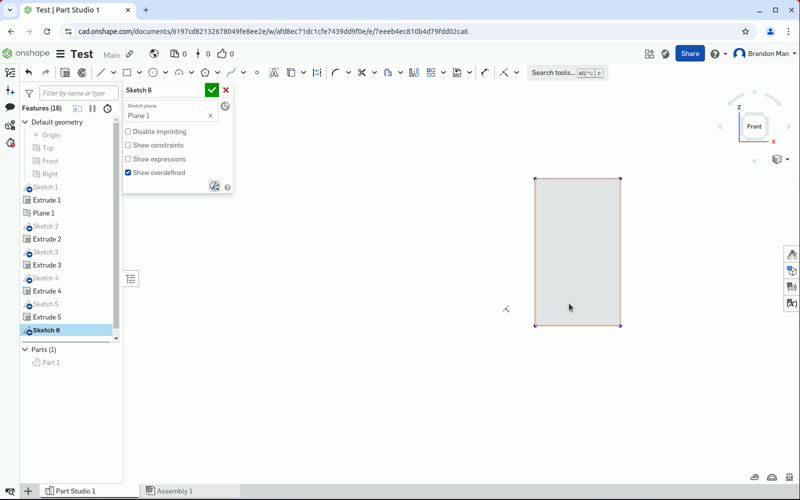
click(569, 303)
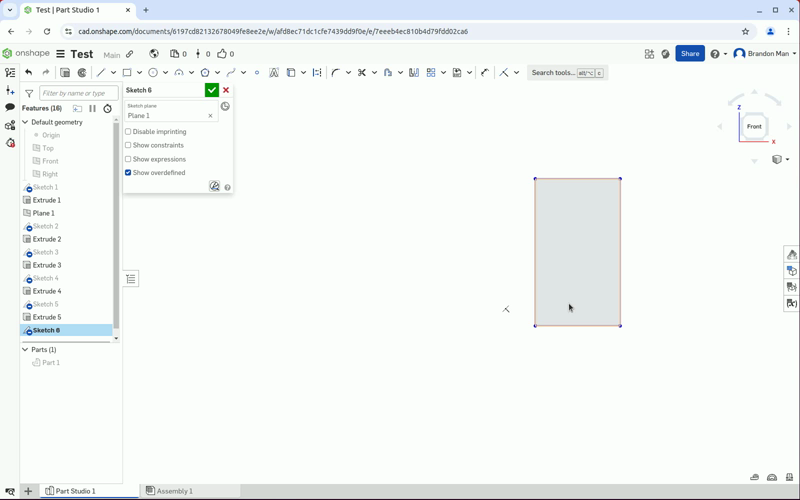
scroll(-6)
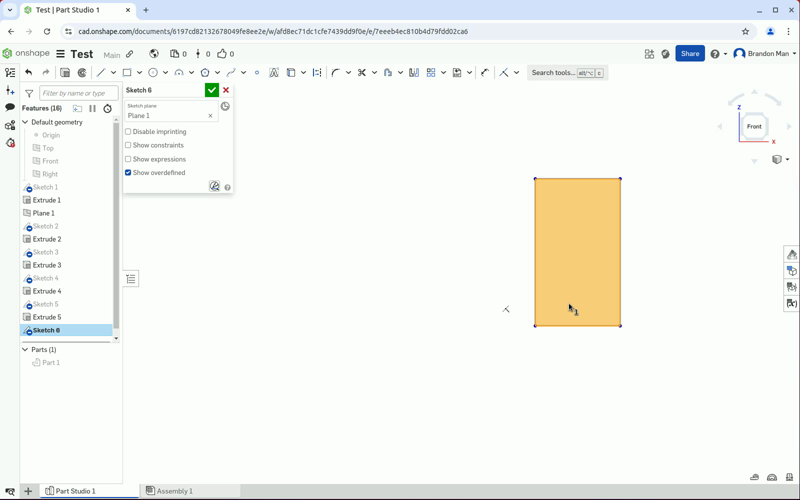
scroll(-6)
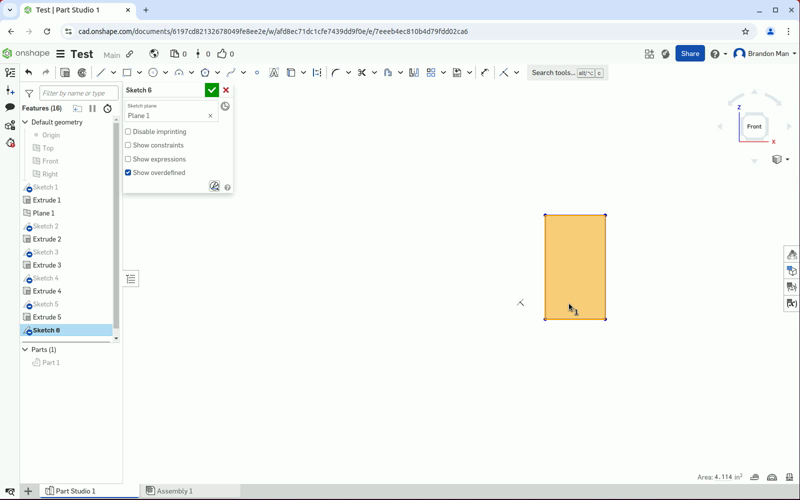
scroll(-6)
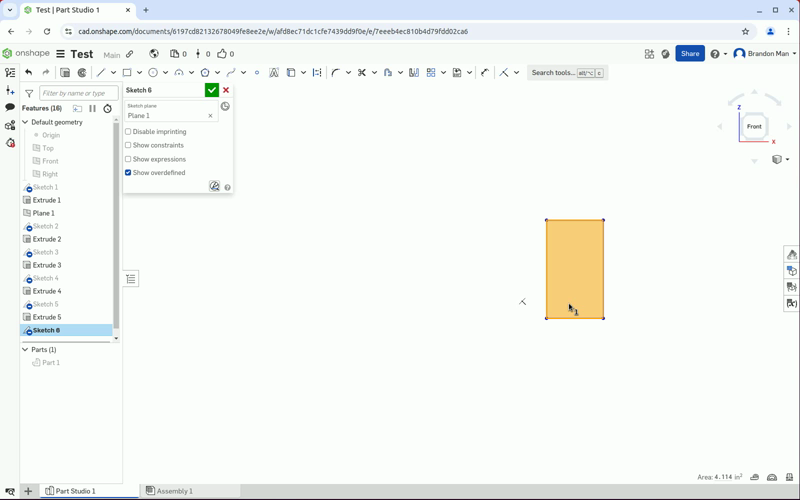
scroll(-6)
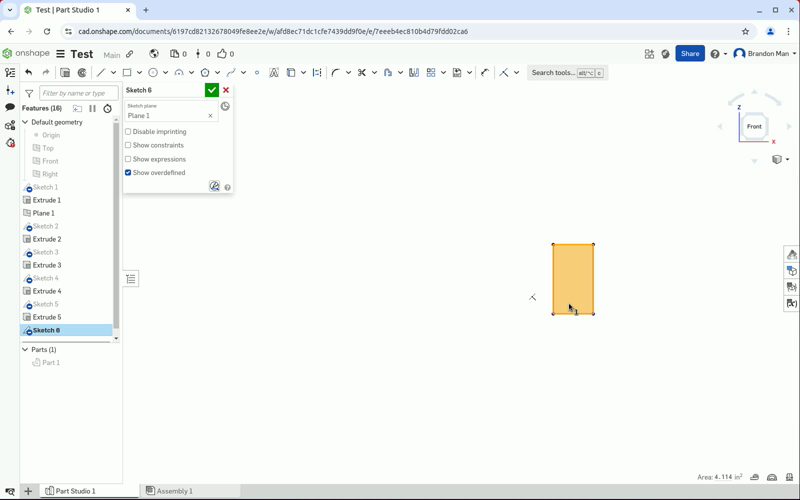
scroll(-6)
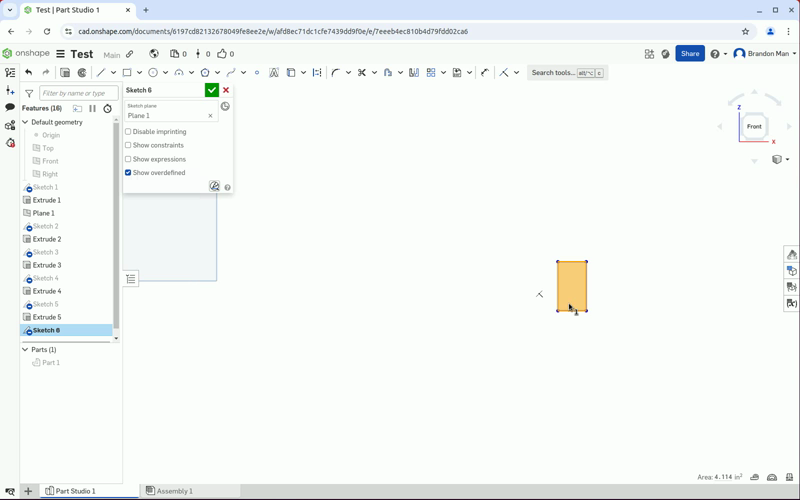
scroll(-6)
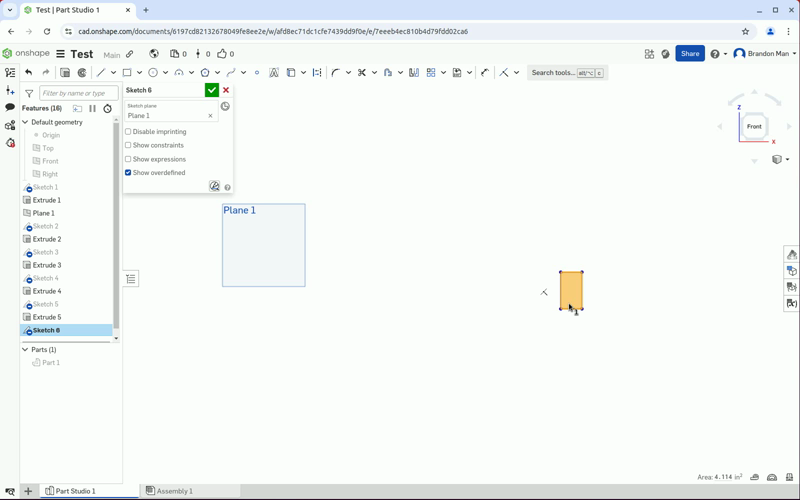
scroll(-6)
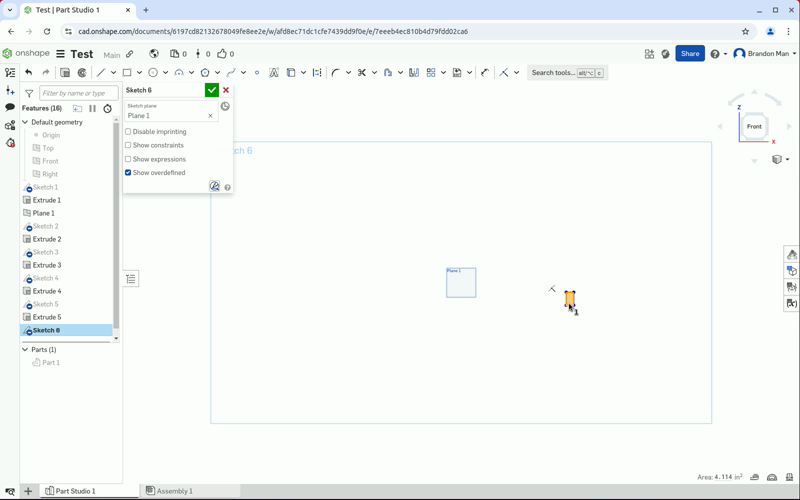
mouse_move(73, 352)
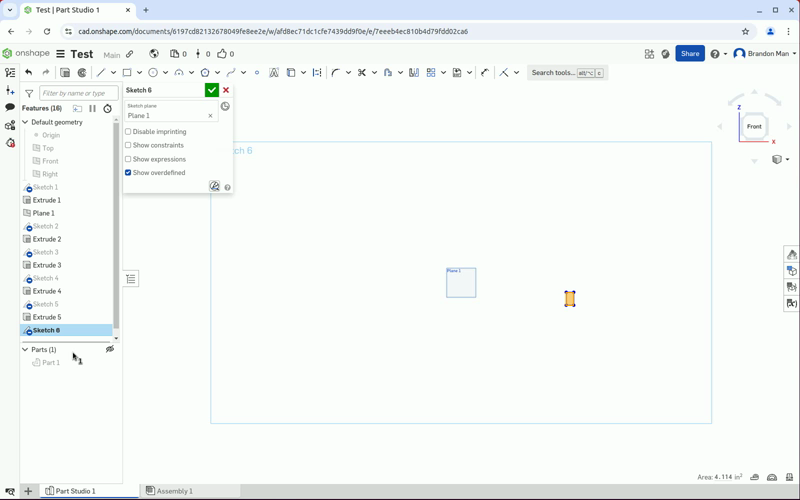
key(shift+y)
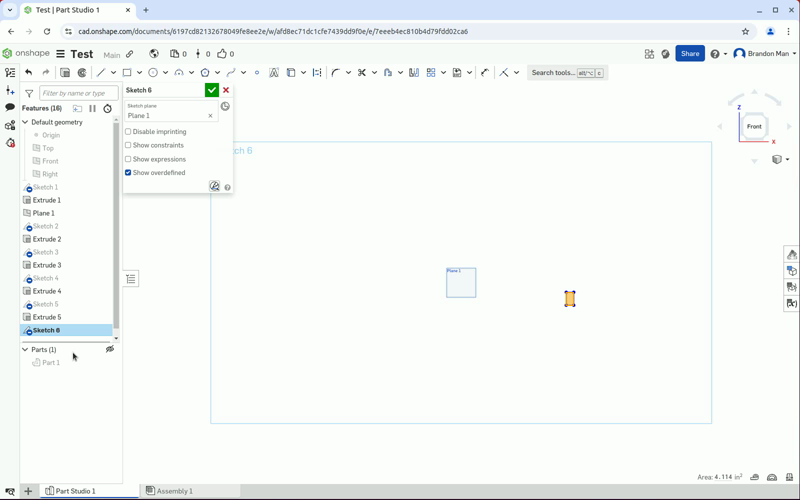
key(shift+e)
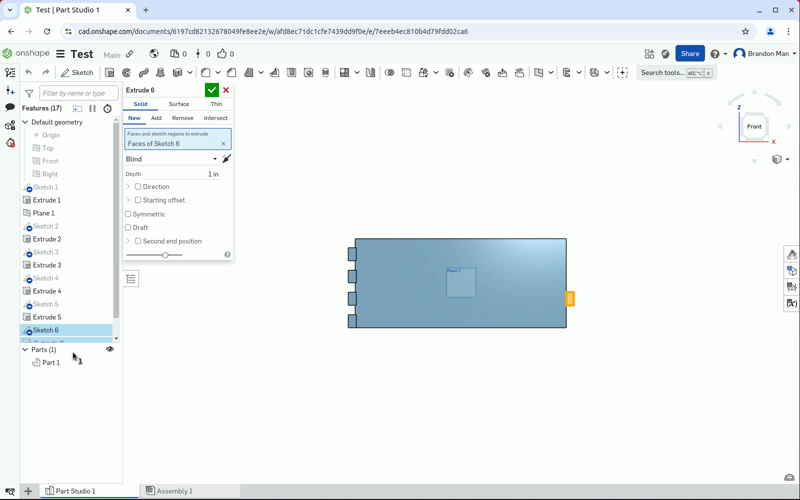
mouse_move(143, 106)
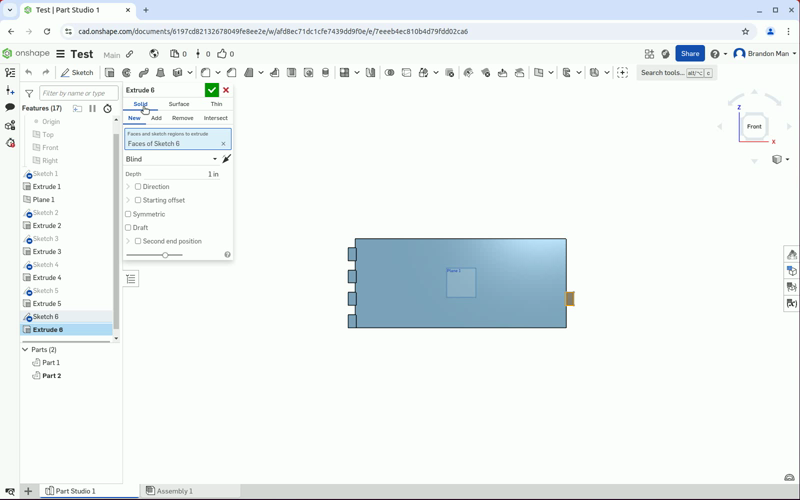
click(143, 106)
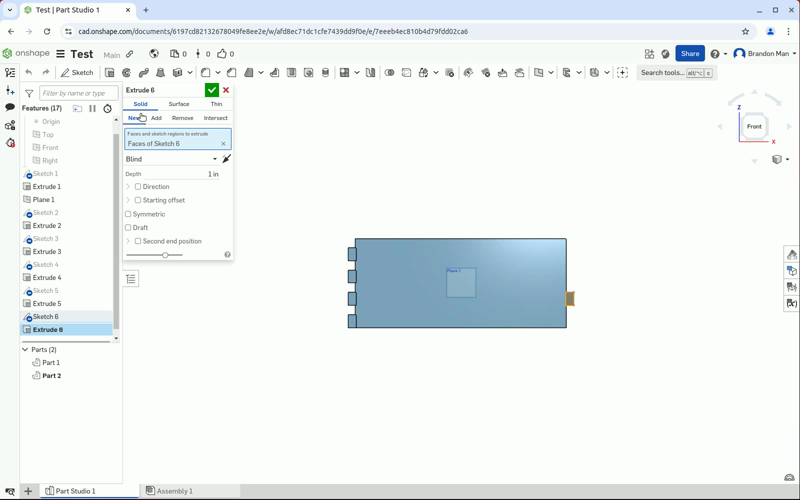
mouse_move(137, 120)
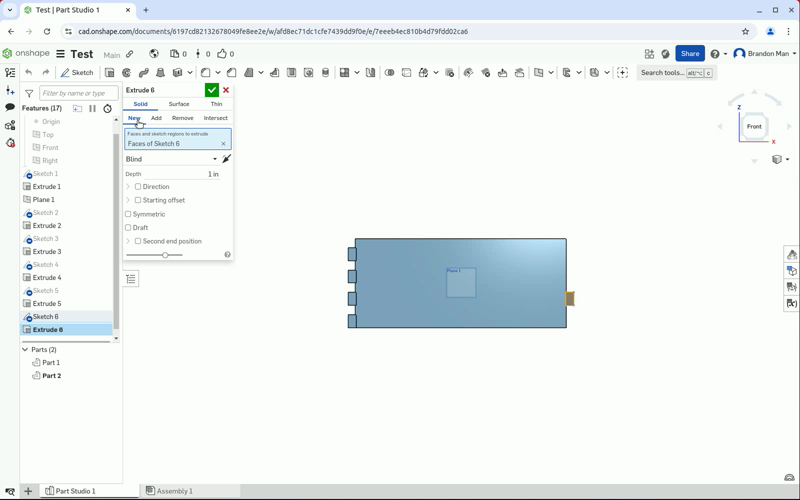
click(137, 120)
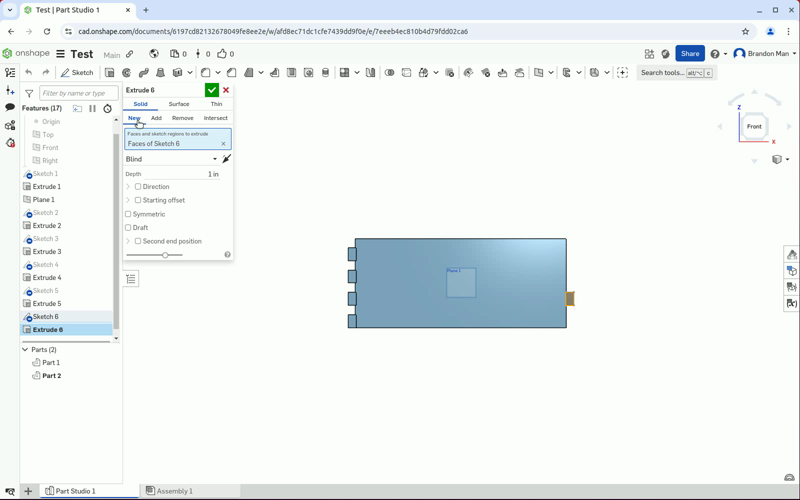
key(tab, 4)
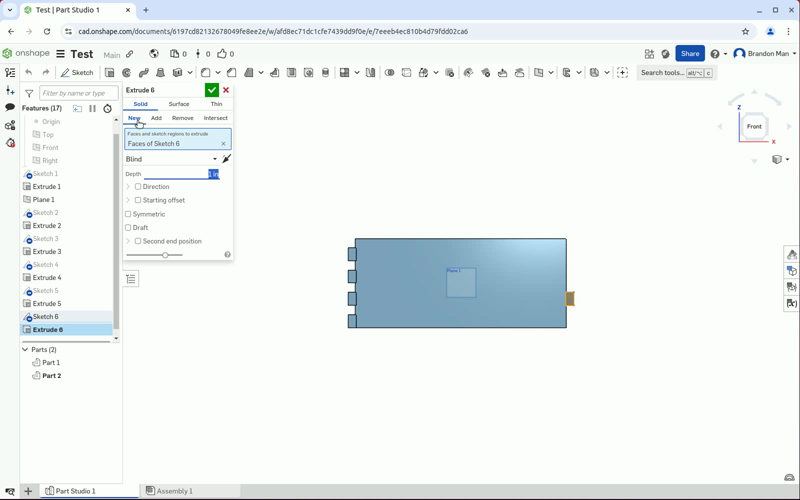
text(-1.444)
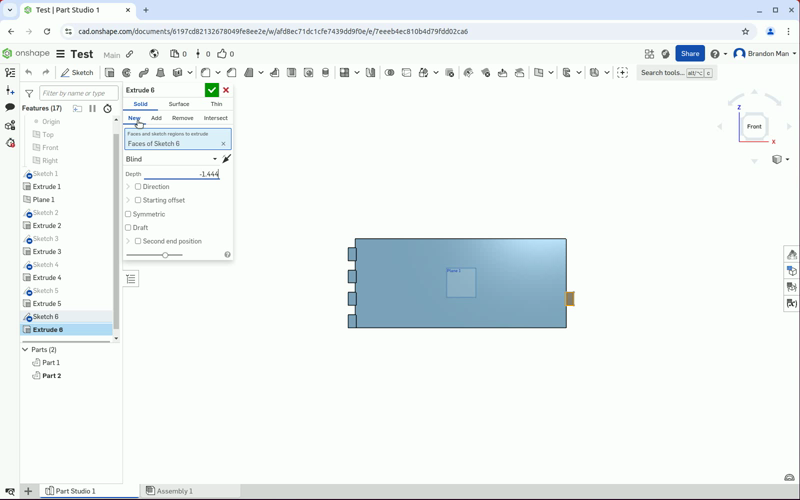
key(enter)
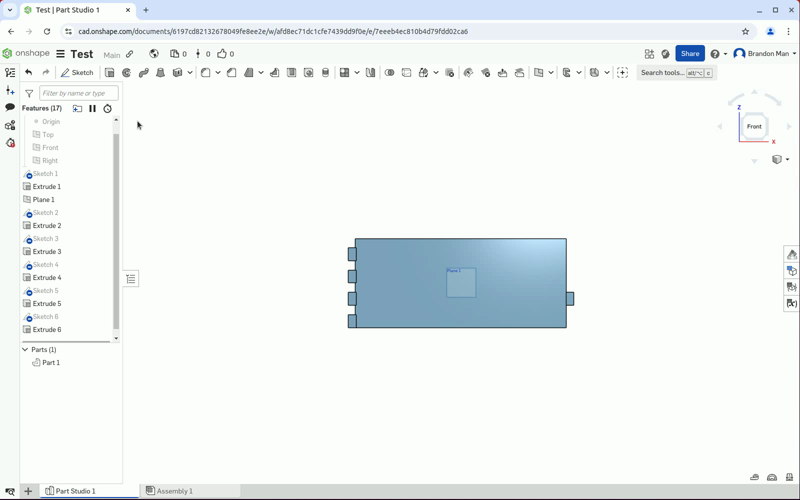
key(shift+h)
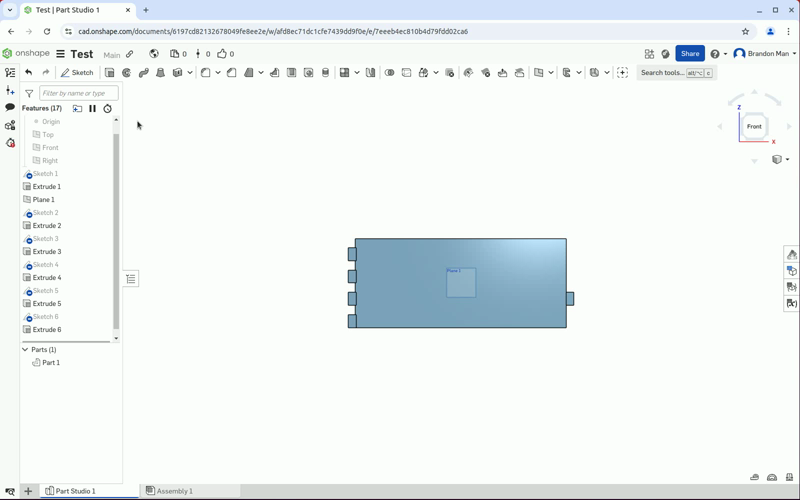
key(shift+h)
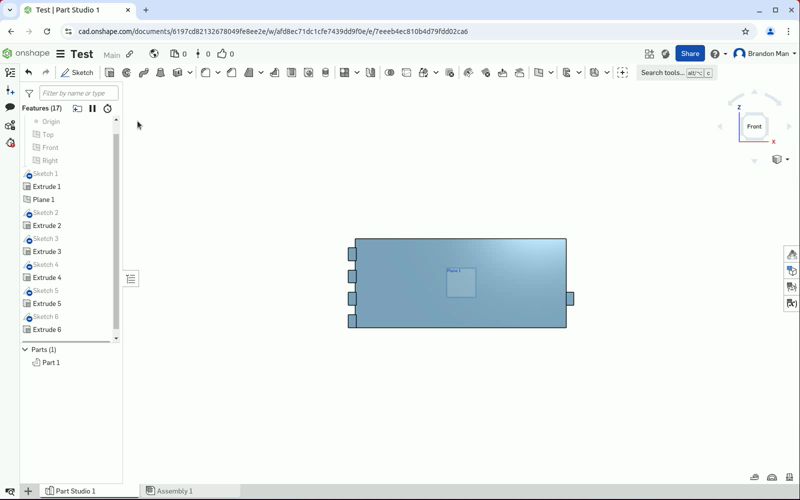
mouse_move(69, 176)
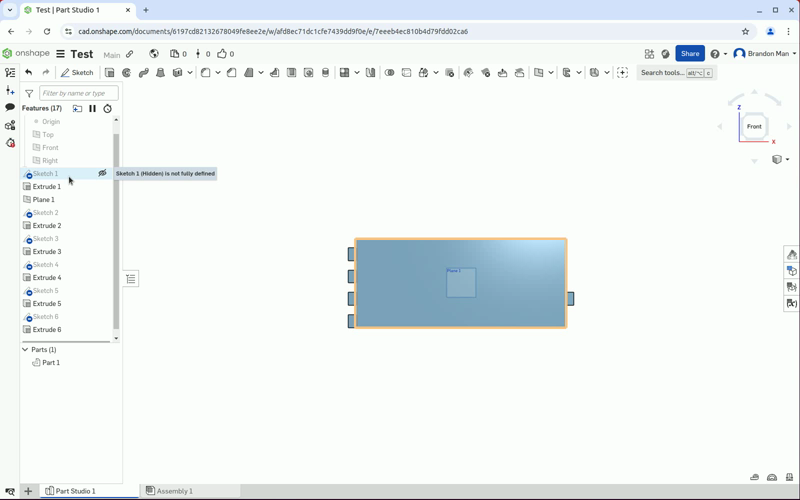
click(69, 176)
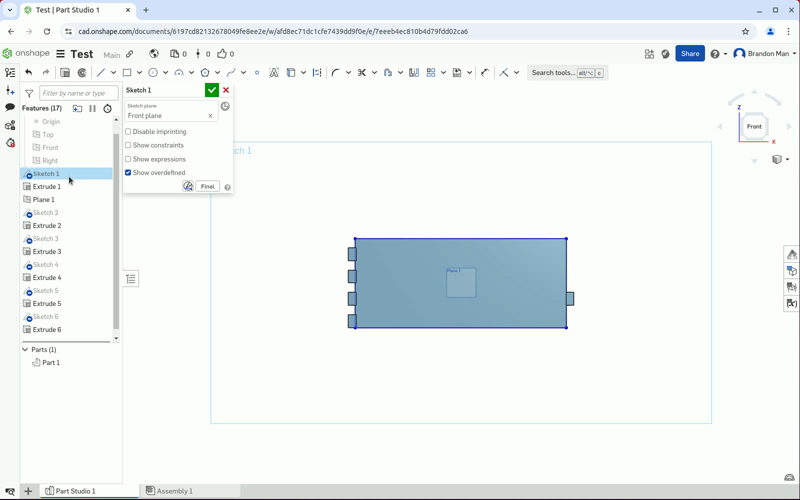
mouse_move(229, 92)
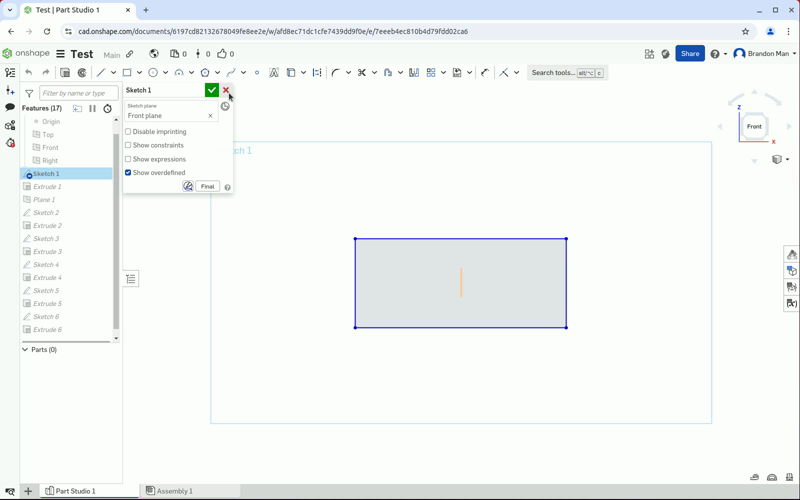
click(229, 92)
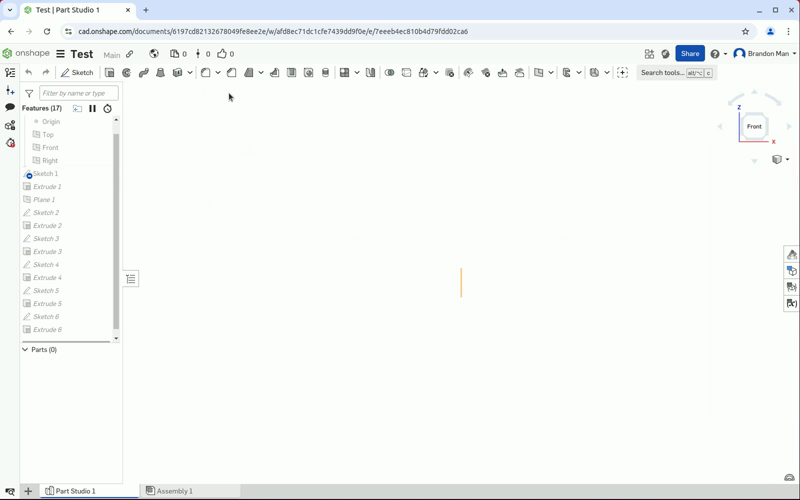
key(shift+s)
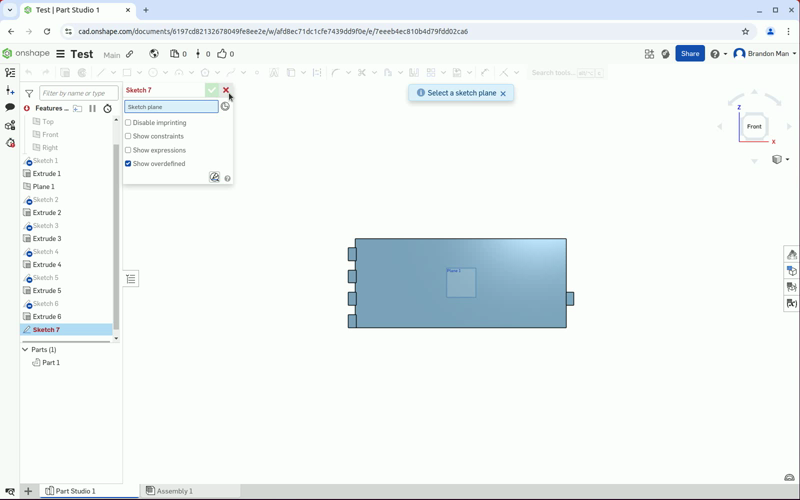
mouse_move(69, 189)
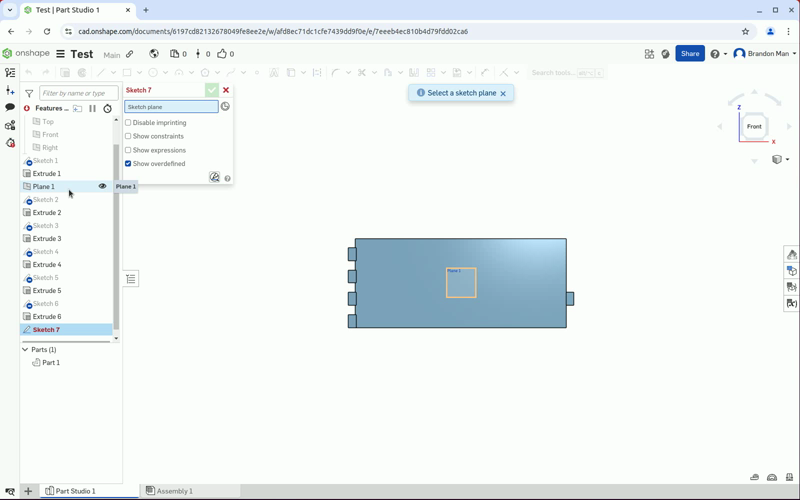
click(69, 189)
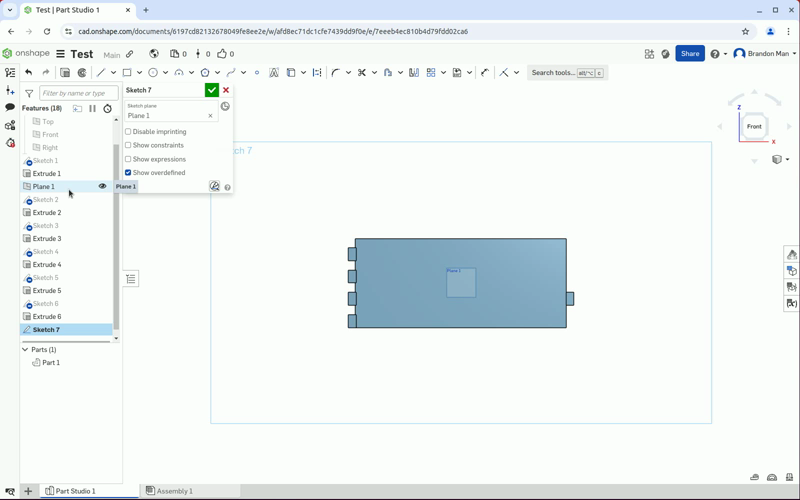
mouse_move(73, 352)
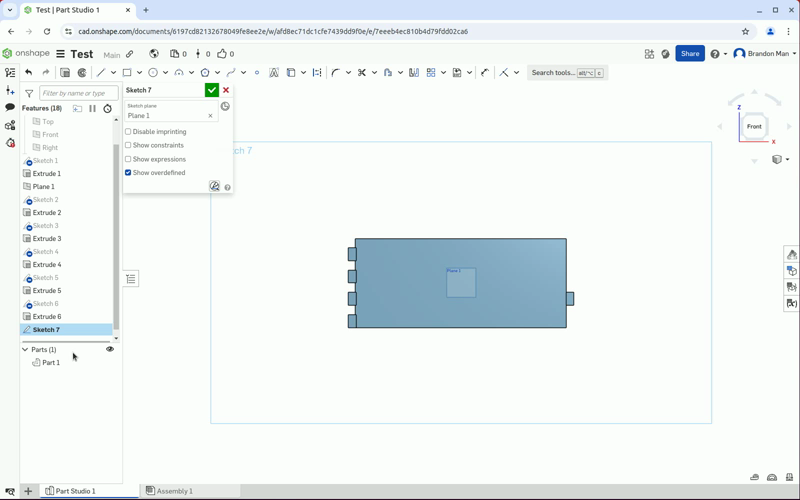
key(y)
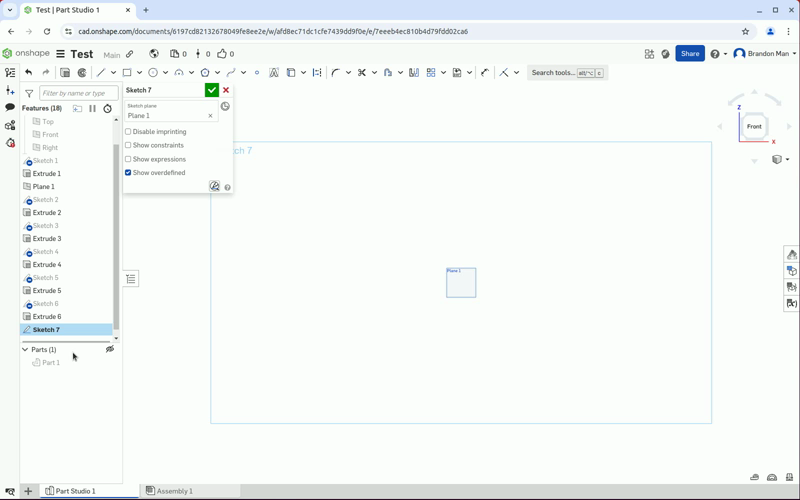
key(l)
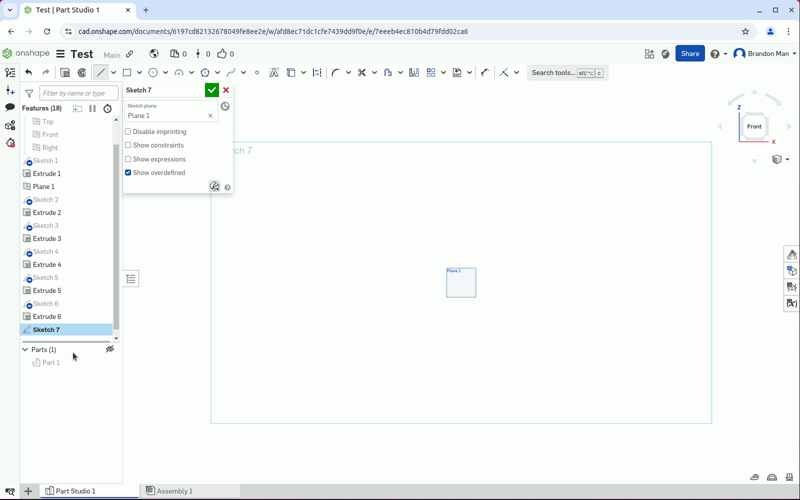
key_down(shift)
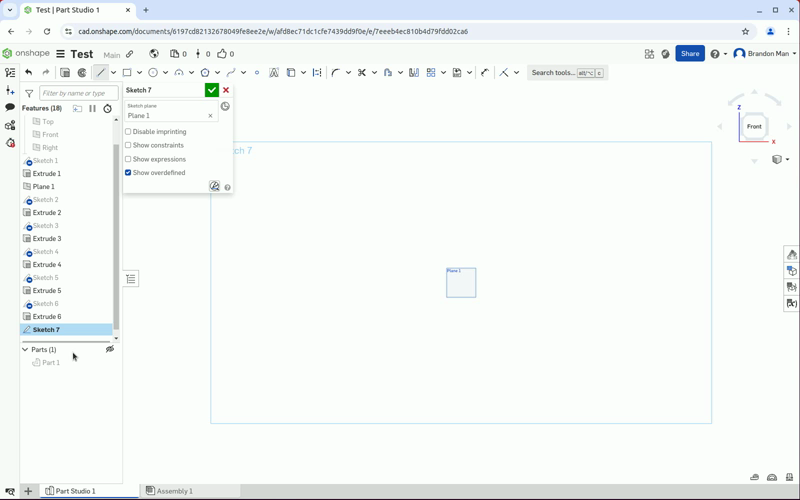
mouse_move(566, 327)
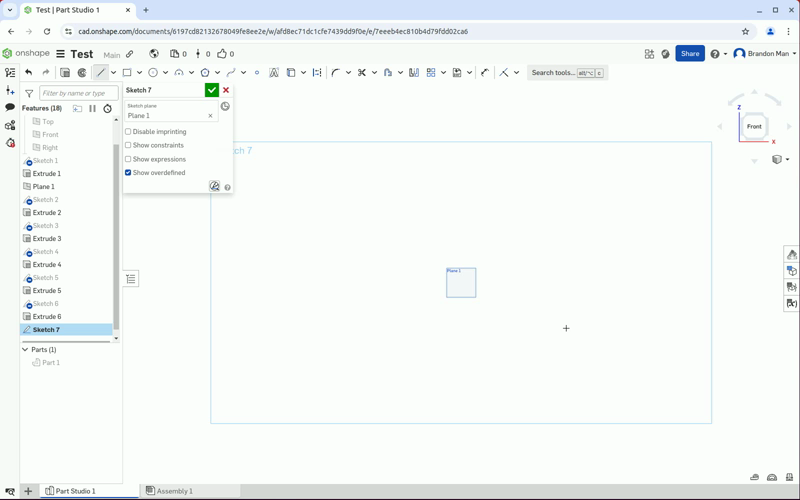
click(566, 327)
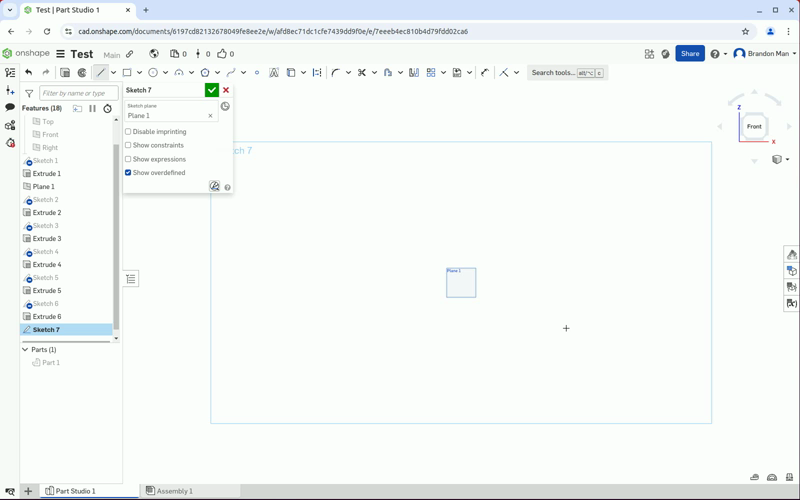
key_up(shift)
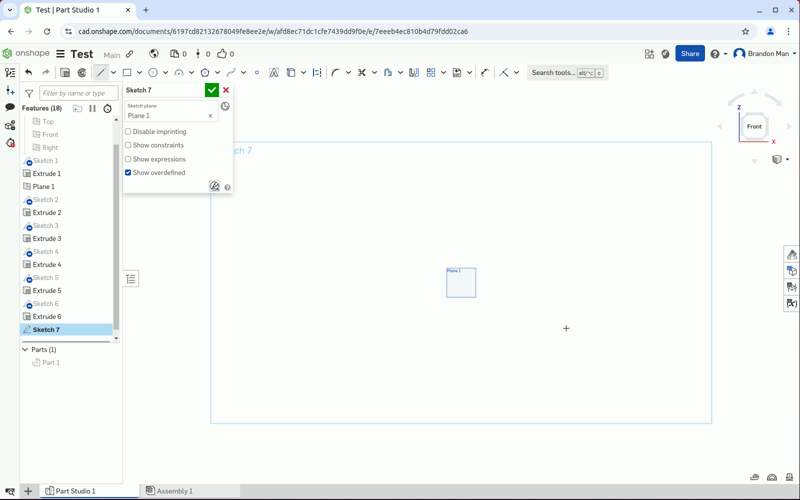
key_down(shift)
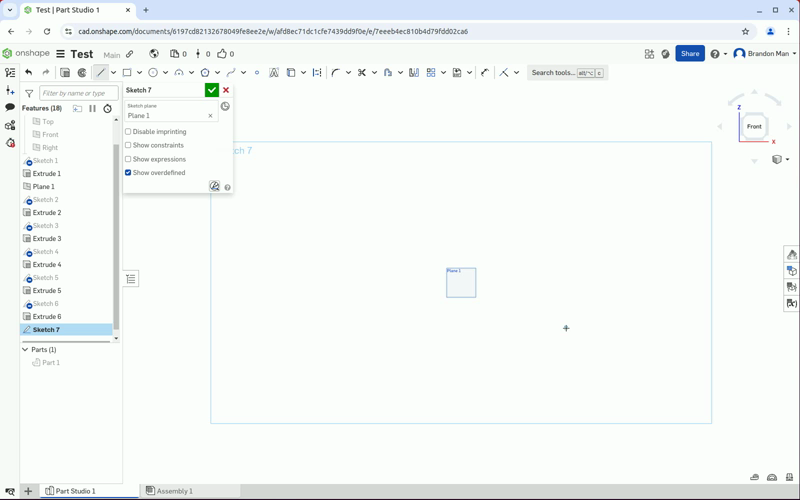
mouse_move(589, 327)
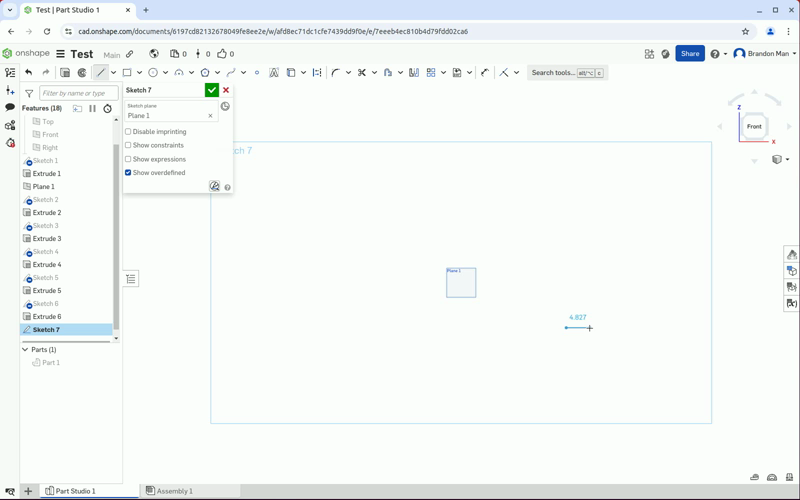
mouse_move(573, 327)
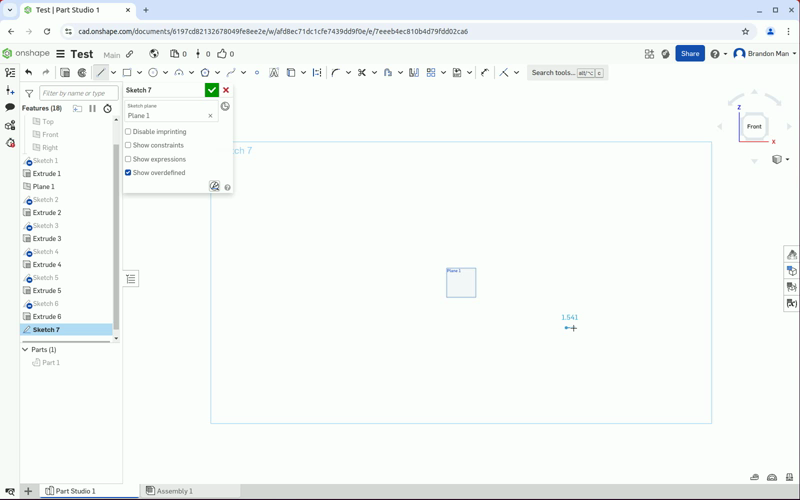
click(573, 327)
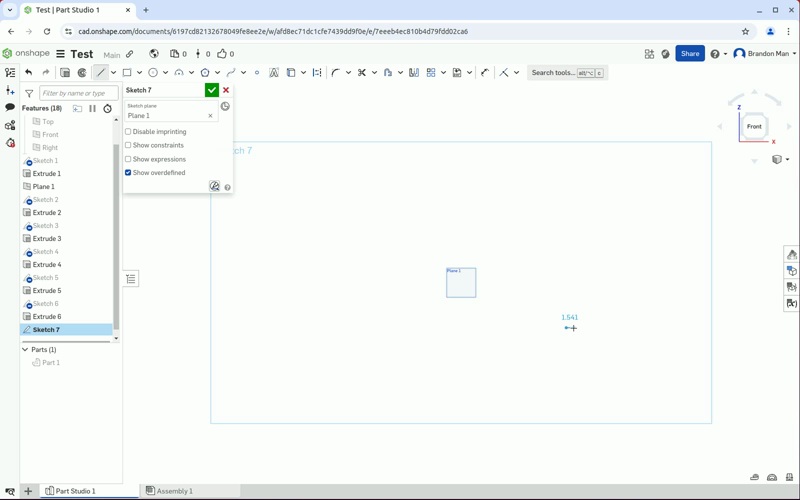
key_up(shift)
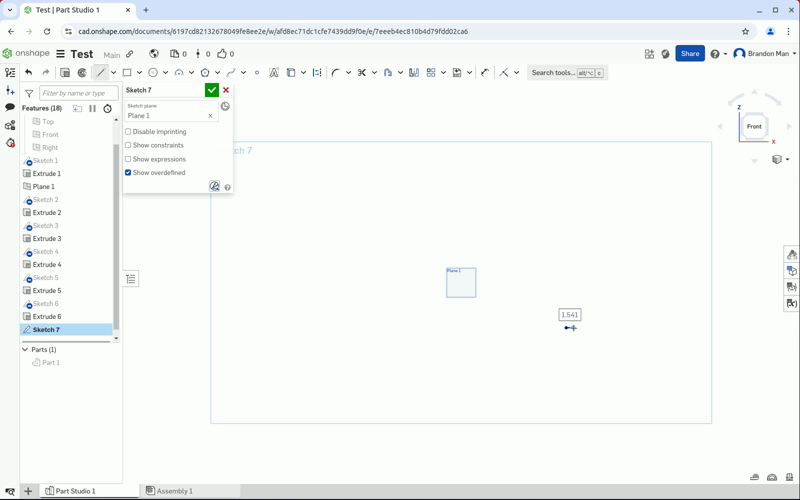
key_down(shift)
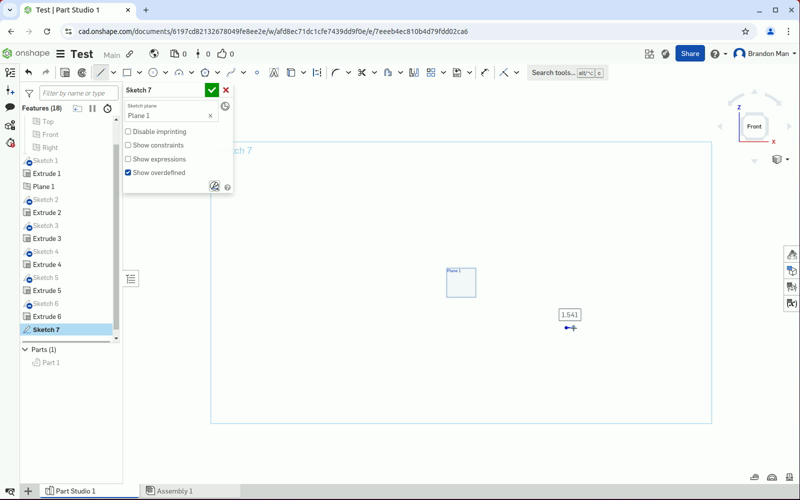
mouse_move(589, 327)
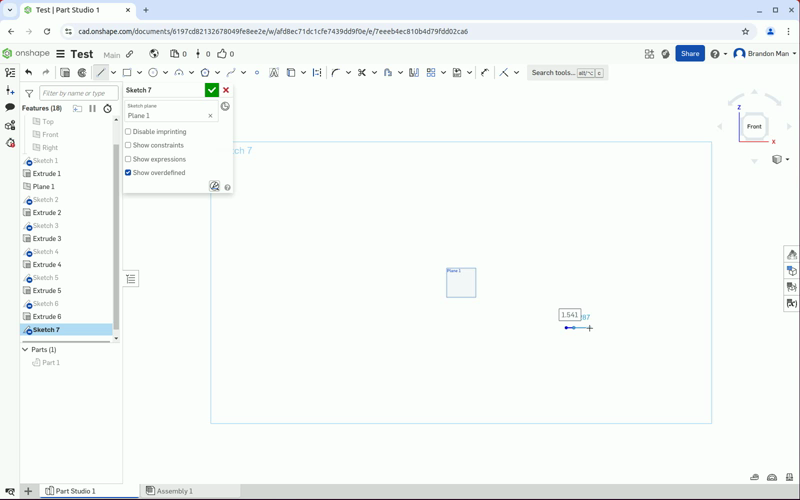
mouse_move(573, 314)
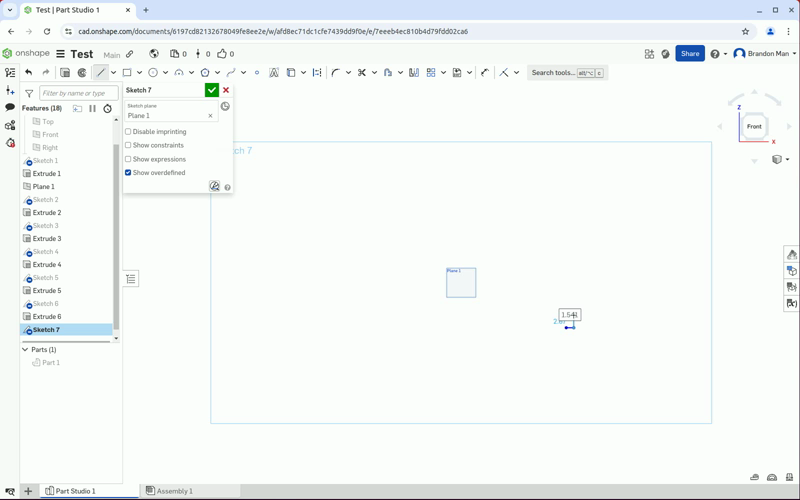
click(573, 314)
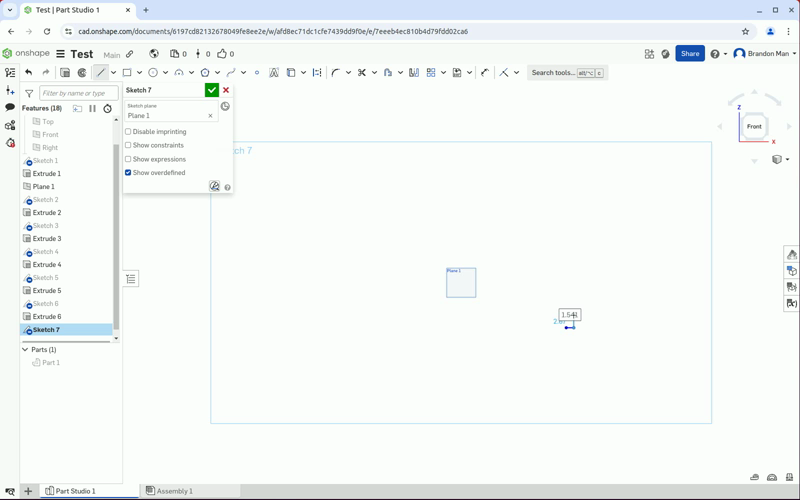
key_up(shift)
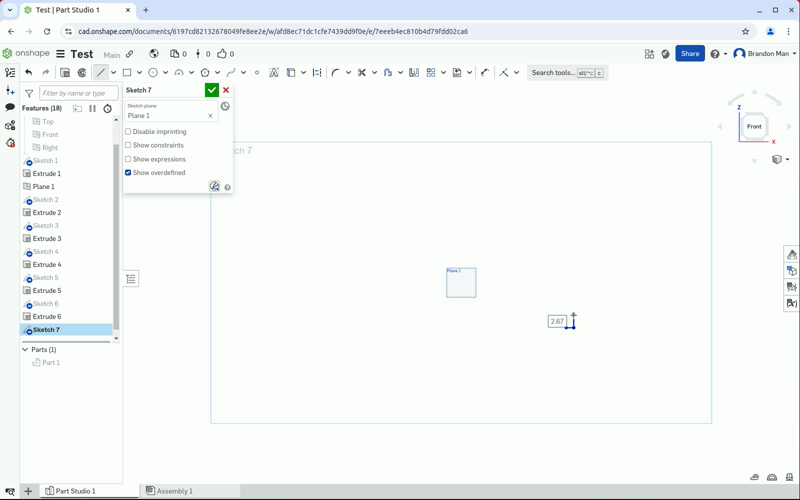
key_down(shift)
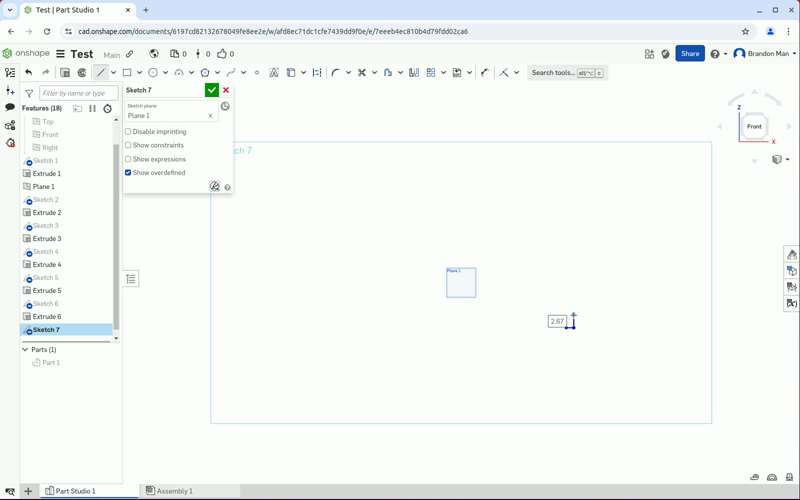
mouse_move(589, 314)
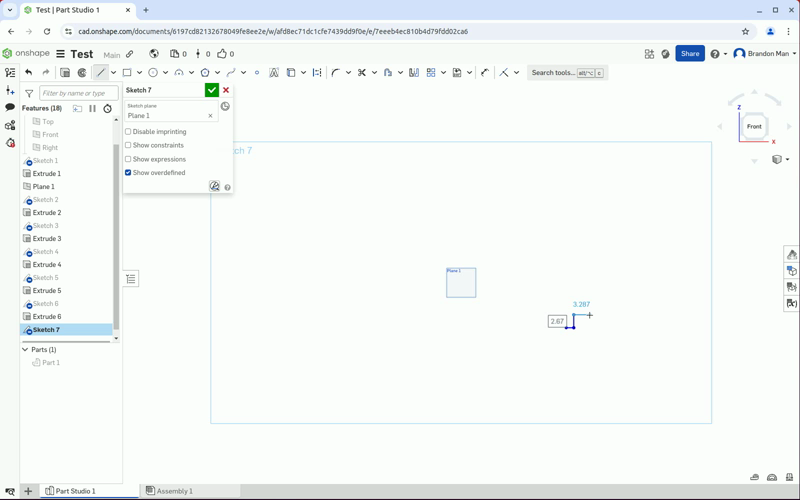
mouse_move(566, 314)
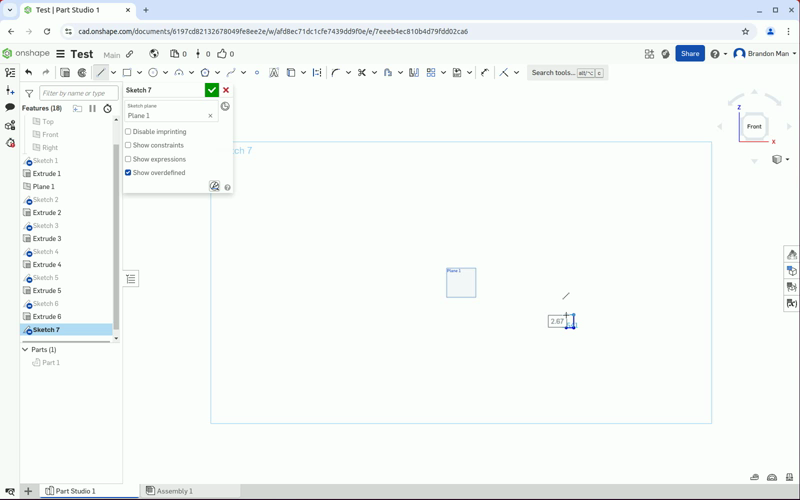
click(566, 314)
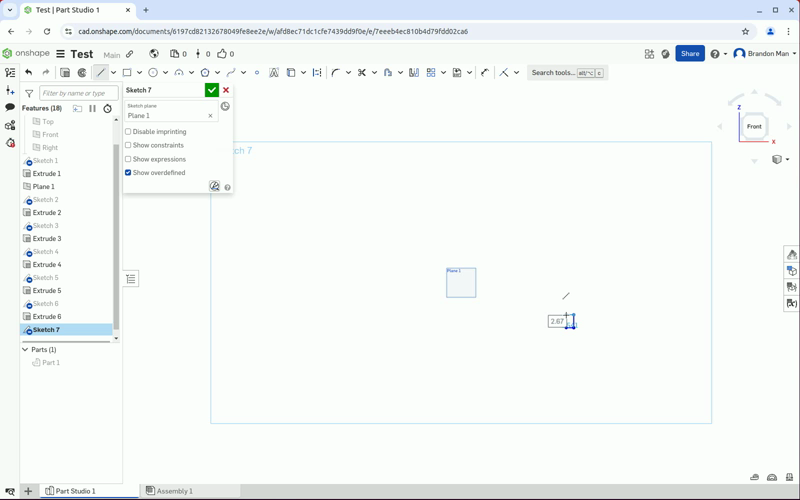
key_up(shift)
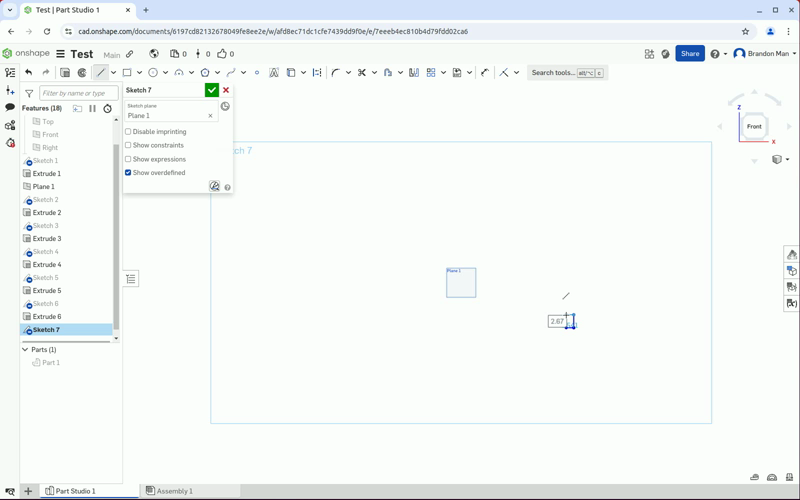
mouse_move(589, 314)
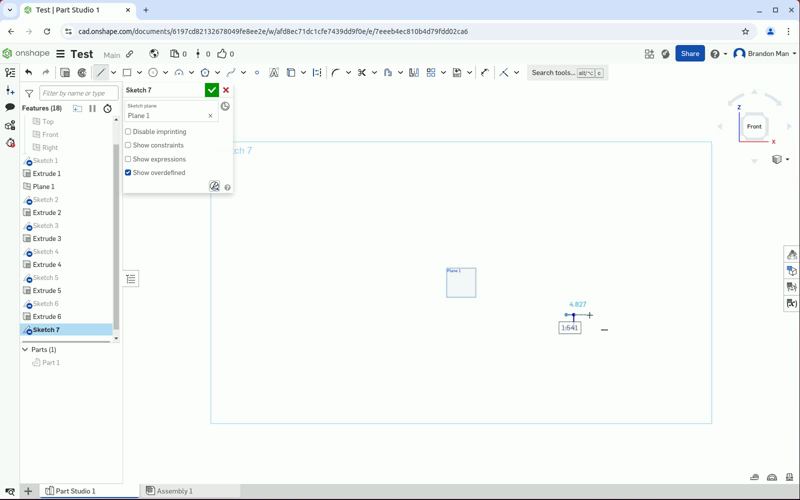
key_down(shift)
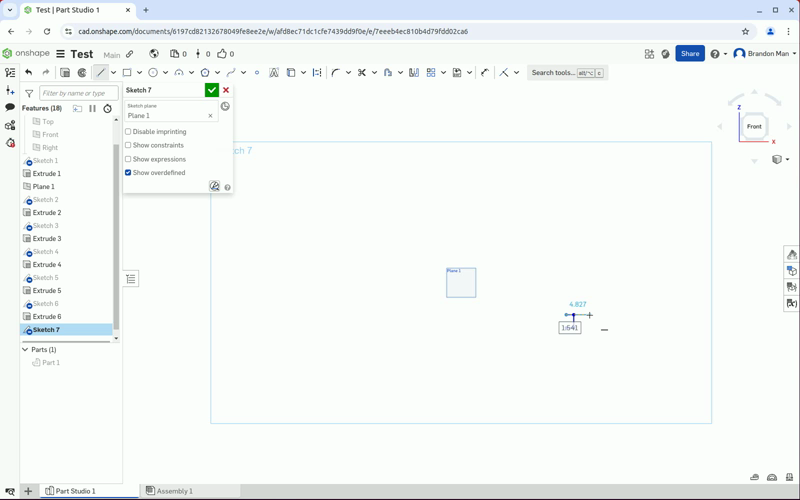
mouse_move(566, 327)
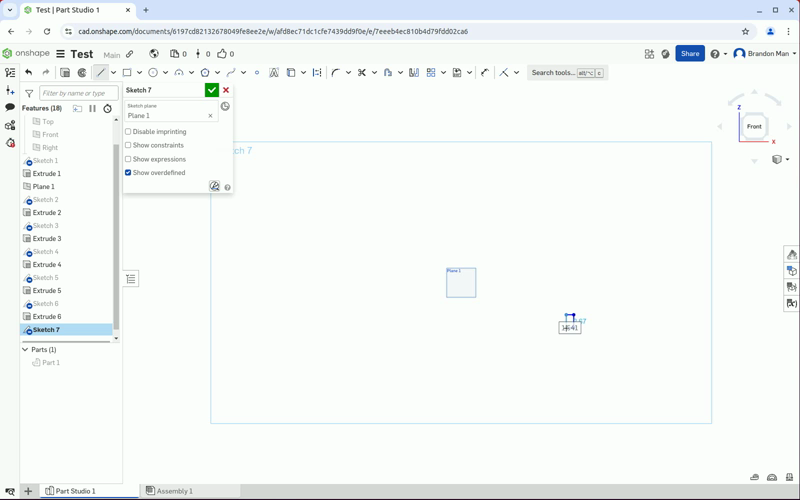
key_up(shift)
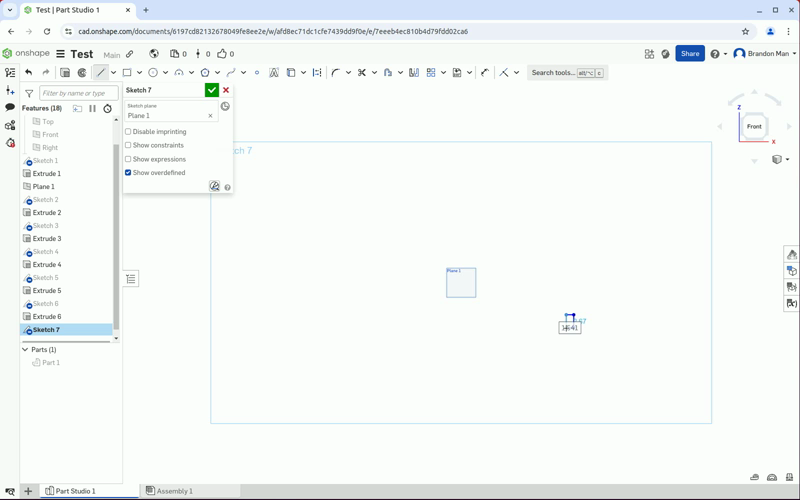
click(566, 327)
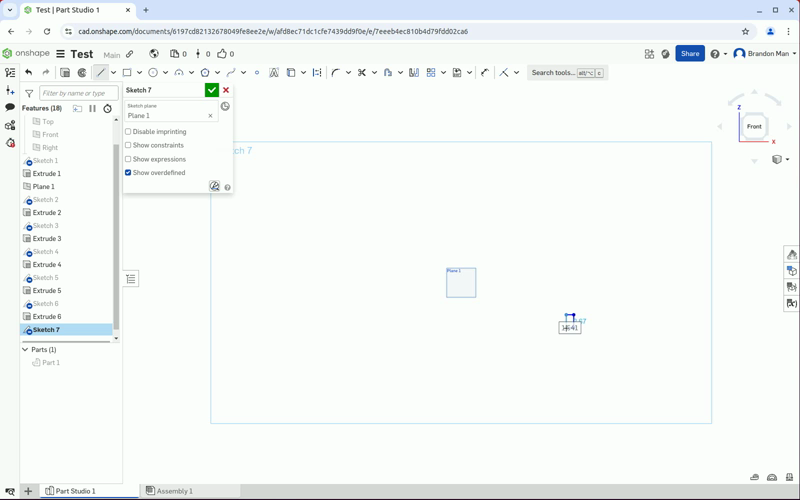
key(esc)
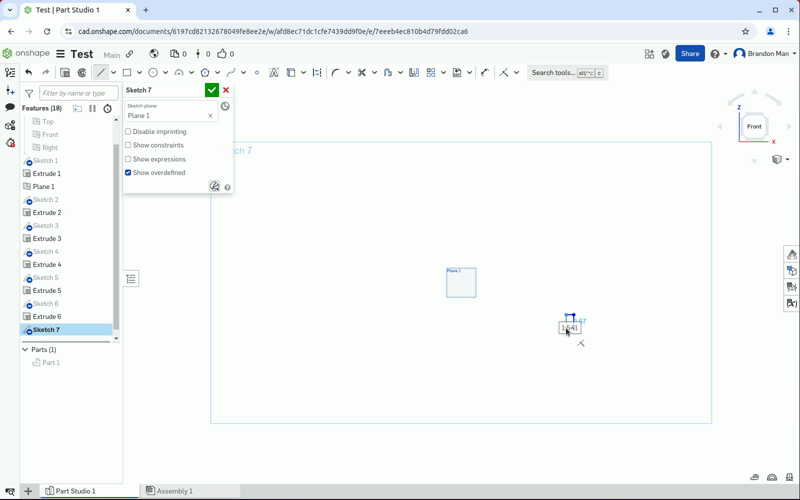
mouse_move(566, 320)
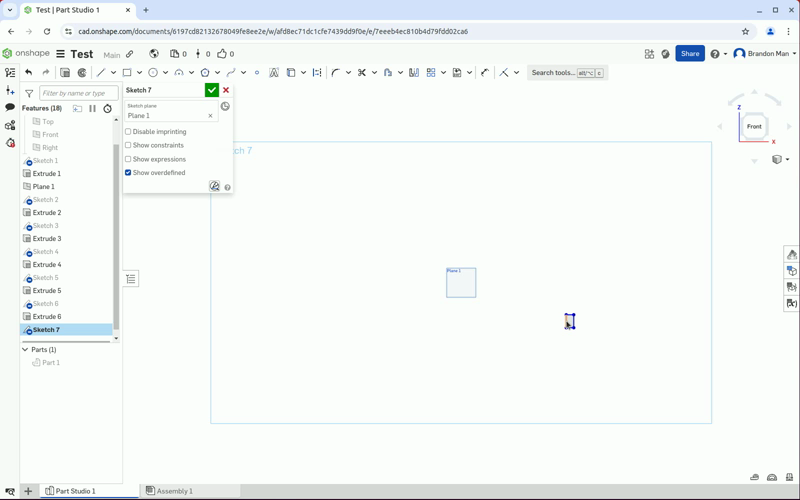
scroll(6)
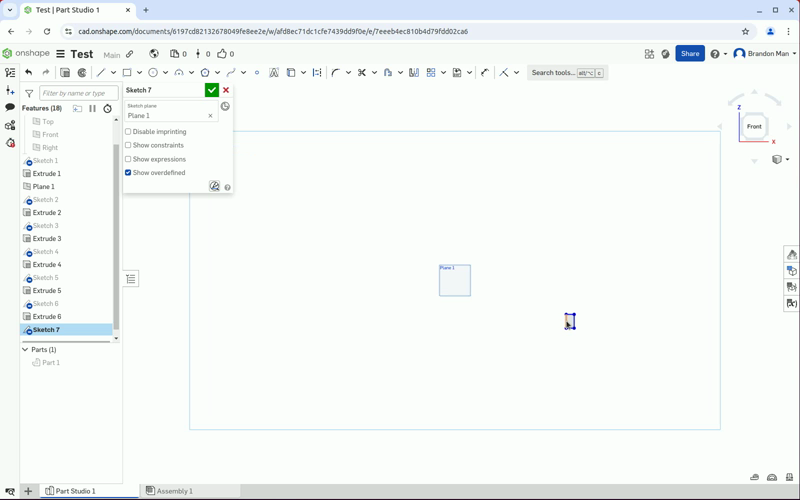
scroll(6)
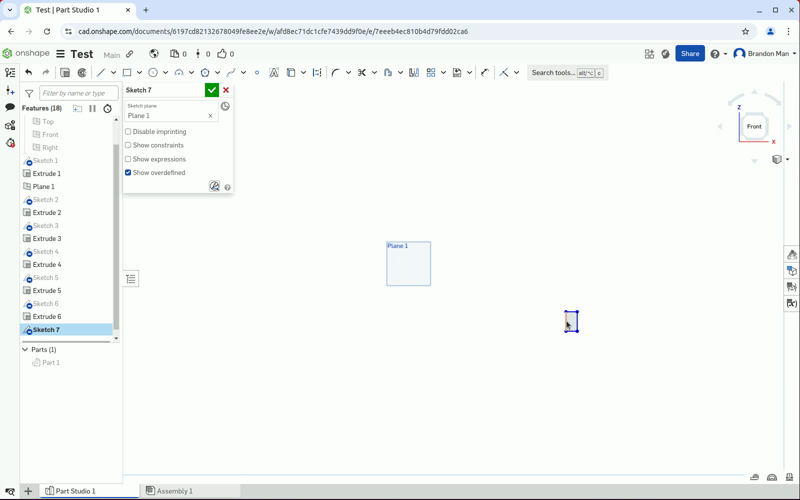
scroll(6)
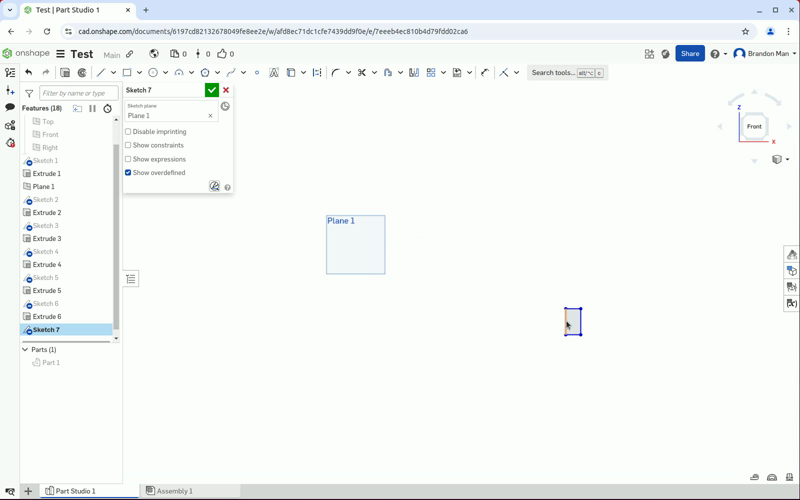
scroll(6)
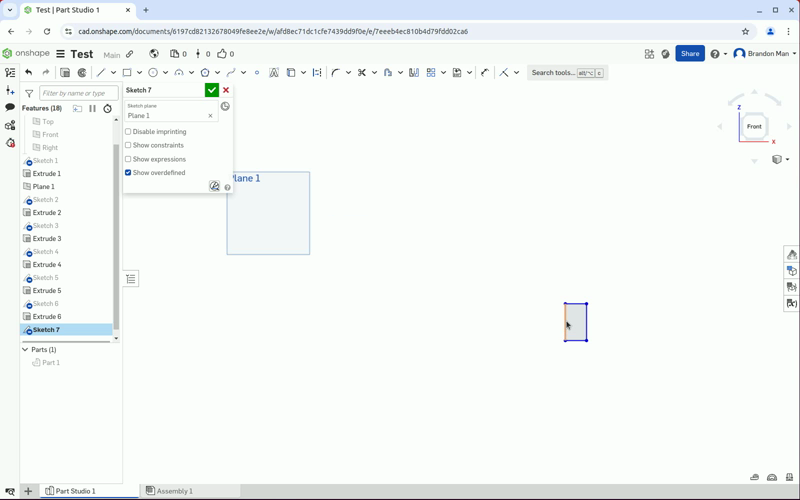
scroll(6)
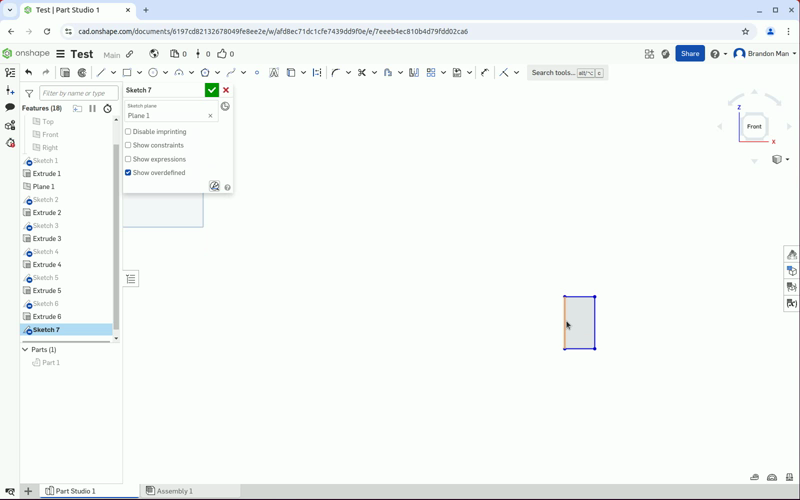
scroll(6)
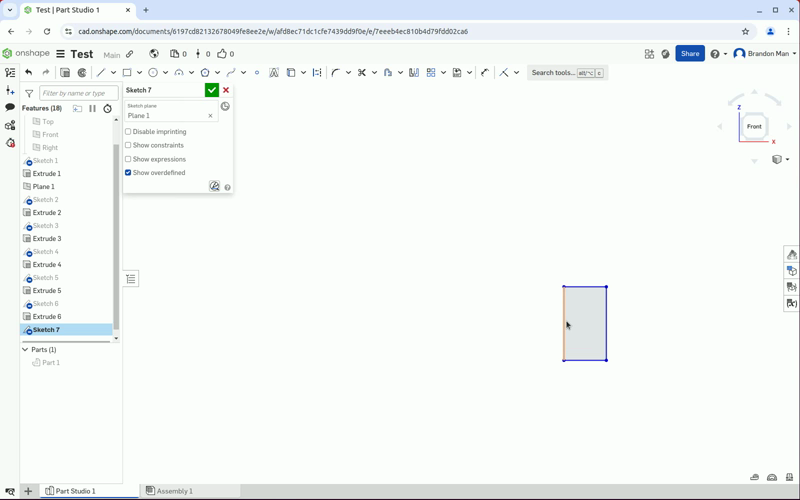
scroll(6)
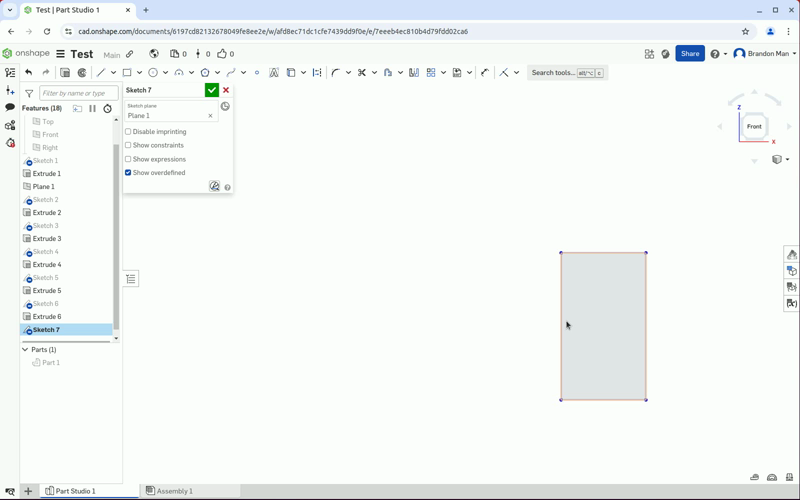
click(566, 320)
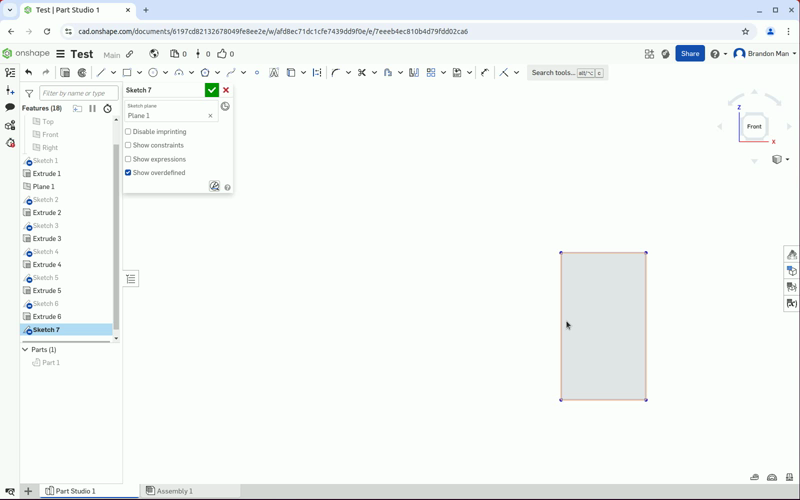
scroll(-6)
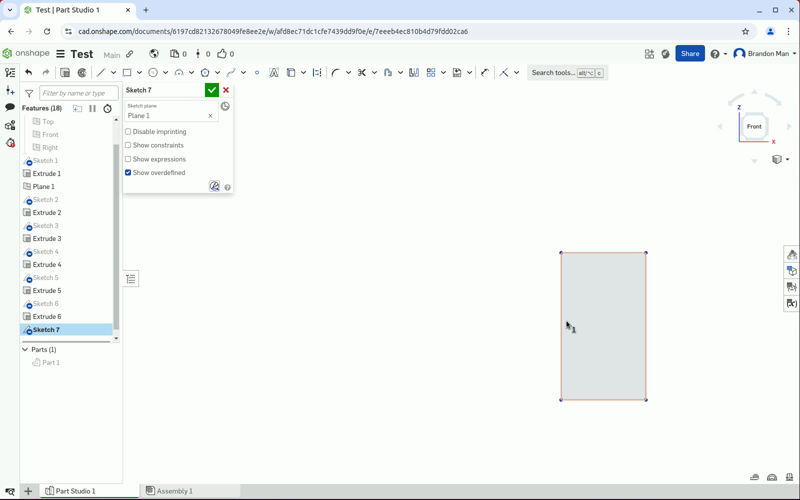
scroll(-6)
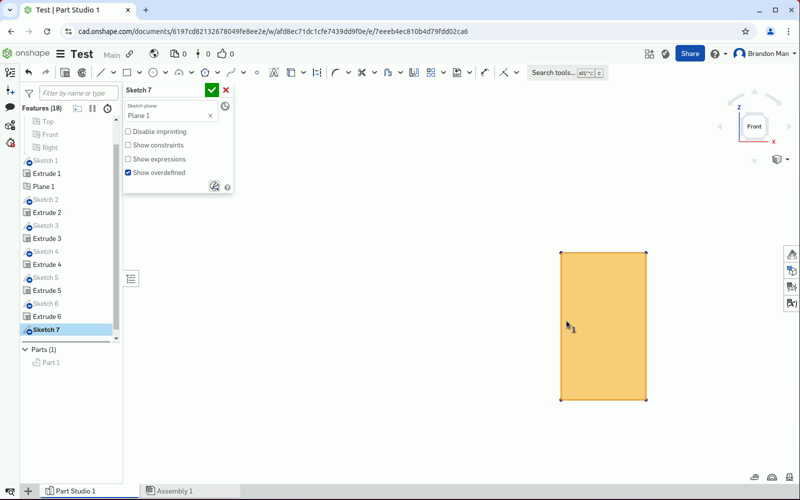
scroll(-6)
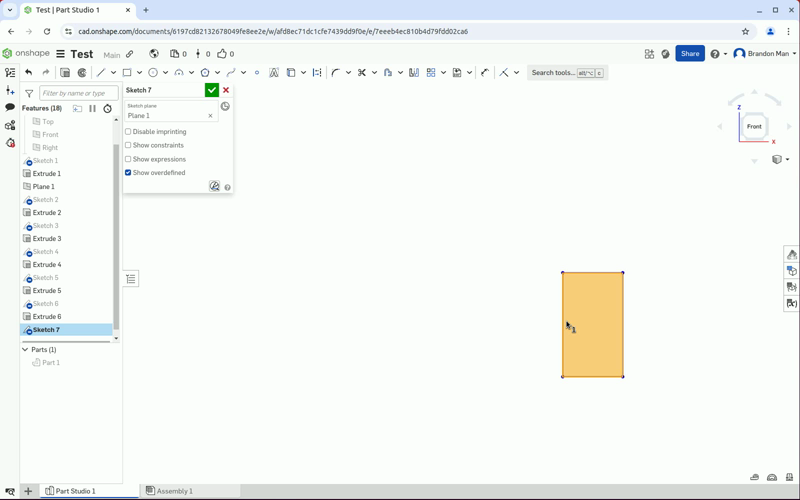
scroll(-6)
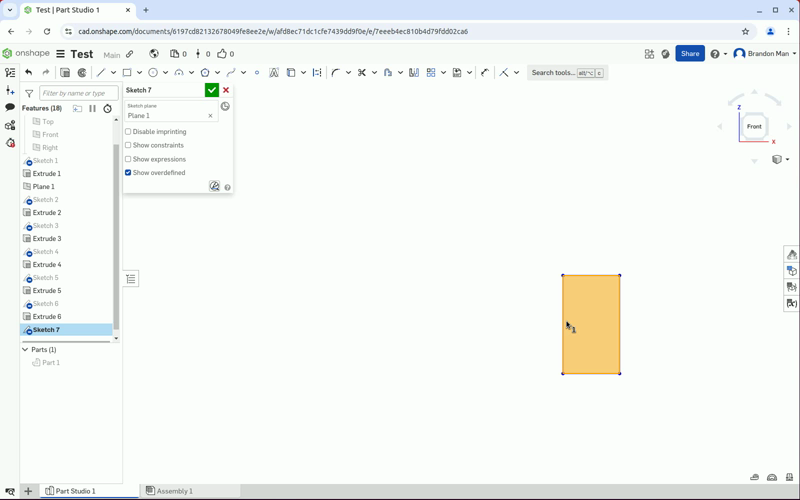
scroll(-6)
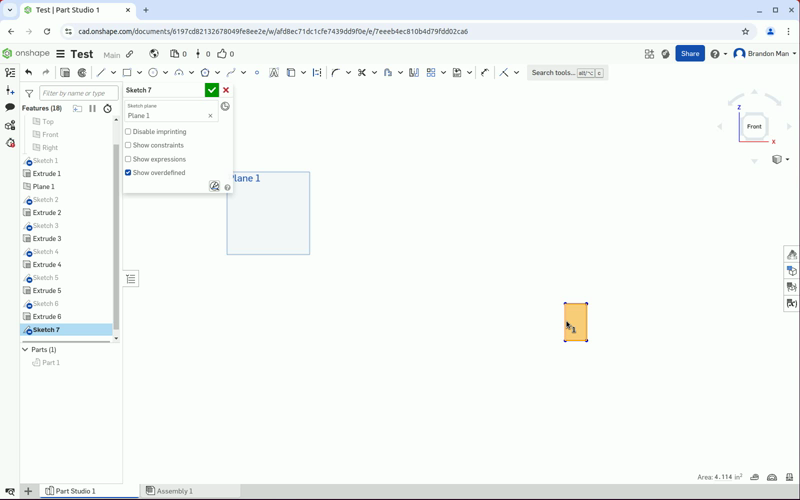
scroll(-6)
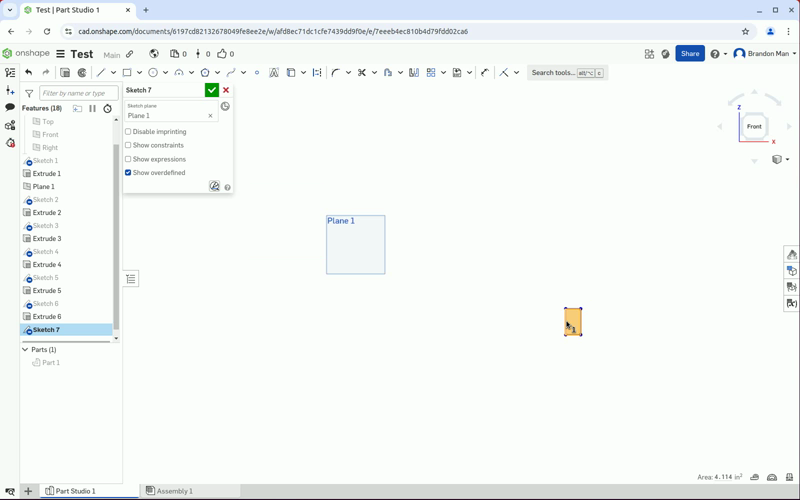
scroll(-6)
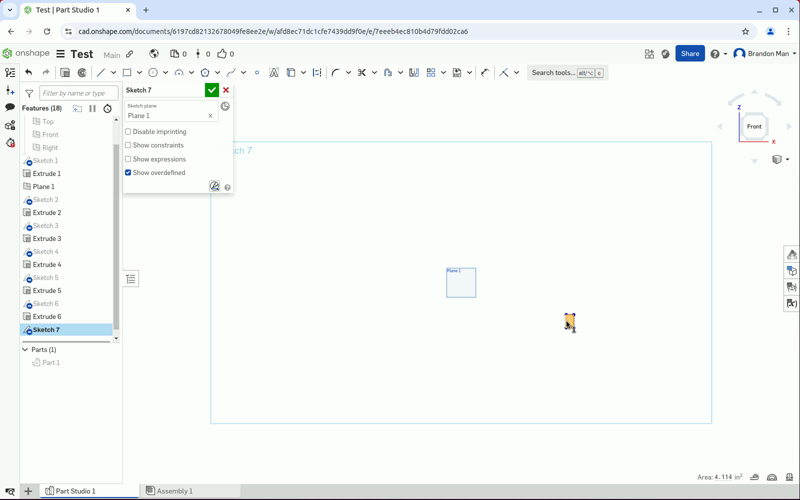
mouse_move(73, 352)
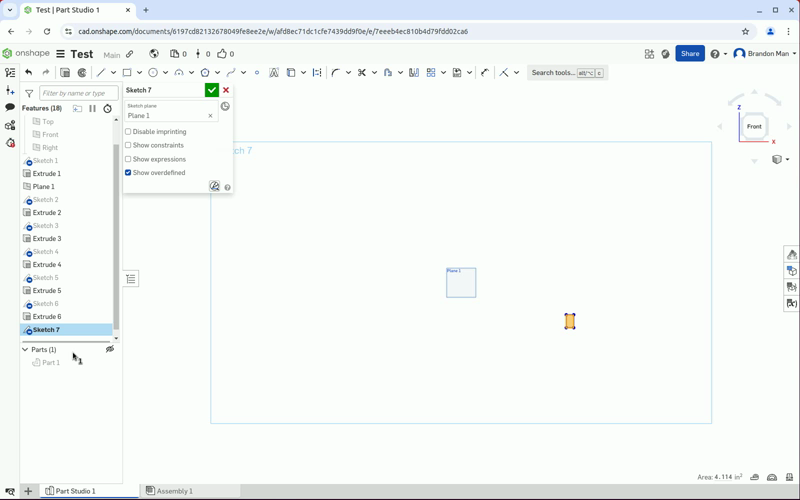
key(shift+y)
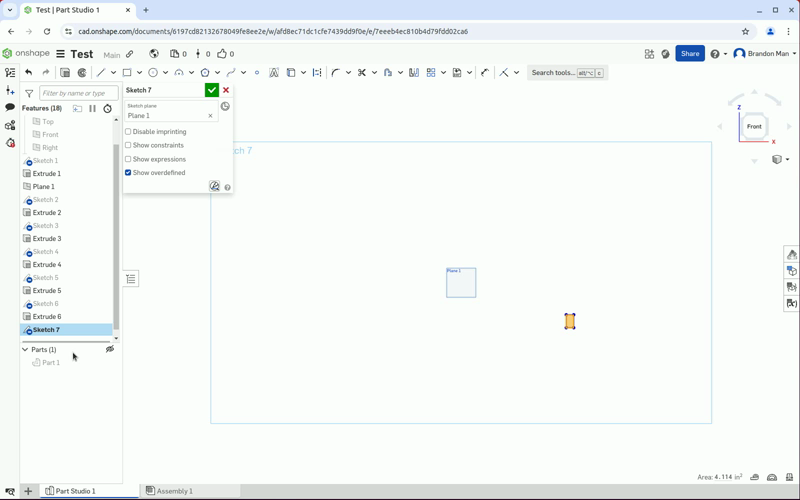
key(shift+e)
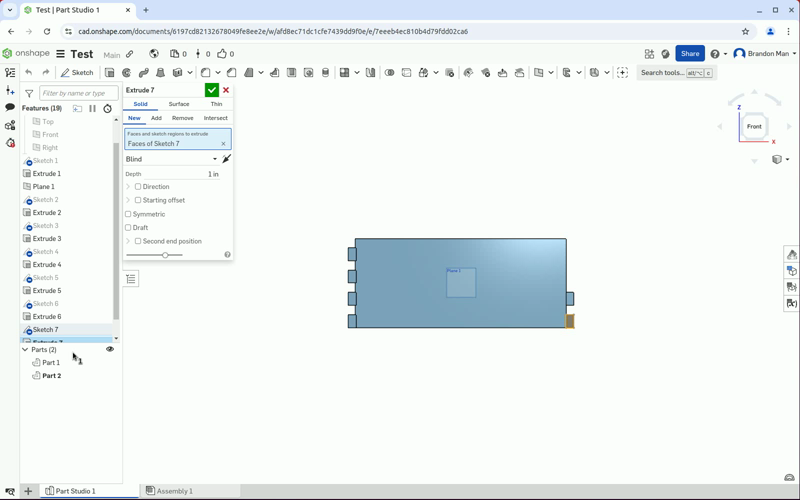
mouse_move(143, 106)
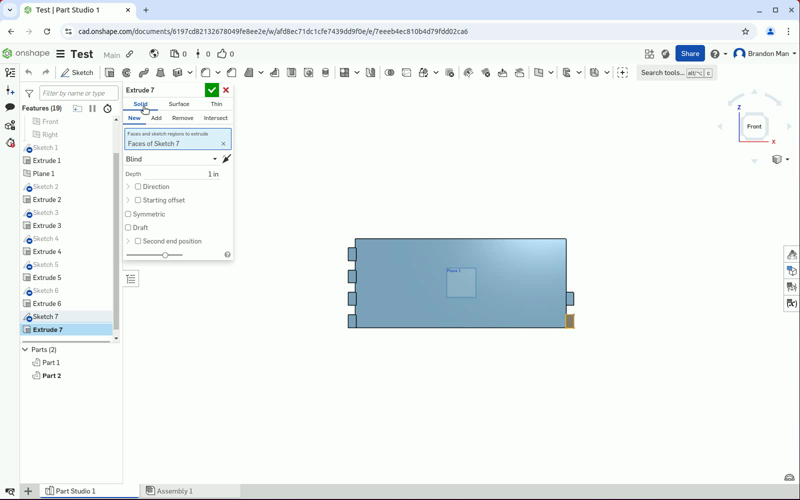
click(143, 106)
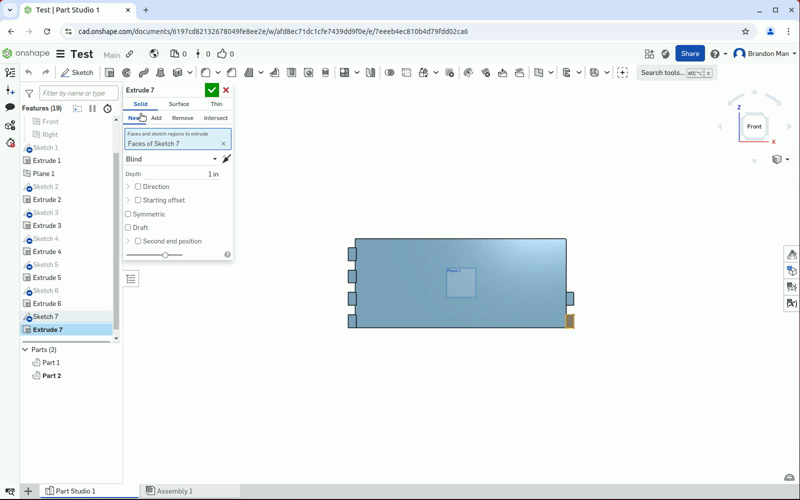
mouse_move(137, 120)
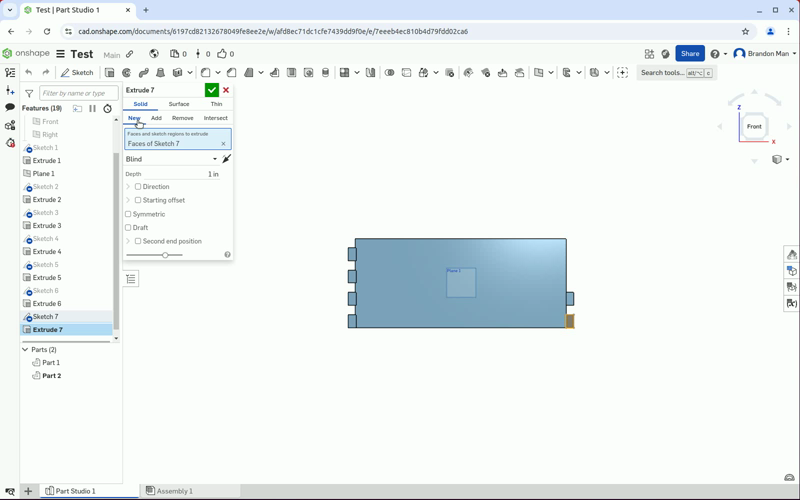
click(137, 120)
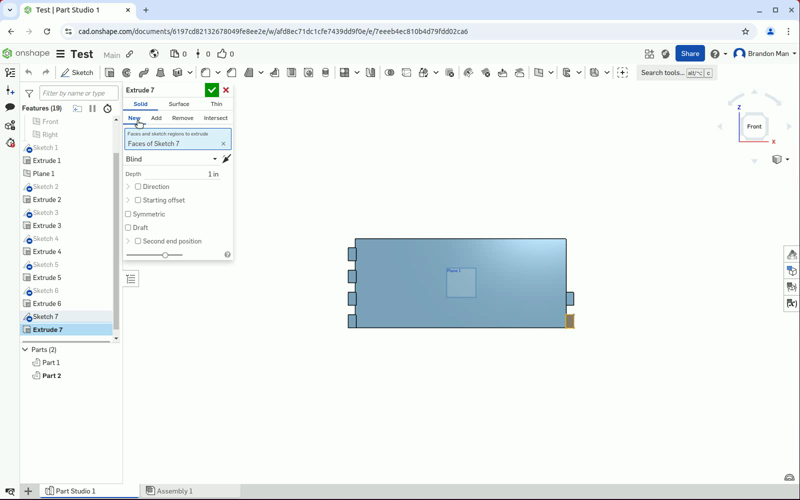
key(tab, 4)
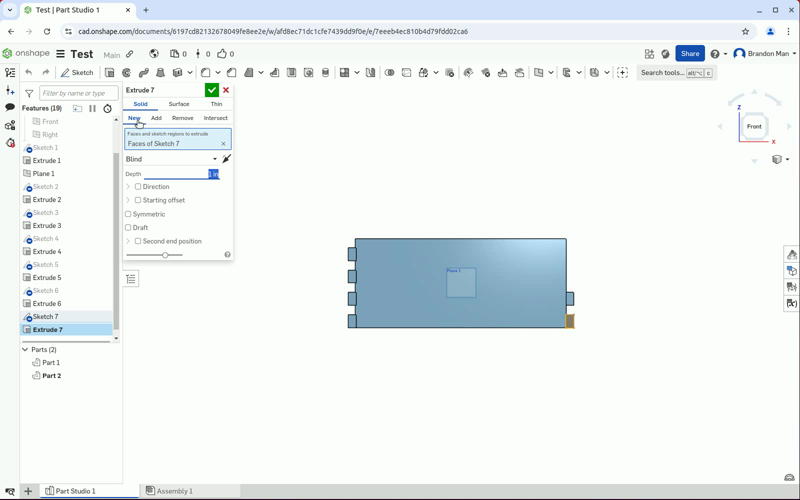
text(-1.444)
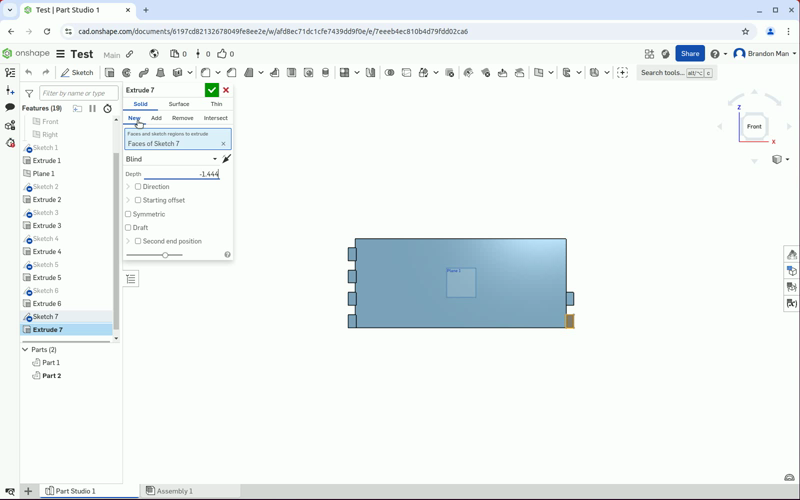
key(enter)
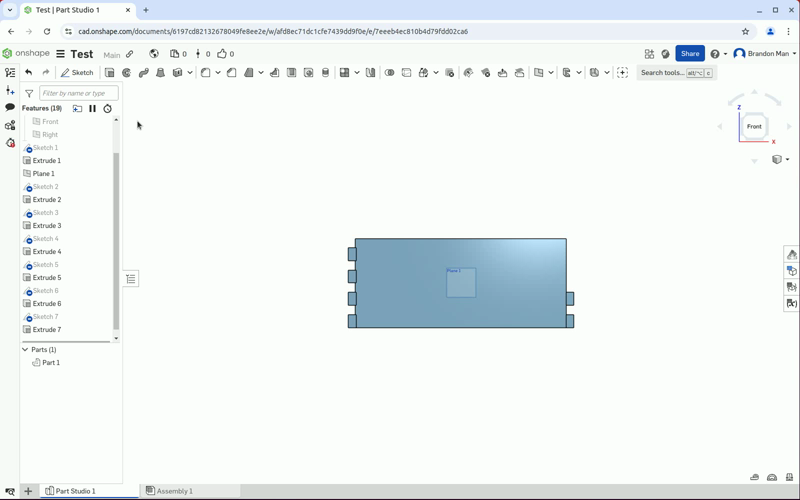
key(shift+h)
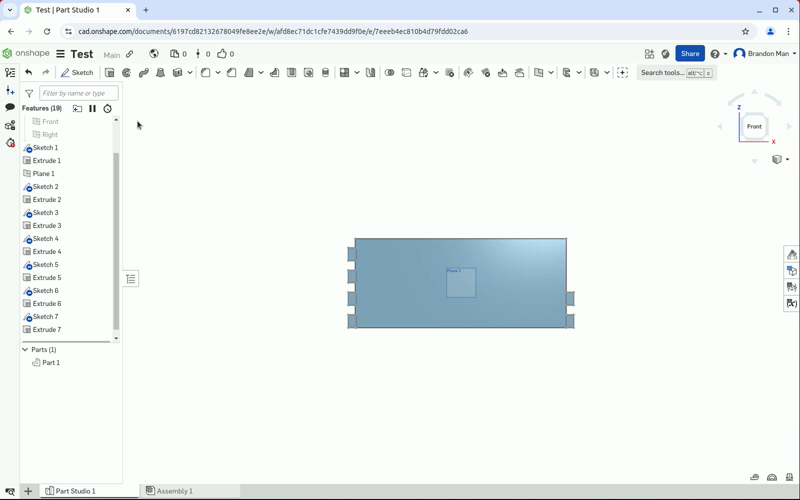
key(shift+h)
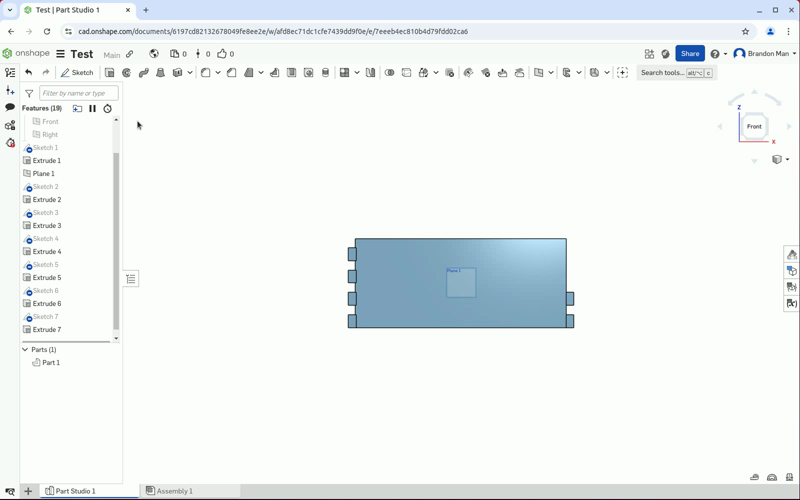
mouse_move(69, 150)
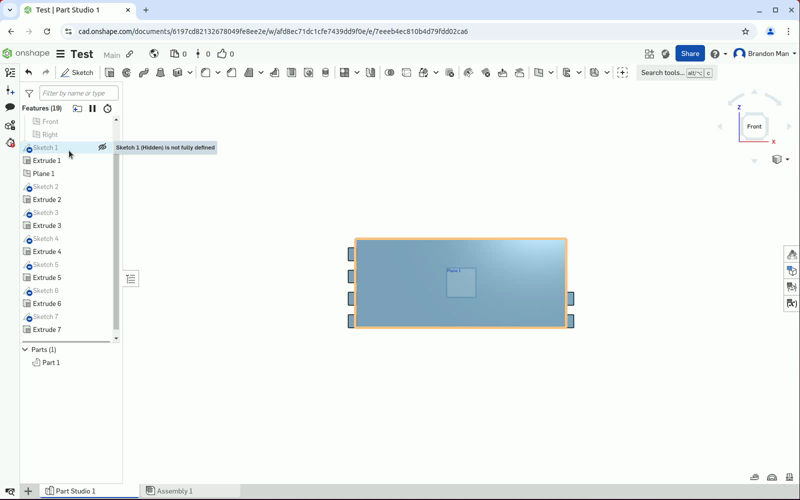
click(69, 150)
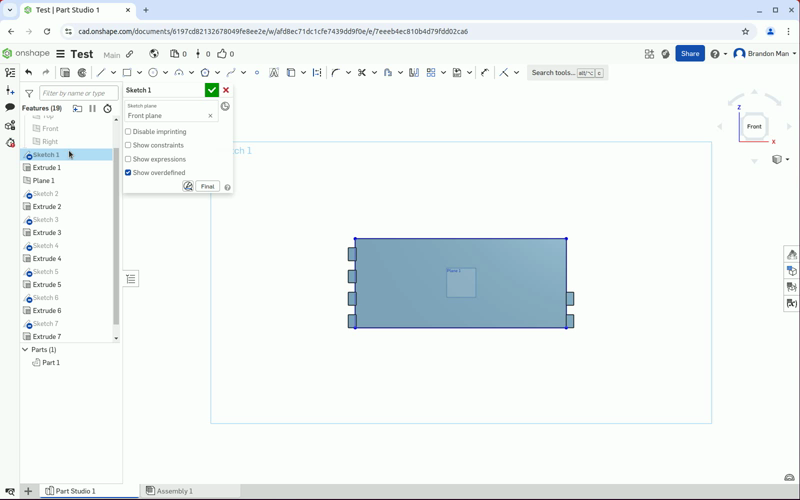
mouse_move(229, 92)
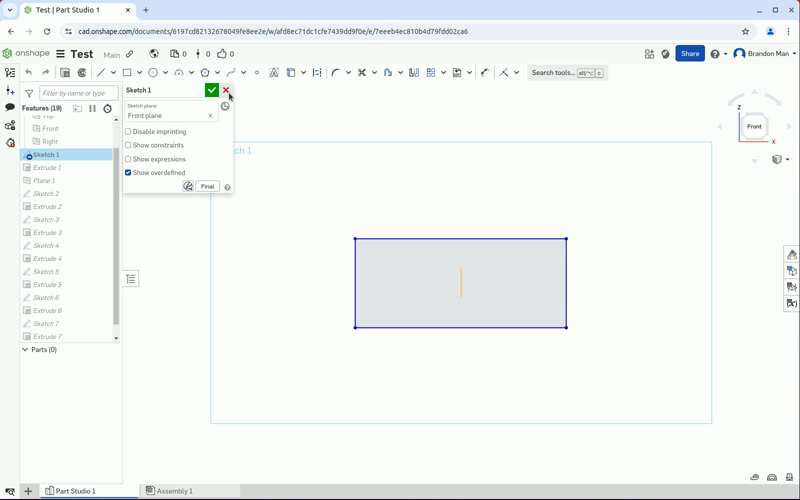
click(229, 92)
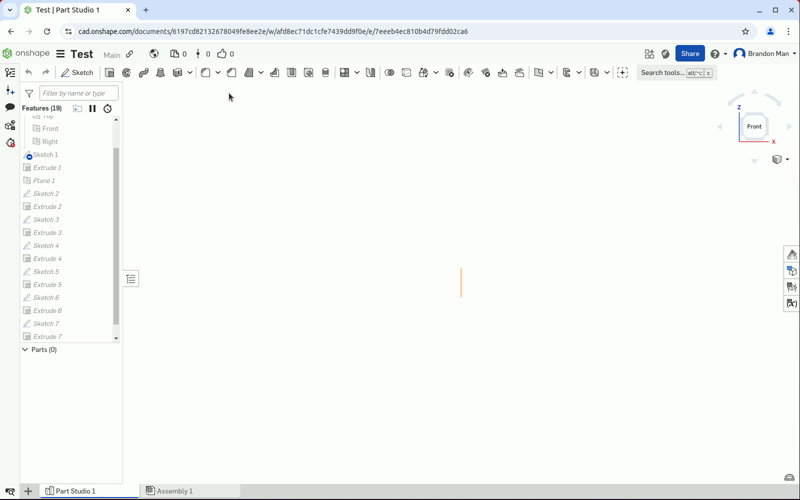
key(shift+s)
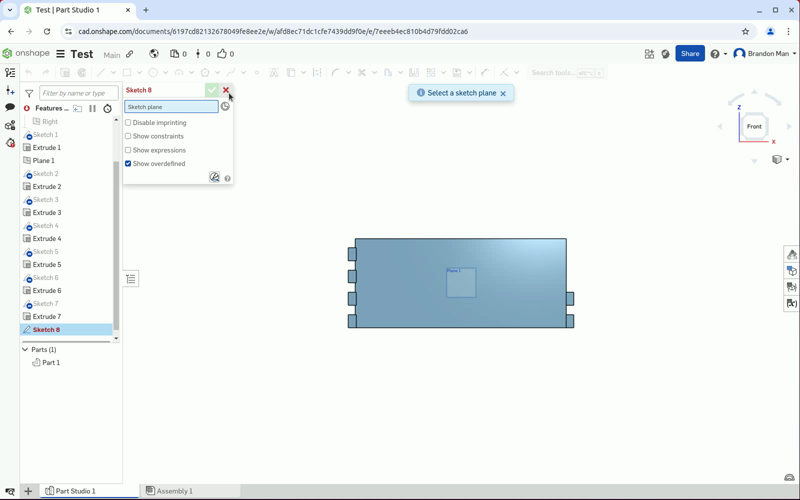
mouse_move(69, 163)
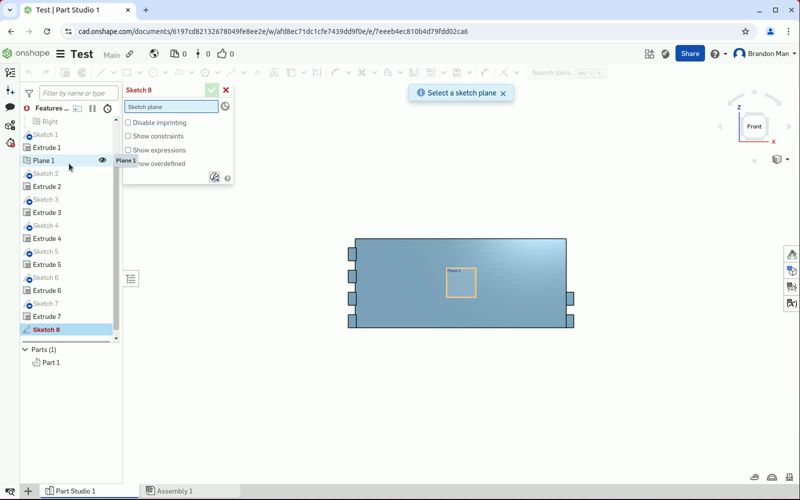
click(69, 163)
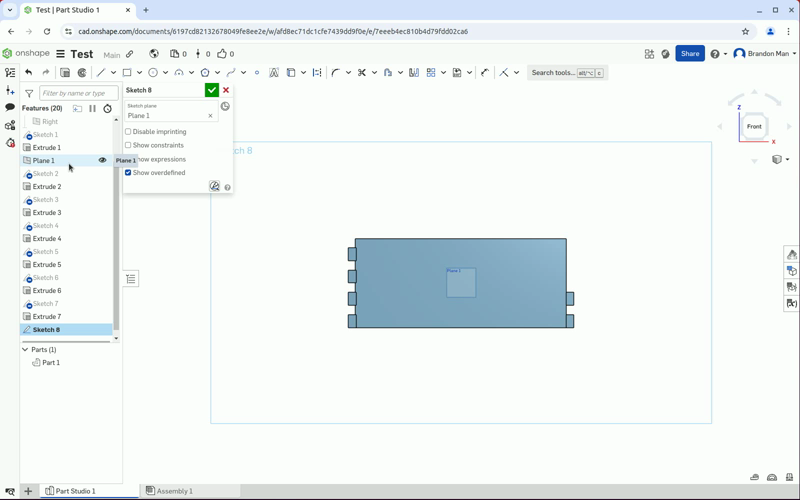
mouse_move(73, 352)
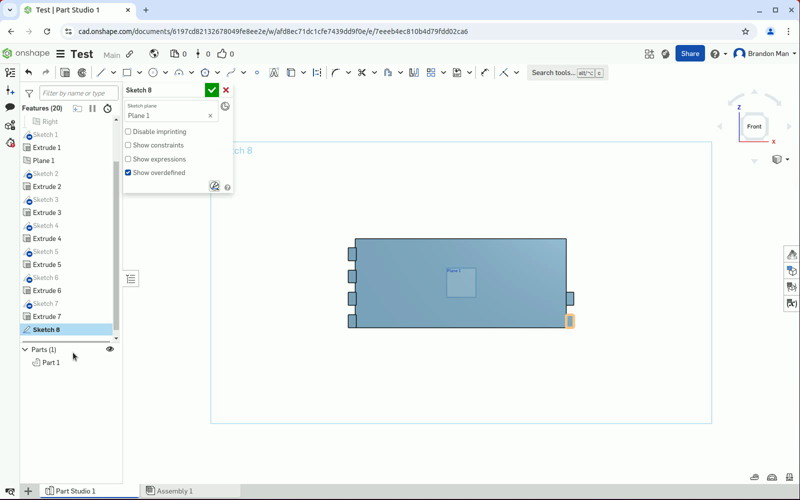
key(y)
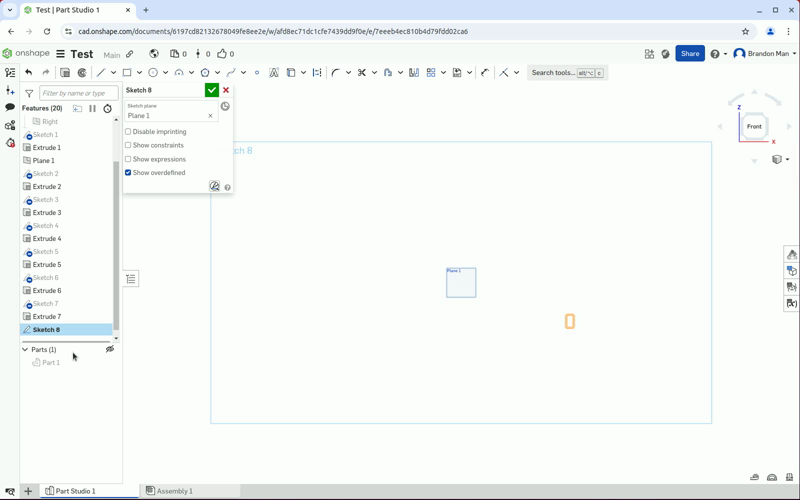
key(l)
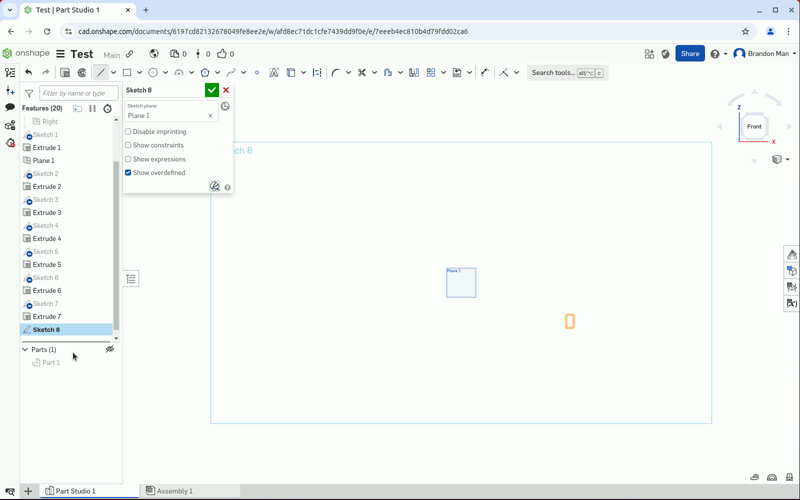
key_down(shift)
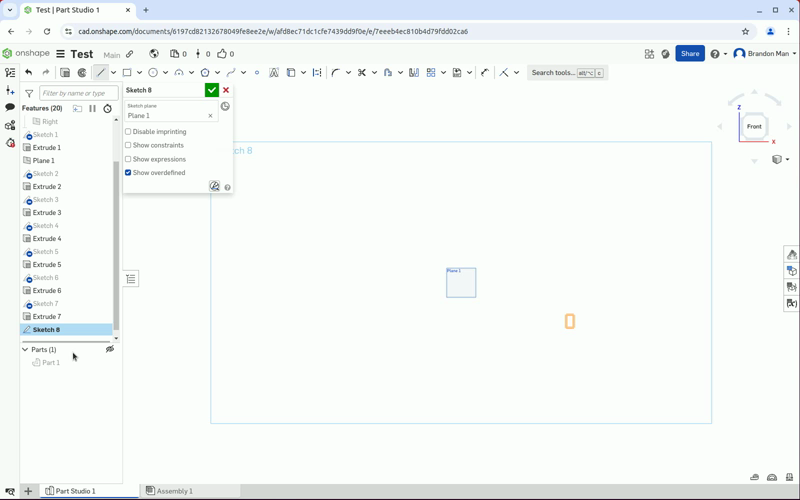
mouse_move(566, 260)
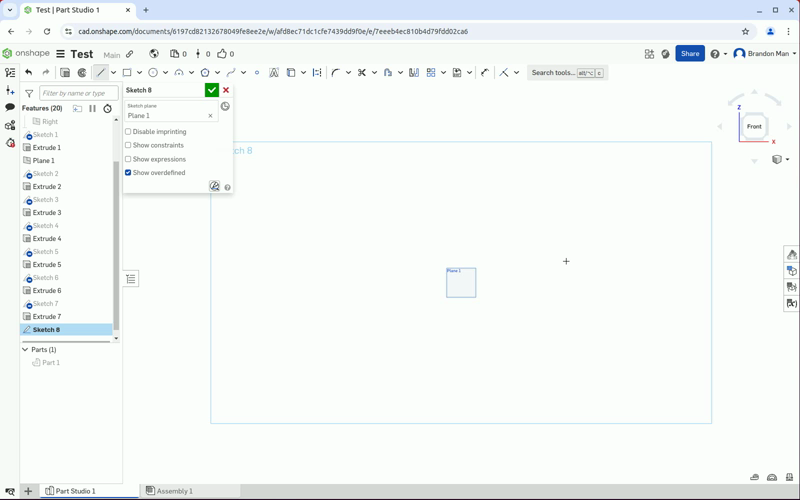
click(566, 260)
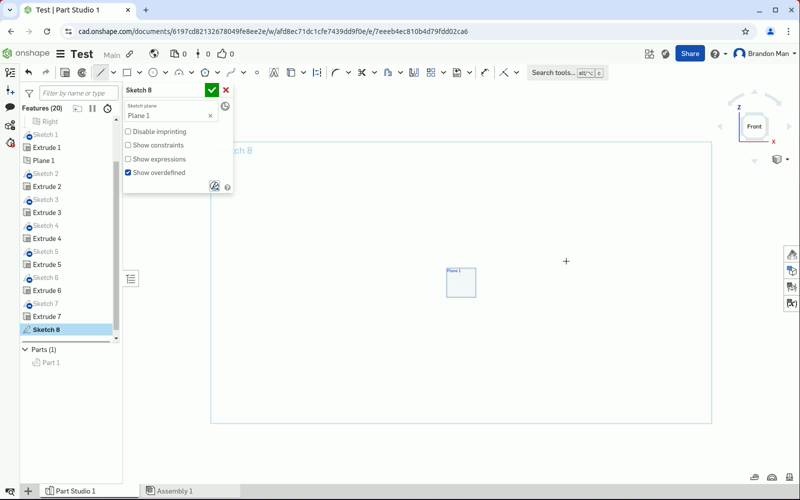
key_up(shift)
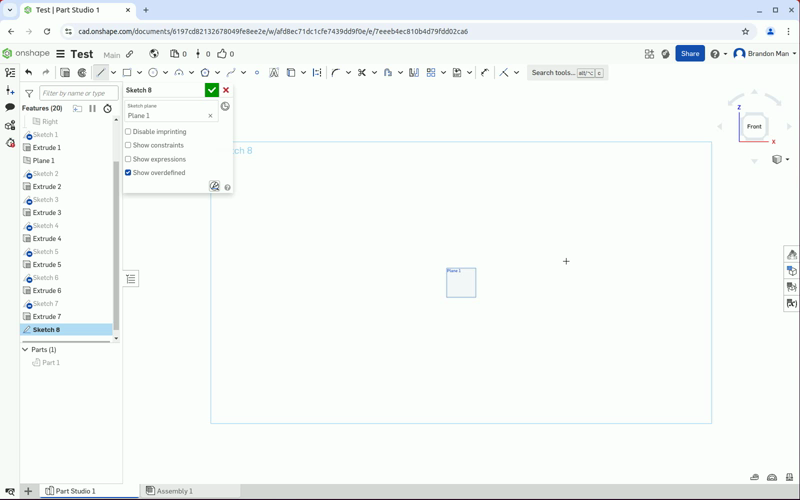
key_down(shift)
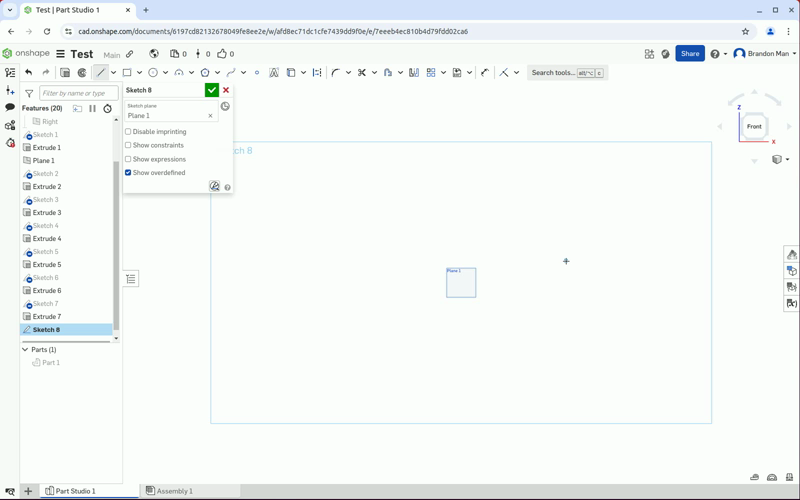
mouse_move(589, 260)
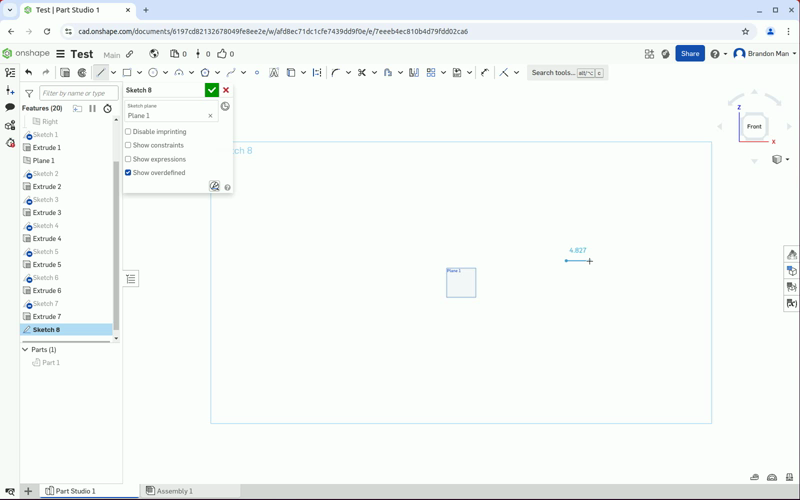
mouse_move(573, 260)
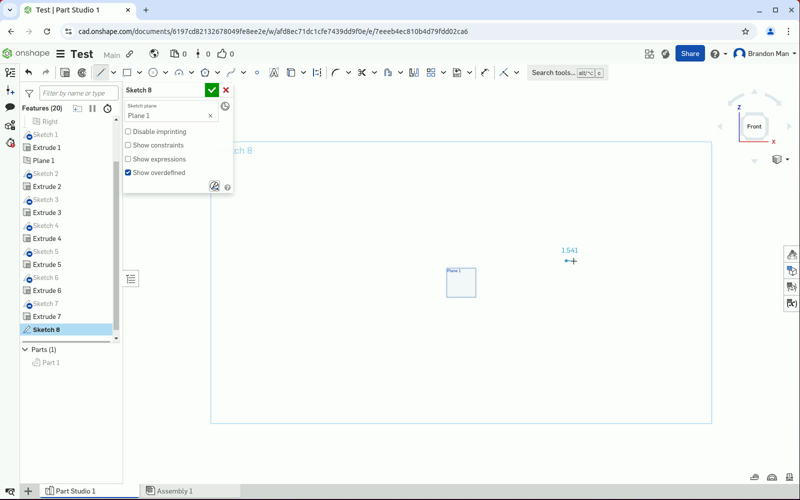
click(573, 260)
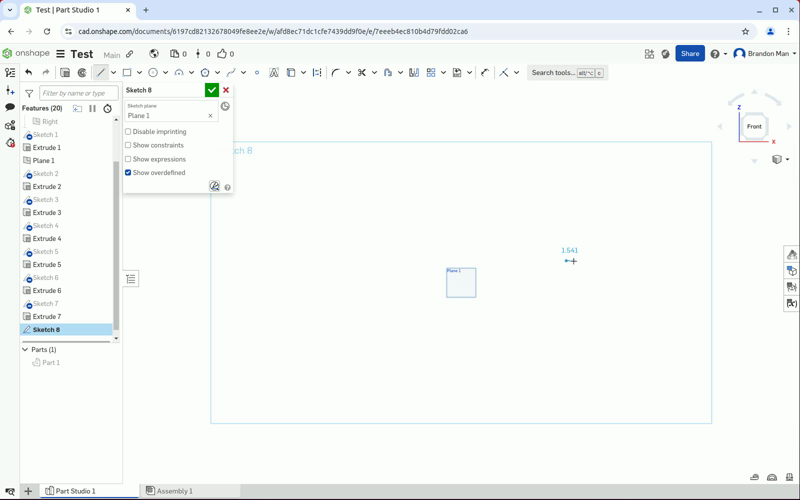
key_up(shift)
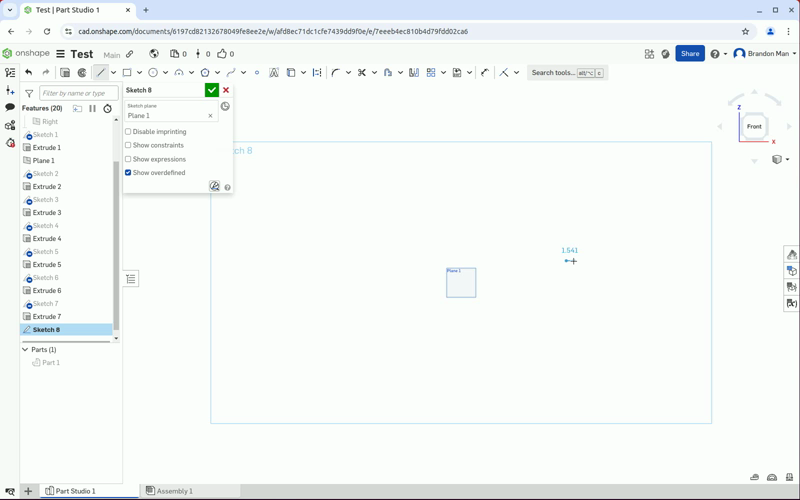
key_down(shift)
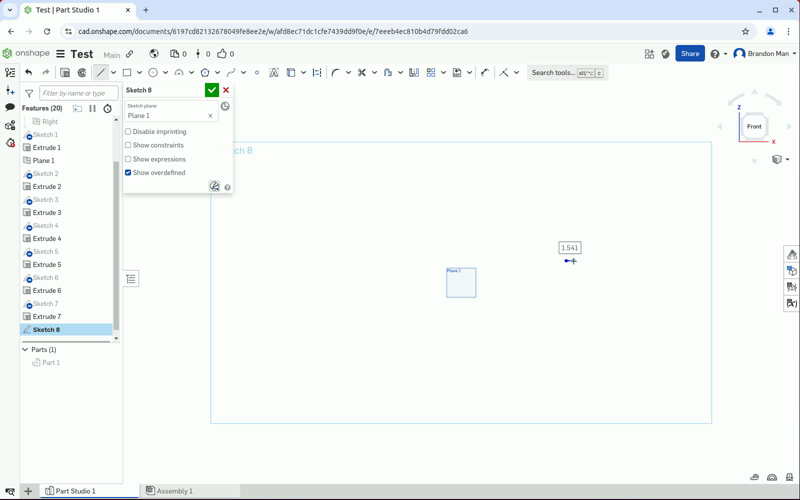
mouse_move(589, 260)
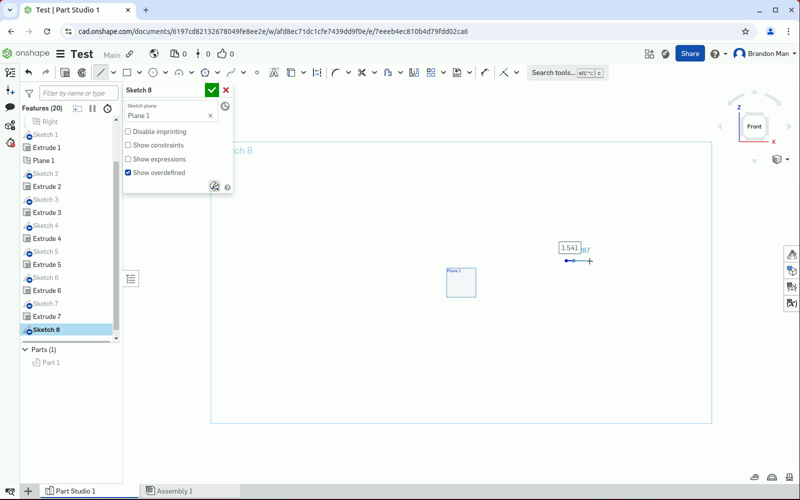
mouse_move(573, 247)
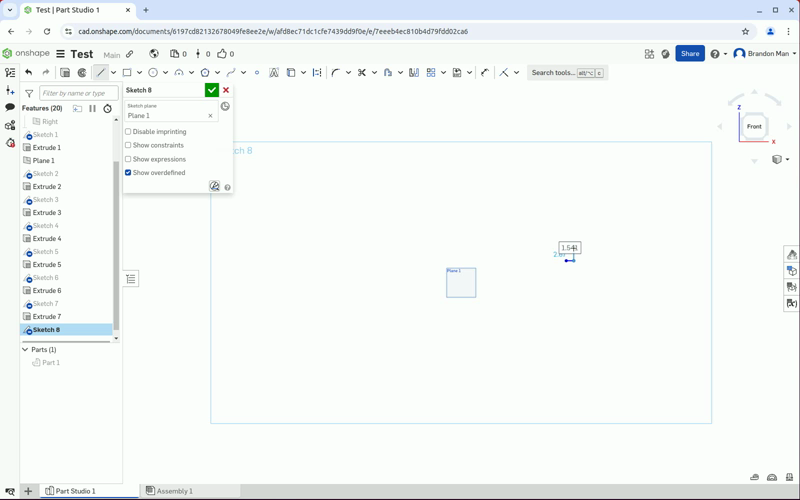
click(573, 247)
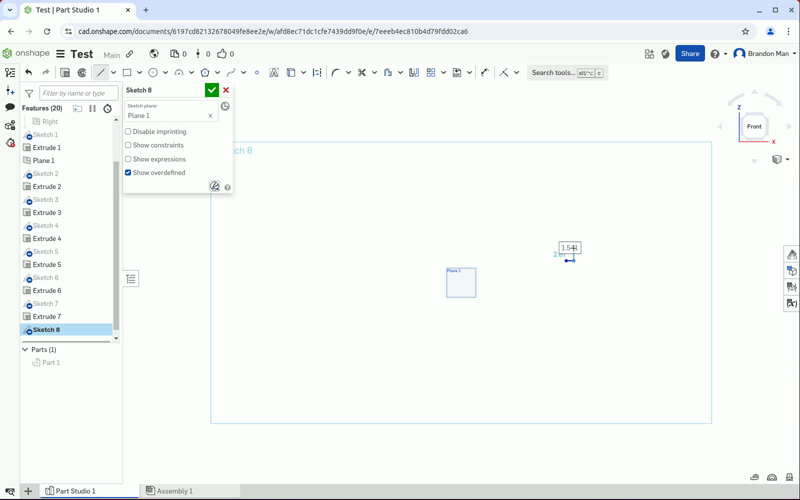
key_up(shift)
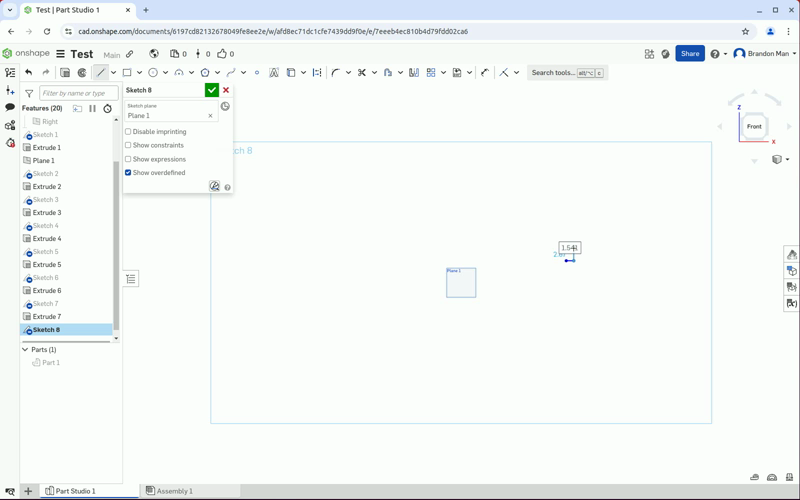
key_down(shift)
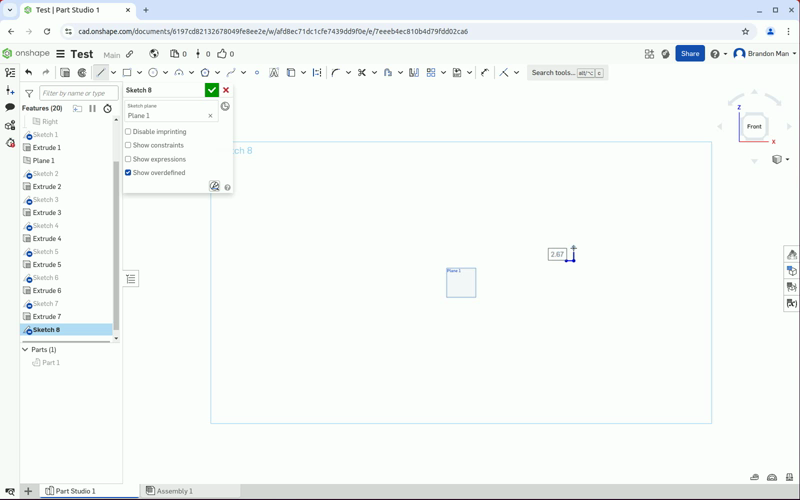
mouse_move(589, 247)
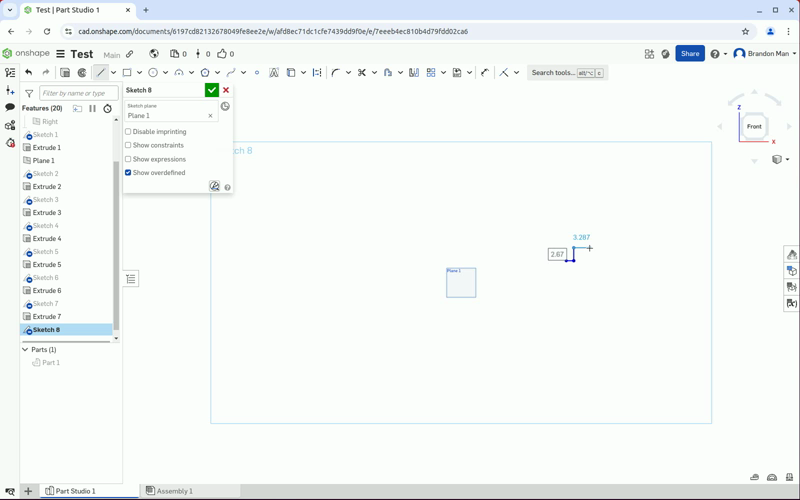
mouse_move(566, 247)
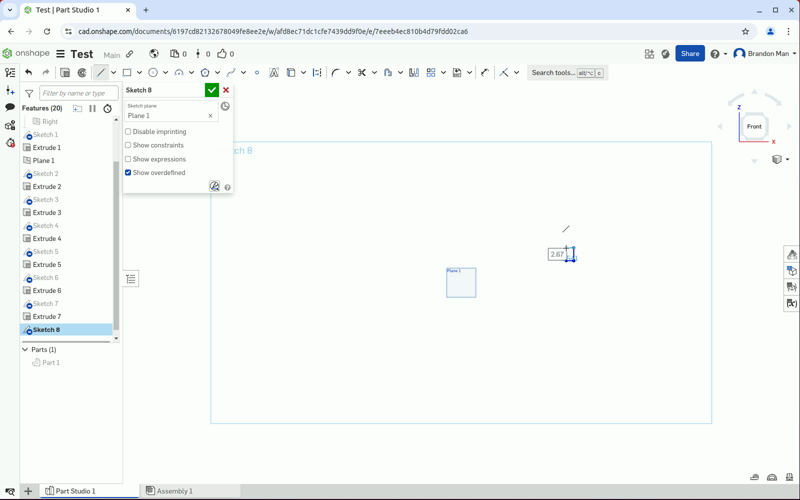
click(566, 247)
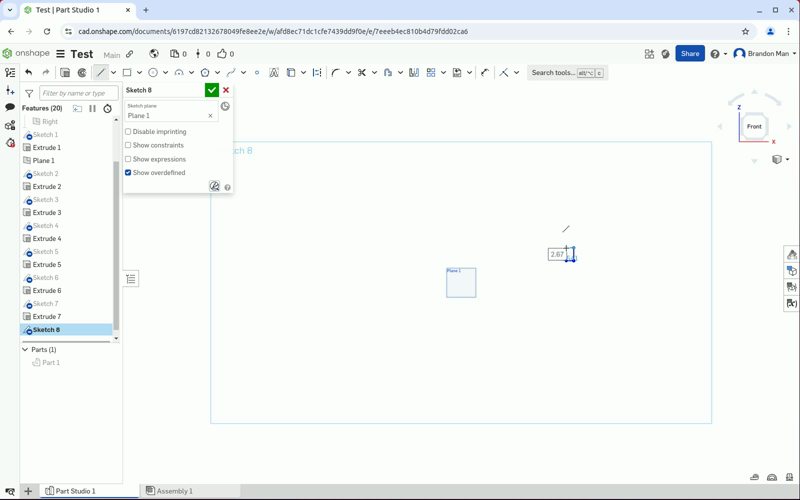
key_up(shift)
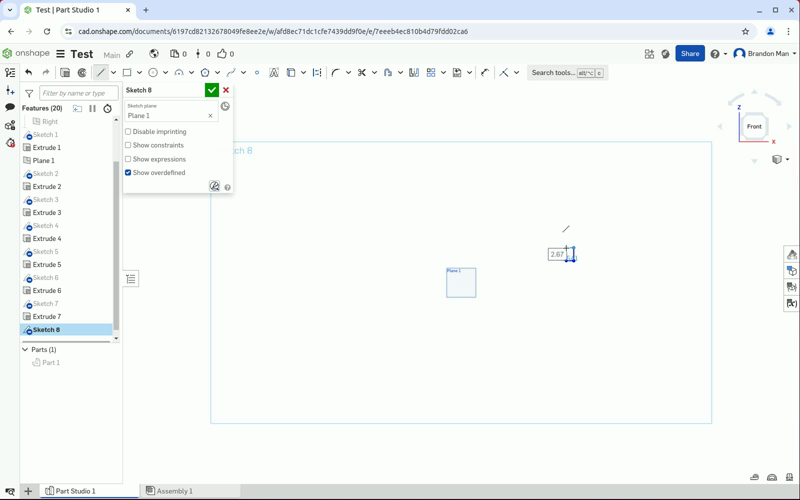
mouse_move(589, 247)
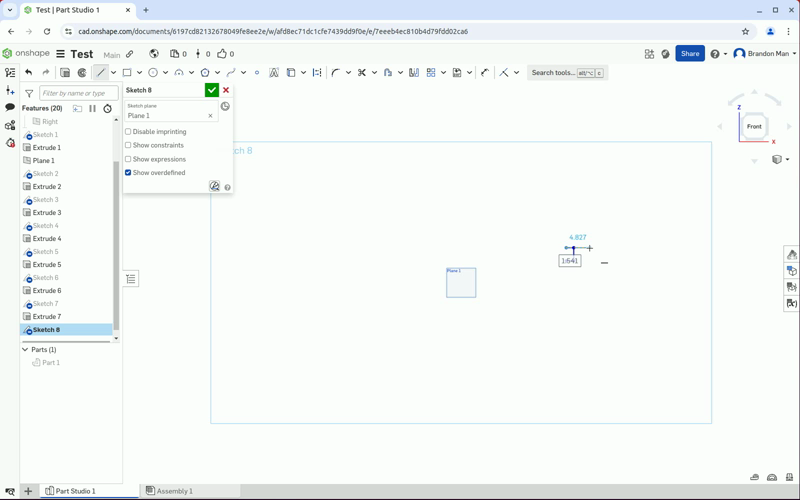
key_down(shift)
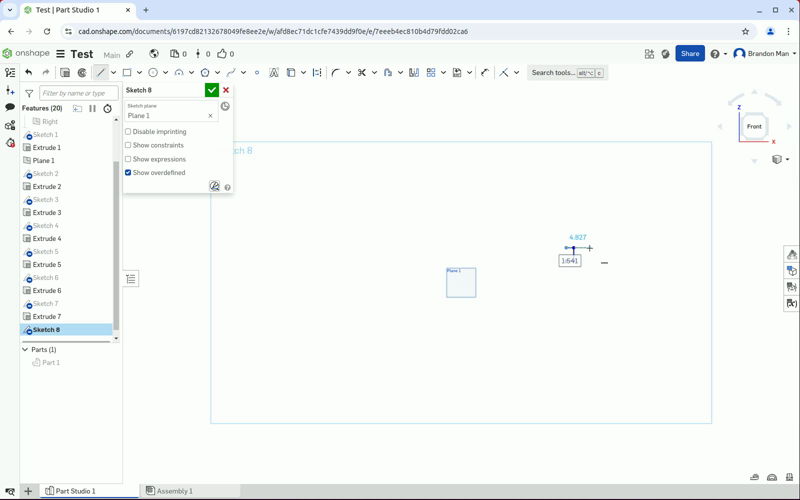
mouse_move(566, 260)
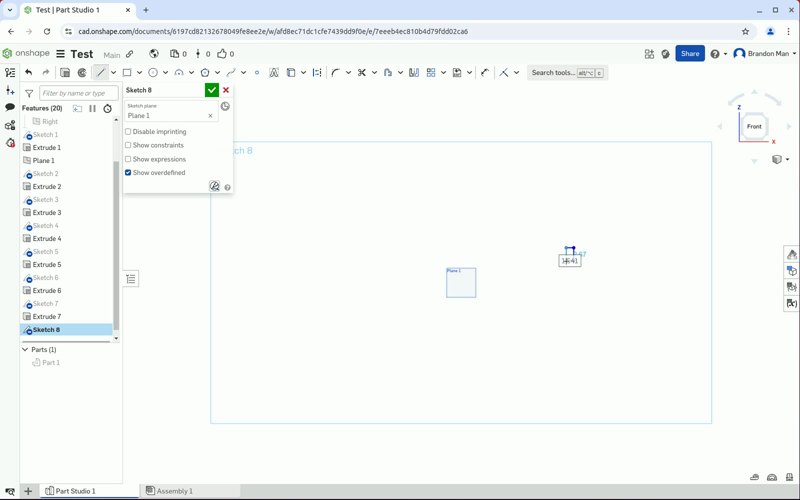
key_up(shift)
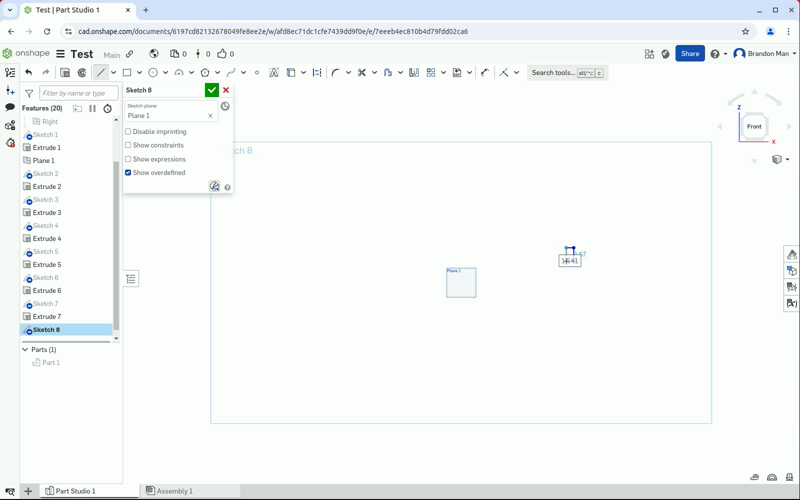
click(566, 260)
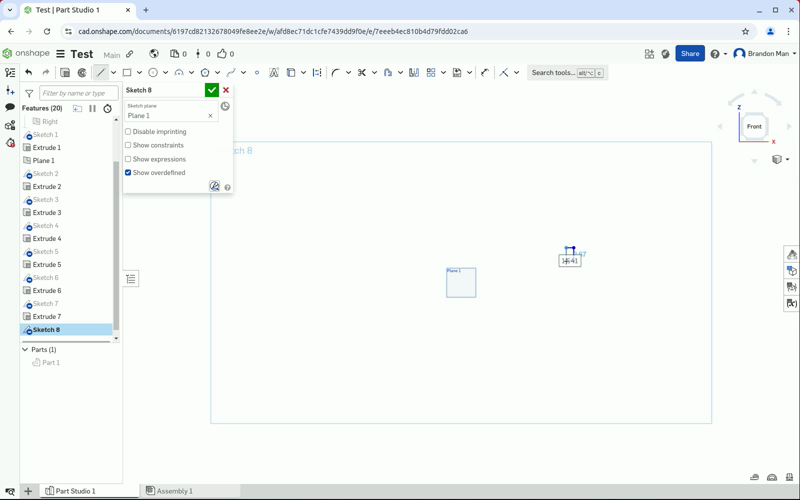
key(esc)
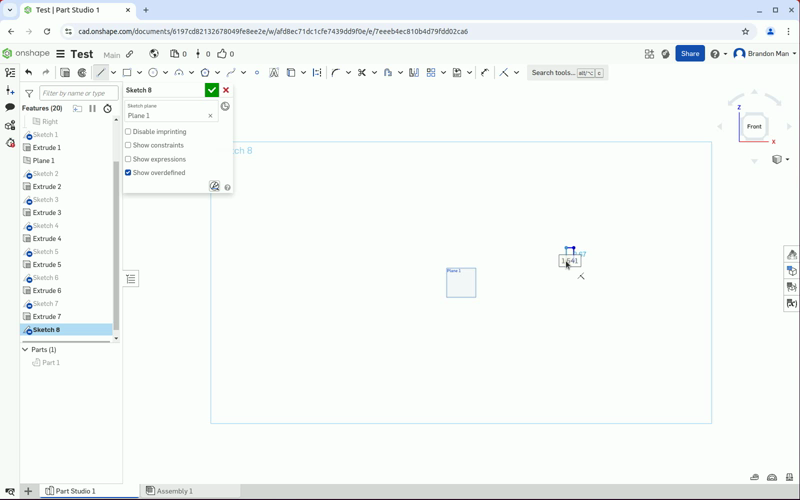
mouse_move(573, 258)
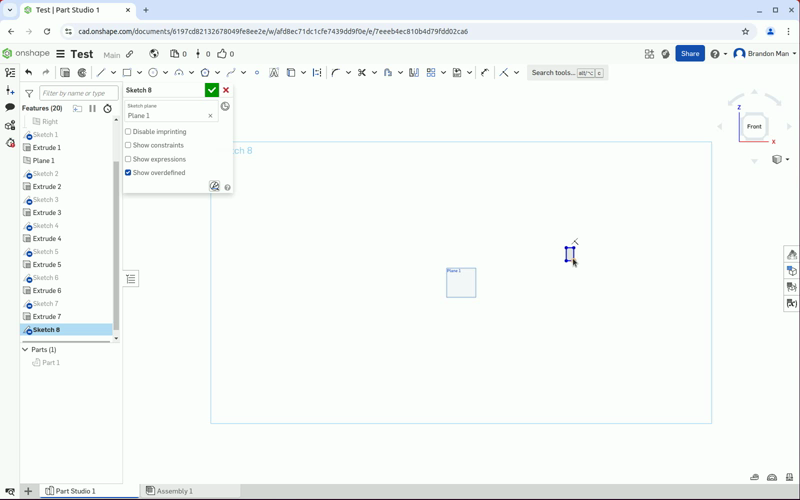
scroll(6)
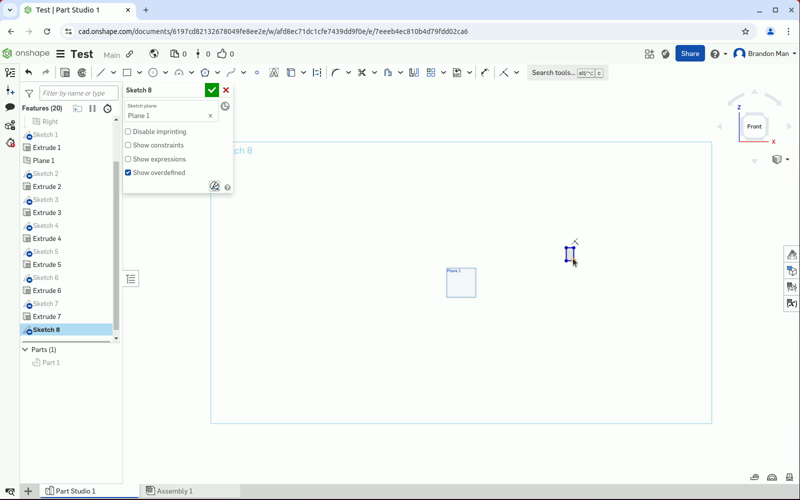
scroll(6)
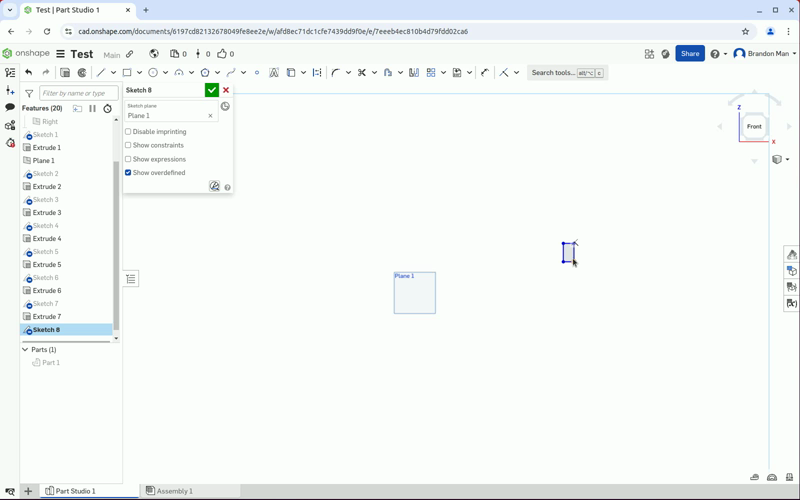
scroll(6)
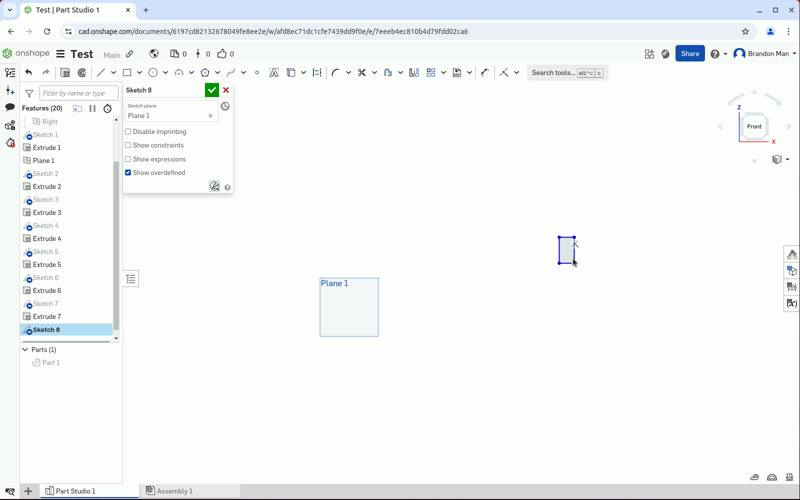
scroll(6)
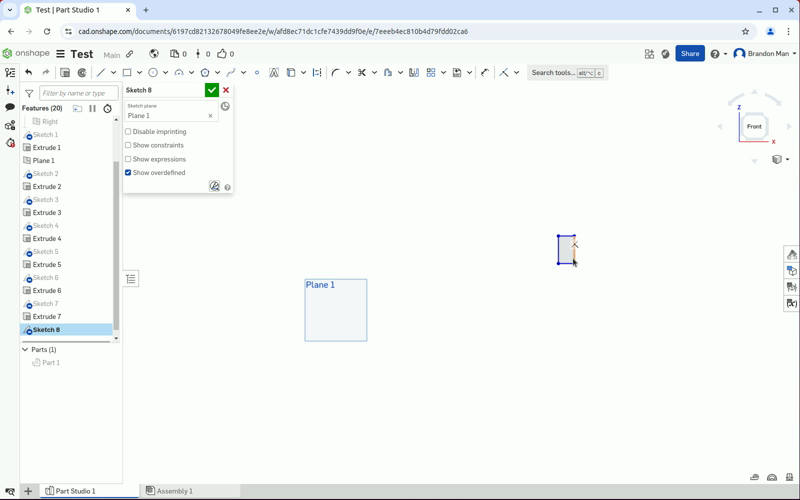
scroll(6)
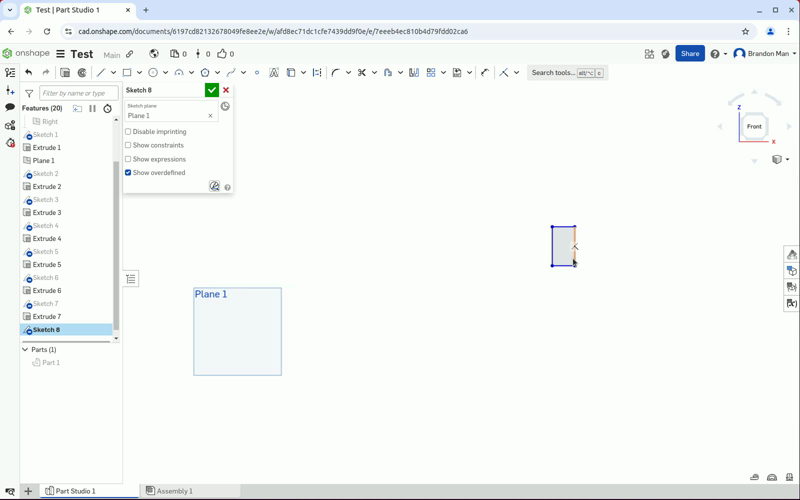
scroll(6)
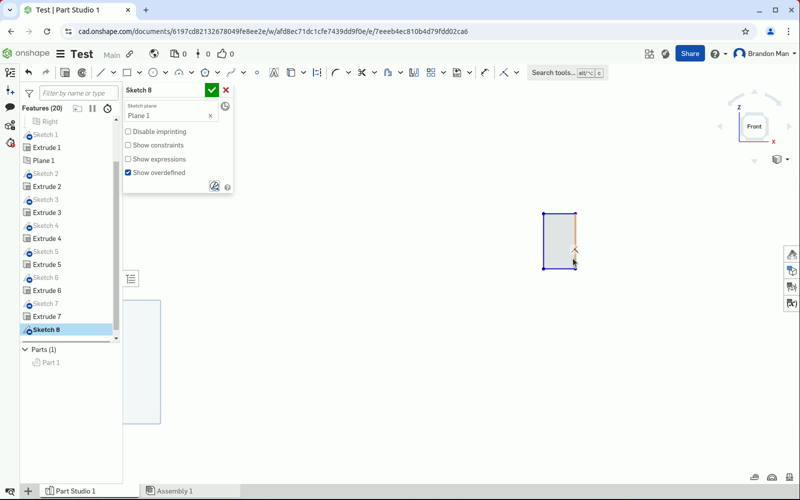
scroll(6)
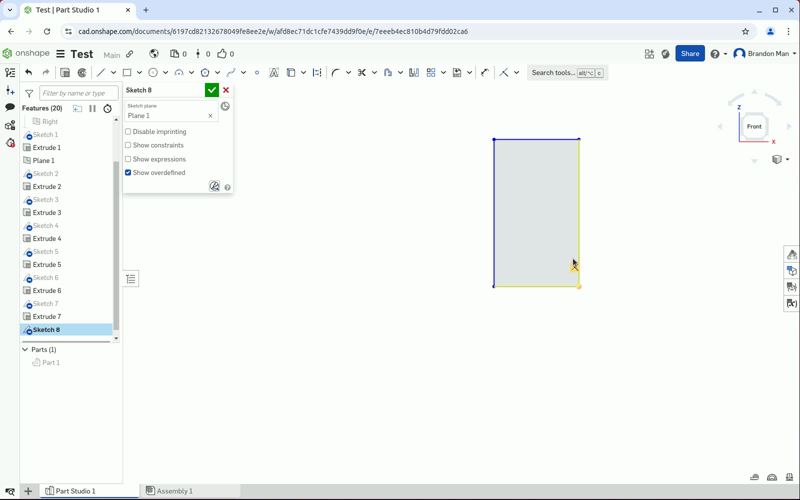
click(573, 258)
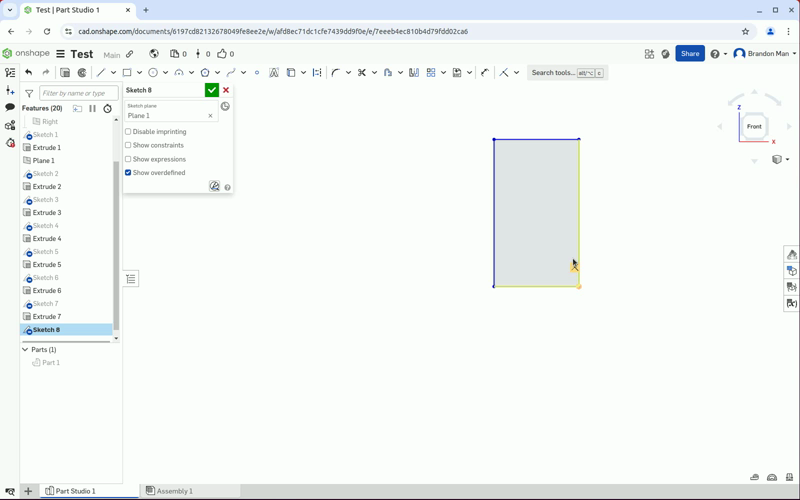
scroll(-6)
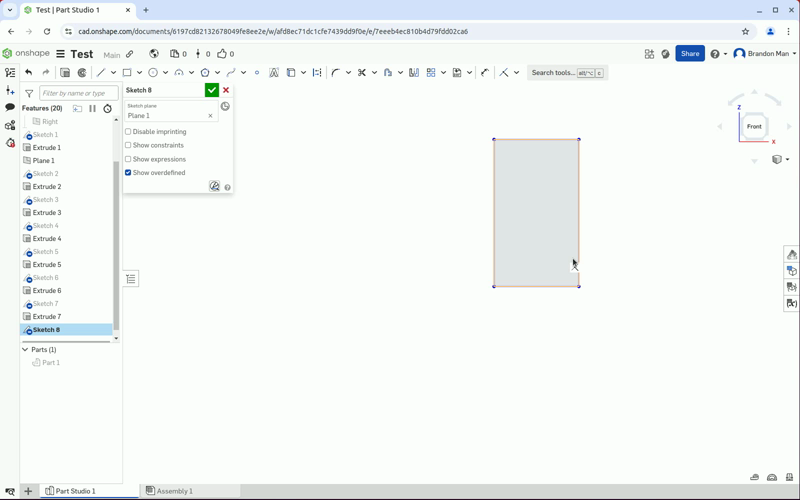
scroll(-6)
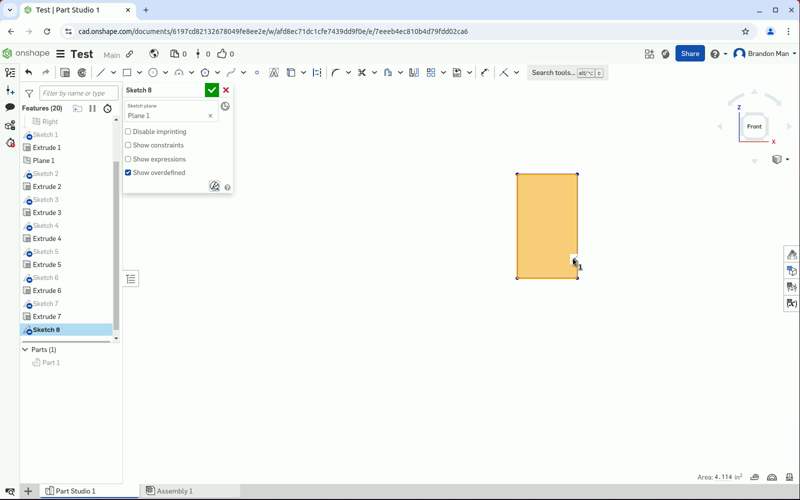
scroll(-6)
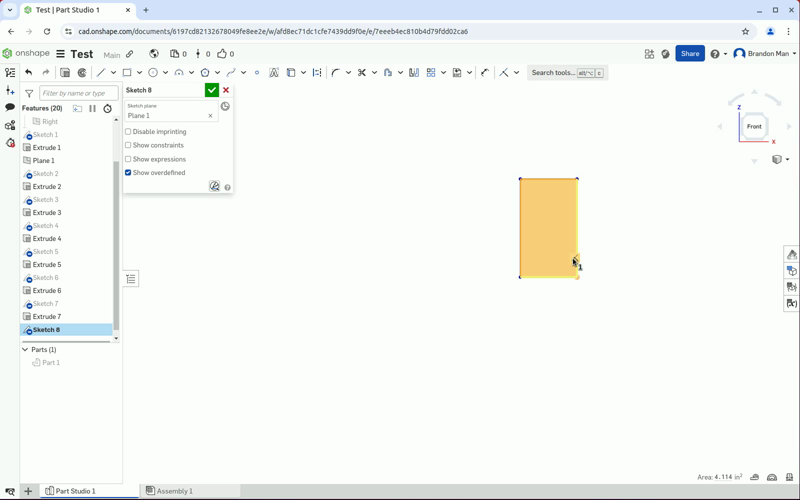
scroll(-6)
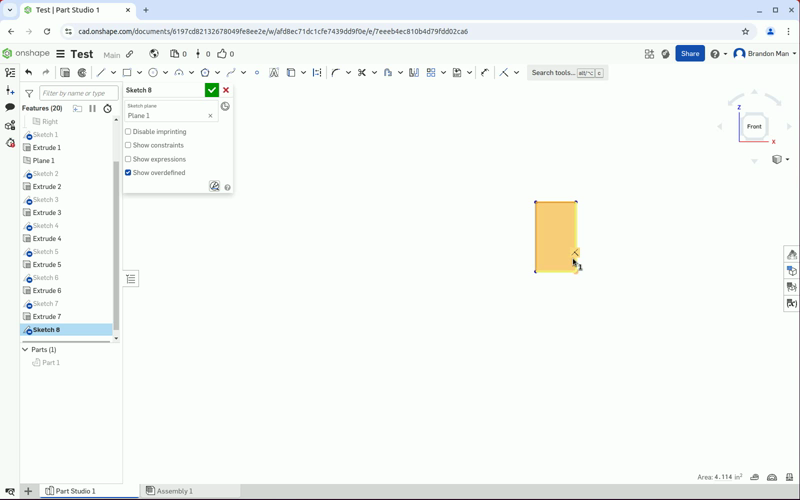
scroll(-6)
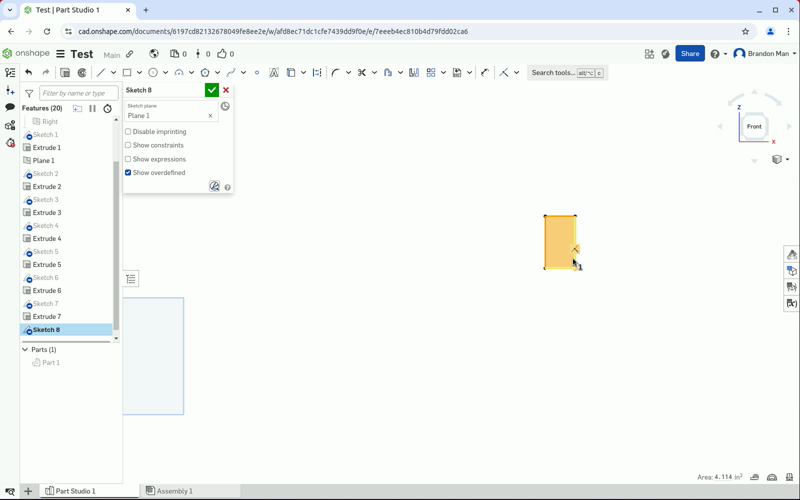
scroll(-6)
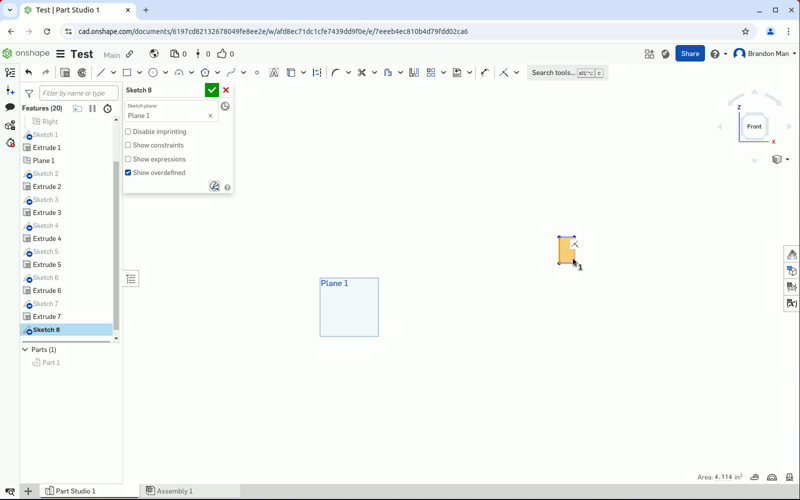
scroll(-6)
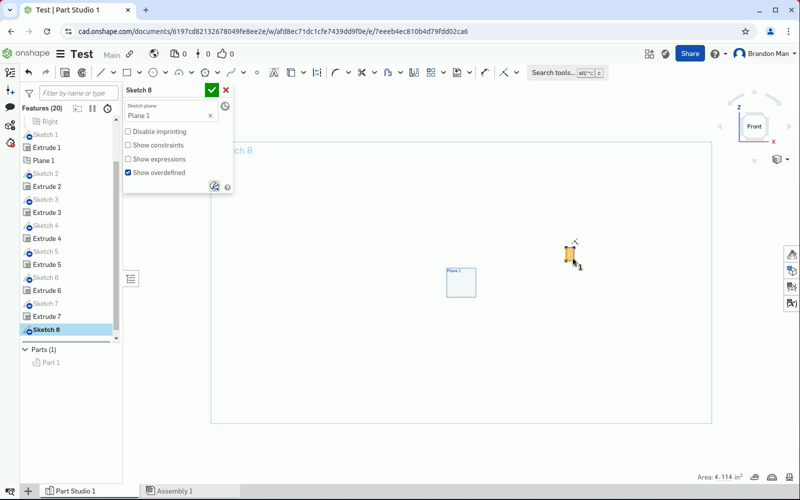
mouse_move(73, 352)
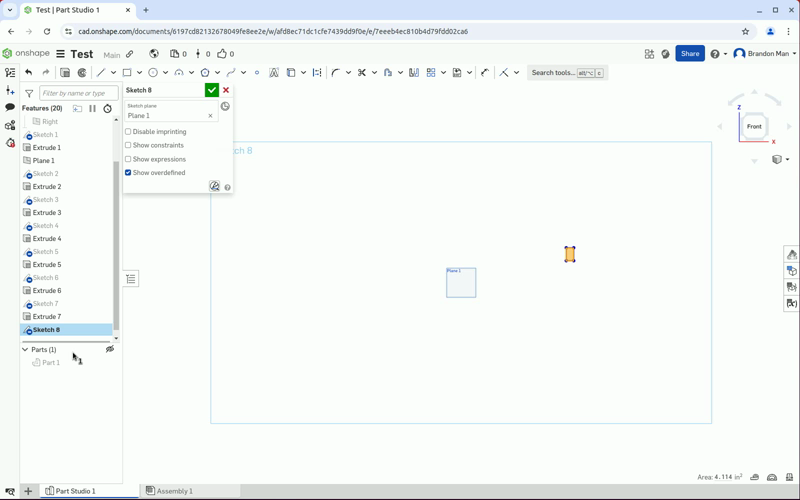
key(shift+y)
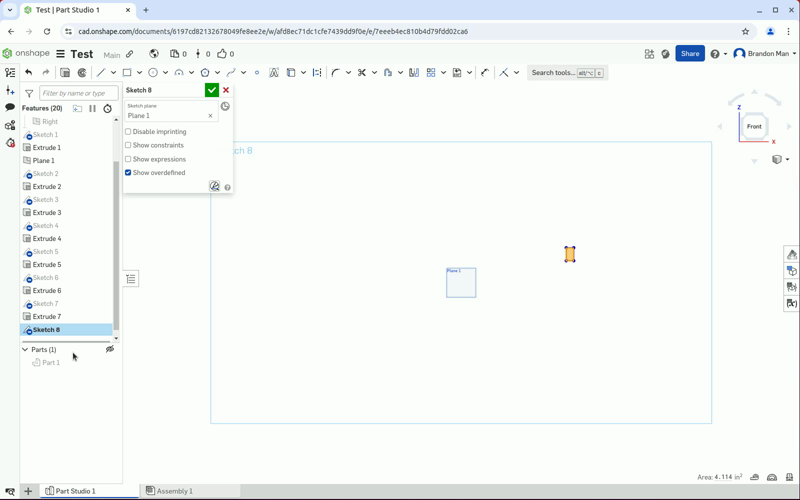
key(shift+e)
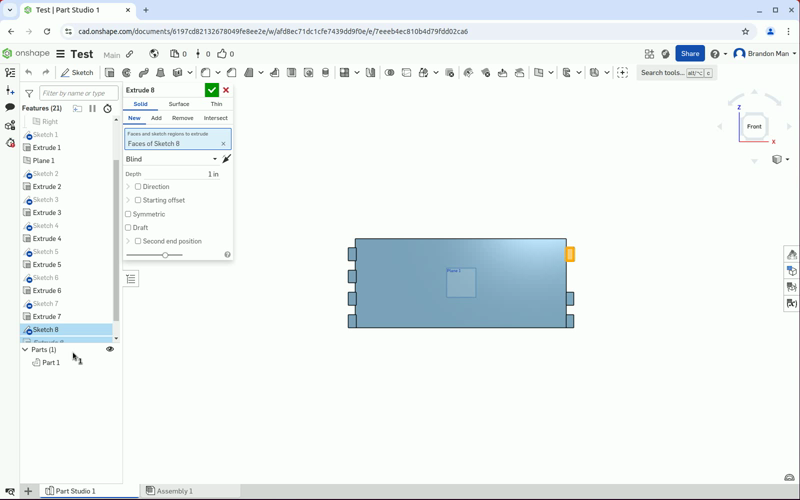
mouse_move(143, 106)
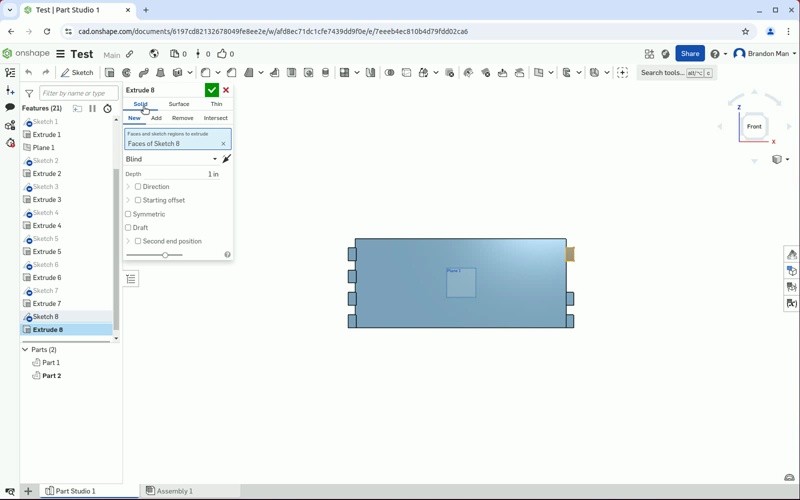
click(143, 106)
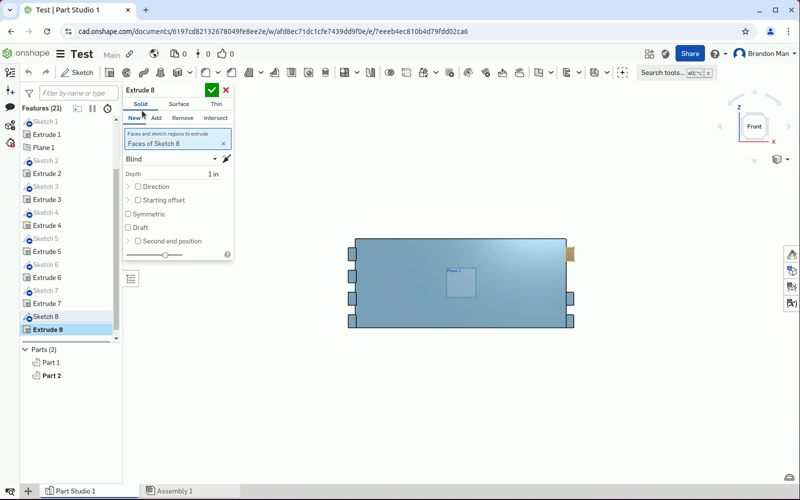
mouse_move(137, 120)
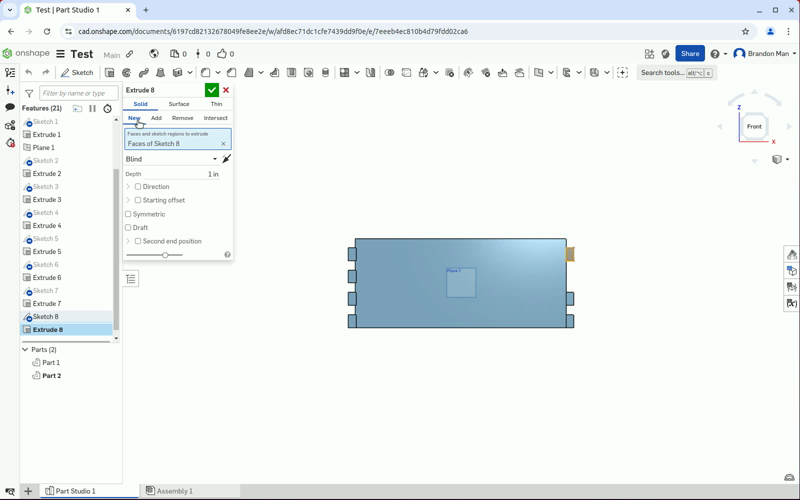
click(137, 120)
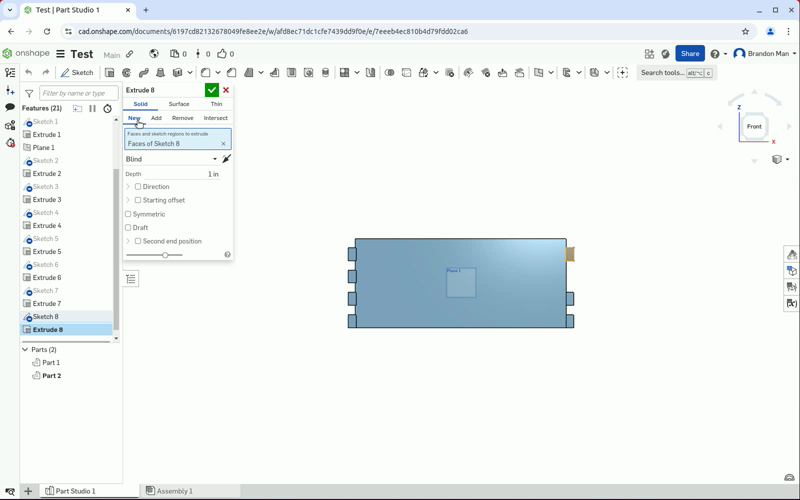
key(tab, 4)
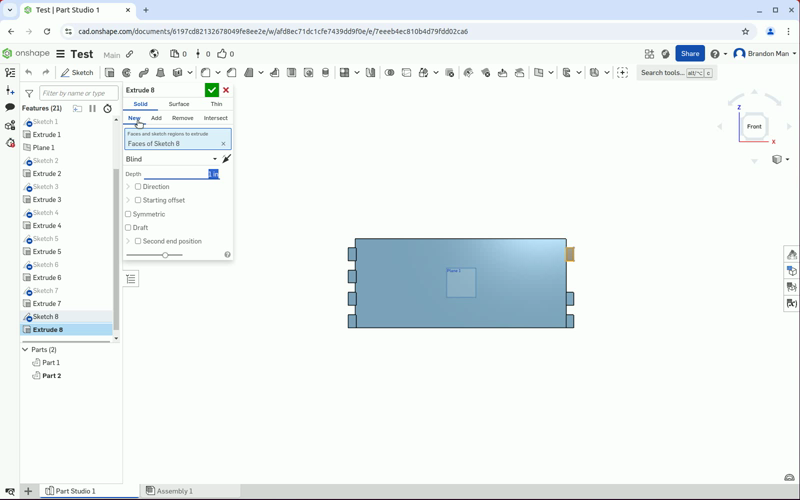
text(-1.444)
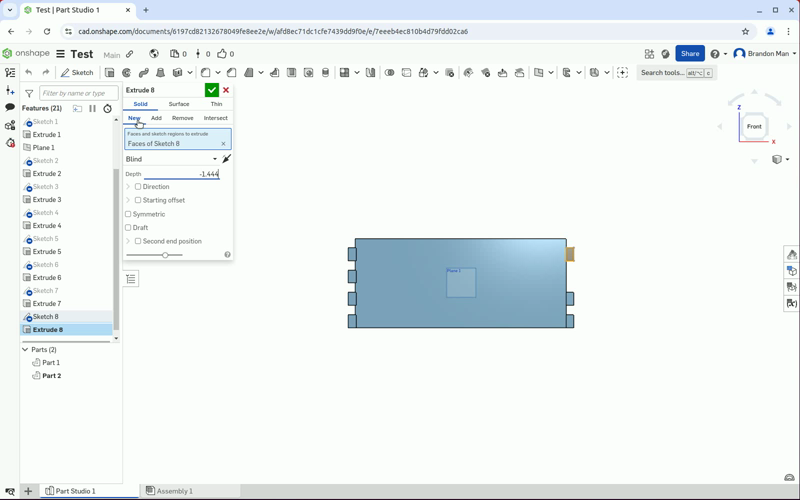
key(enter)
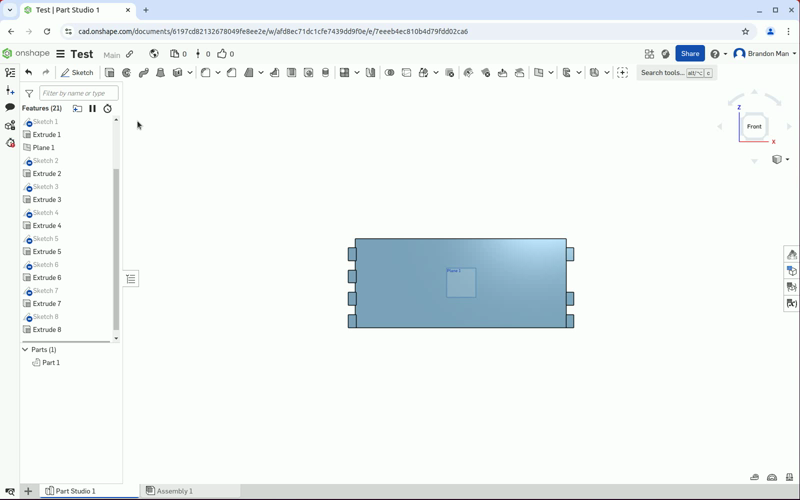
key(shift+h)
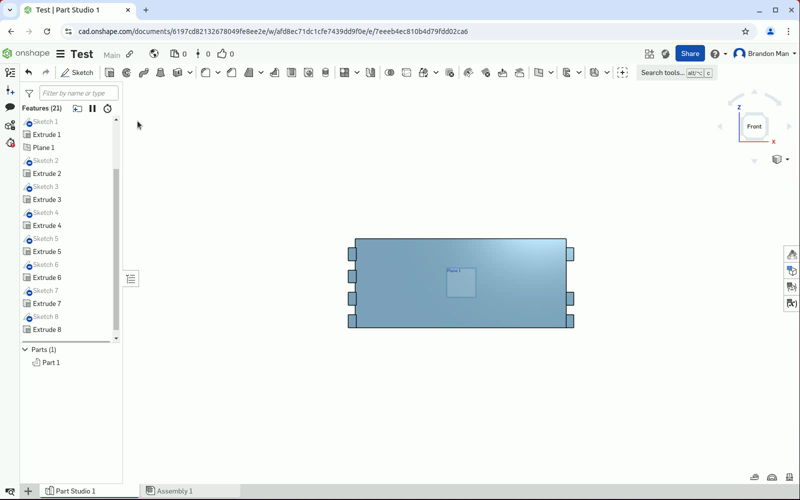
key(shift+h)
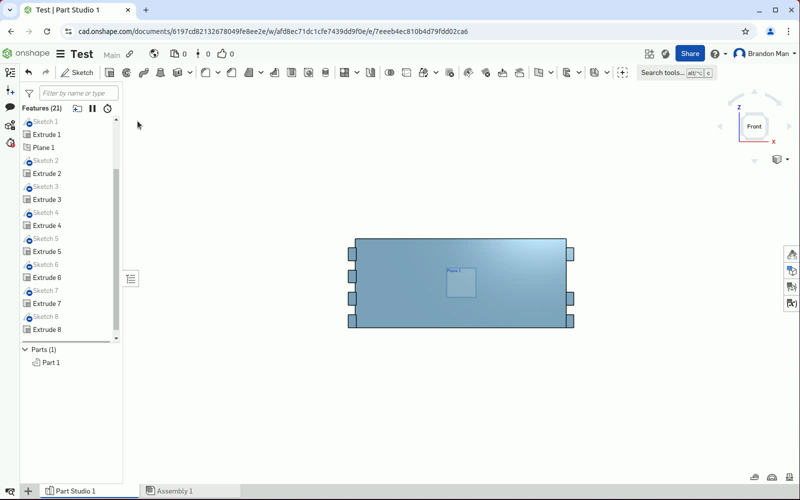
mouse_move(69, 124)
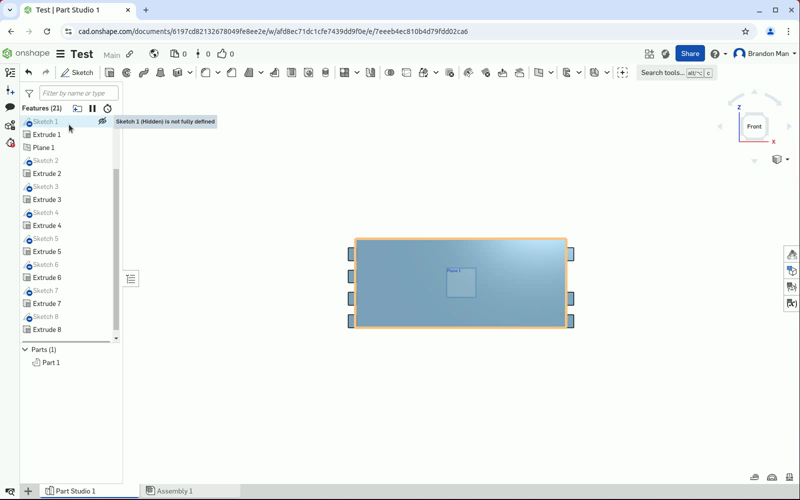
click(69, 124)
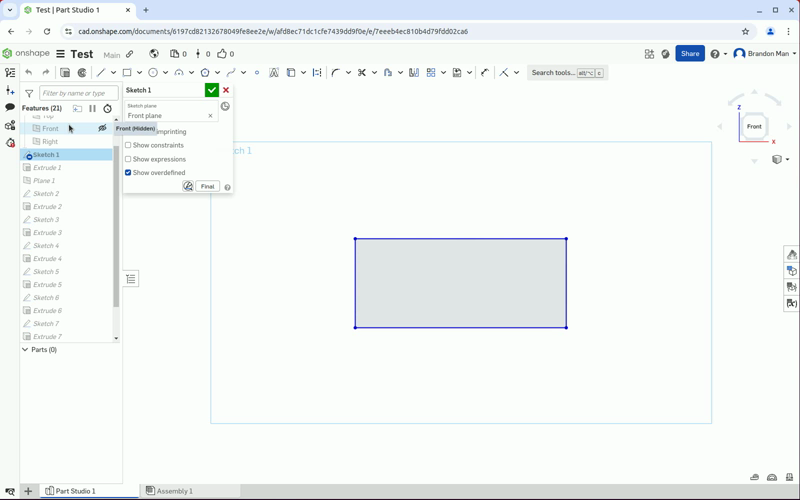
mouse_move(229, 92)
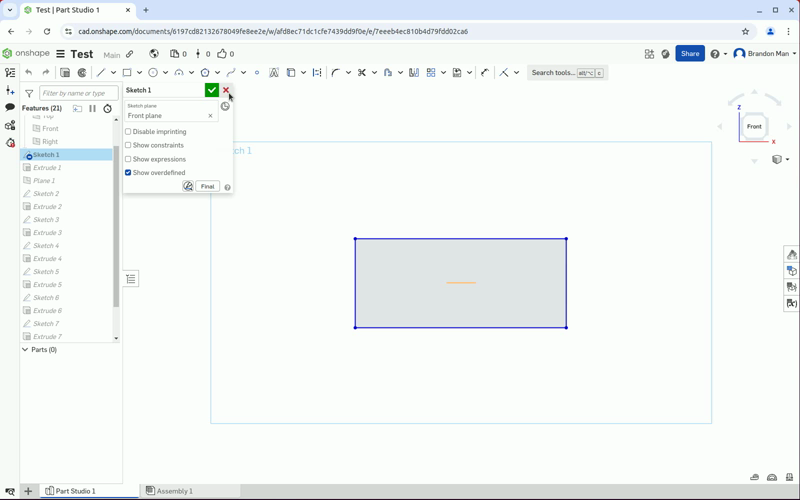
click(229, 92)
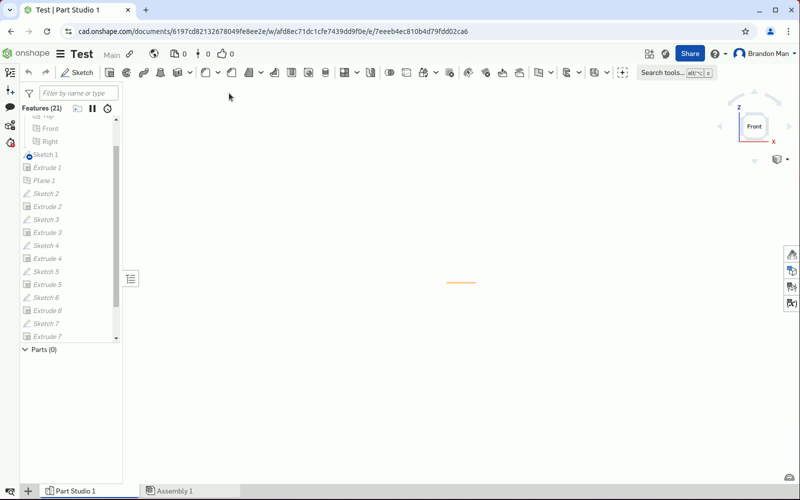
key(shift+s)
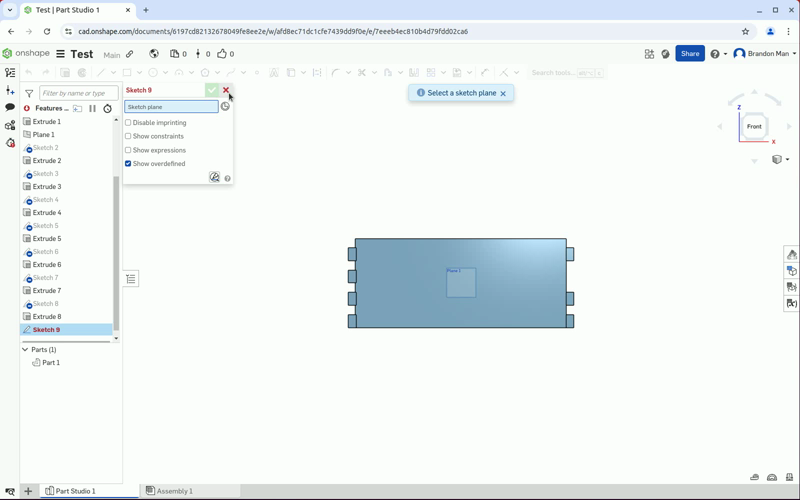
mouse_move(69, 137)
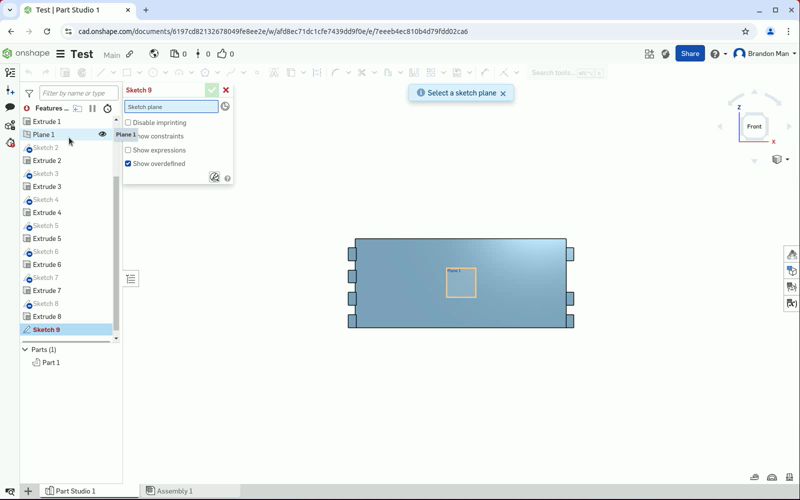
click(69, 137)
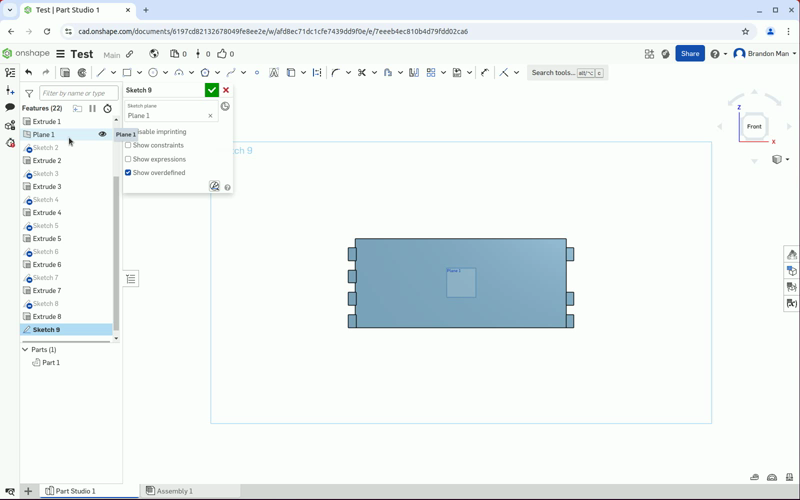
mouse_move(73, 352)
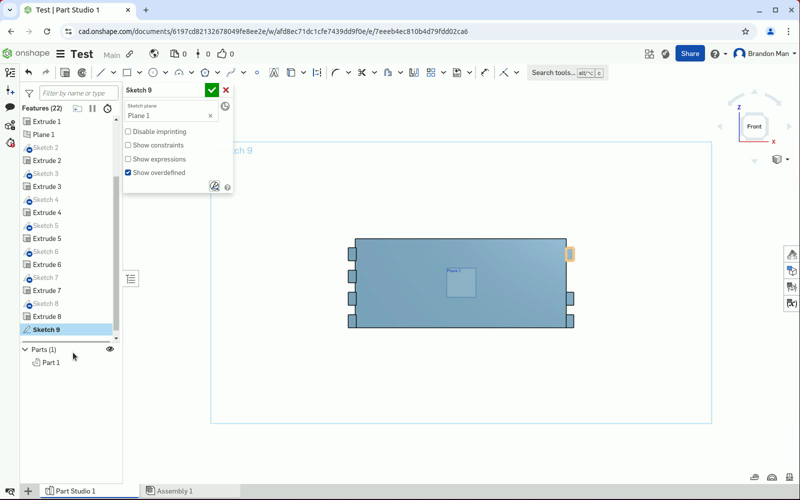
key(y)
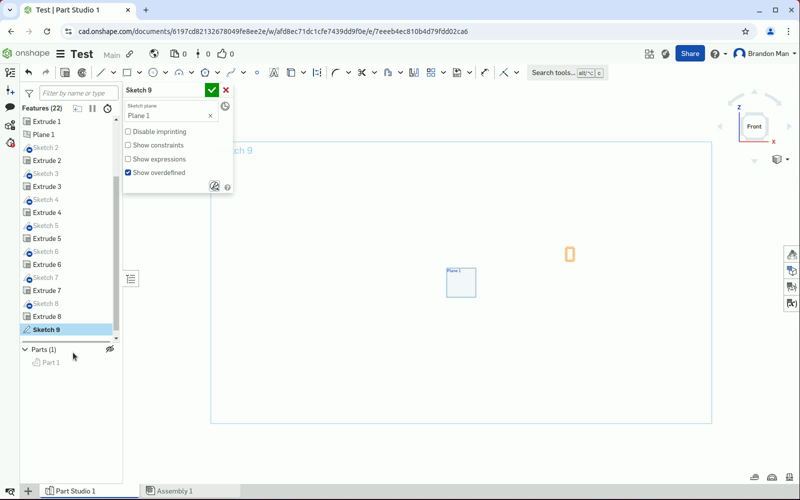
key(l)
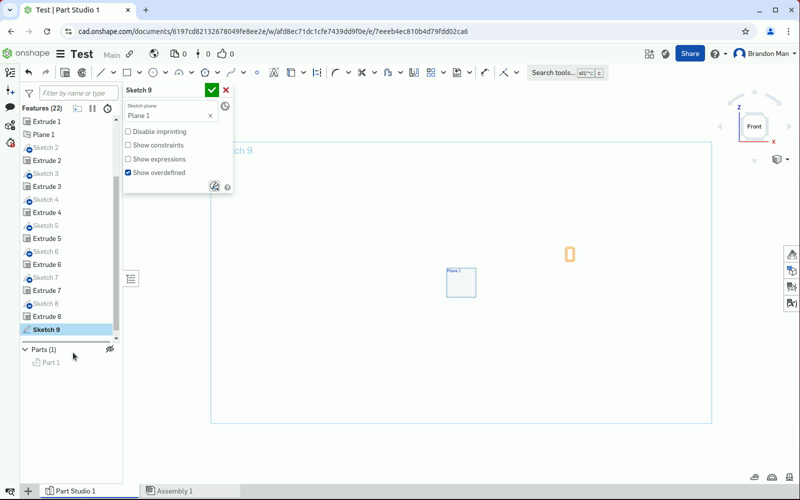
key_down(shift)
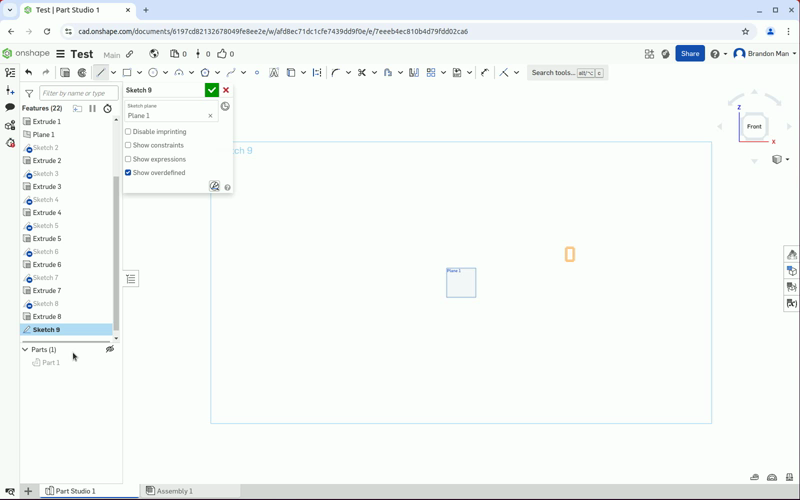
mouse_move(566, 282)
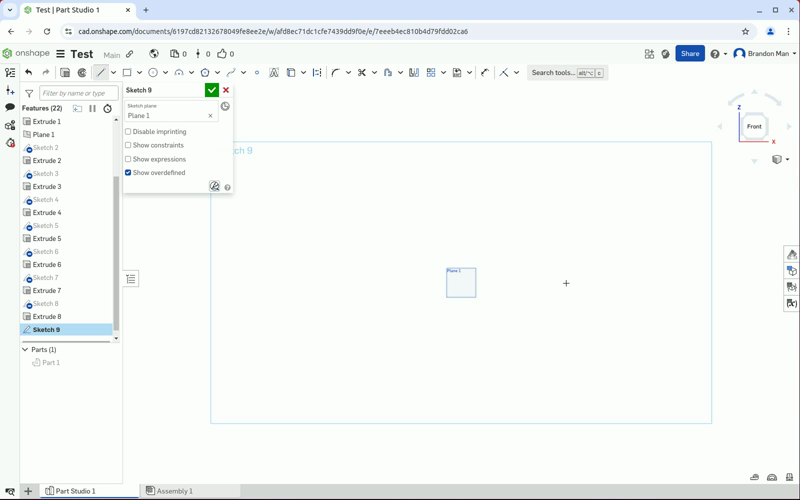
click(566, 282)
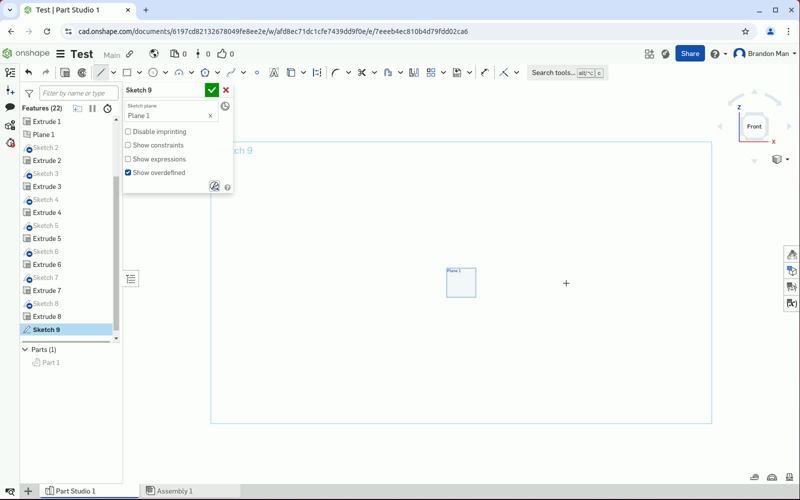
key_up(shift)
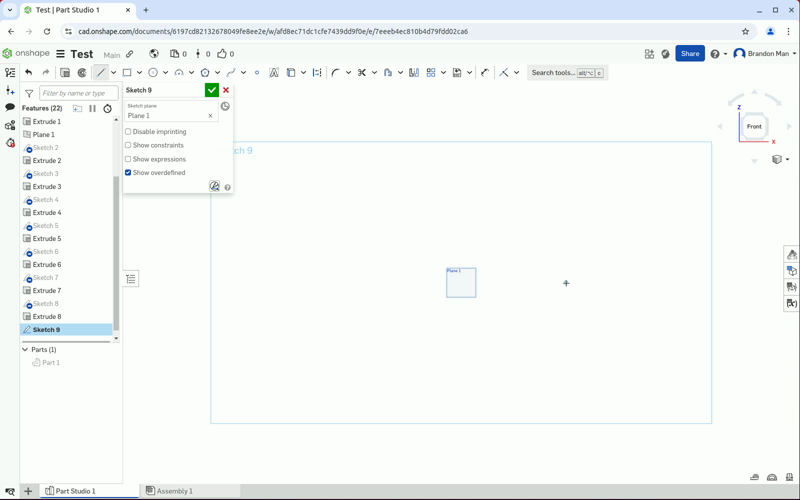
key_down(shift)
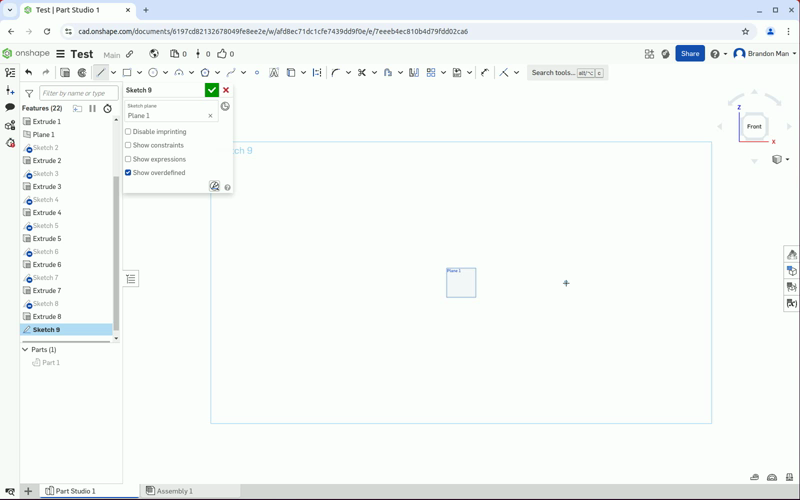
mouse_move(589, 282)
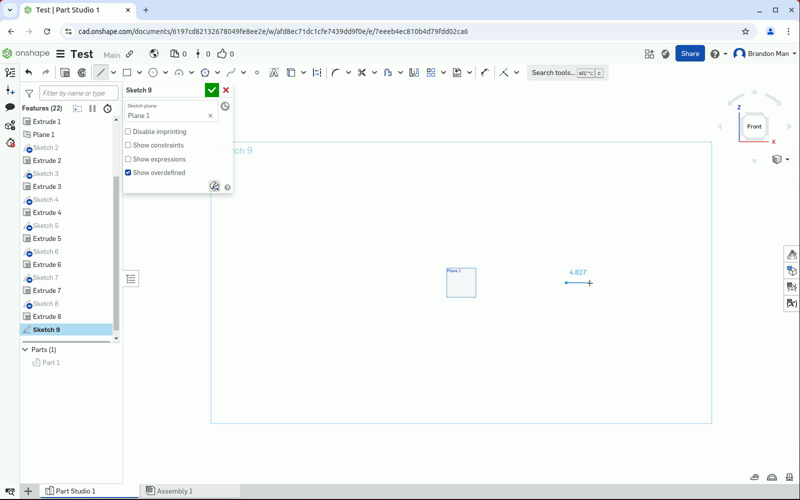
mouse_move(573, 282)
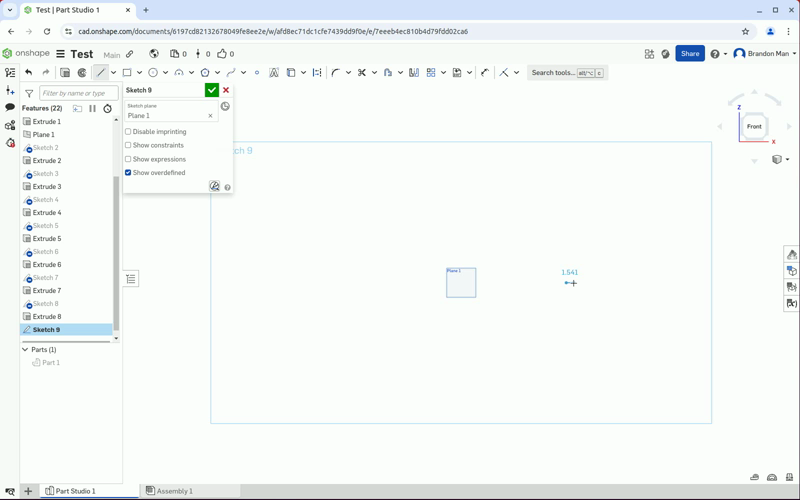
click(573, 282)
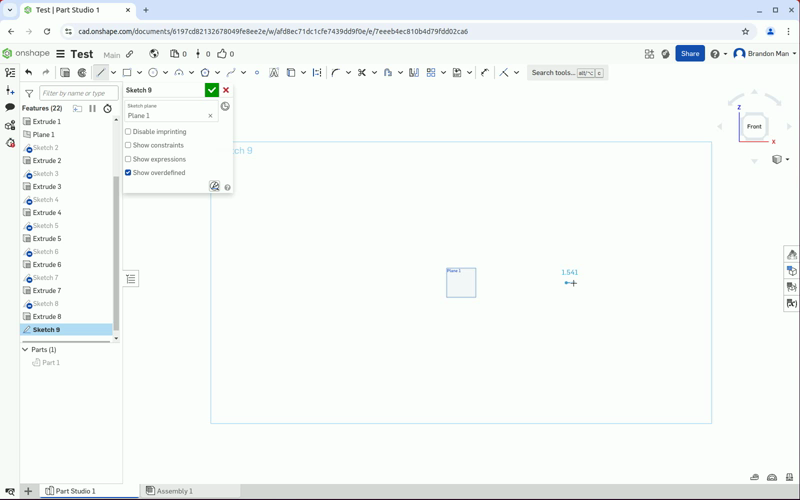
key_up(shift)
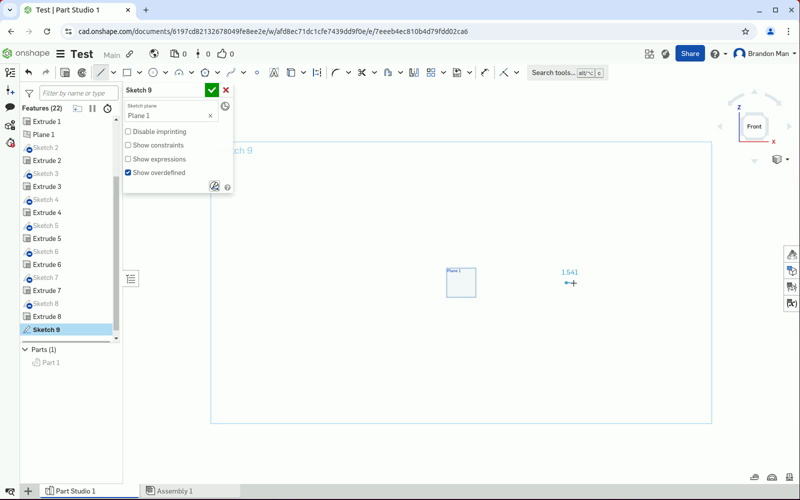
key_down(shift)
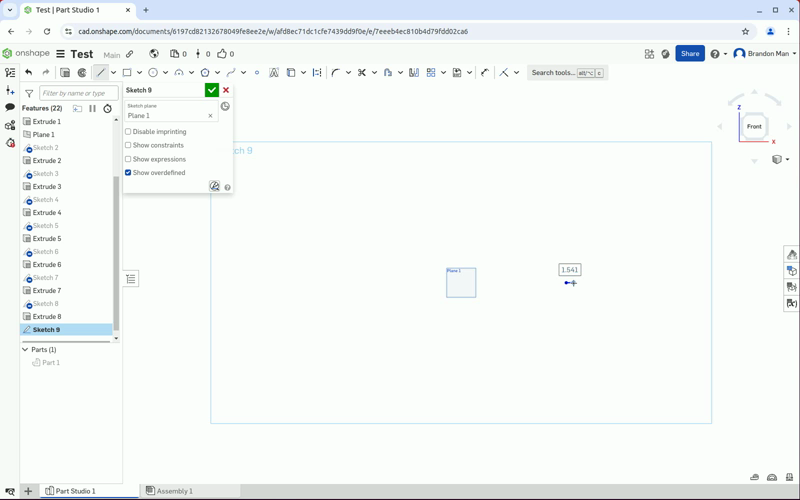
mouse_move(589, 282)
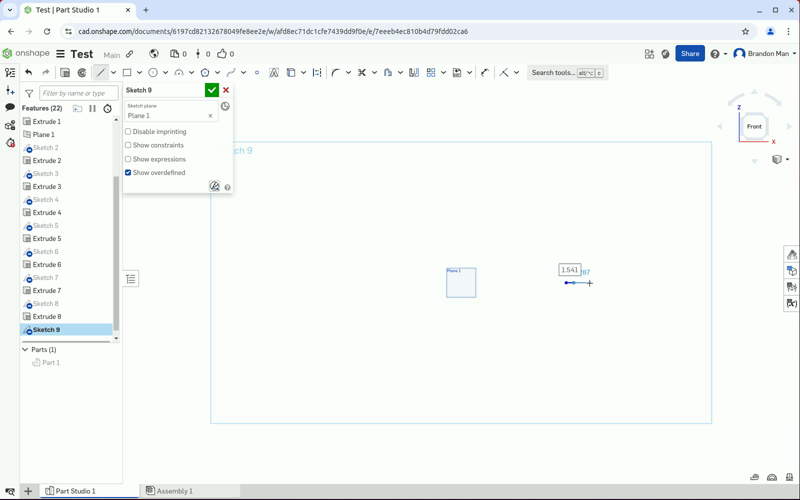
mouse_move(573, 270)
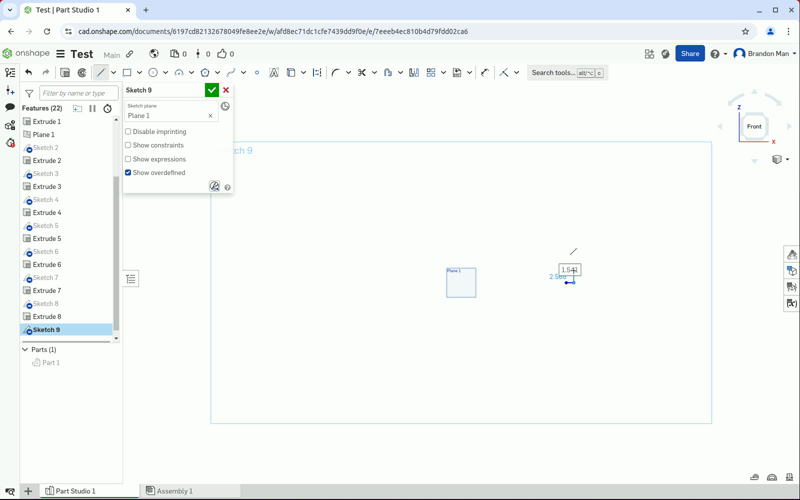
click(573, 270)
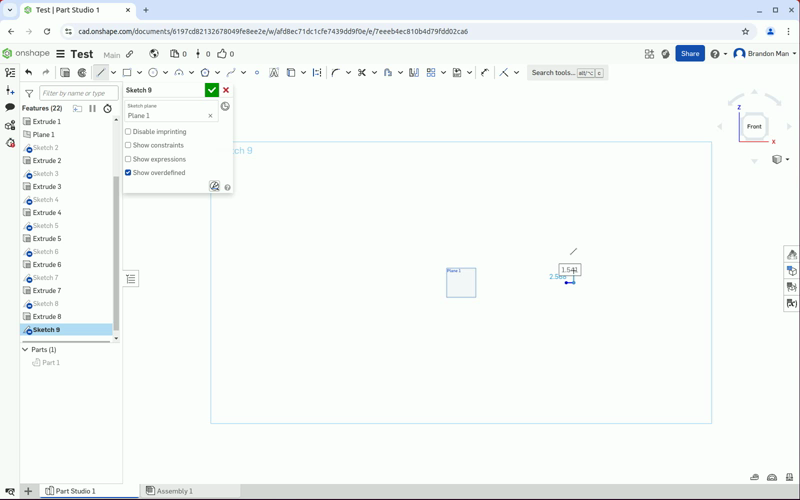
key_up(shift)
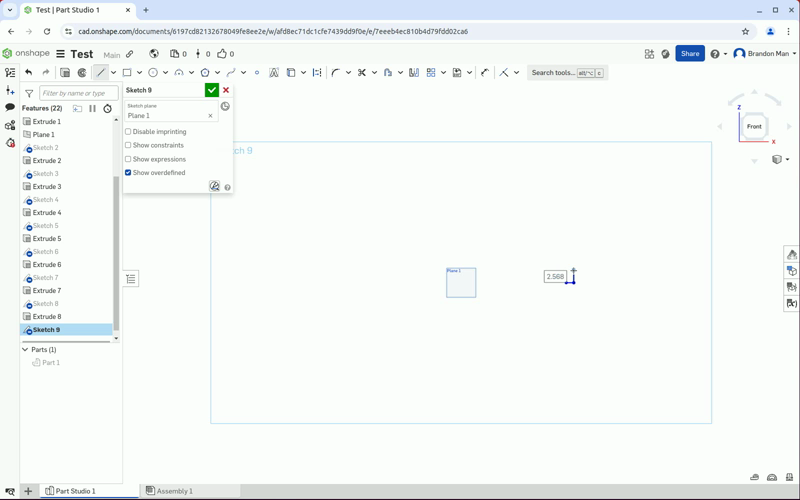
key_down(shift)
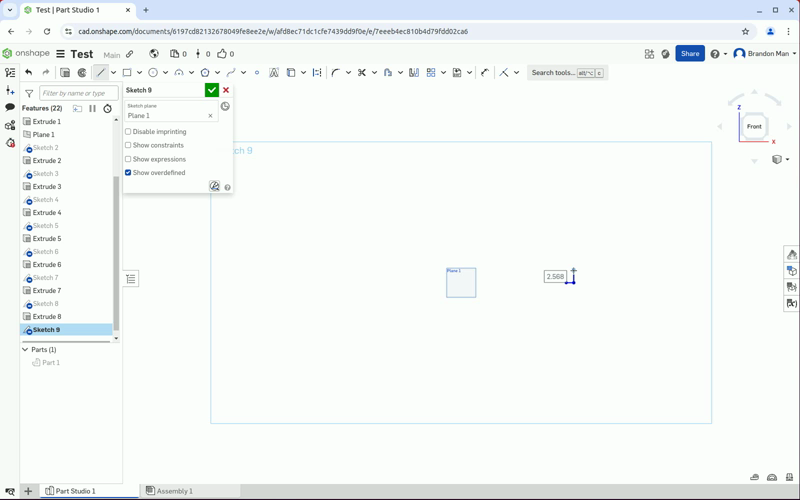
mouse_move(589, 270)
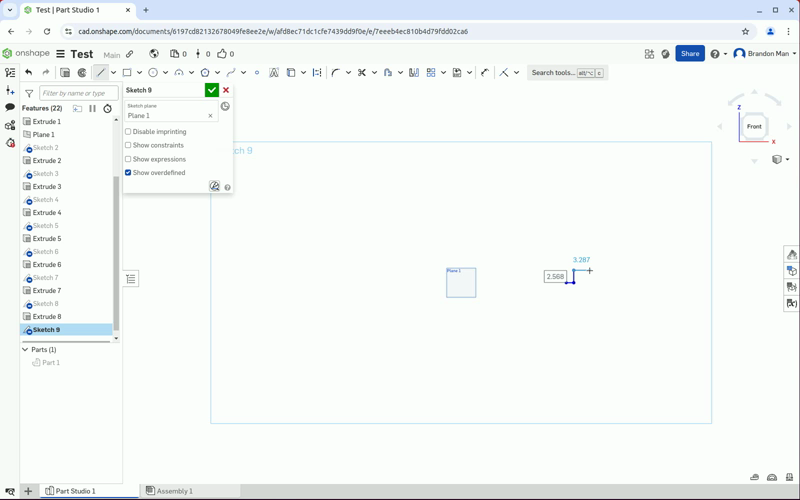
mouse_move(566, 270)
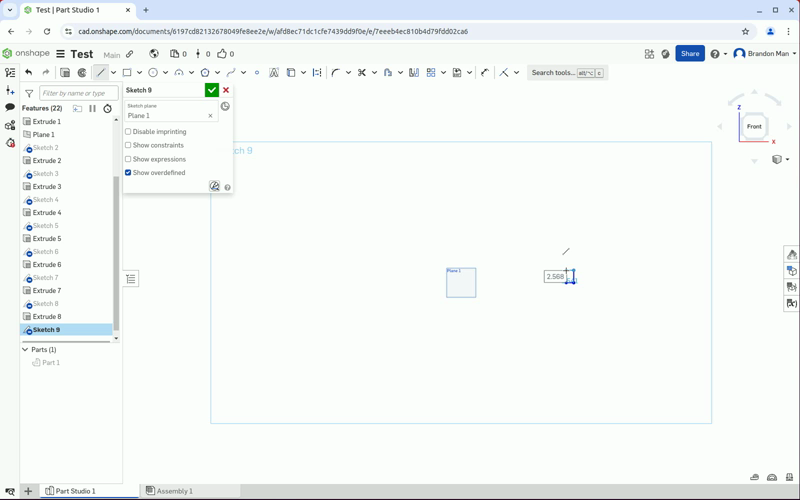
click(566, 270)
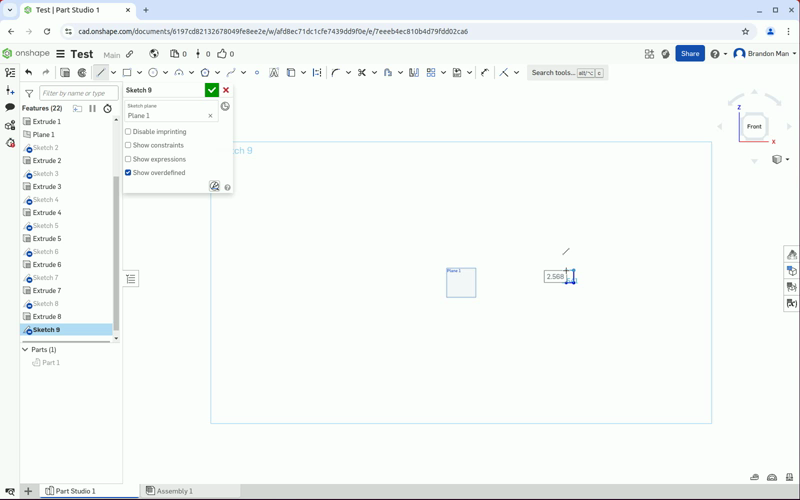
key_up(shift)
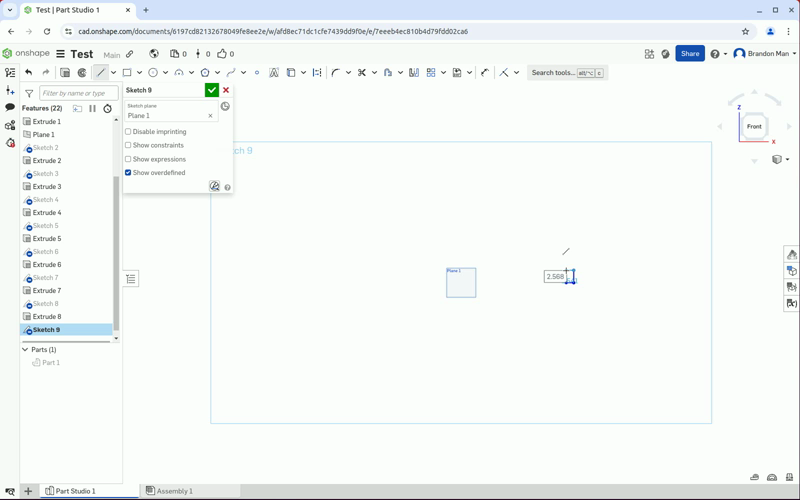
mouse_move(589, 270)
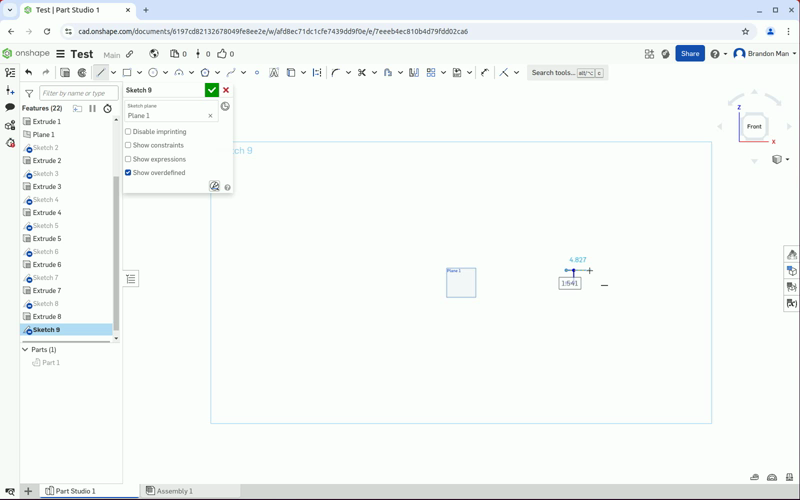
key_down(shift)
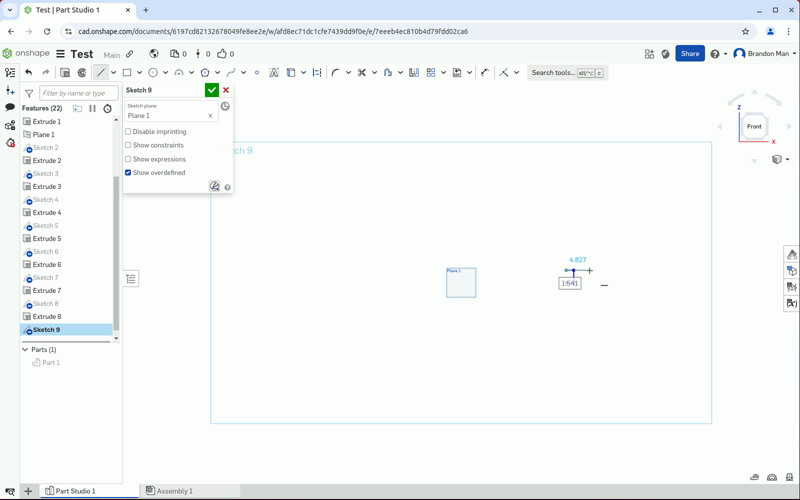
mouse_move(566, 282)
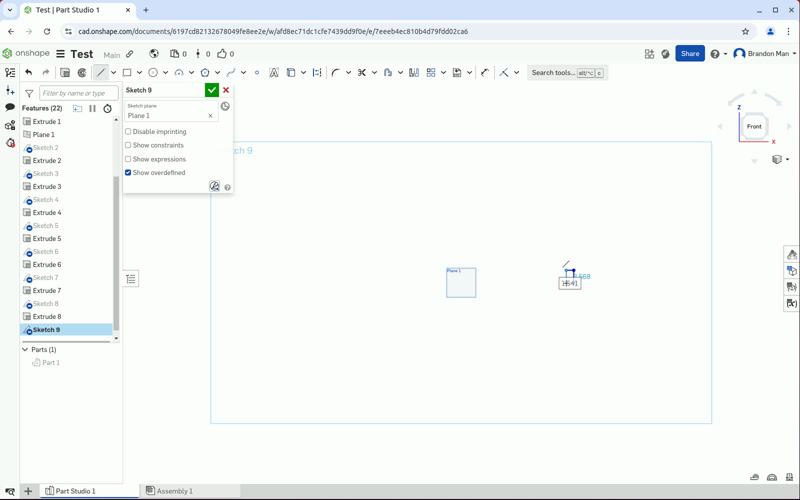
key_up(shift)
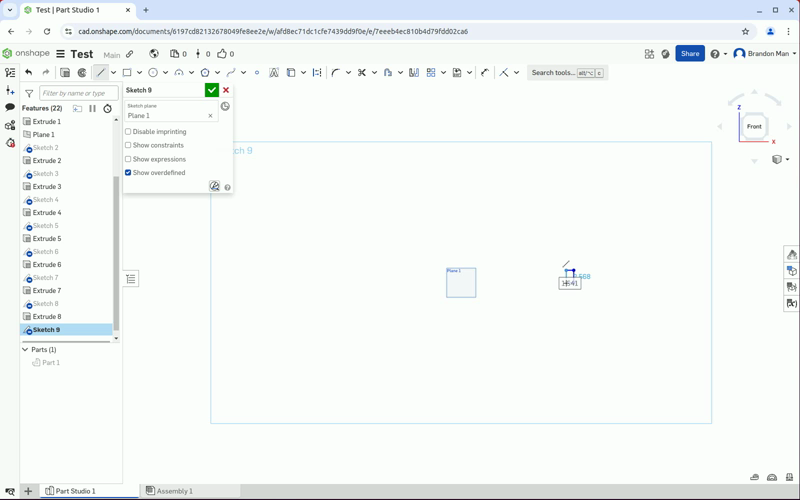
click(566, 282)
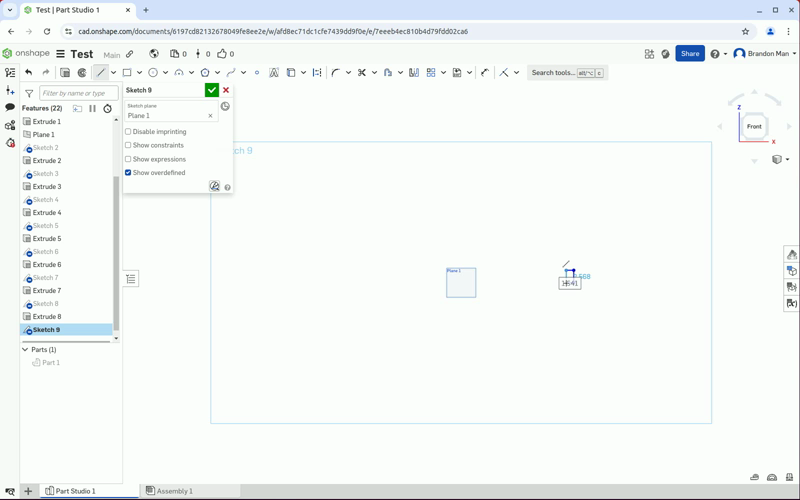
key(esc)
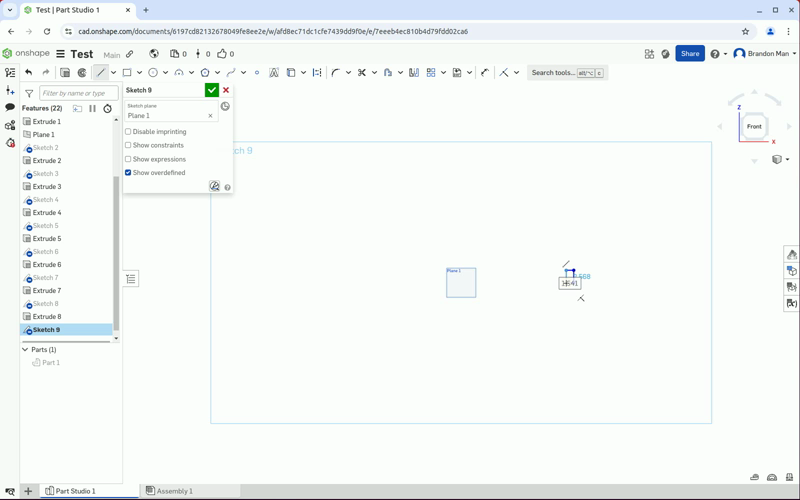
mouse_move(569, 271)
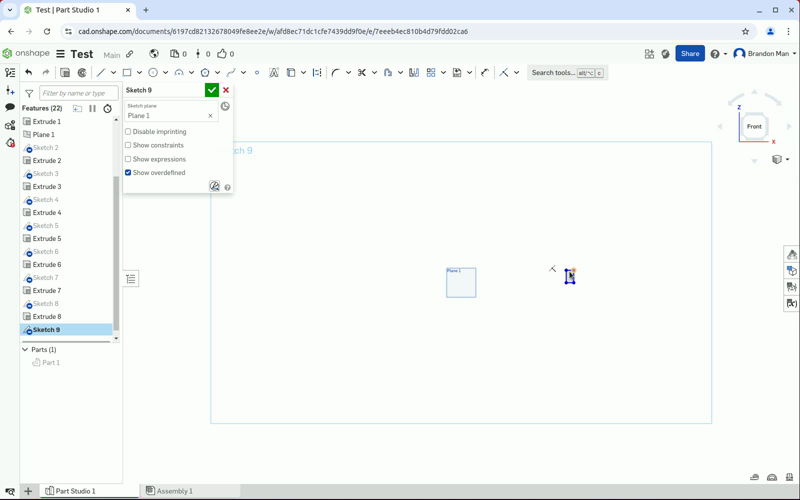
scroll(6)
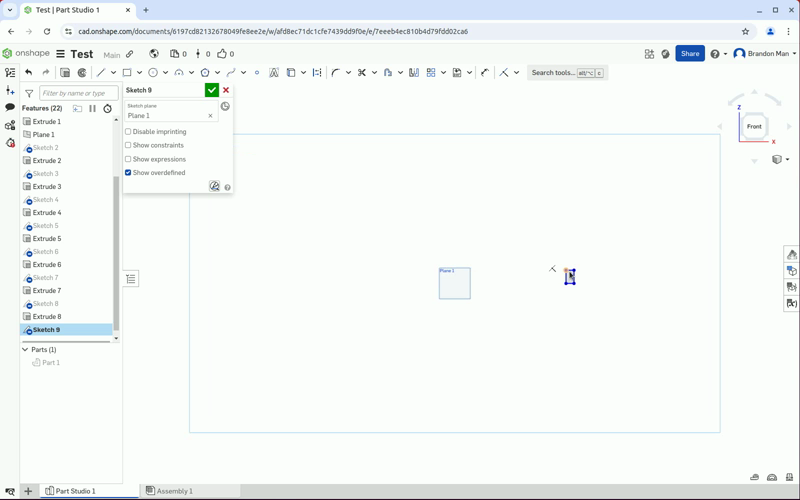
scroll(6)
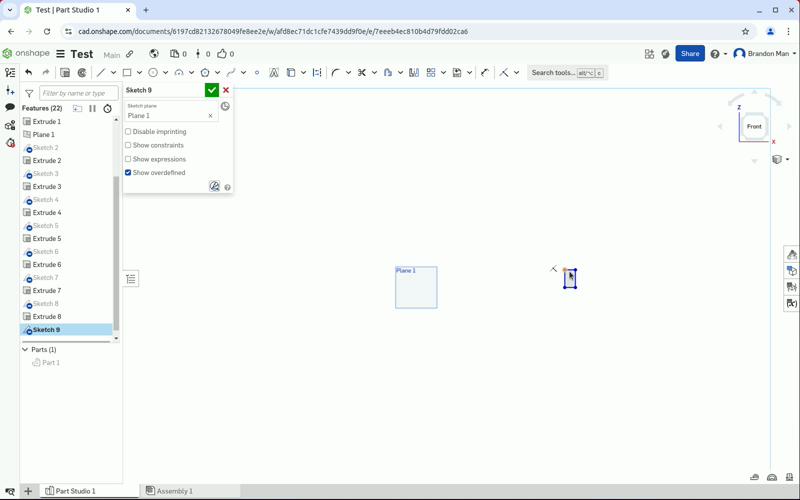
scroll(6)
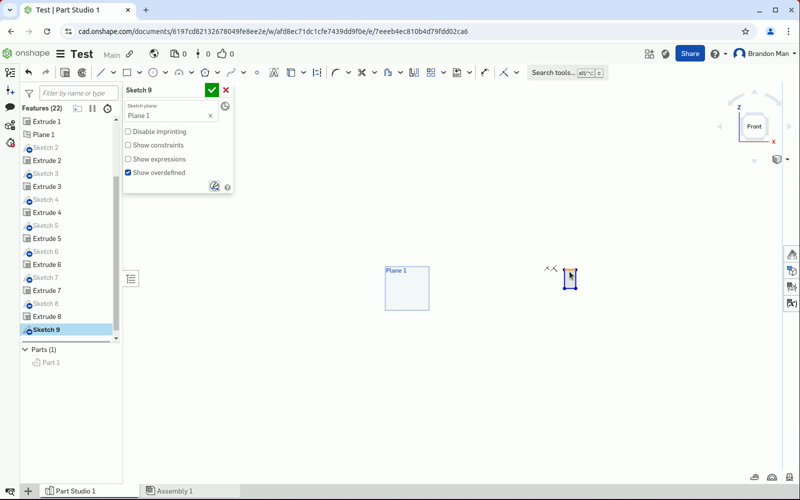
scroll(6)
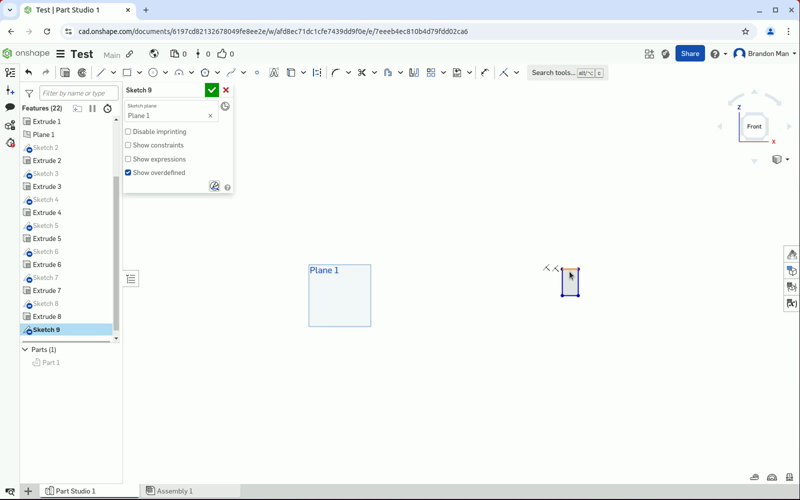
scroll(6)
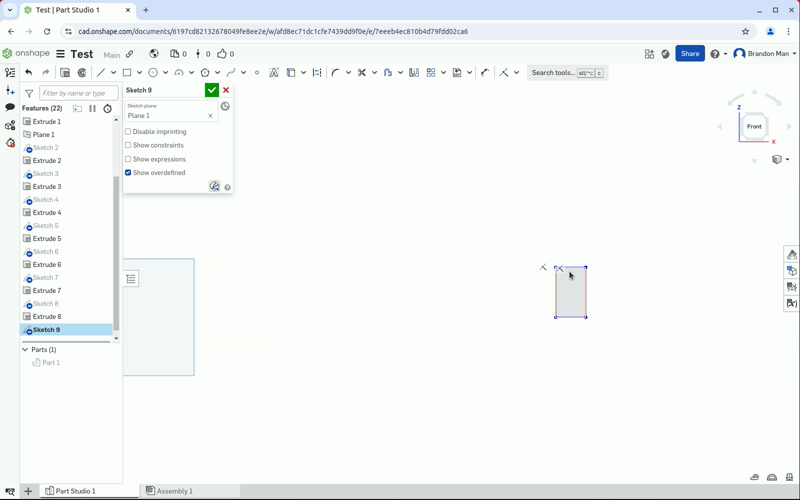
scroll(6)
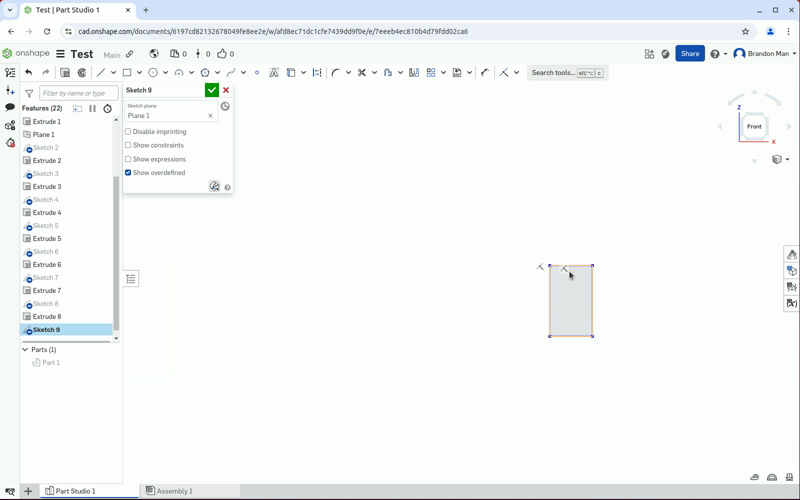
scroll(6)
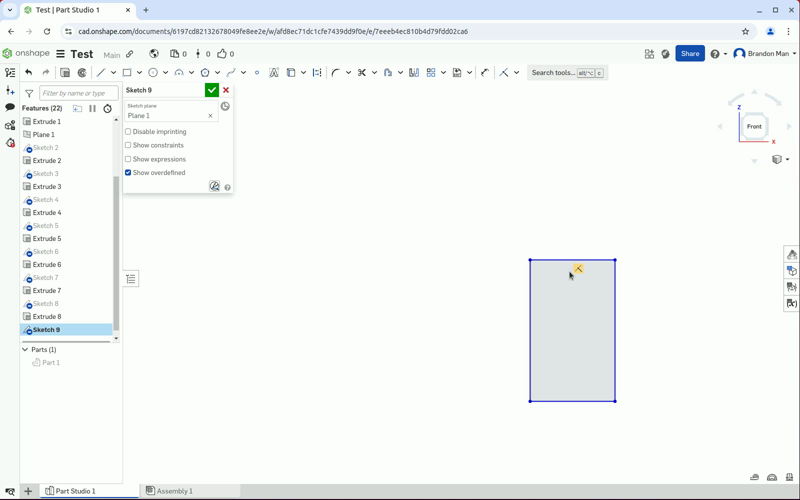
click(569, 271)
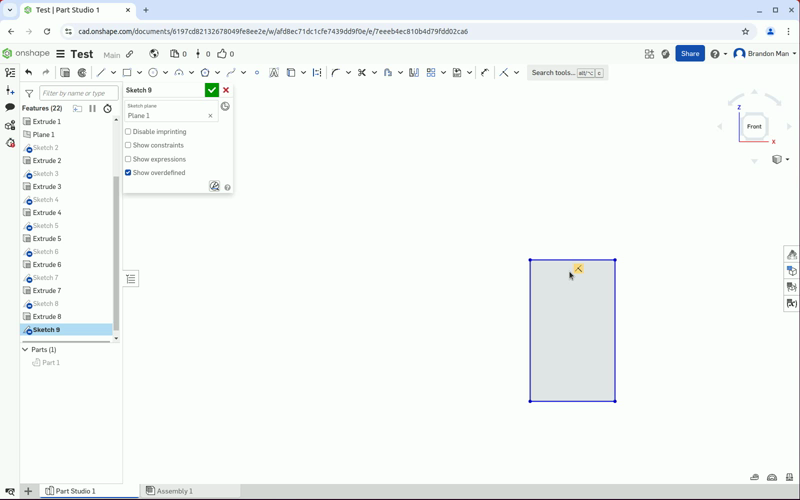
scroll(-6)
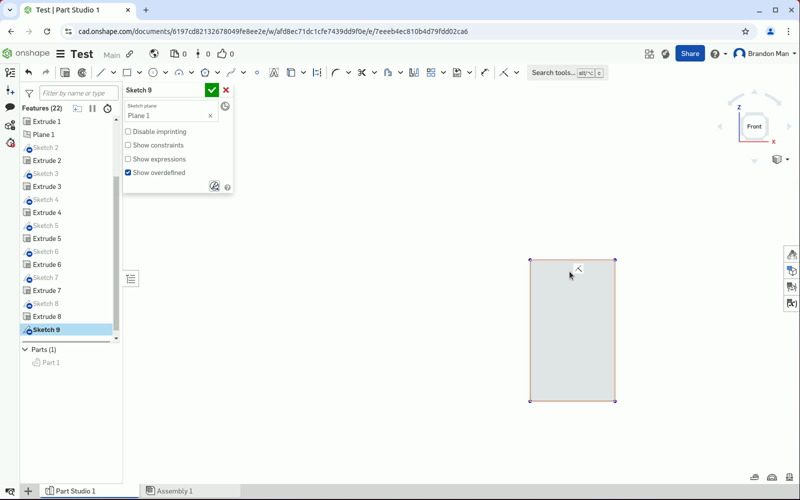
scroll(-6)
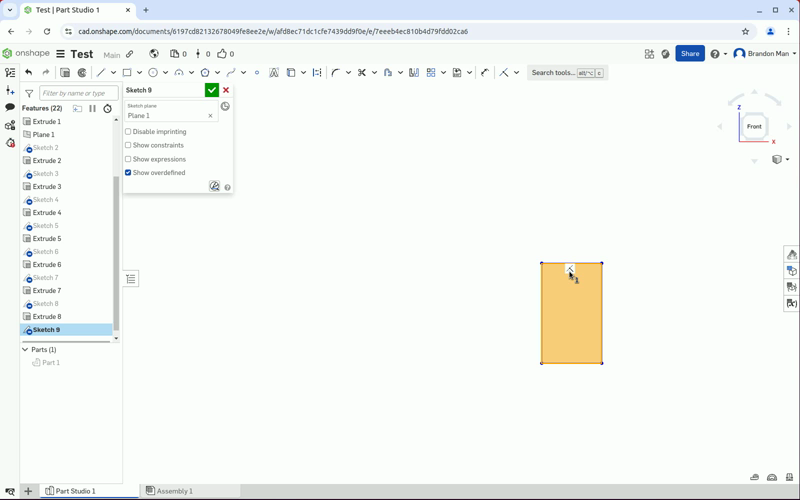
scroll(-6)
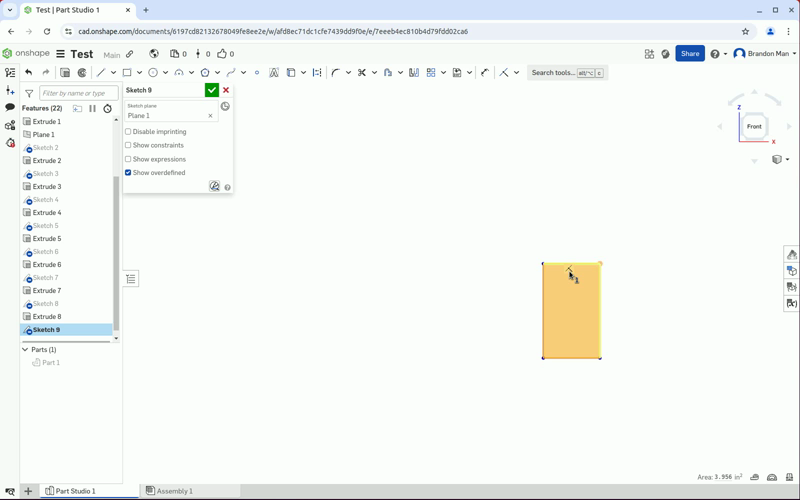
scroll(-6)
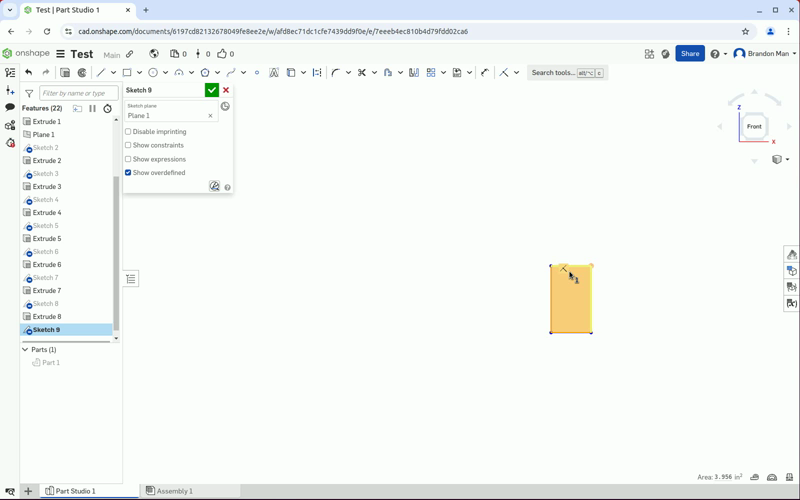
scroll(-6)
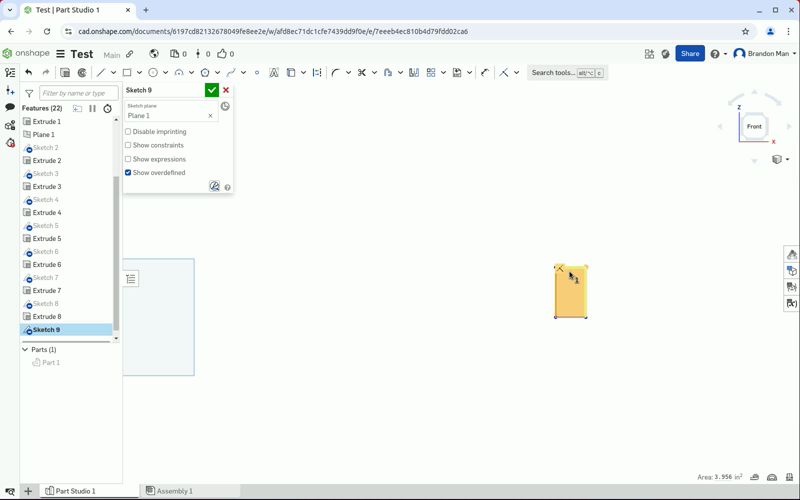
scroll(-6)
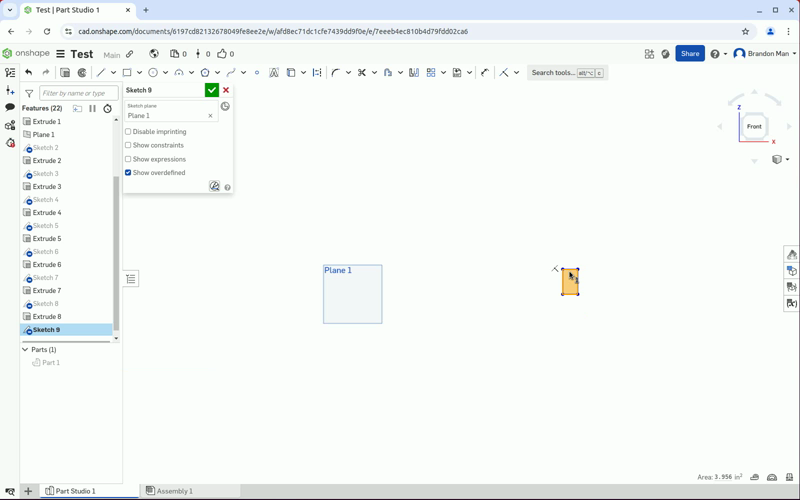
scroll(-6)
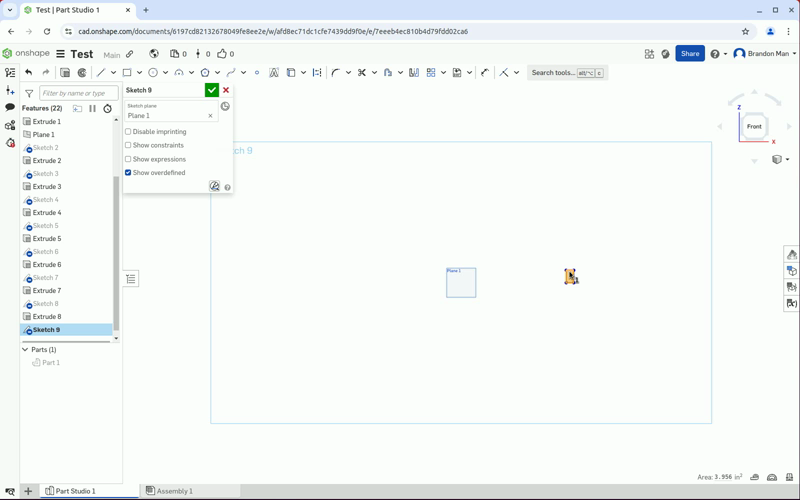
mouse_move(73, 352)
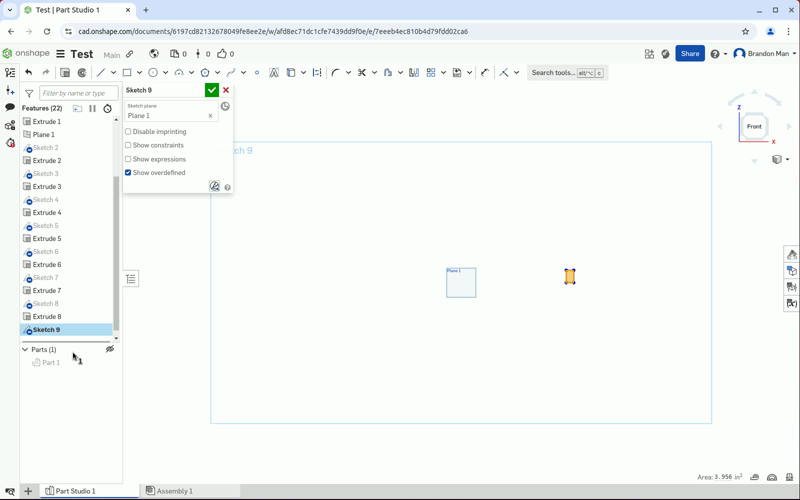
key(shift+y)
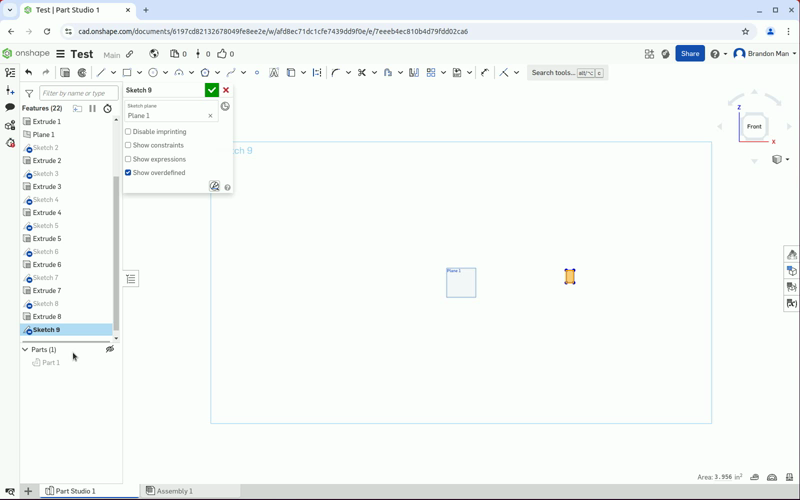
key(shift+e)
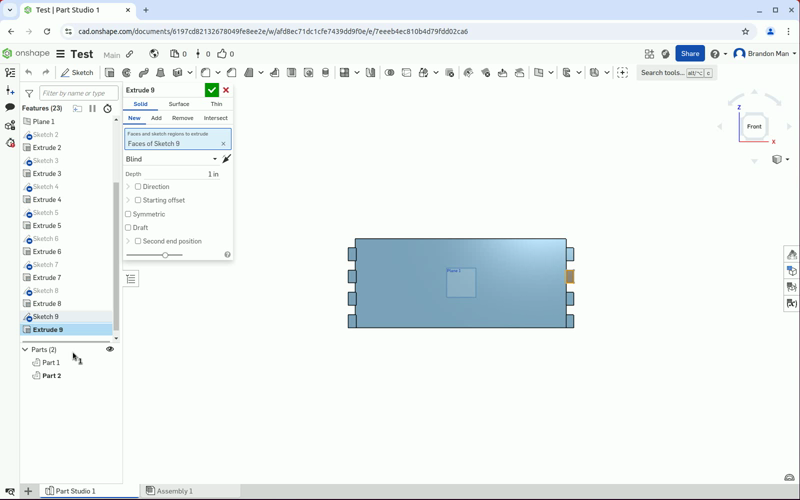
mouse_move(143, 106)
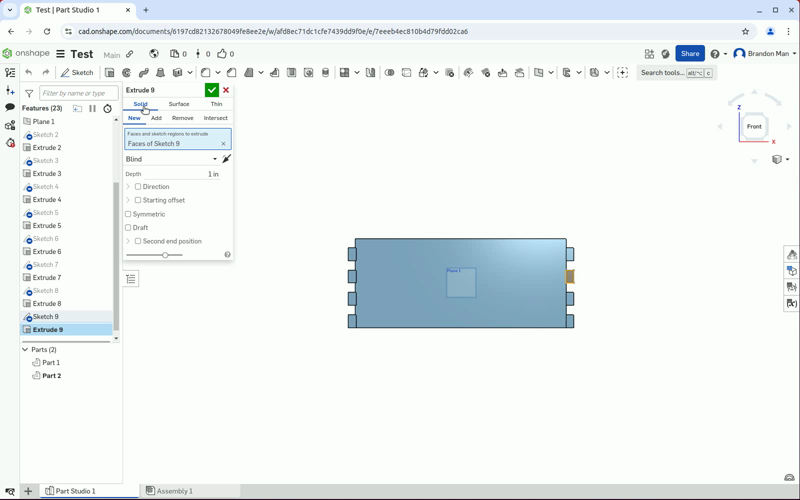
click(143, 106)
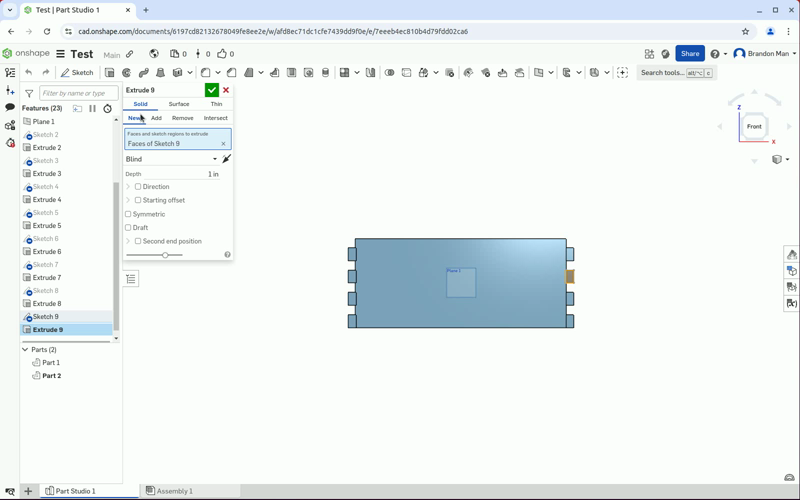
mouse_move(137, 120)
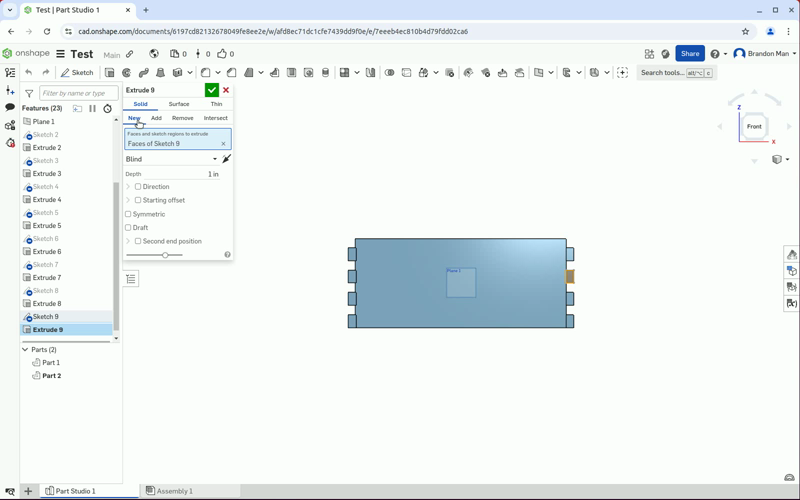
click(137, 120)
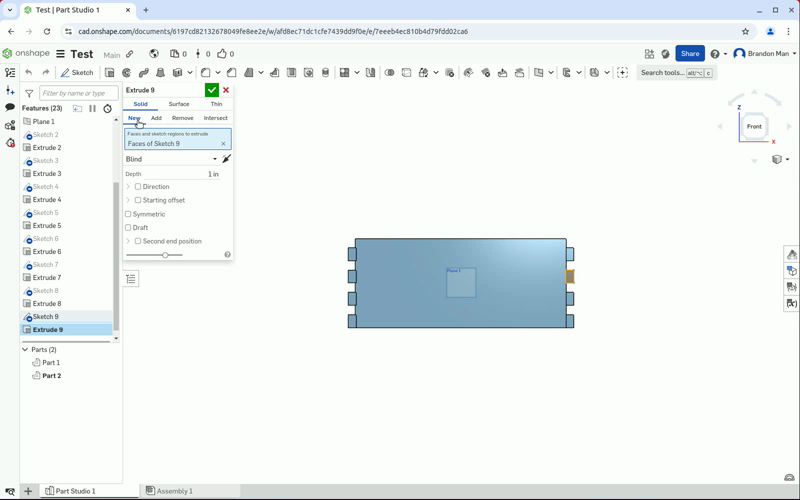
key(tab, 4)
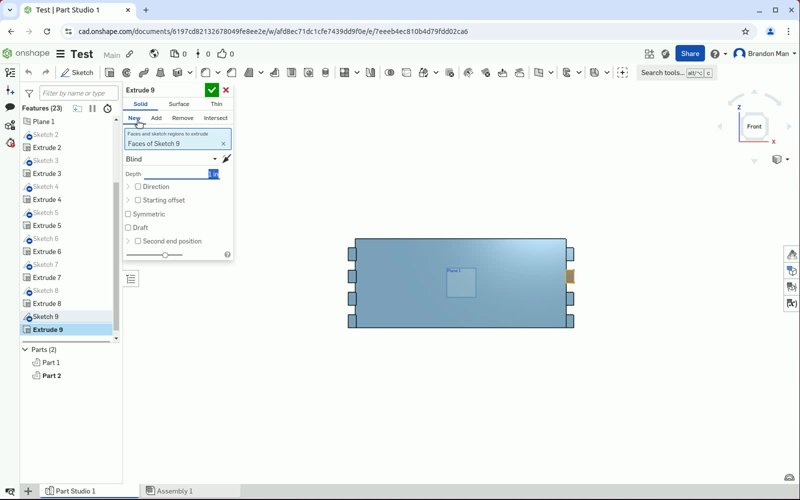
text(-1.444)
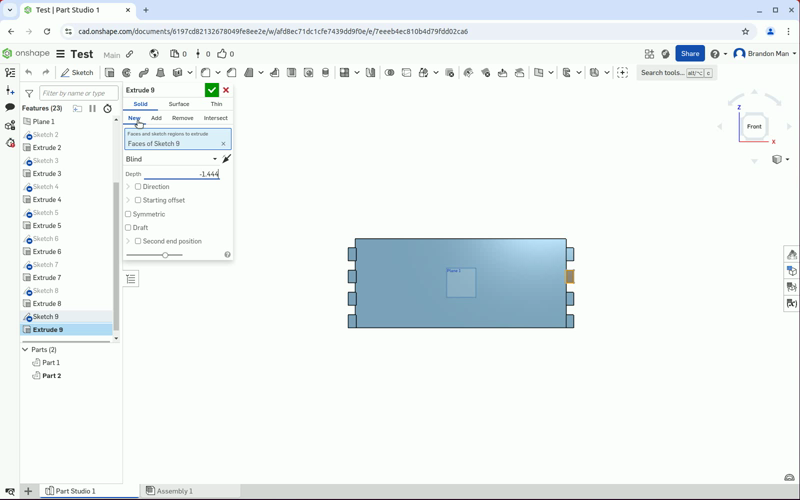
key(enter)
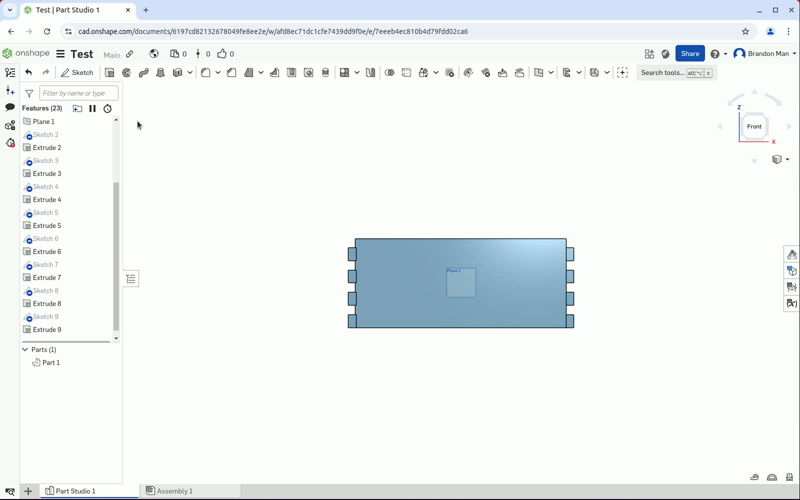
key(shift+h)
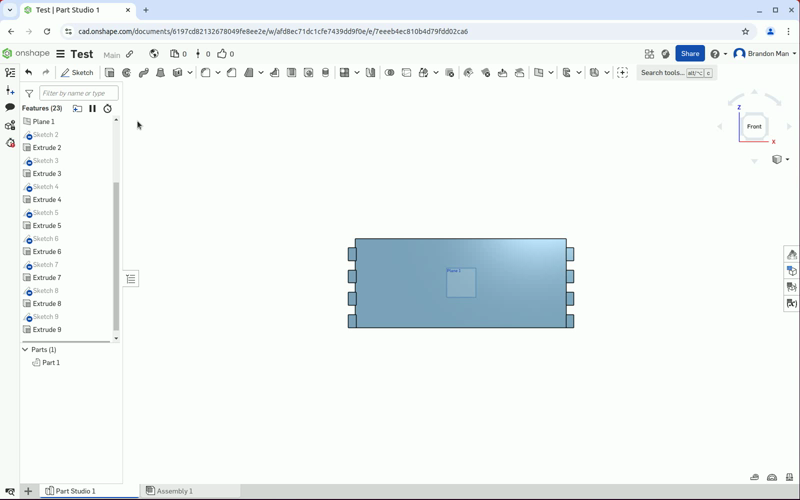
key(shift+h)
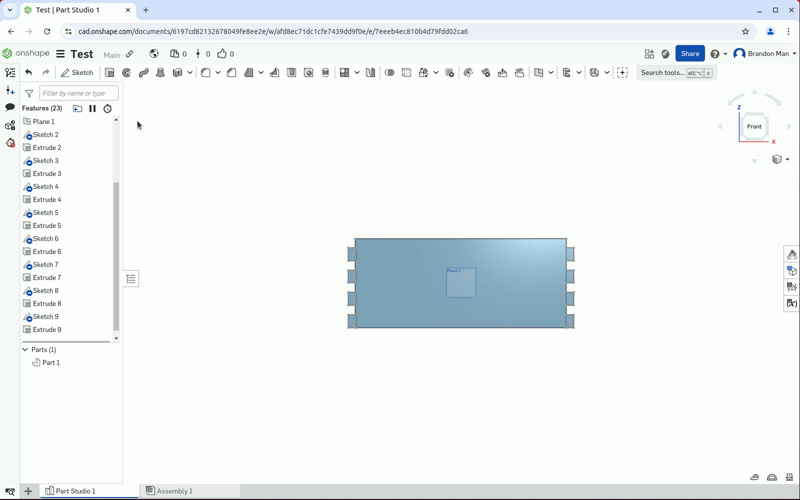
key(shift+7)
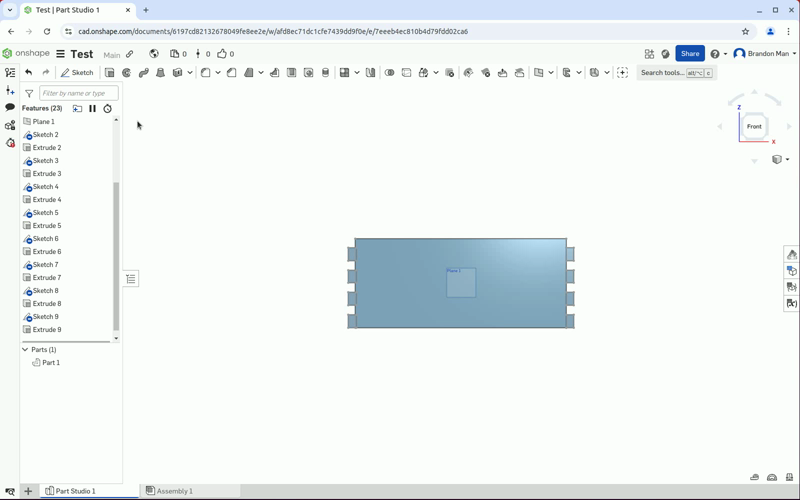
key(left, 2)
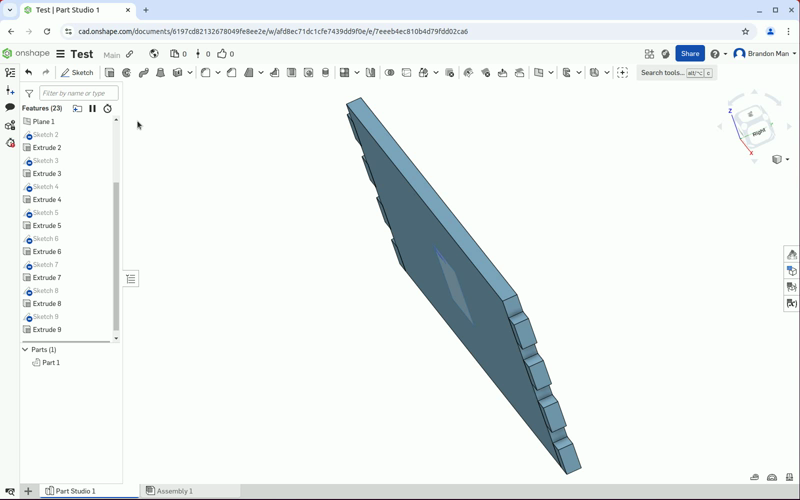
key(down, 2)
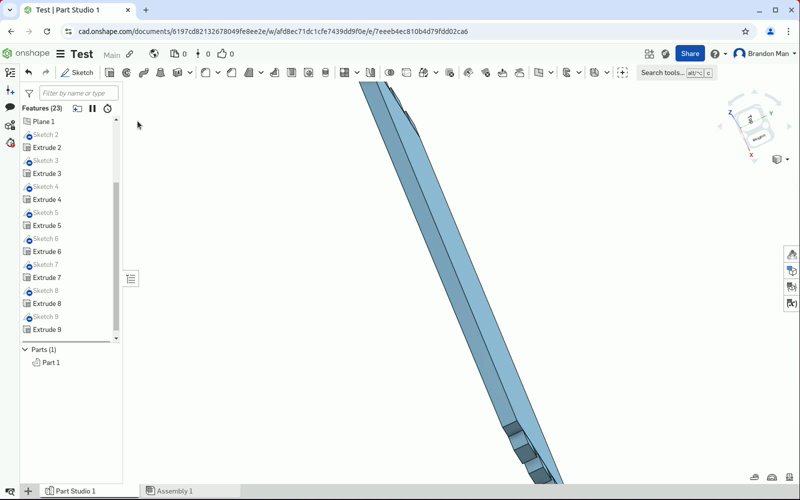
key(up, 2)
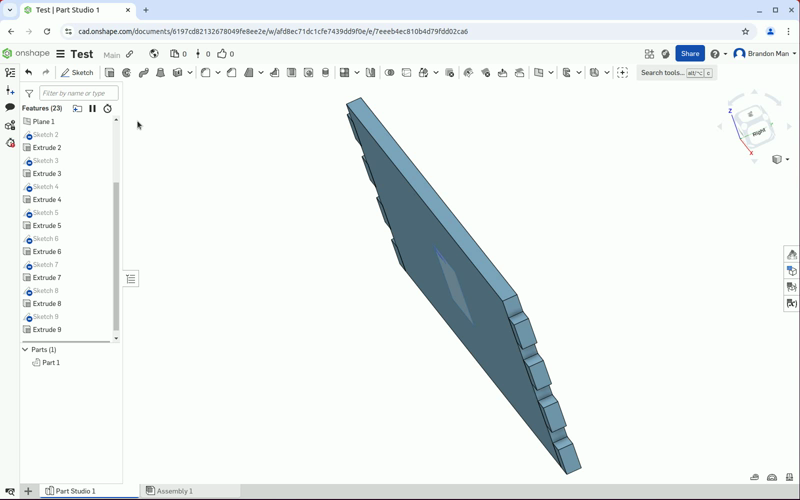
key(right, 2)
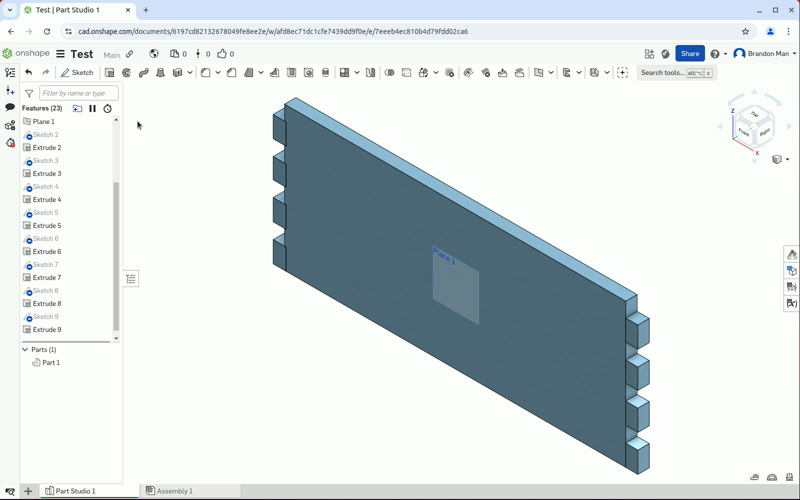
mouse_move(69, 98)
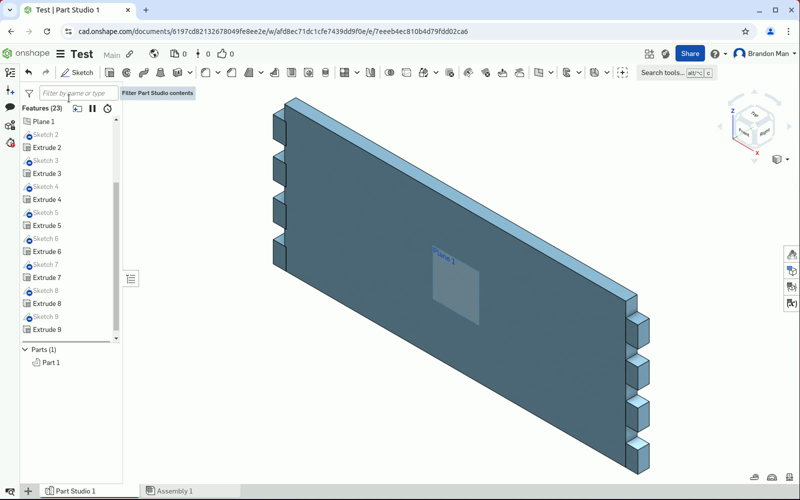
click(69, 98)